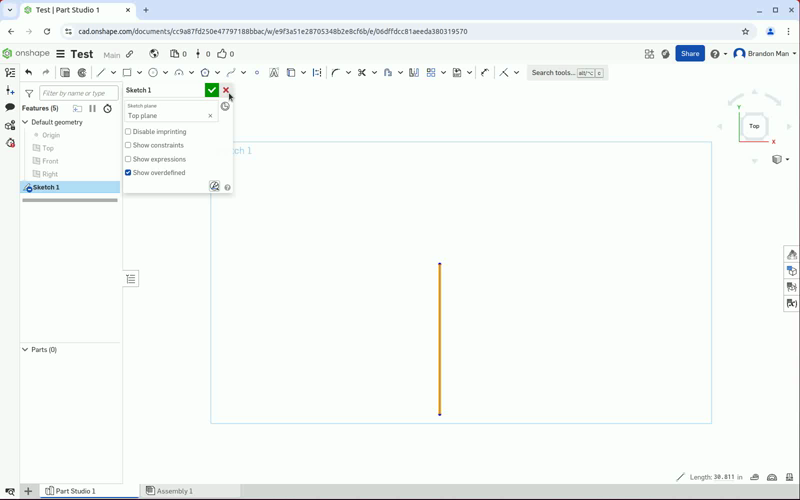
key(shift+h)
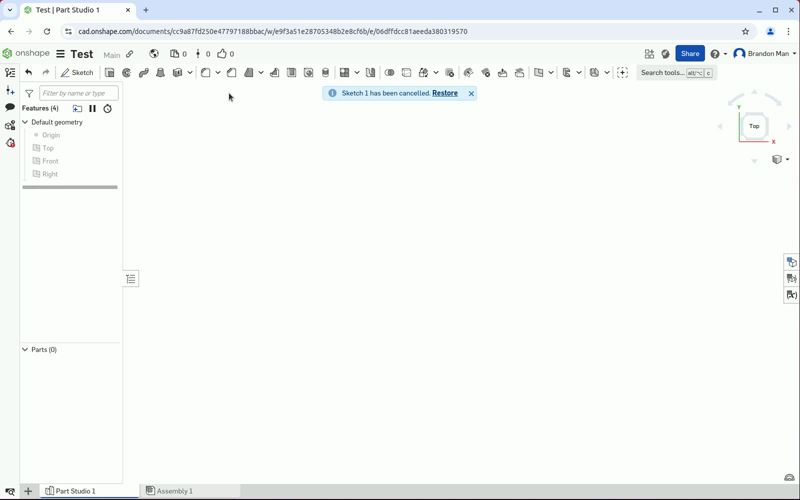
mouse_move(73, 352)
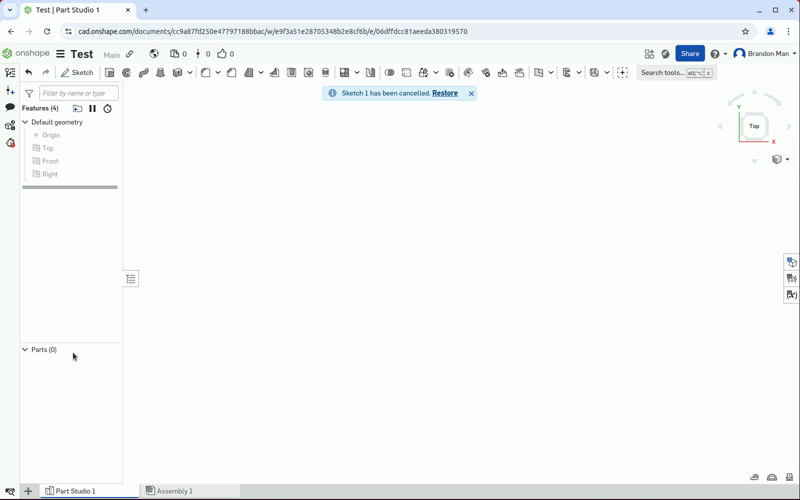
key(y)
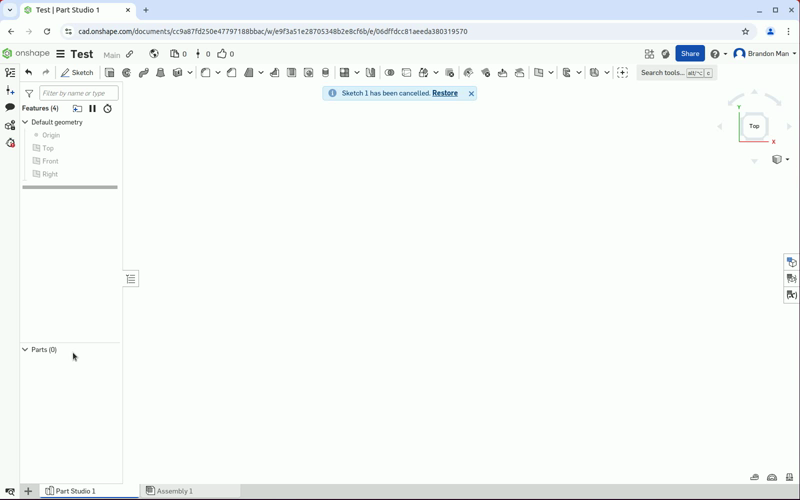
key(shift+p)
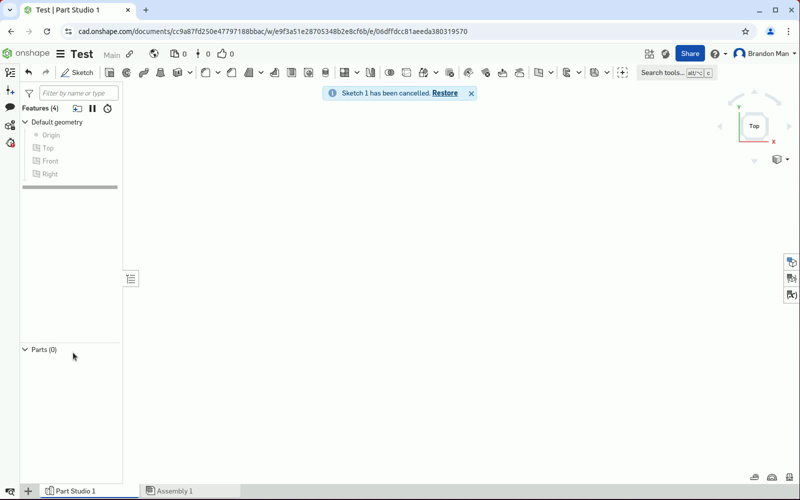
key(space)
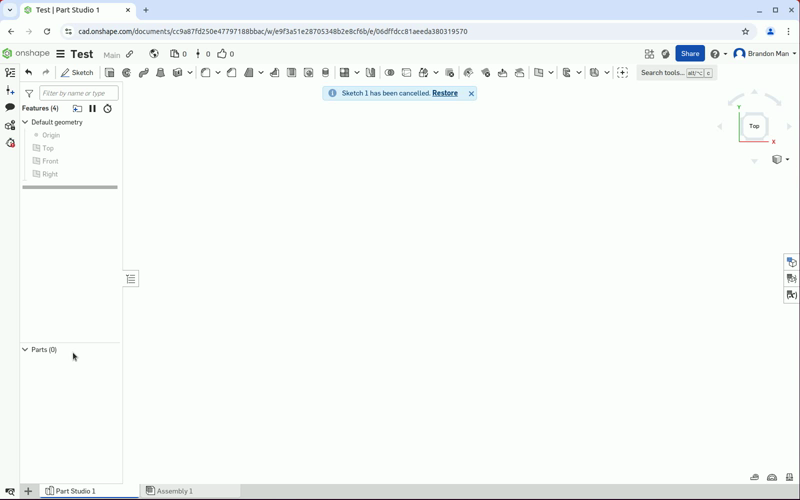
key_down(shift)
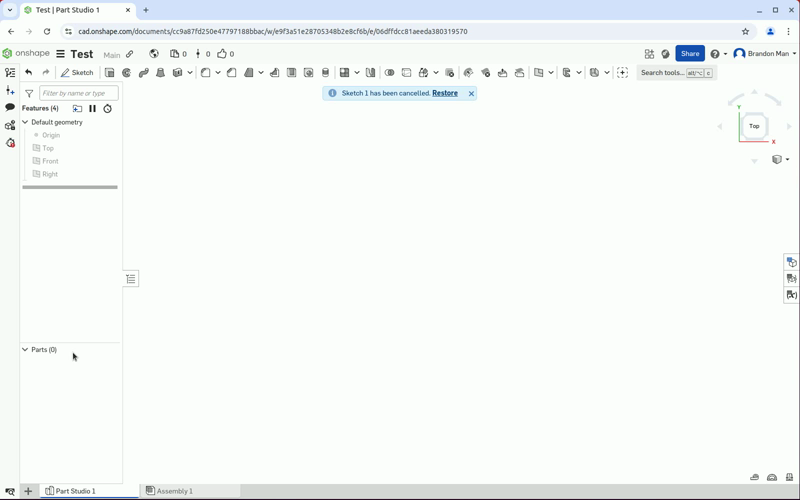
key(up)
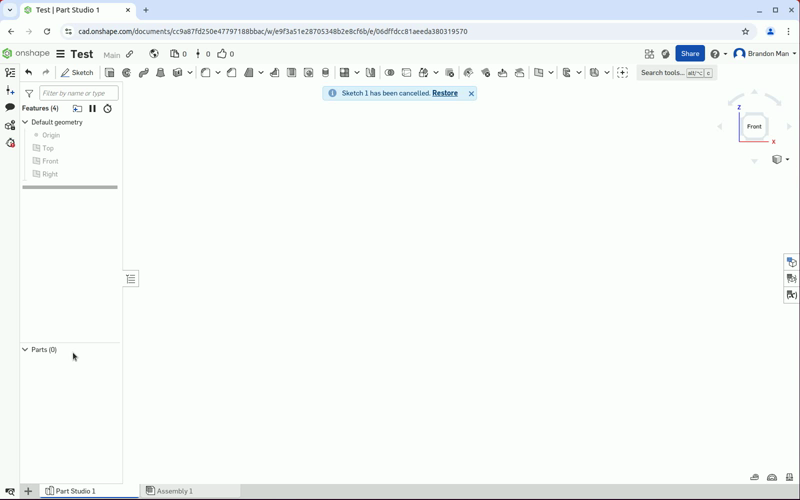
key_up(shift)
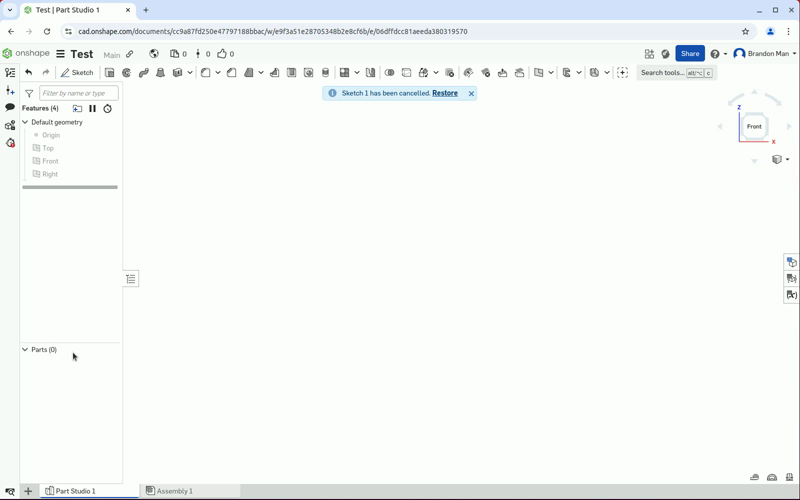
key(space)
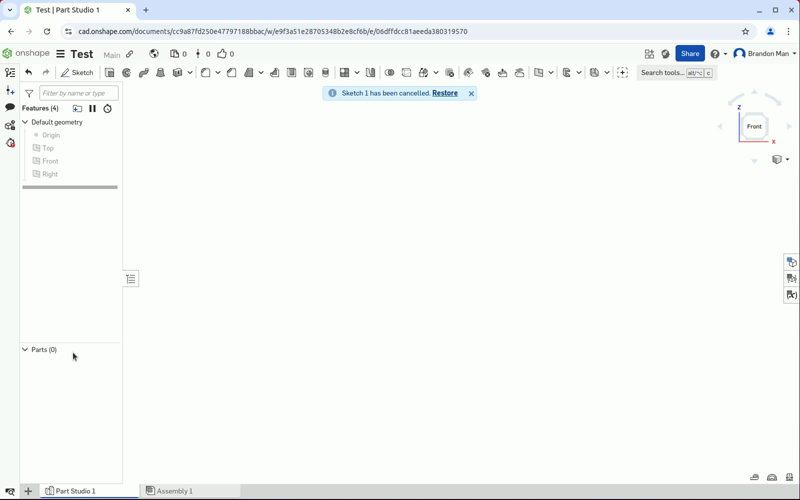
key_down(shift)
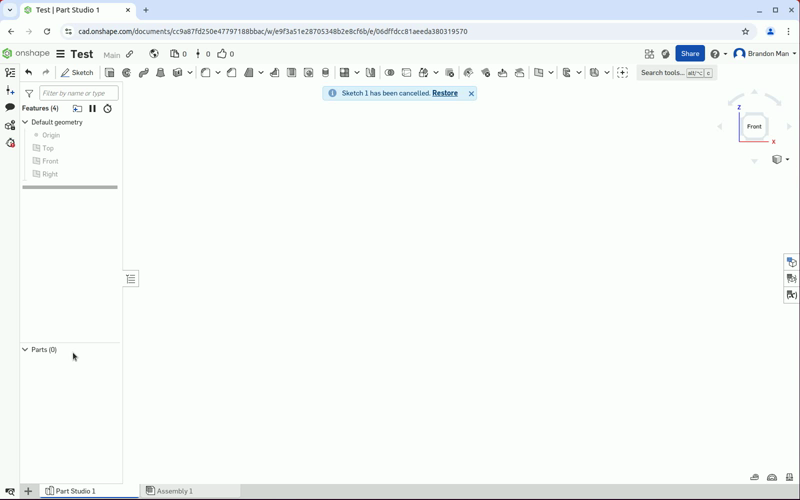
key(left)
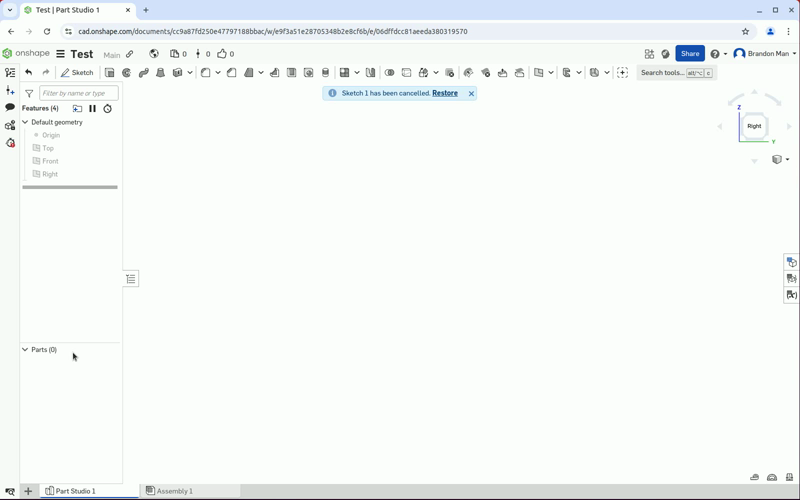
key_up(shift)
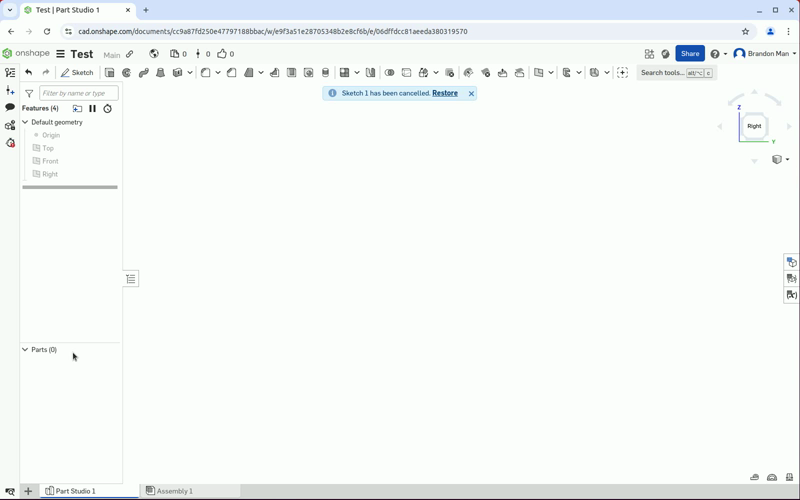
mouse_move(73, 352)
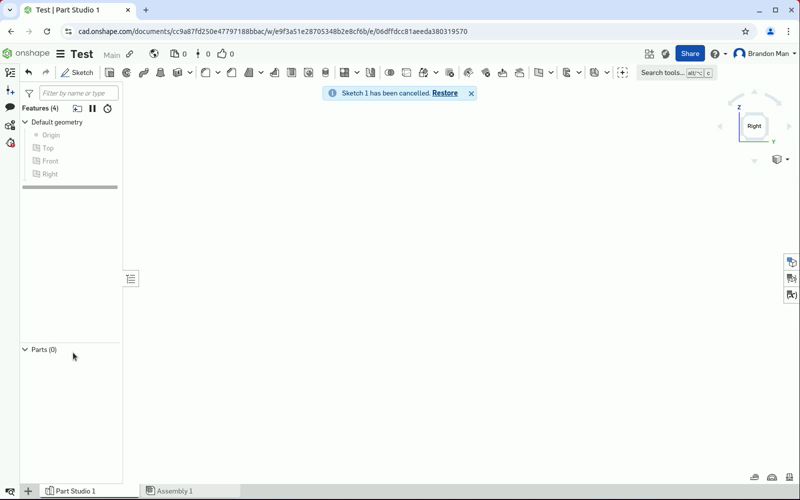
key(shift+y)
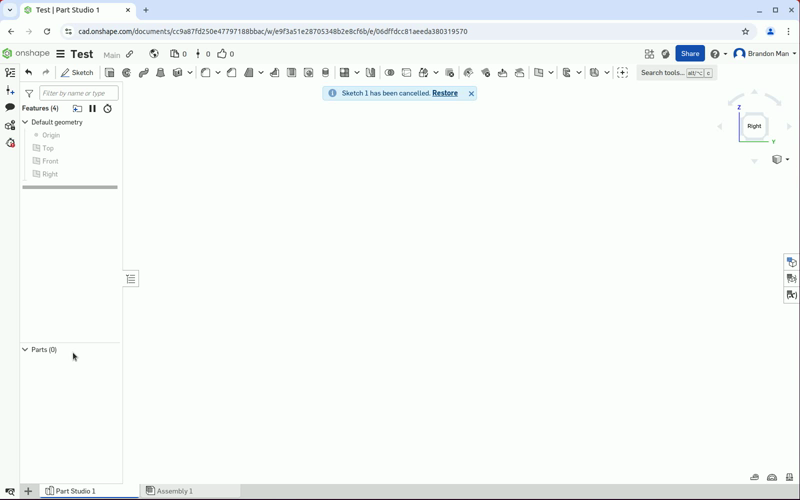
key(shift+s)
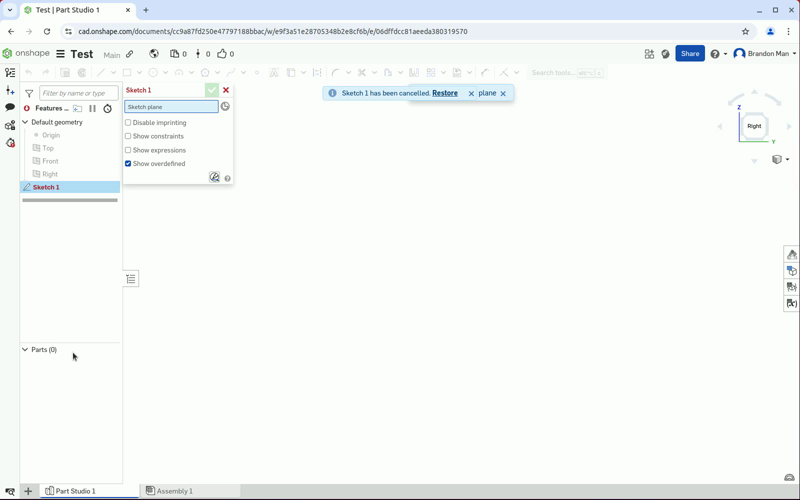
mouse_move(73, 176)
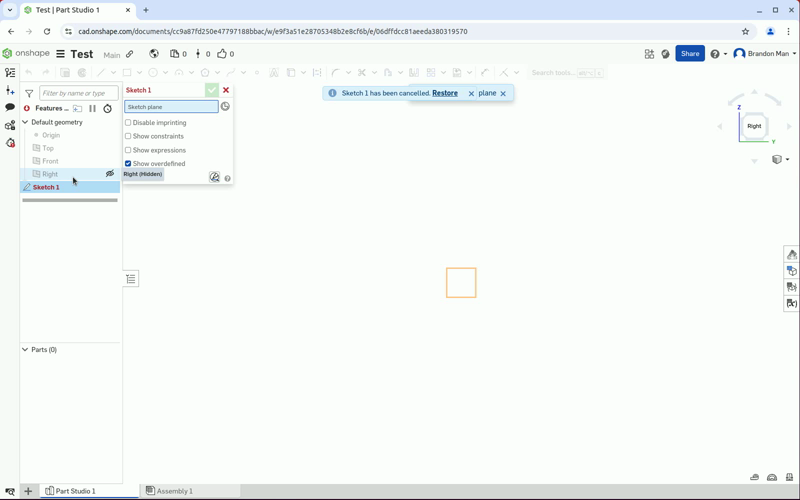
click(73, 176)
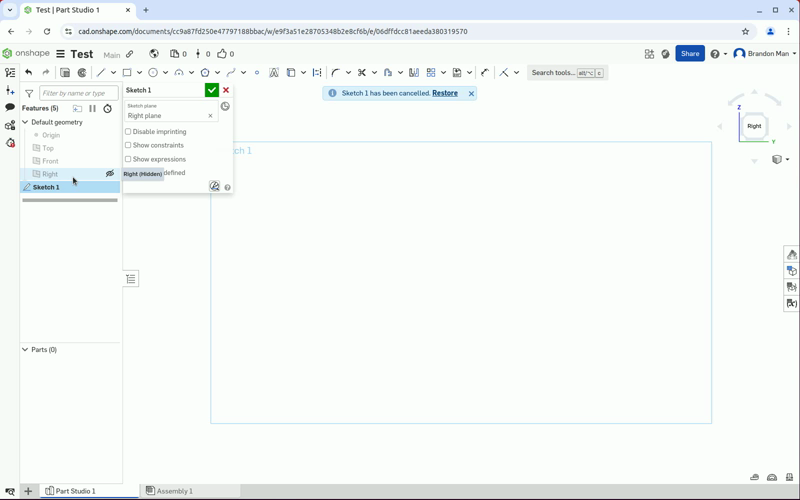
mouse_move(73, 352)
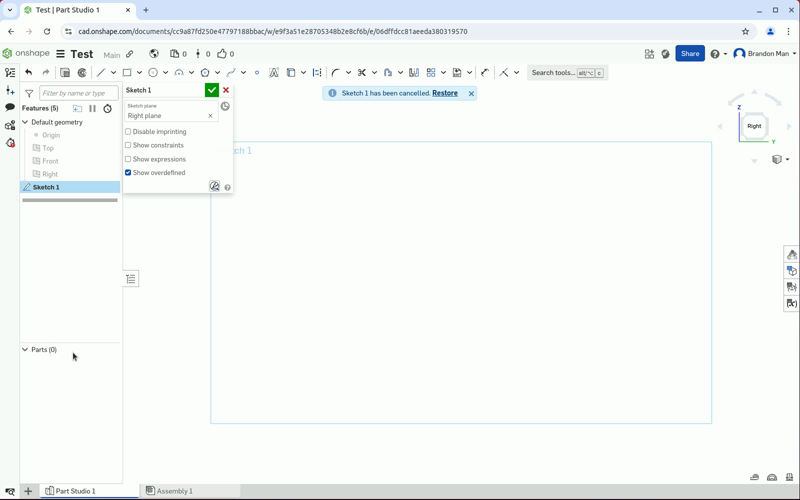
key(y)
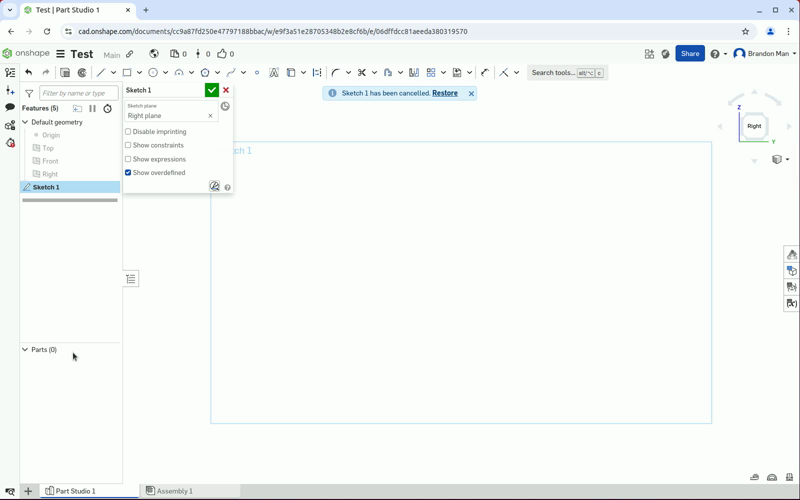
key(l)
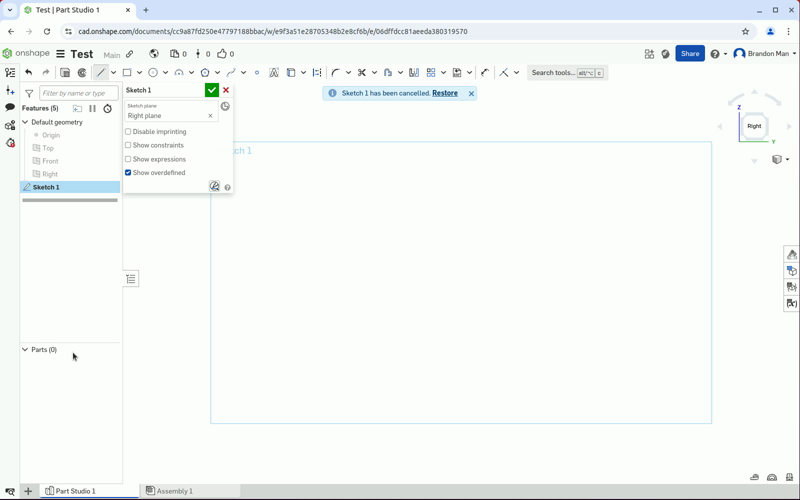
key_down(shift)
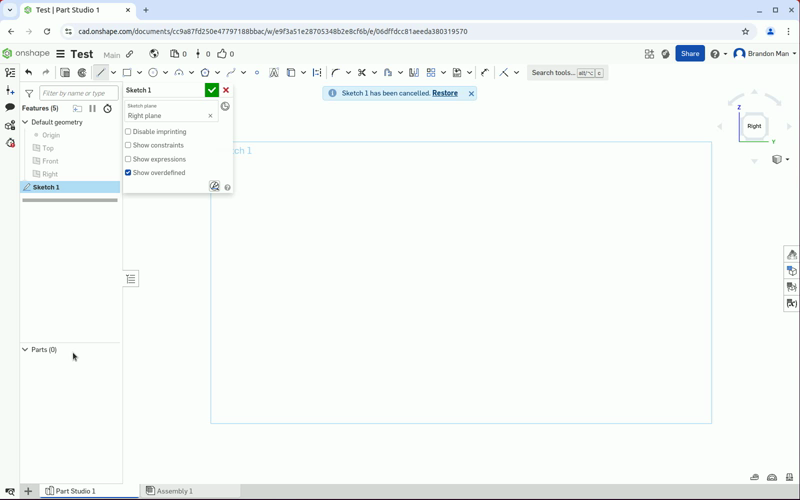
mouse_move(350, 179)
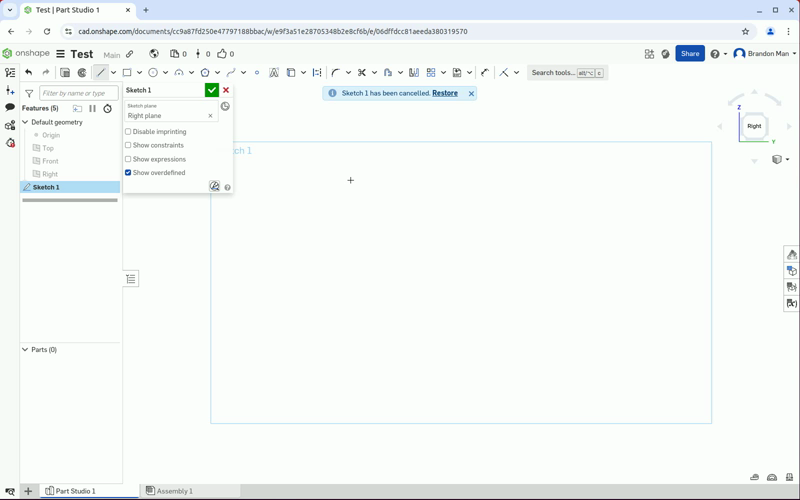
click(350, 179)
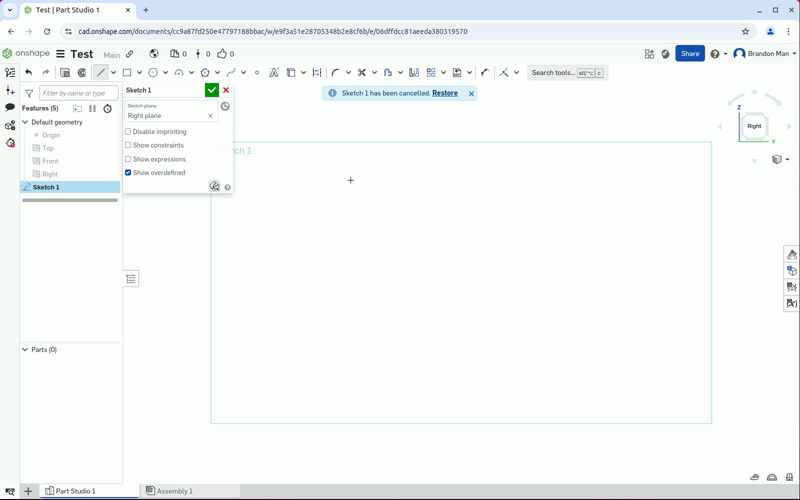
key_up(shift)
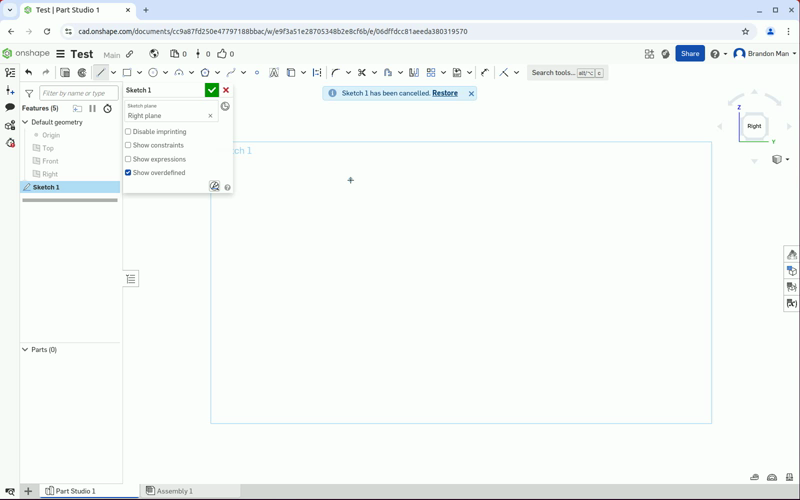
key_down(shift)
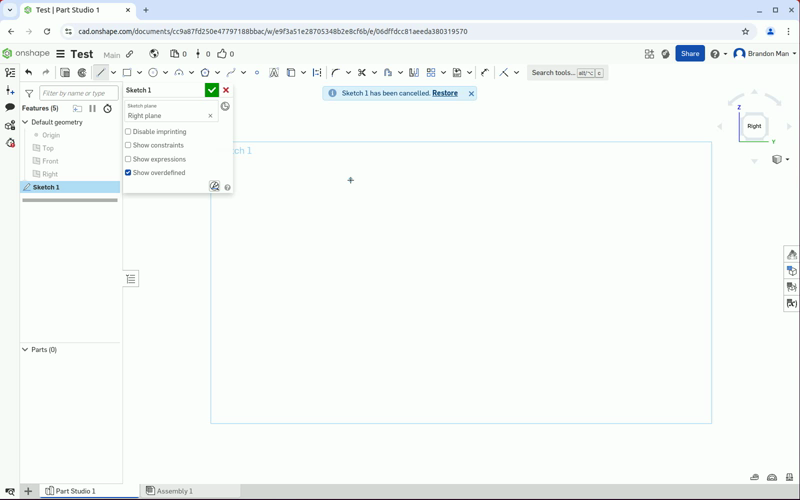
mouse_move(380, 179)
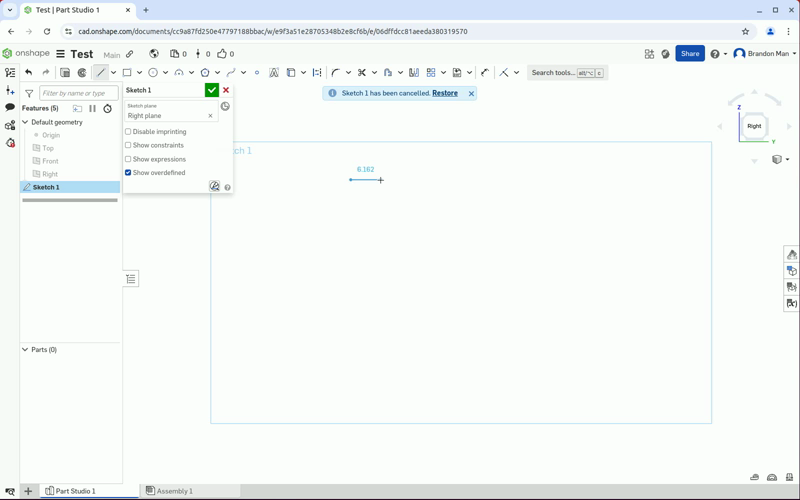
mouse_move(370, 179)
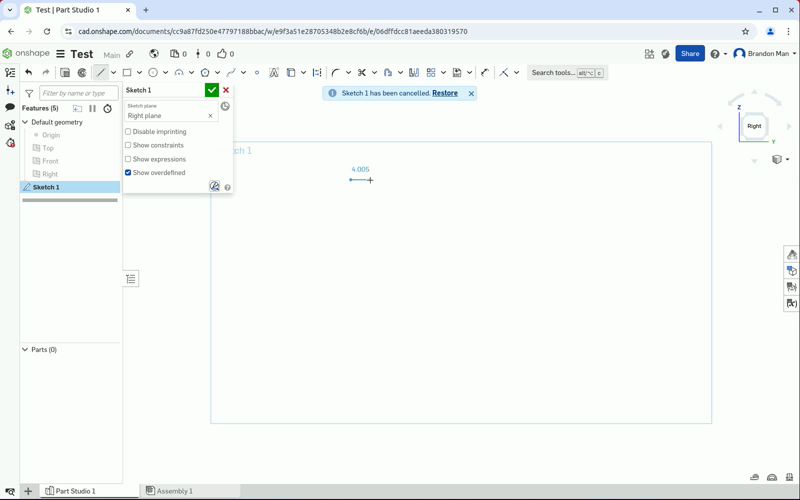
click(370, 179)
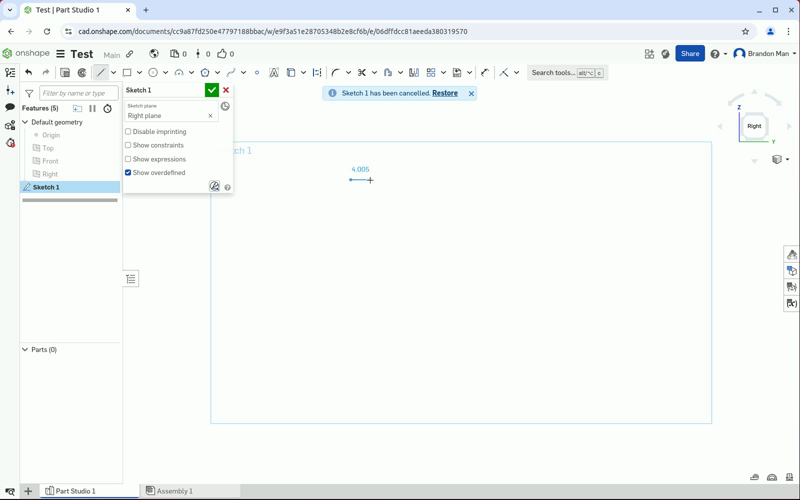
key_up(shift)
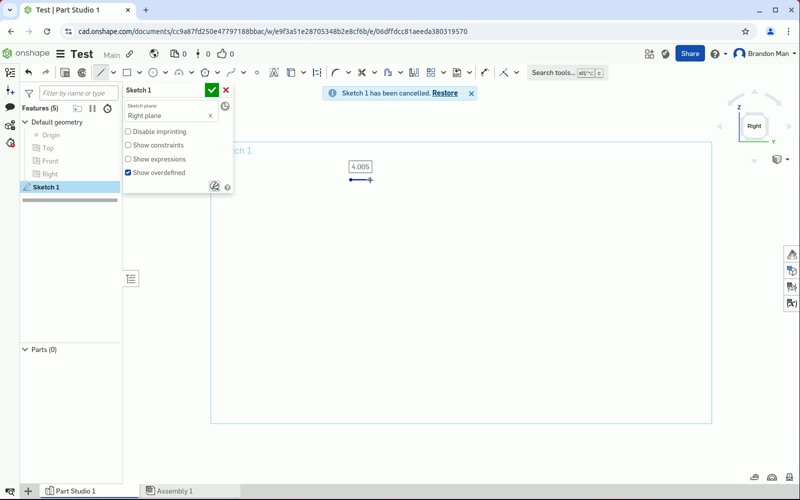
key_down(shift)
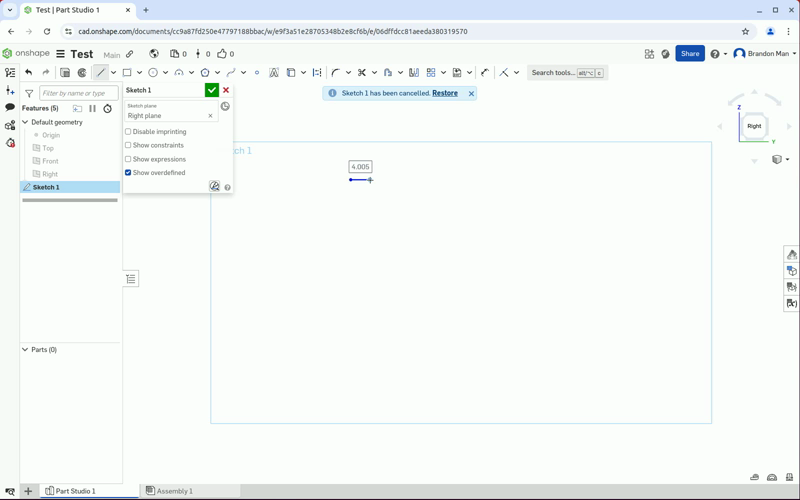
mouse_move(400, 179)
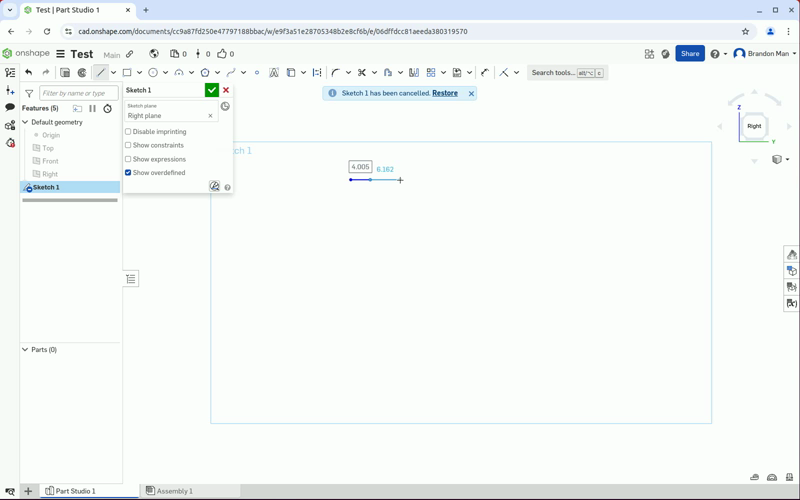
mouse_move(370, 180)
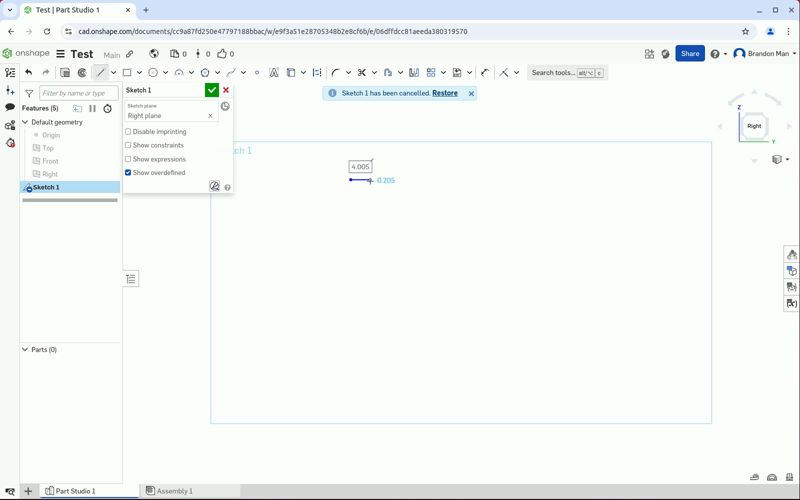
scroll(6)
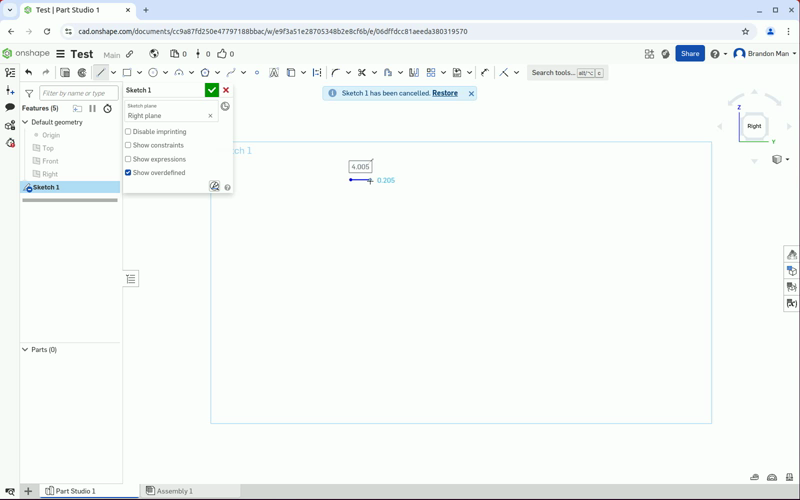
scroll(6)
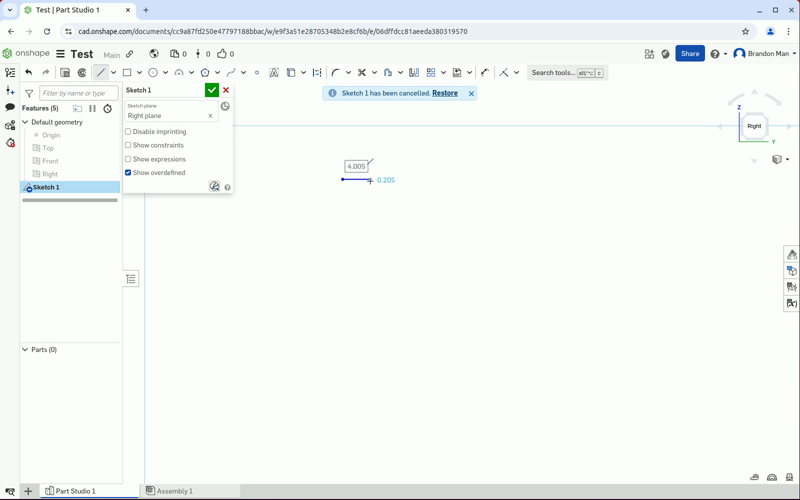
scroll(6)
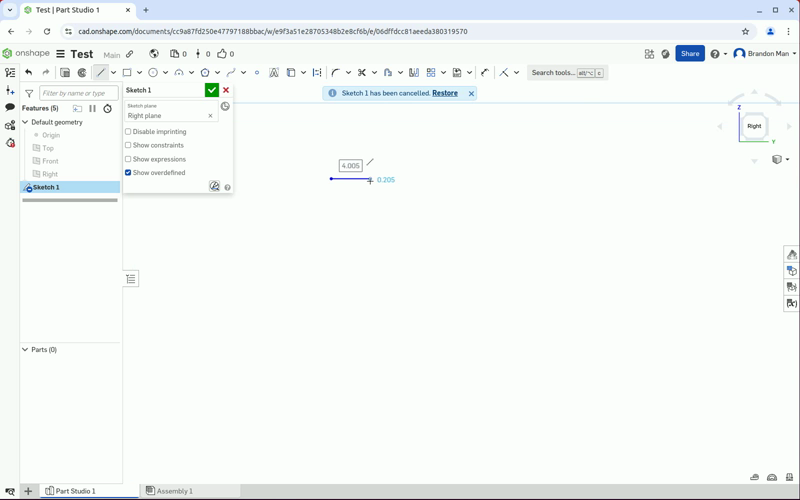
scroll(6)
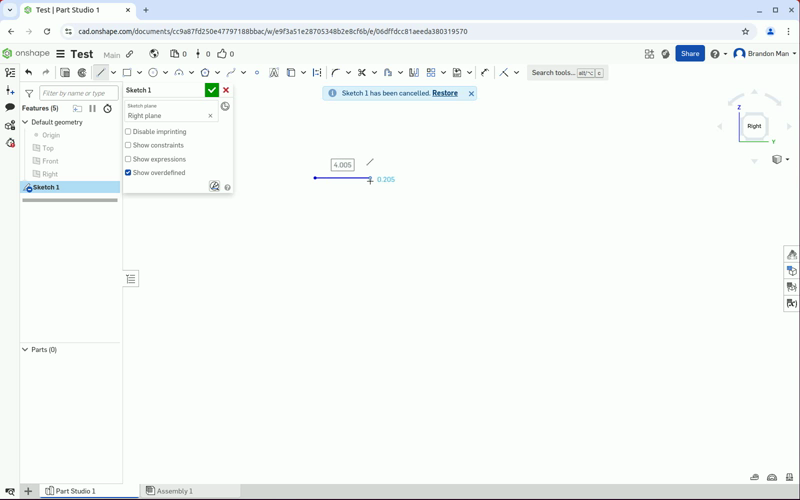
scroll(6)
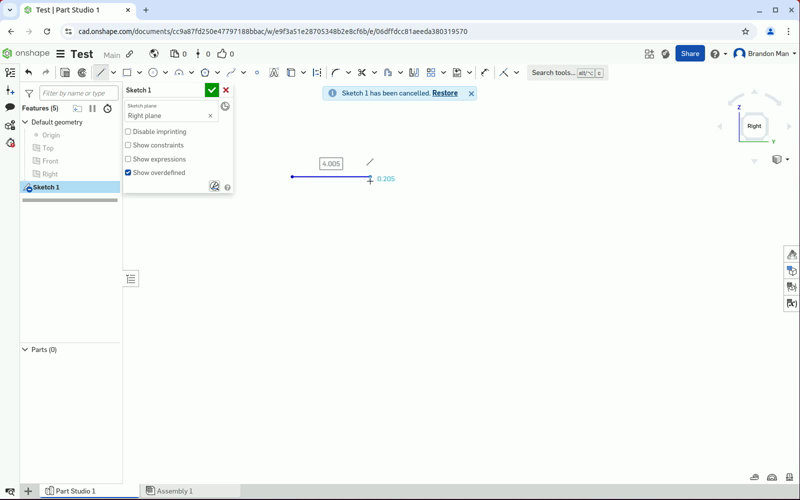
scroll(6)
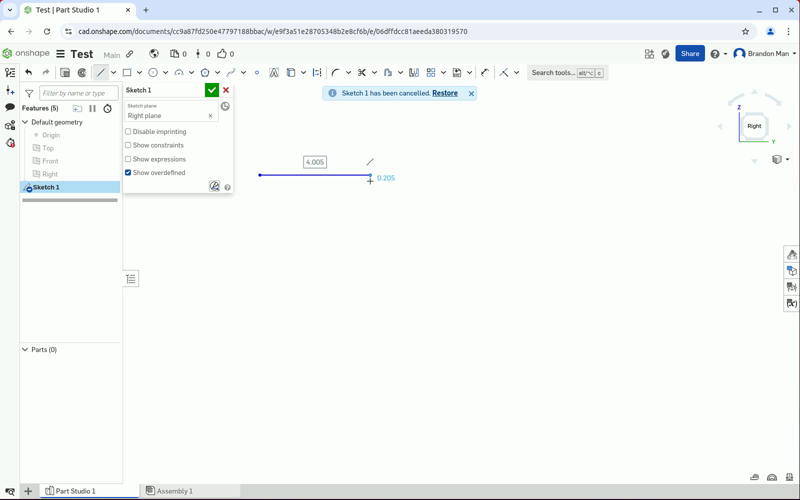
scroll(6)
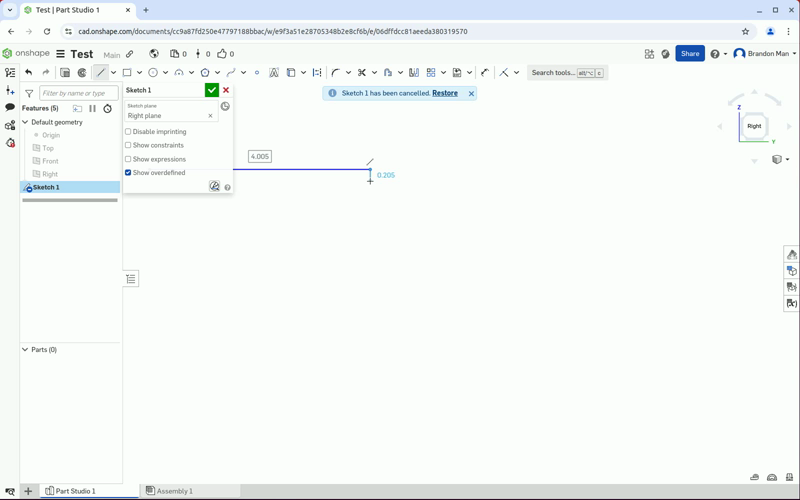
click(370, 180)
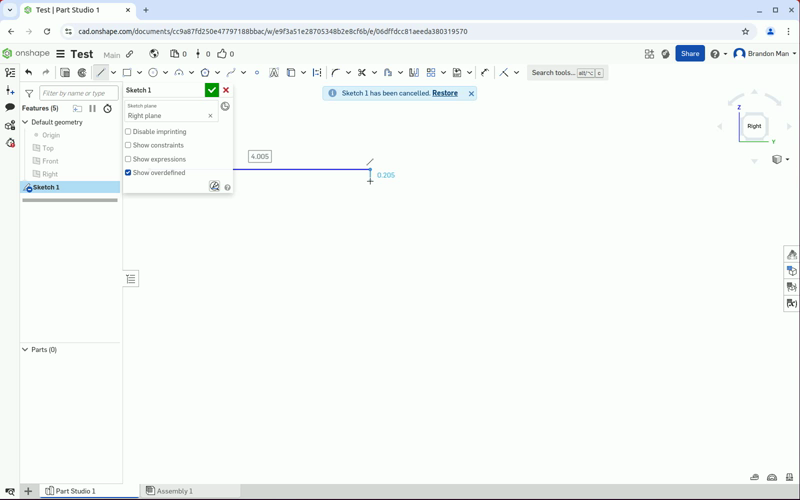
scroll(-6)
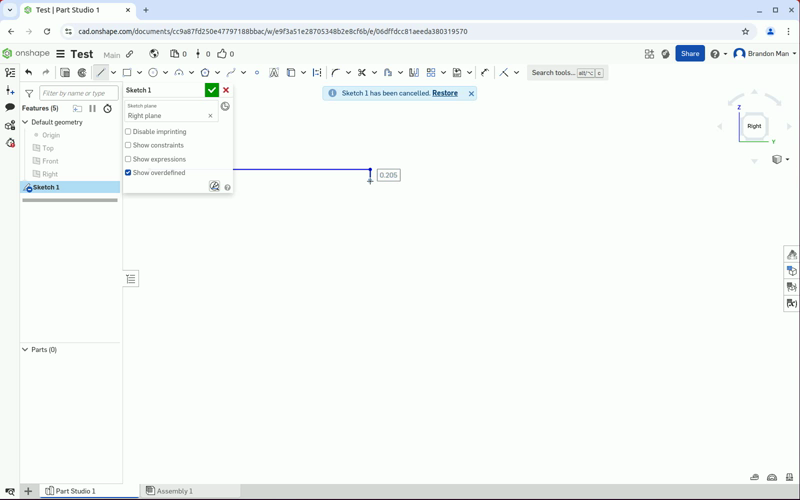
scroll(-6)
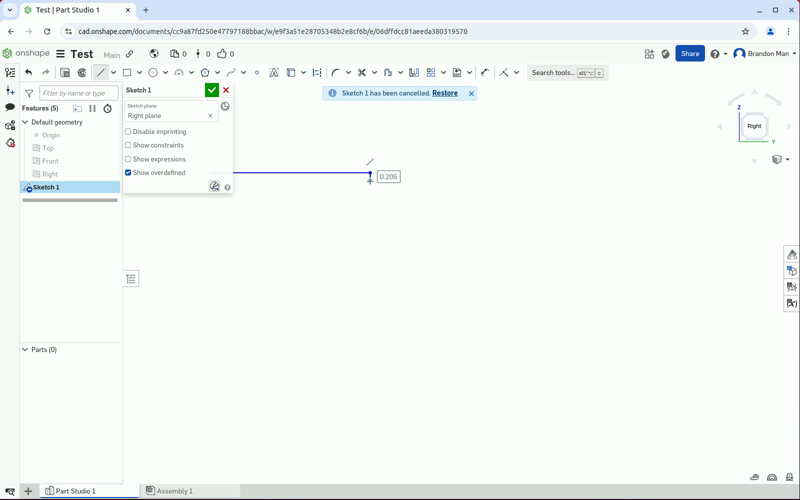
scroll(-6)
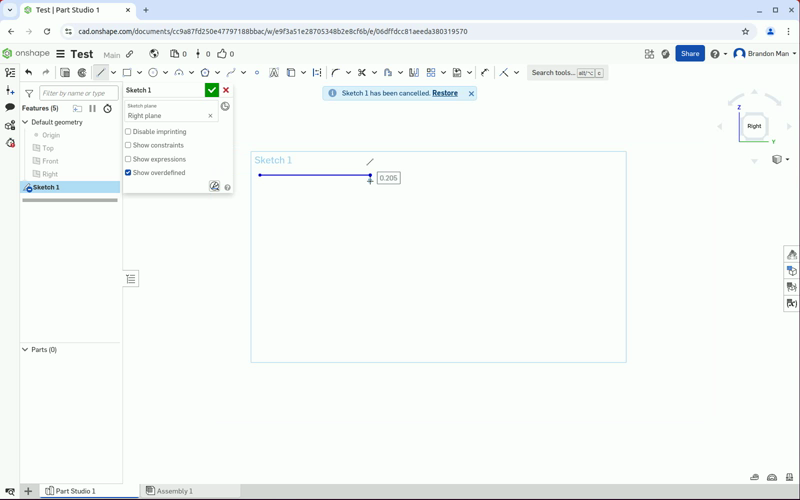
scroll(-6)
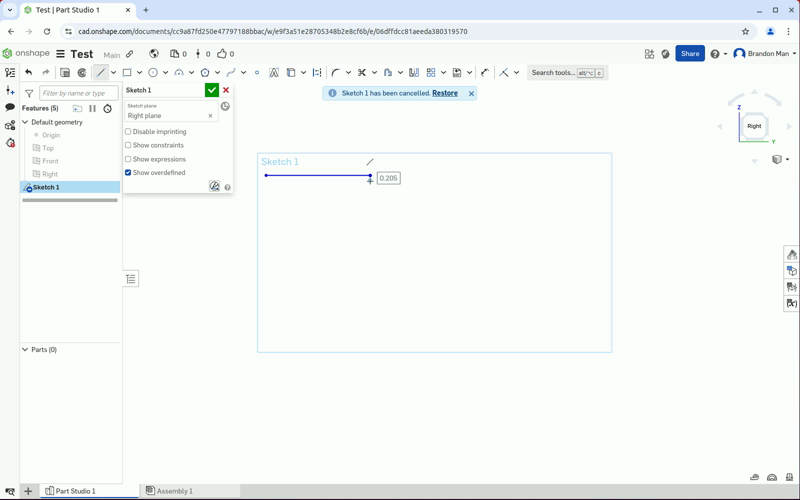
scroll(-6)
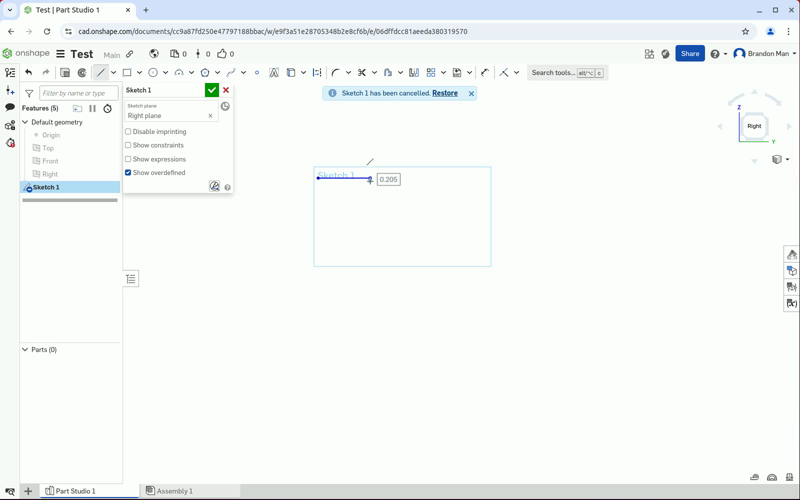
scroll(-6)
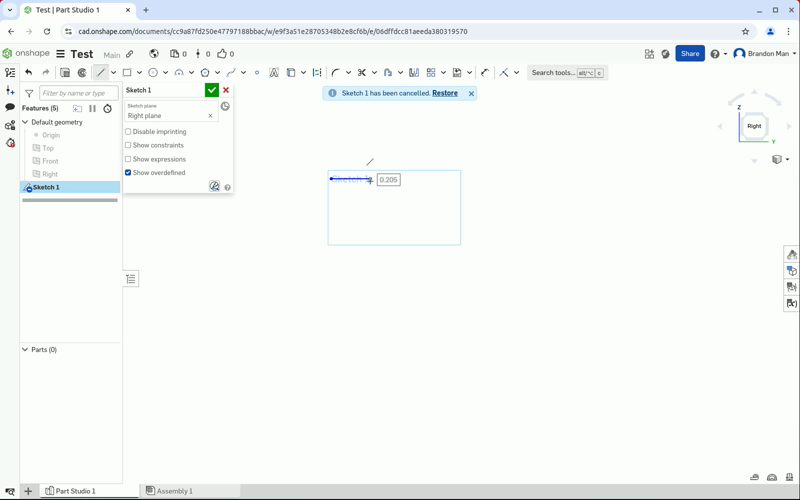
scroll(-6)
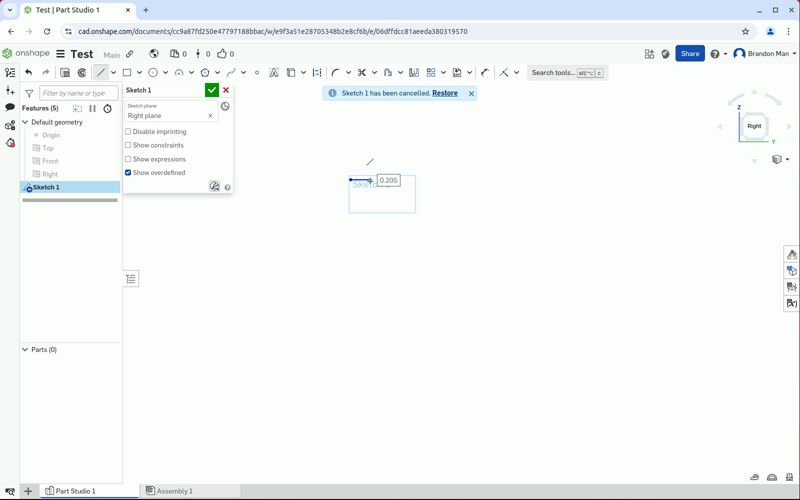
key_up(shift)
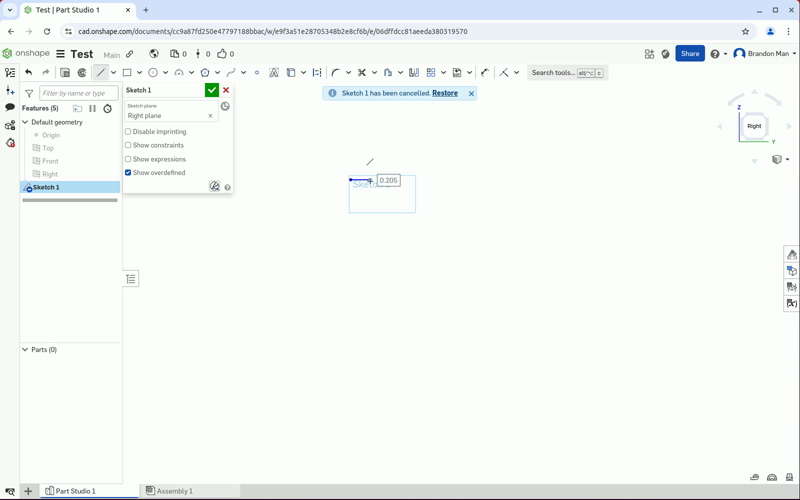
key(esc)
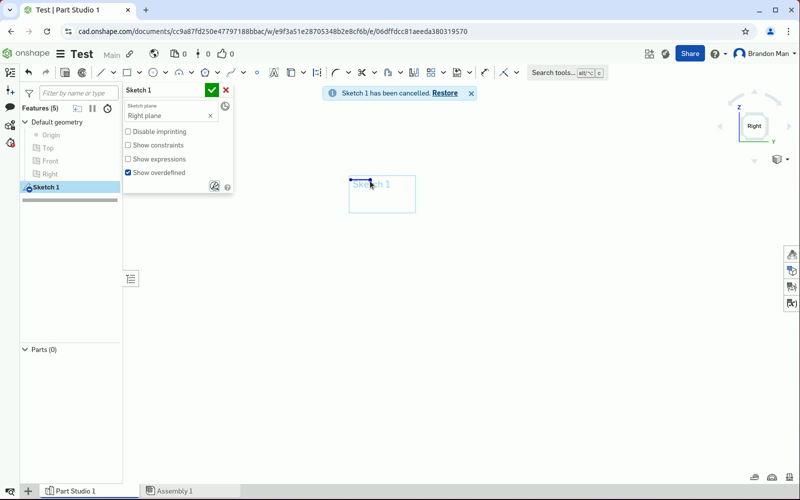
key(a)
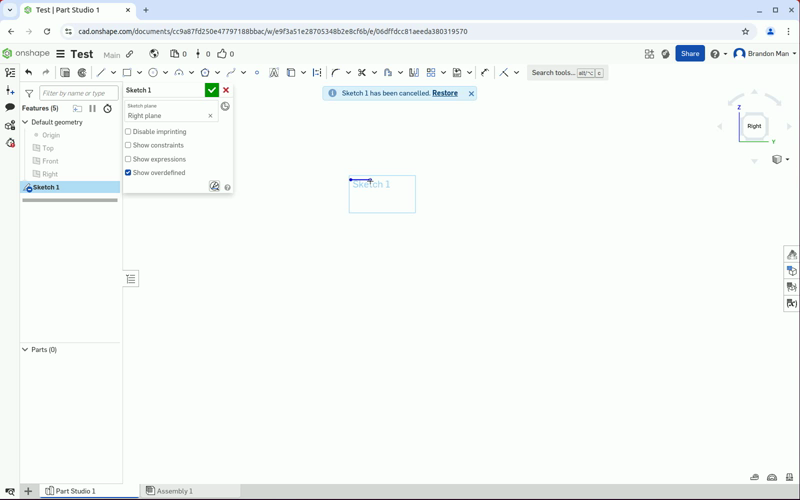
mouse_move(370, 180)
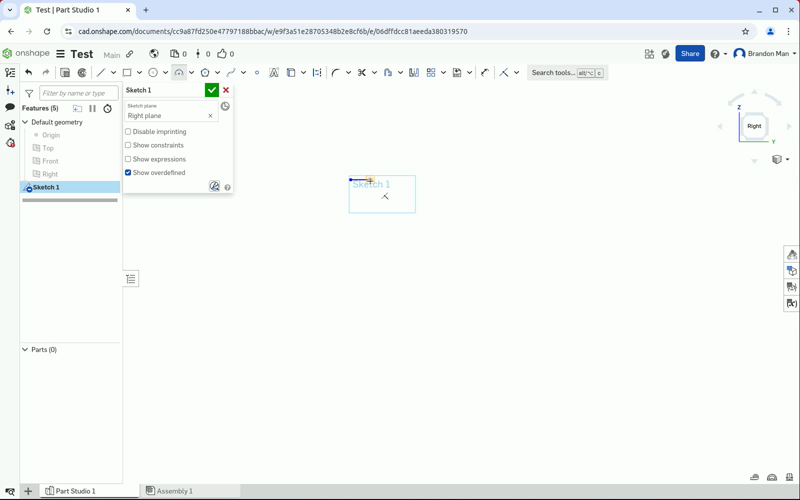
scroll(6)
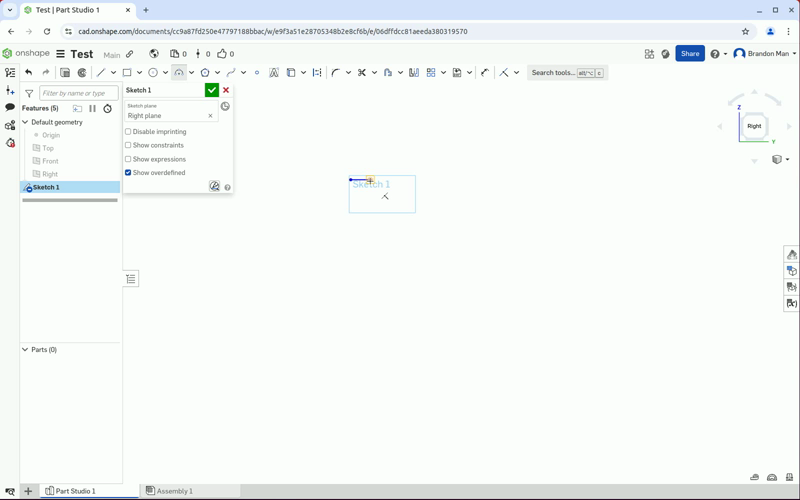
scroll(6)
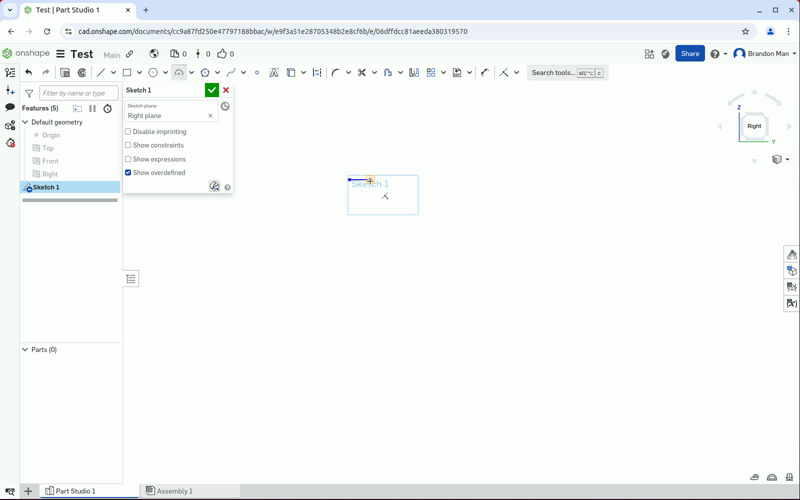
scroll(6)
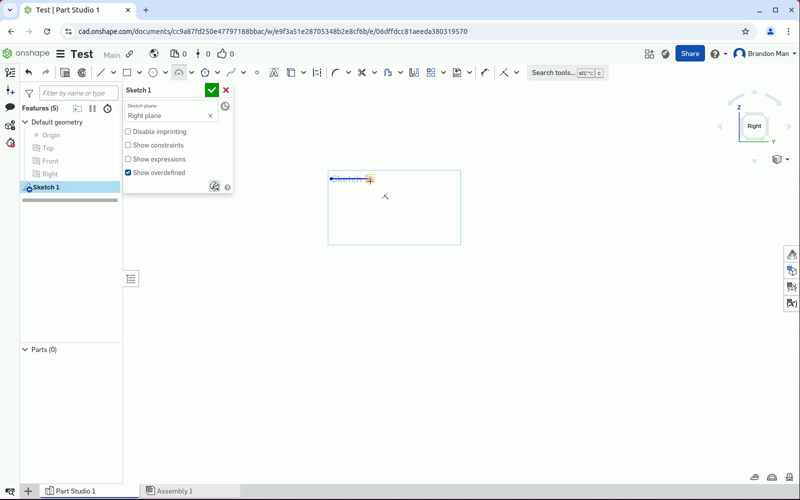
scroll(6)
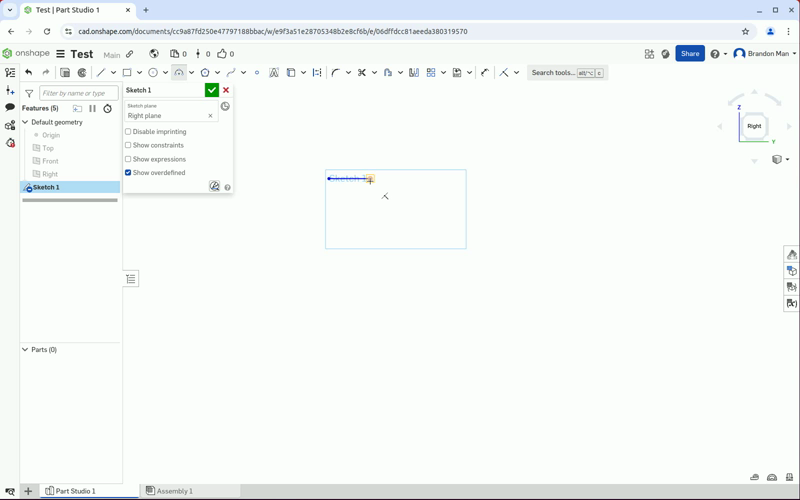
scroll(6)
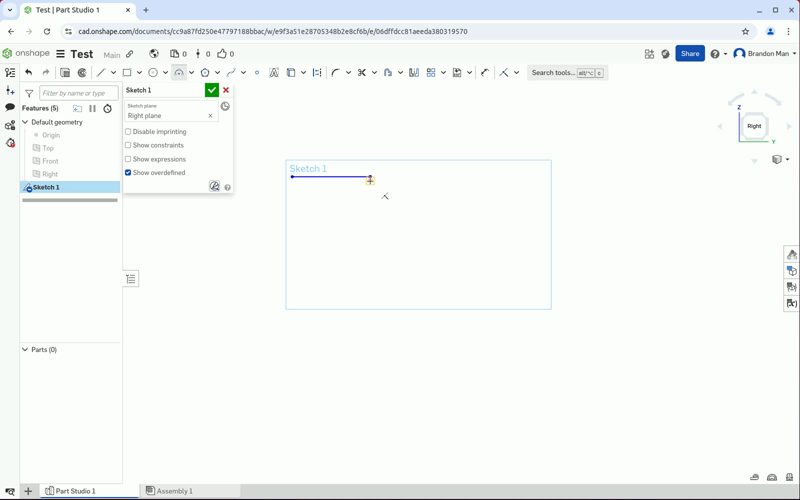
scroll(6)
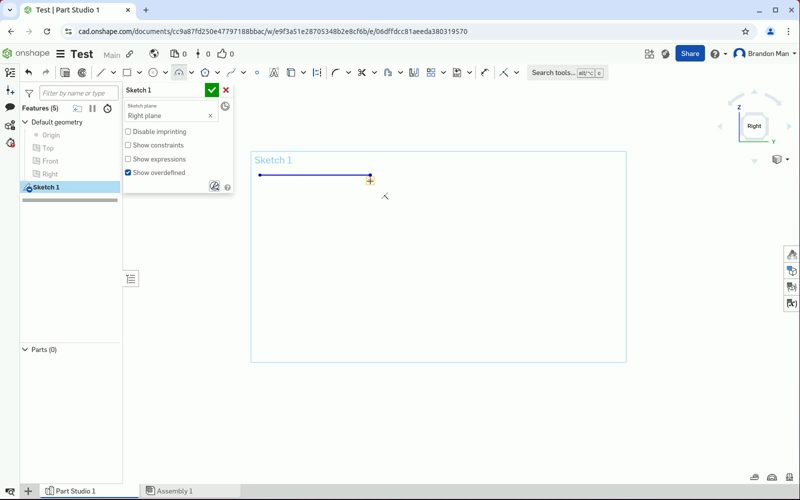
scroll(6)
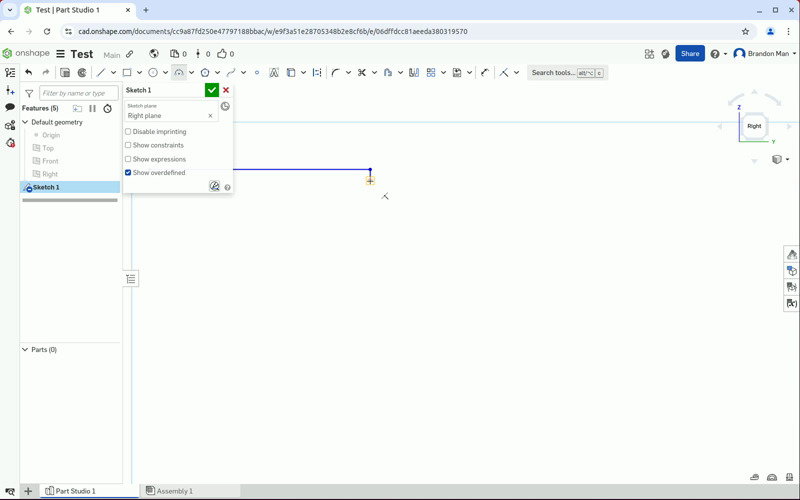
click(370, 180)
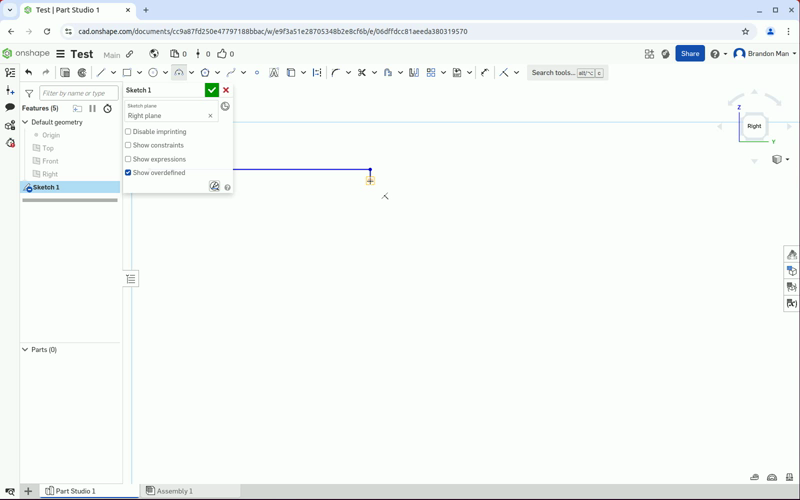
scroll(-6)
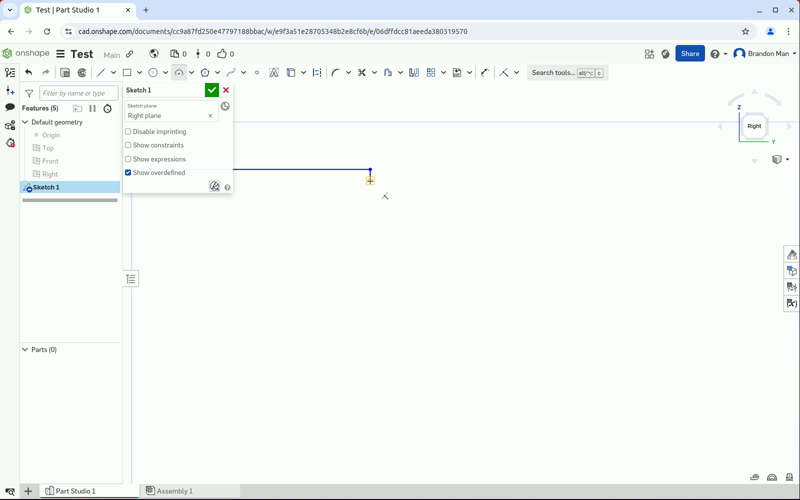
scroll(-6)
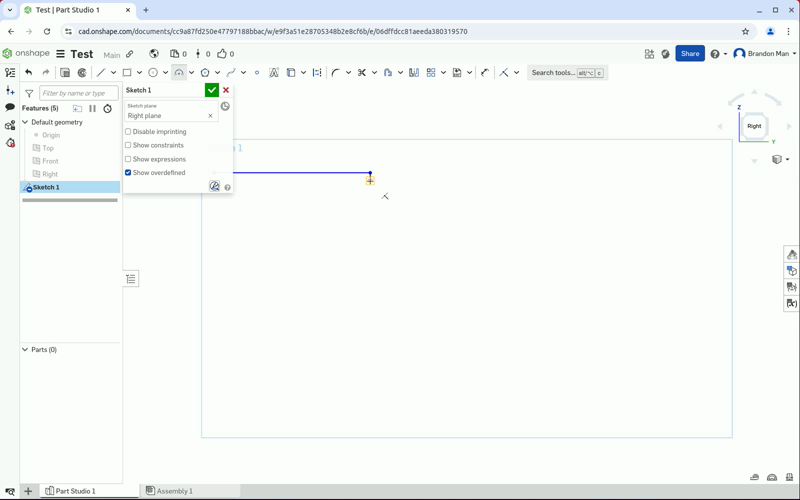
scroll(-6)
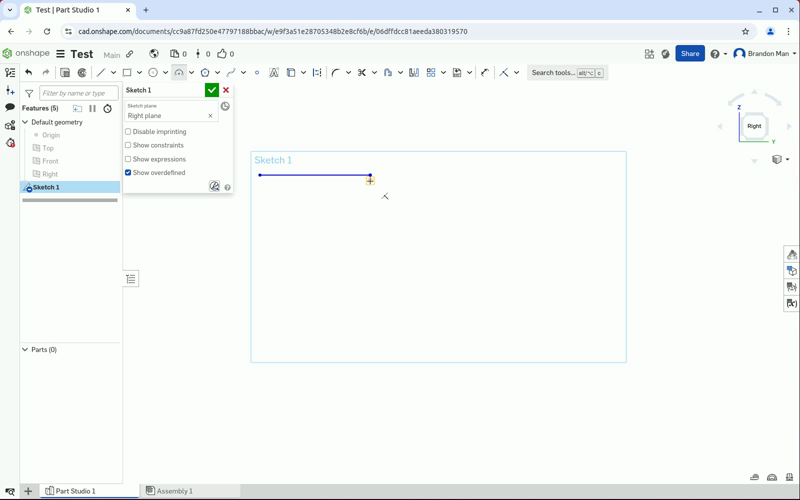
scroll(-6)
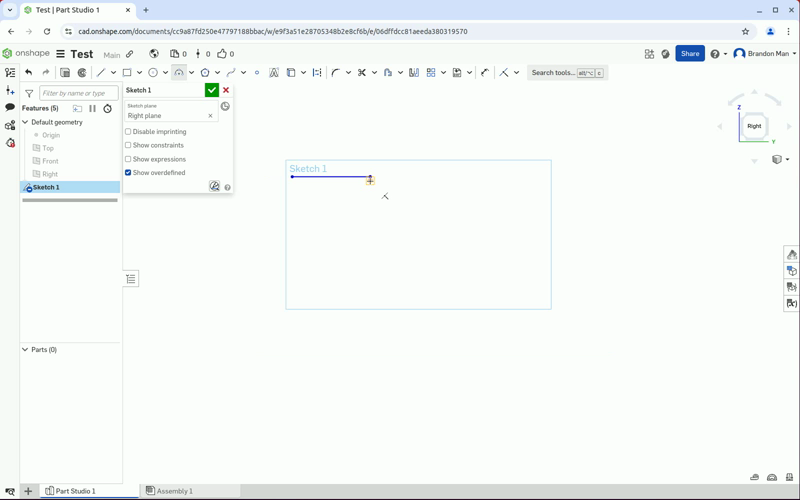
scroll(-6)
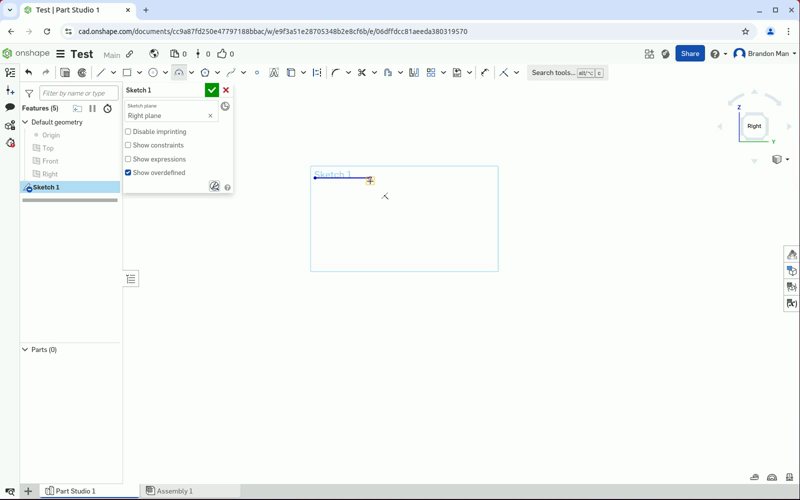
scroll(-6)
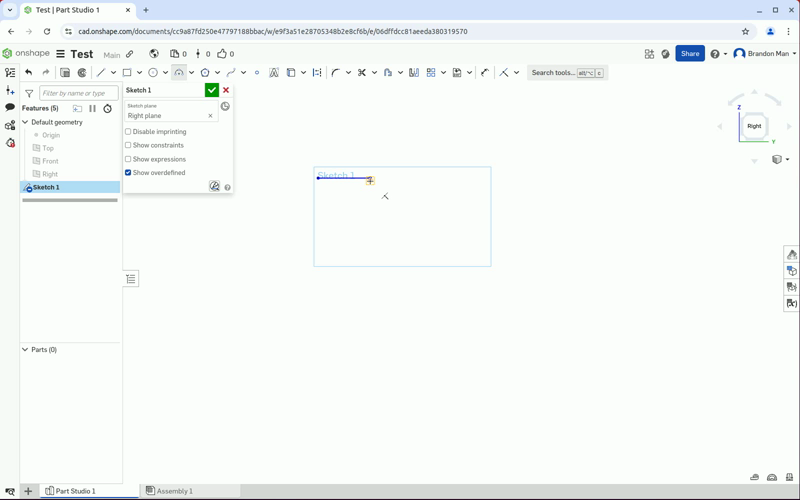
scroll(-6)
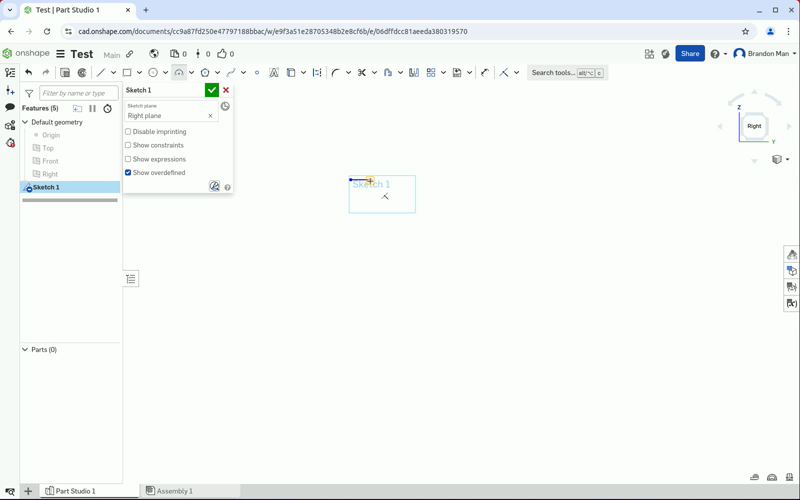
mouse_move(350, 179)
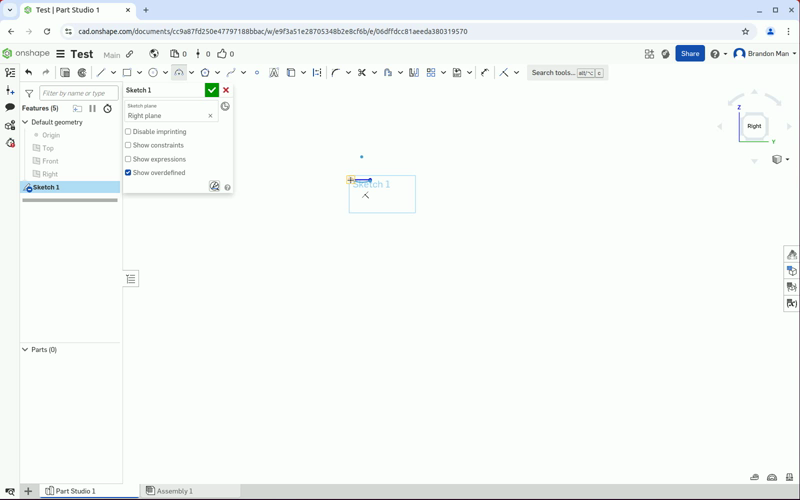
click(350, 179)
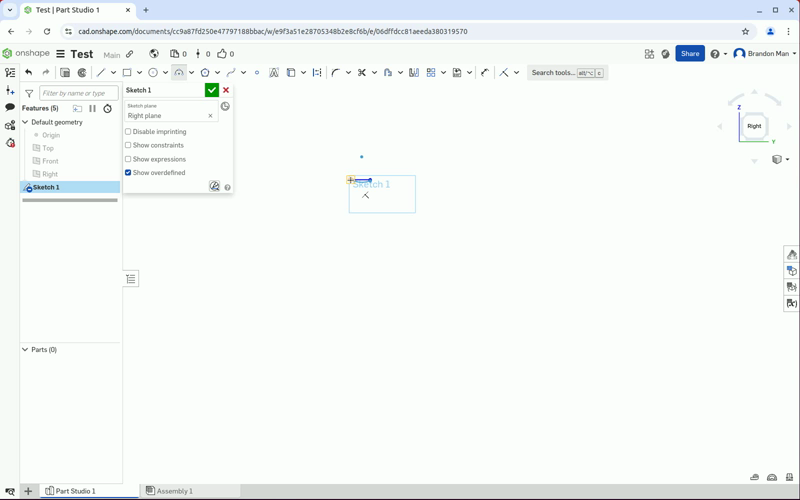
key_down(shift)
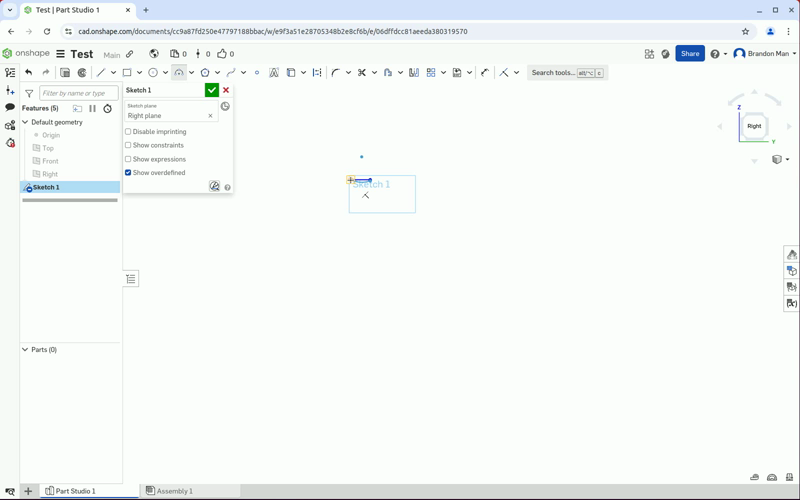
mouse_move(360, 169)
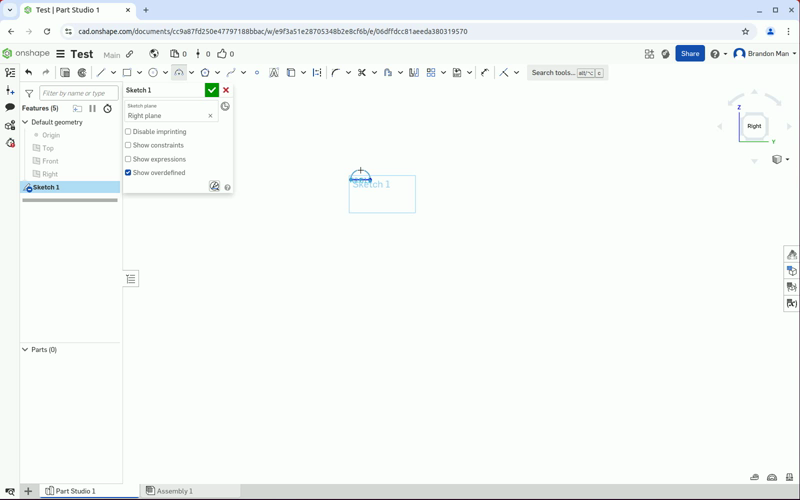
click(360, 169)
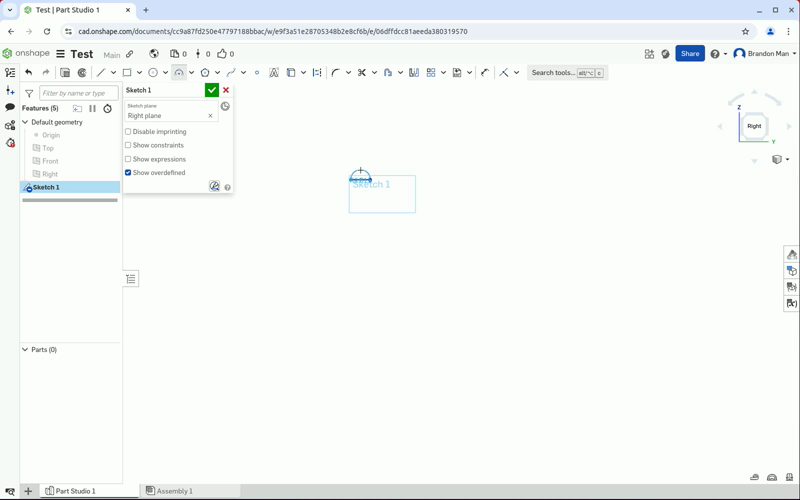
key_up(shift)
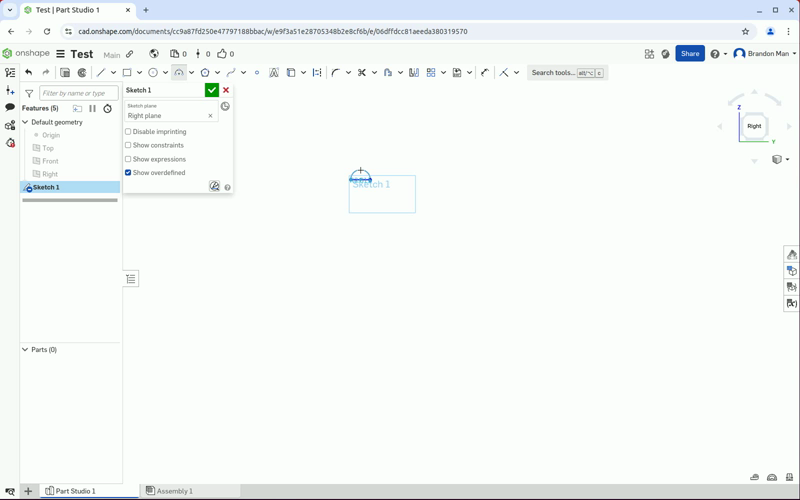
key(esc)
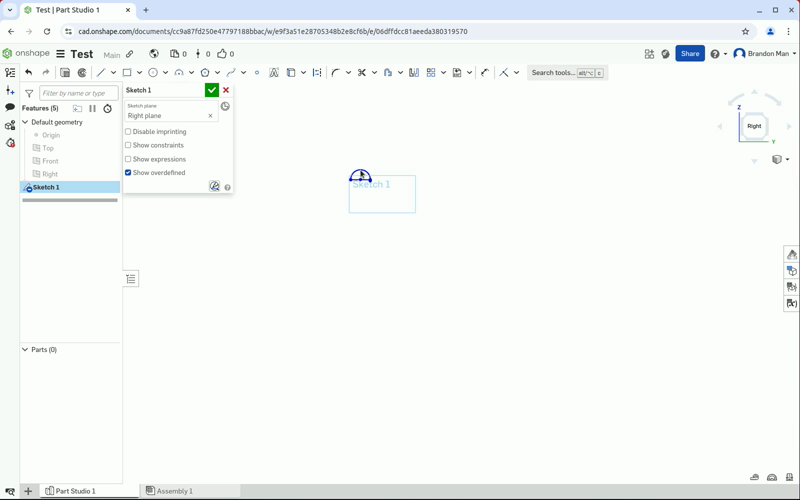
mouse_move(366, 173)
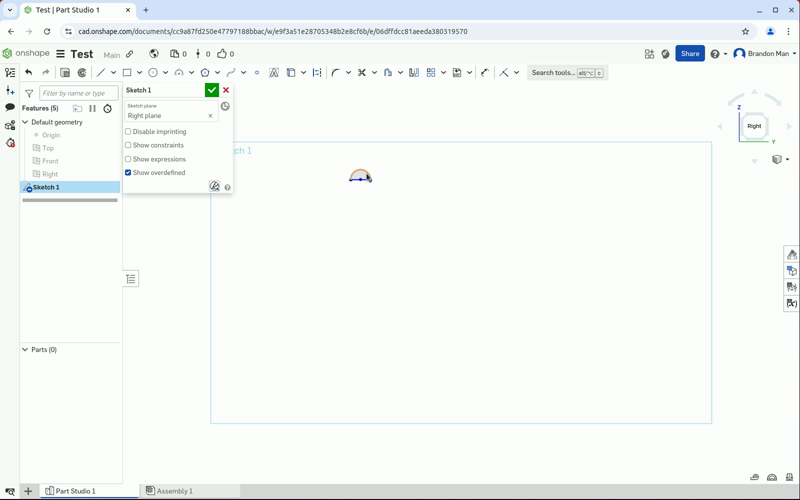
scroll(6)
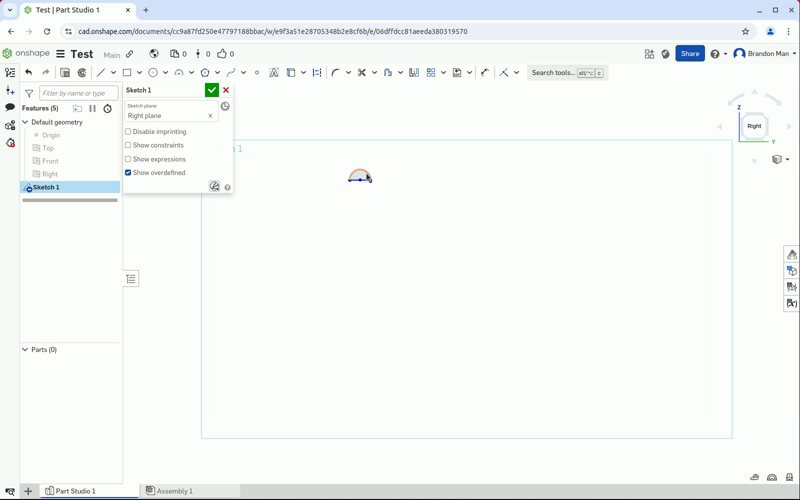
scroll(6)
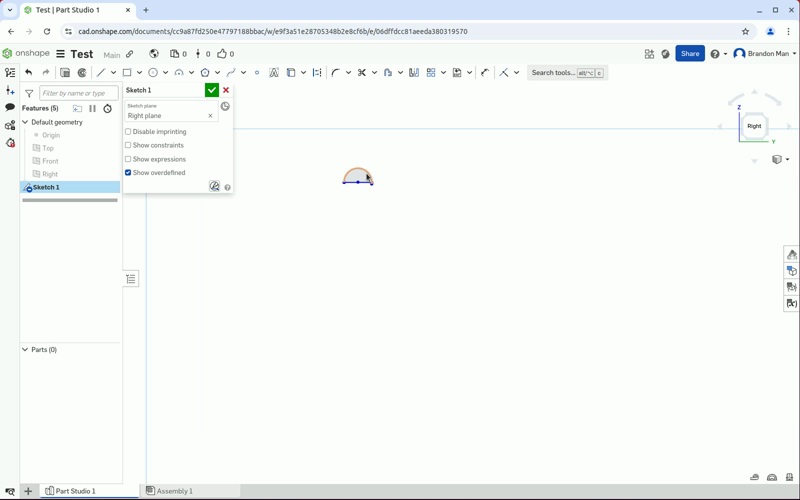
scroll(6)
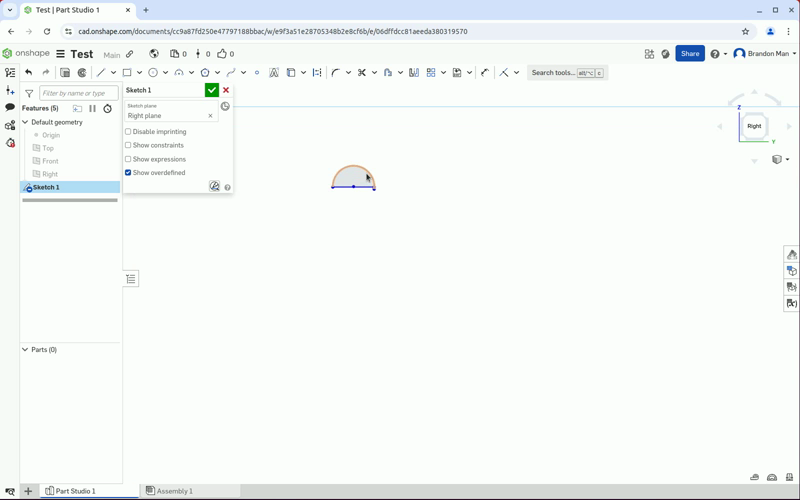
scroll(6)
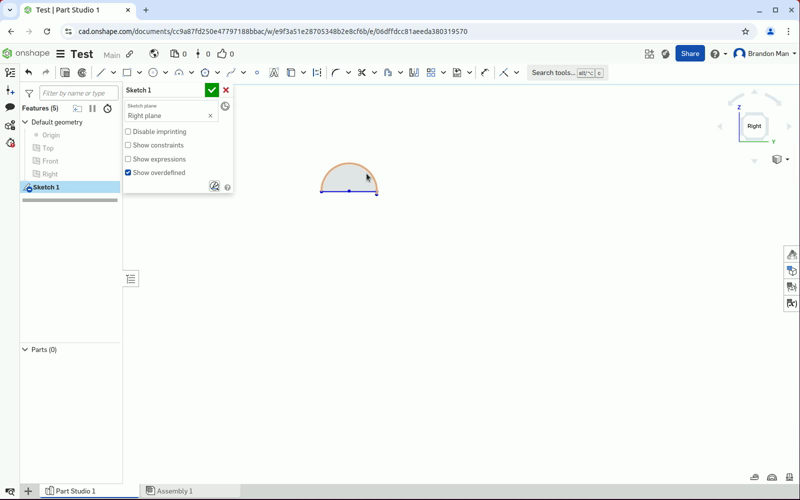
scroll(6)
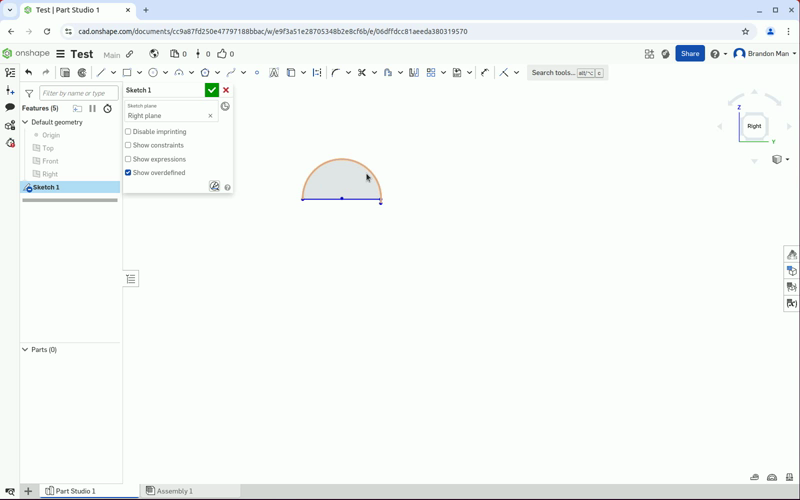
scroll(6)
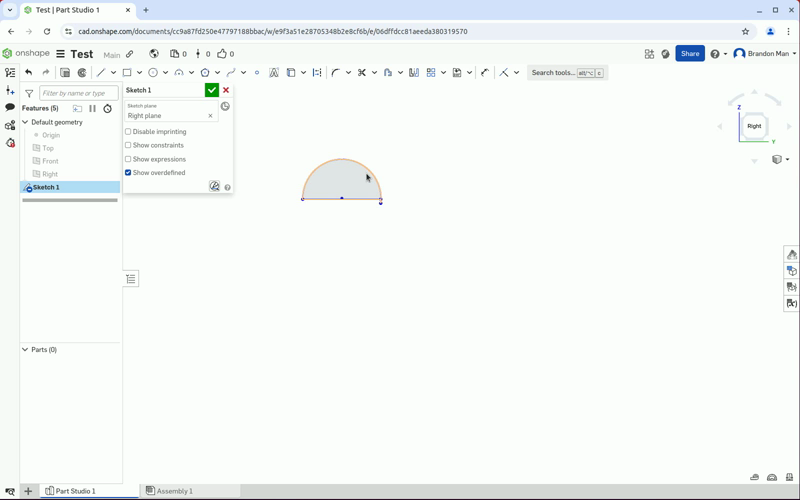
scroll(6)
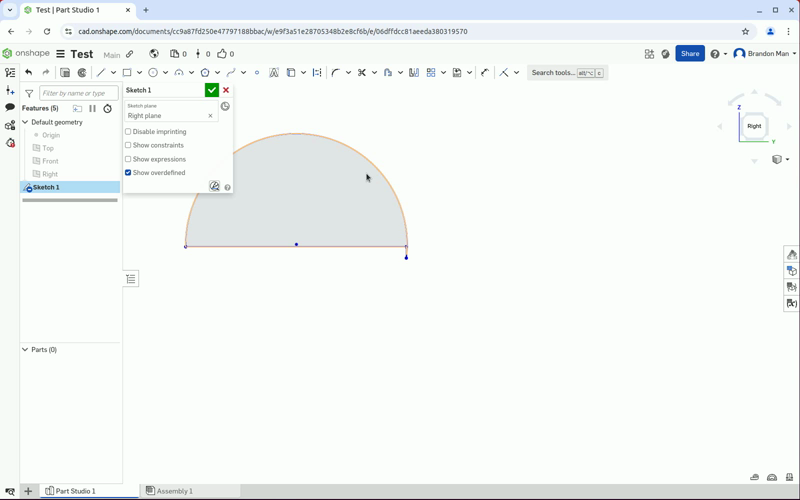
click(366, 173)
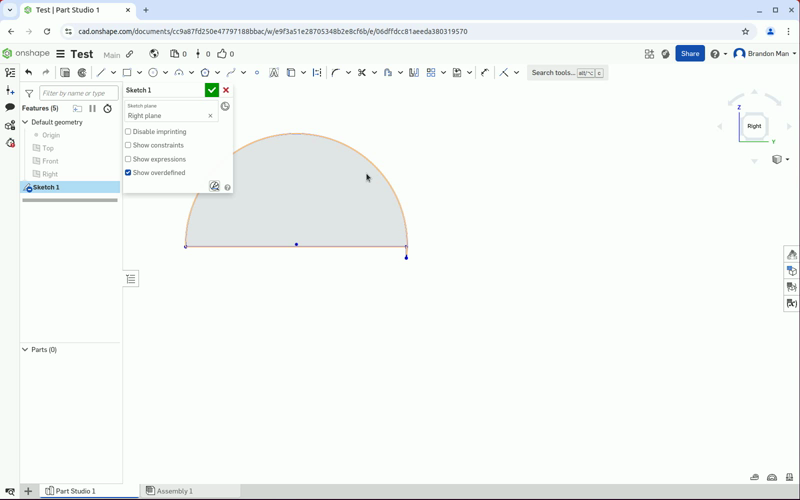
scroll(-6)
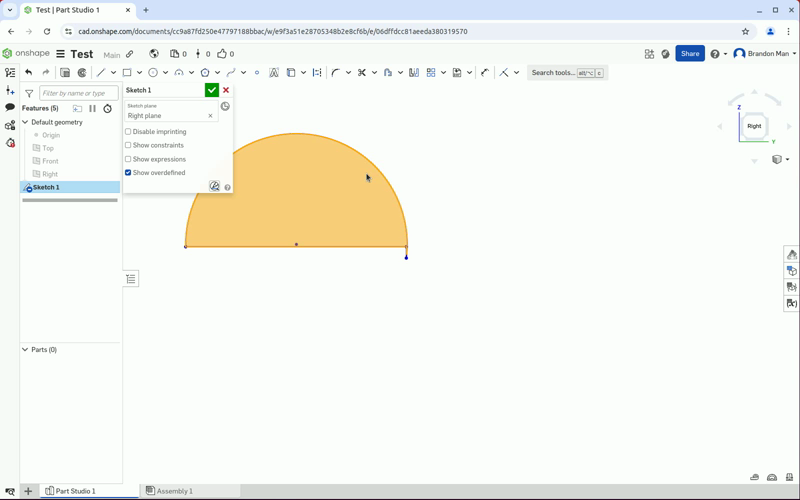
scroll(-6)
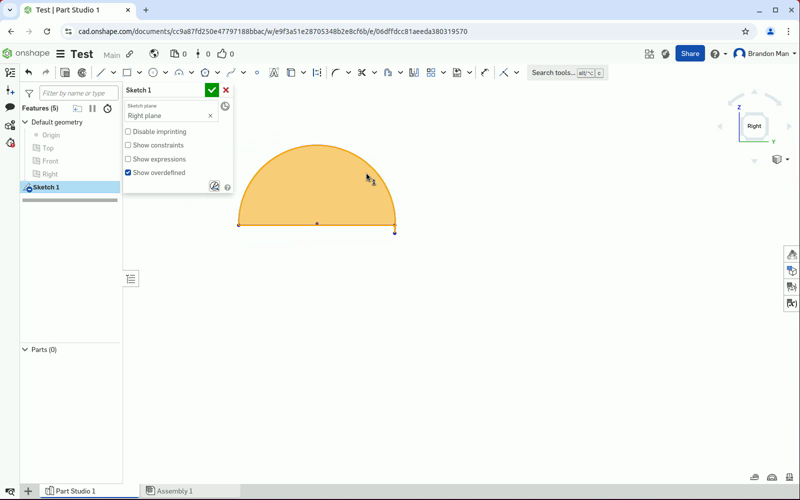
scroll(-6)
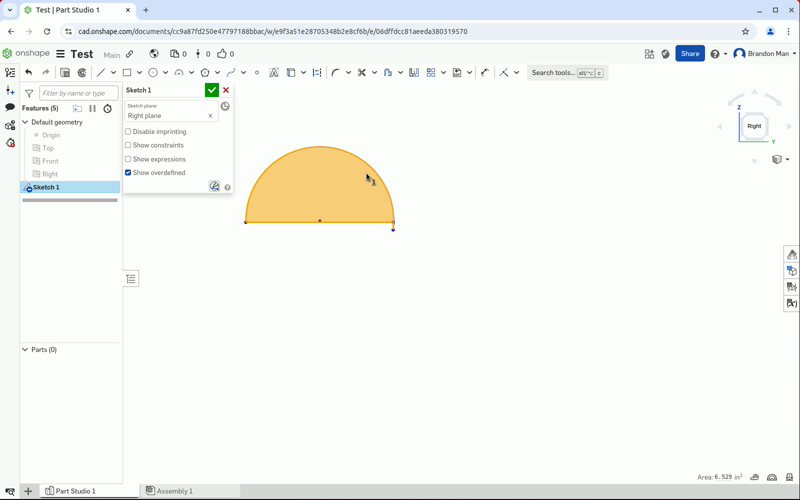
scroll(-6)
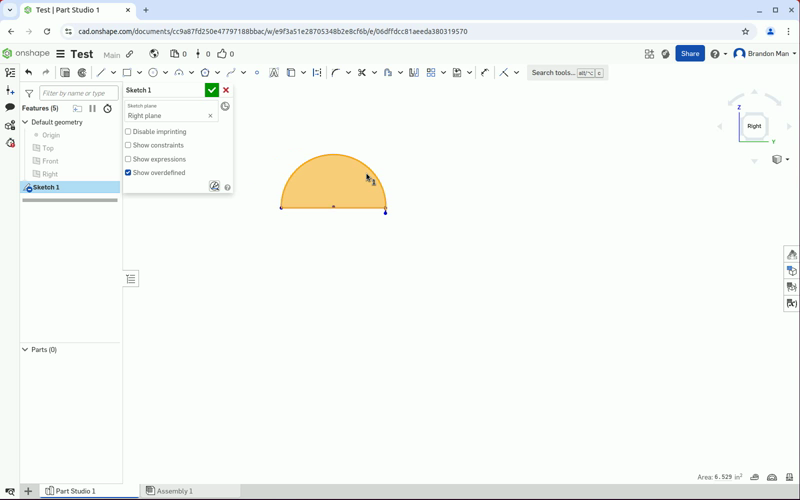
scroll(-6)
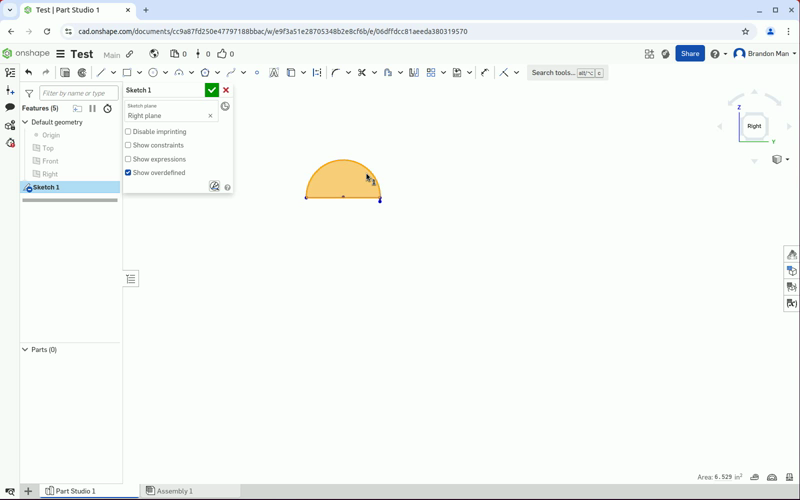
scroll(-6)
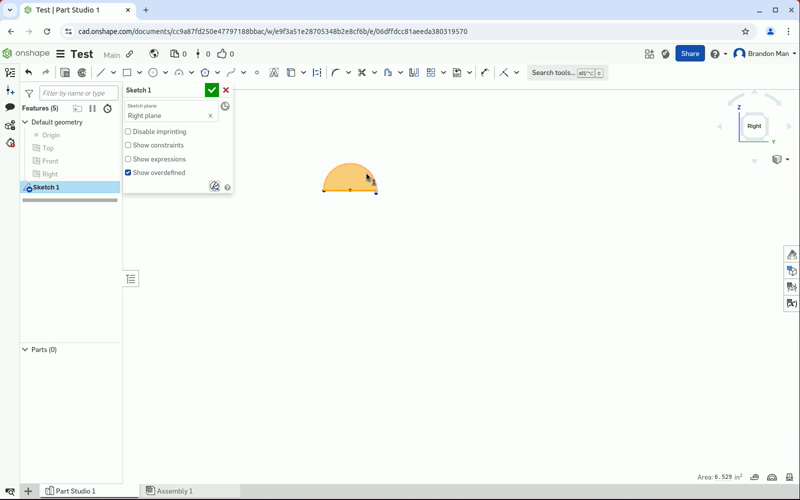
scroll(-6)
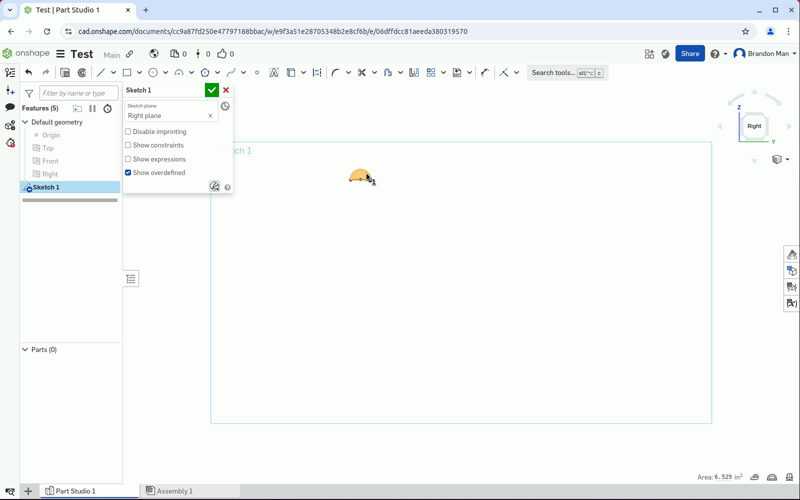
mouse_move(73, 352)
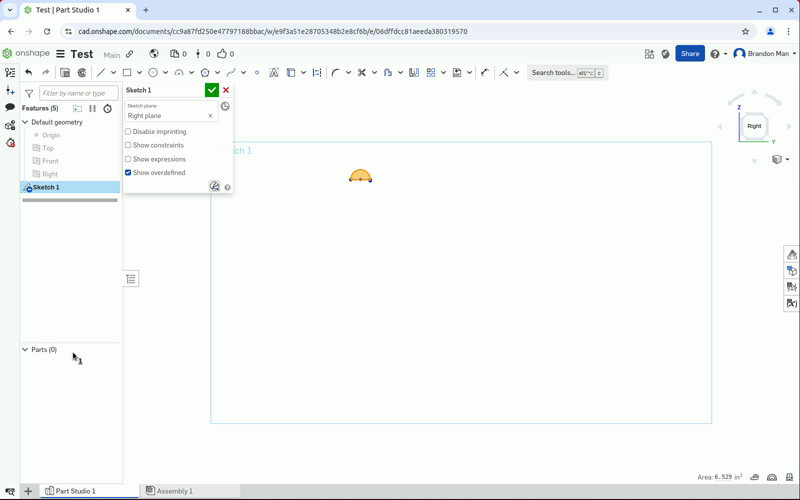
key(shift+y)
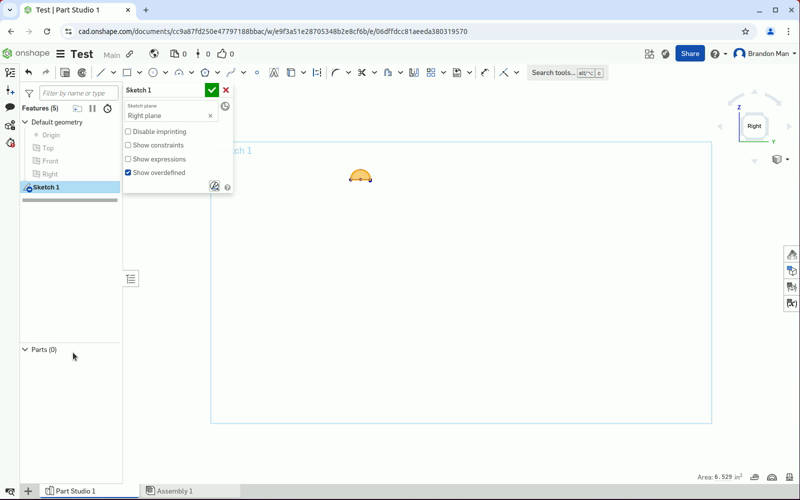
key(shift+e)
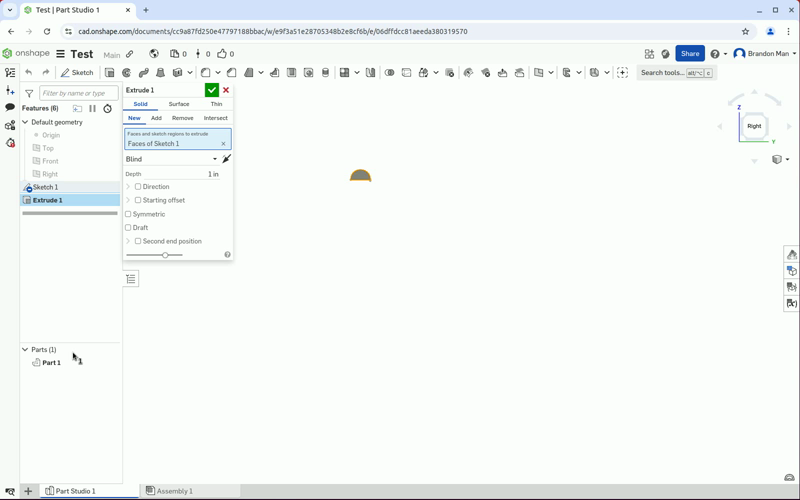
mouse_move(143, 106)
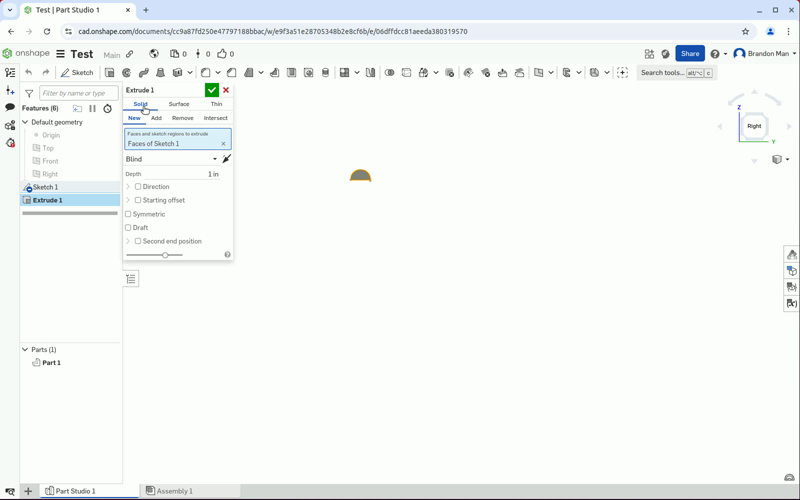
click(143, 106)
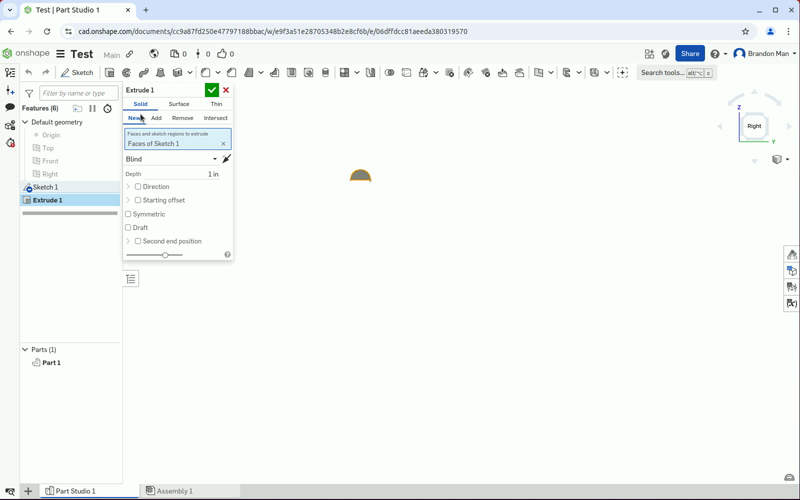
mouse_move(137, 120)
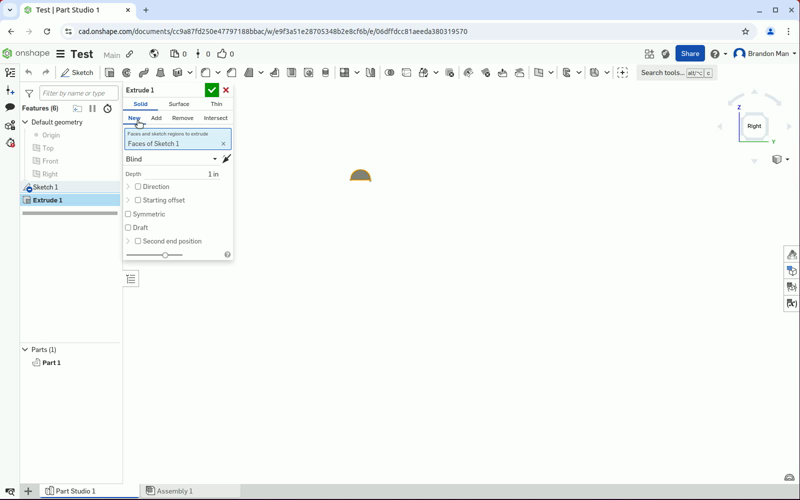
click(137, 120)
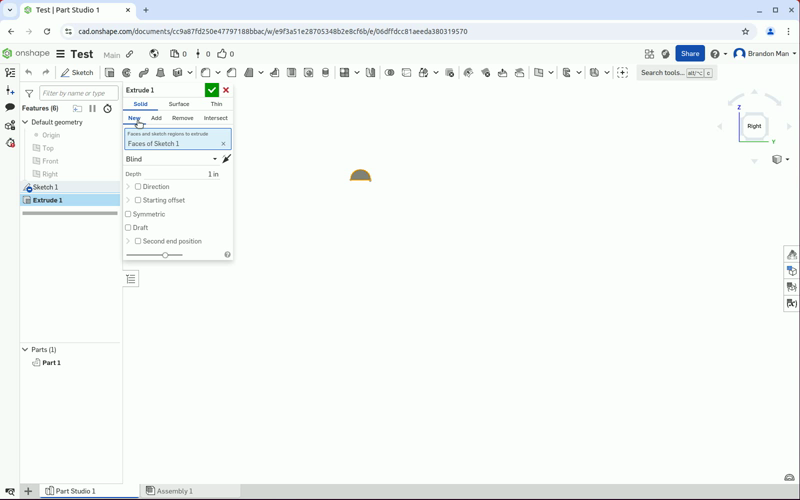
key(tab, 4)
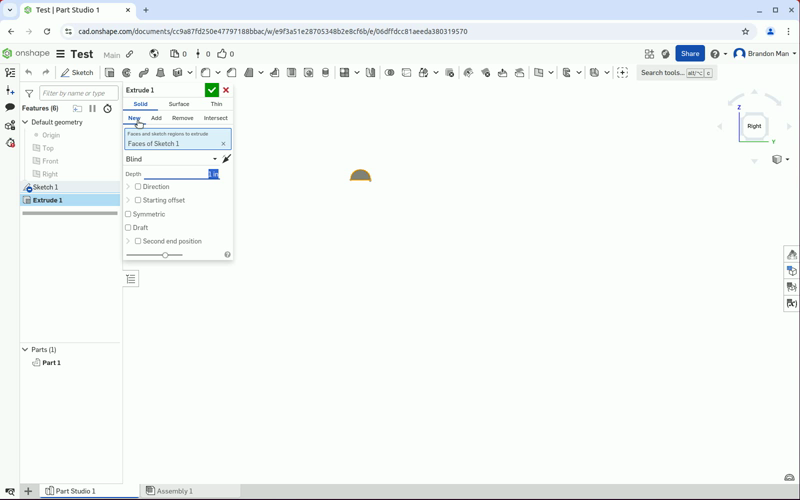
text(8.425)
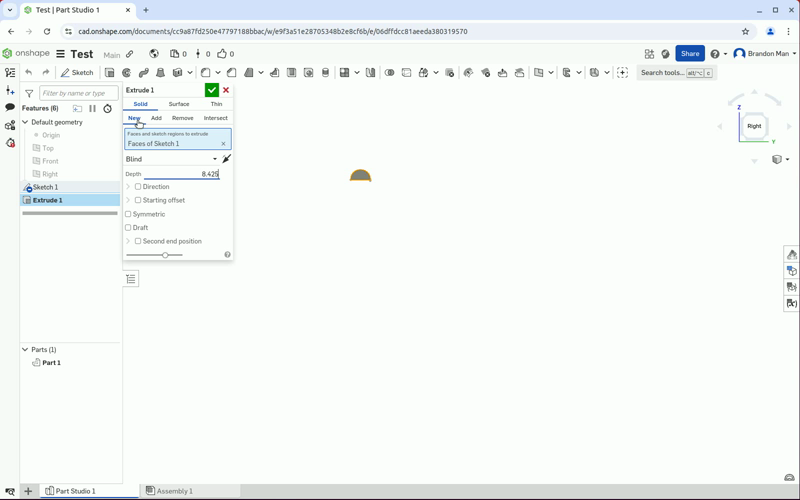
key(enter)
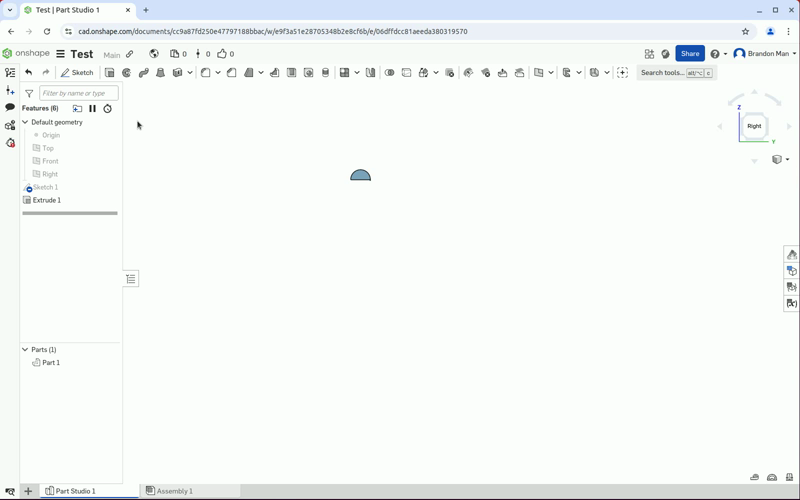
key(shift+h)
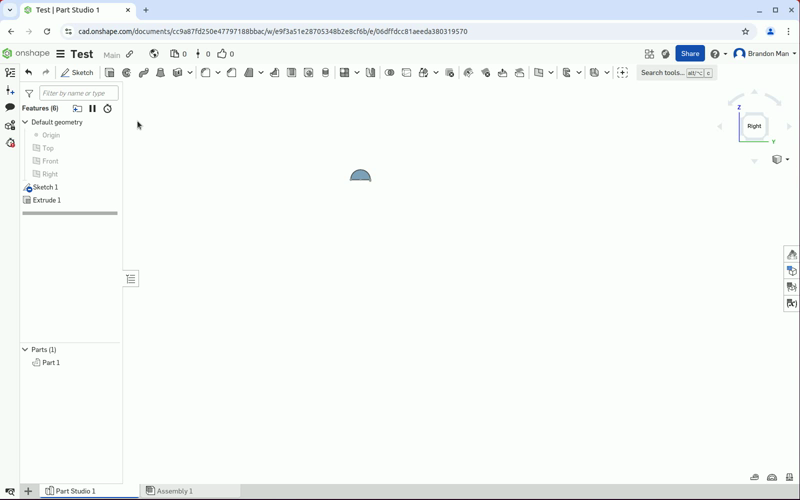
key(shift+h)
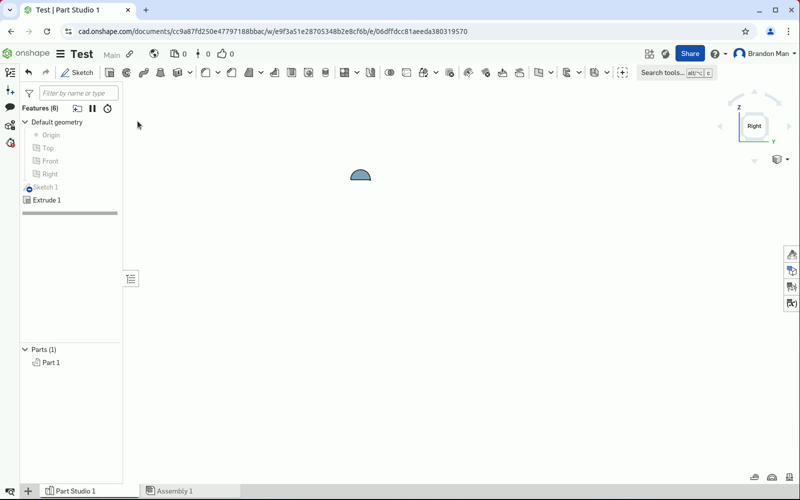
mouse_move(73, 189)
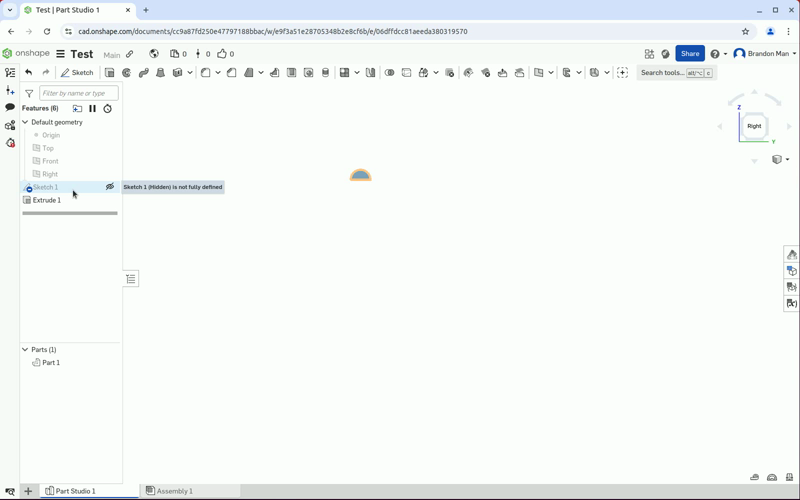
click(73, 189)
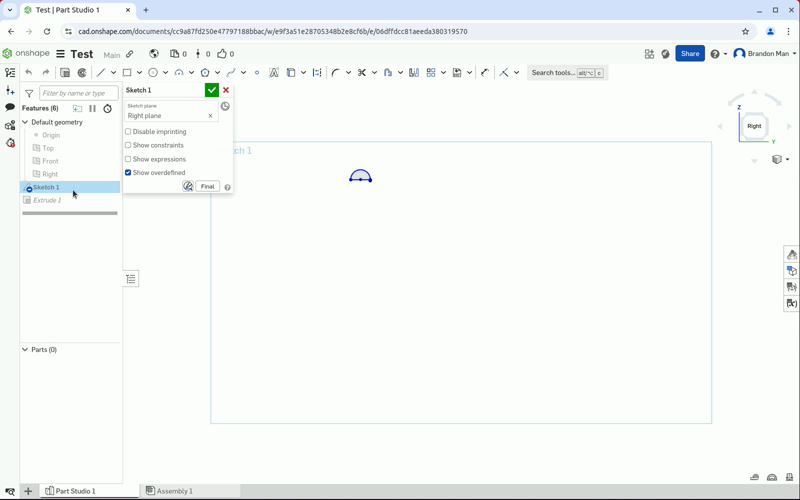
mouse_move(229, 92)
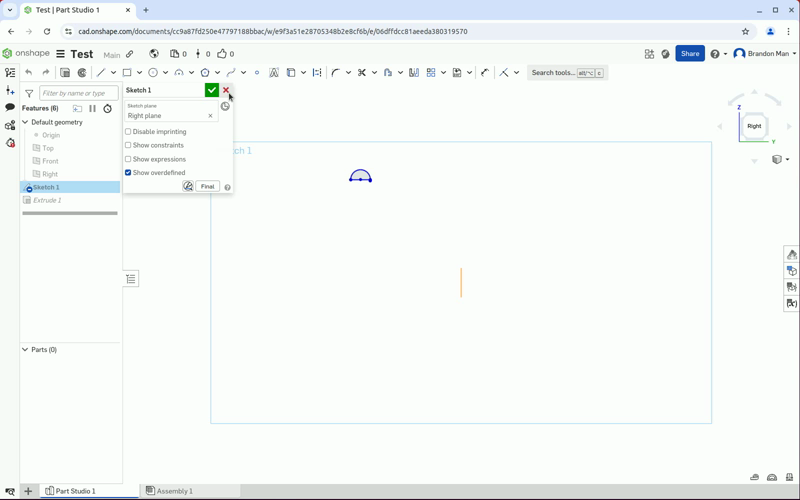
click(229, 92)
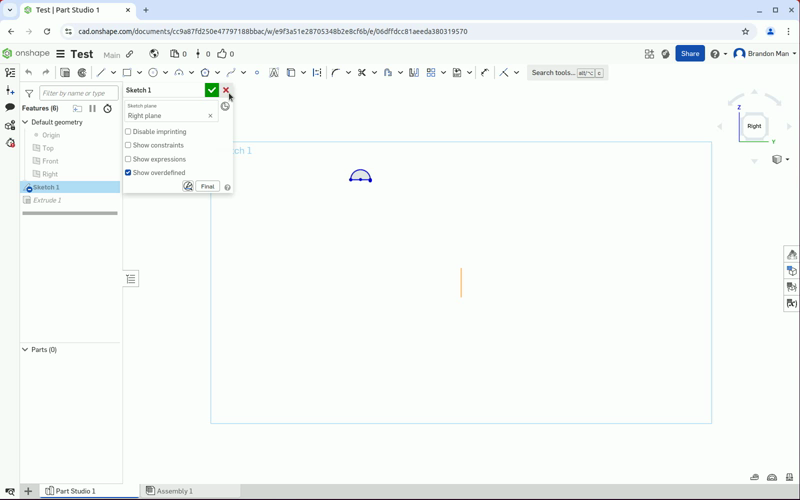
key(shift+s)
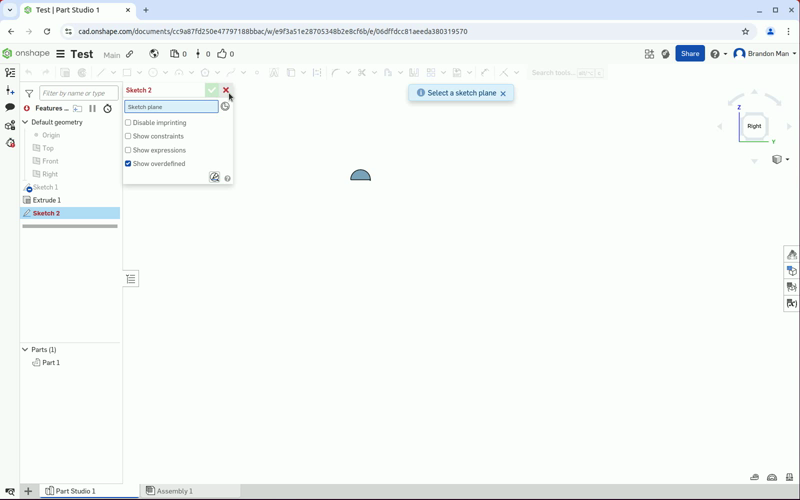
mouse_move(73, 176)
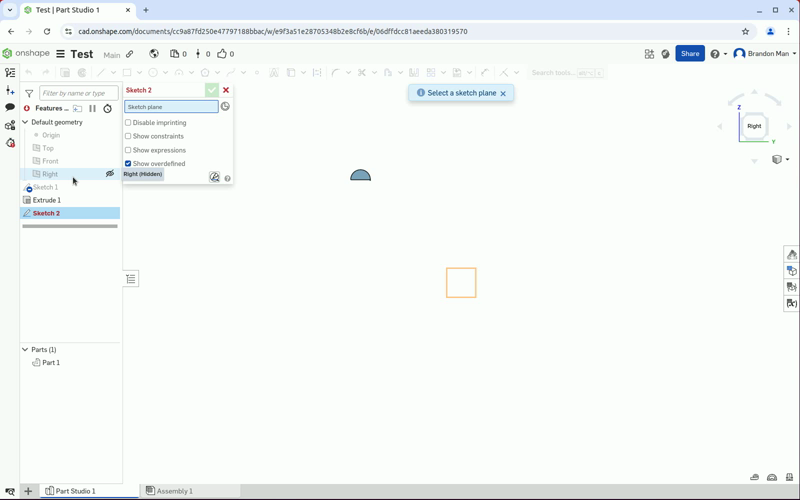
click(73, 176)
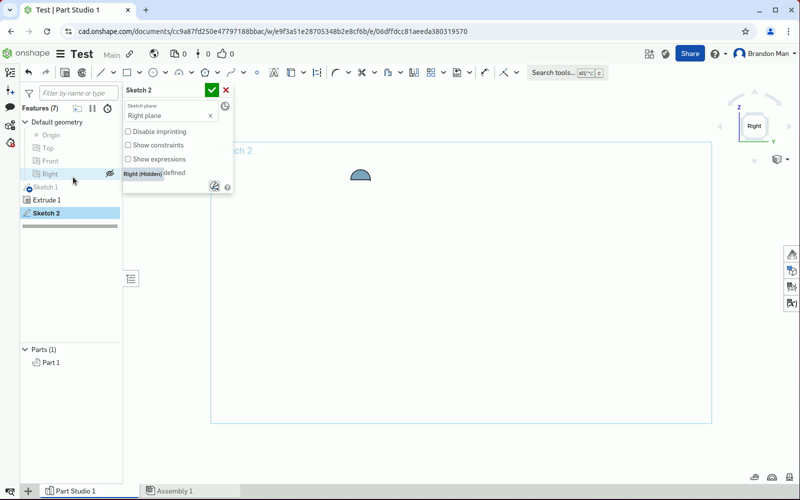
mouse_move(73, 352)
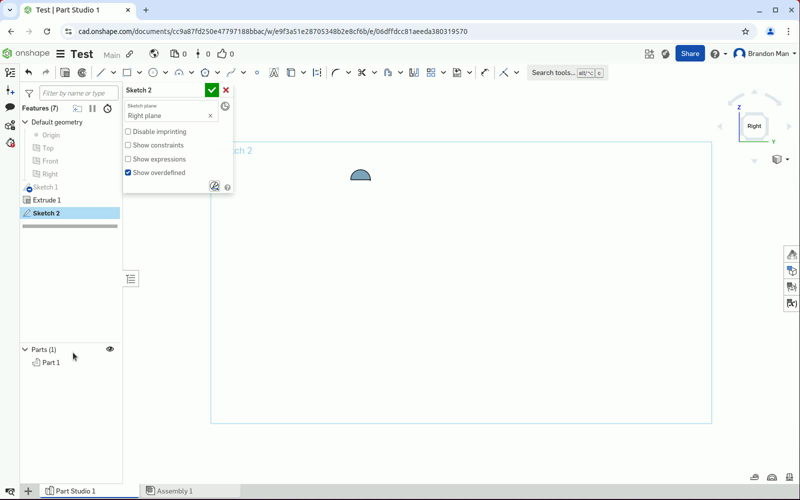
key(y)
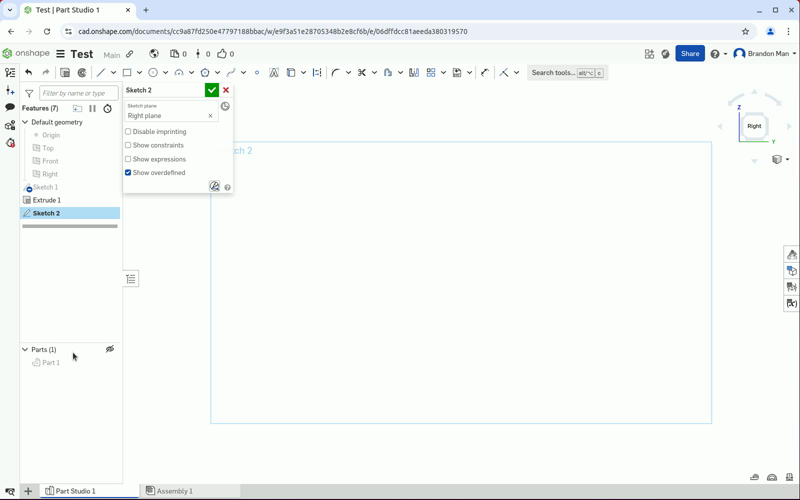
key(a)
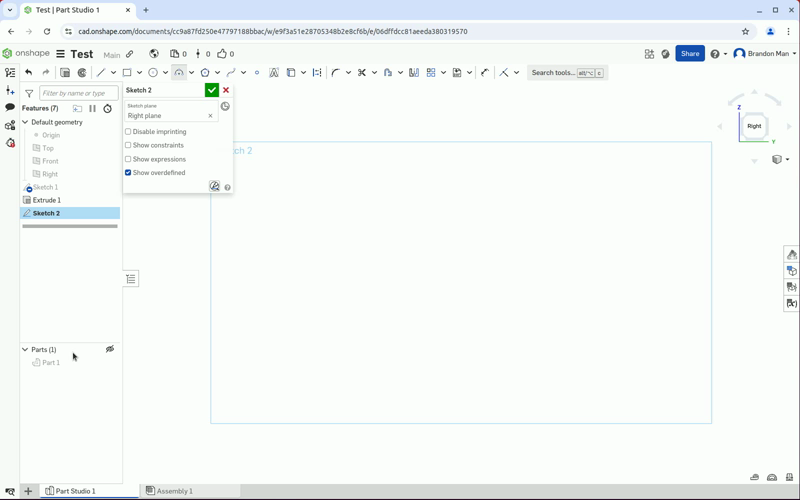
key_down(shift)
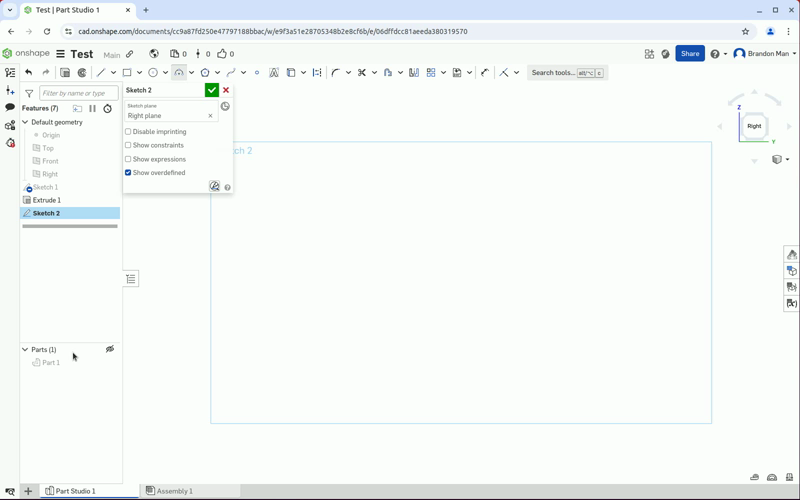
mouse_move(350, 207)
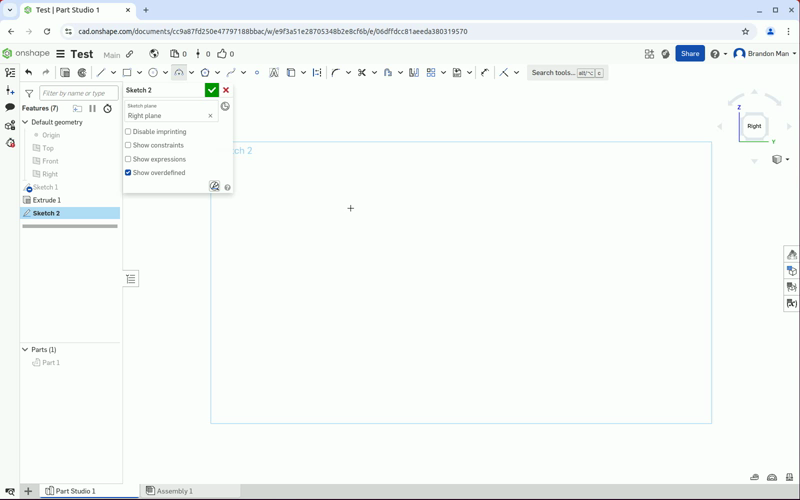
click(350, 207)
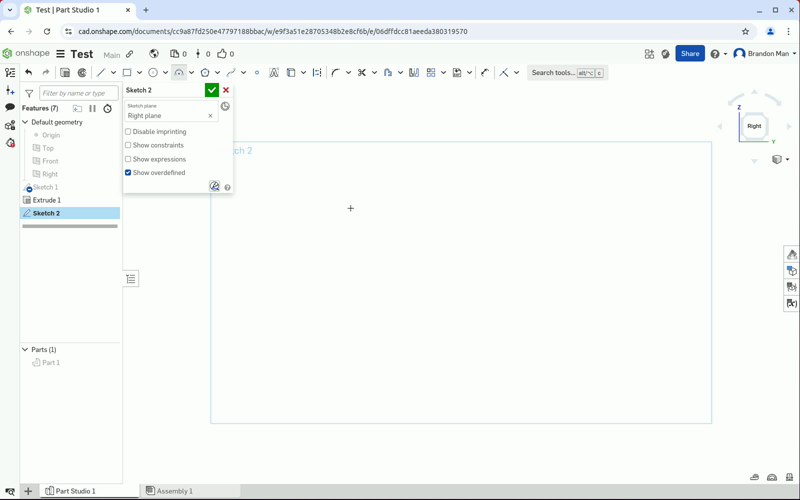
key_up(shift)
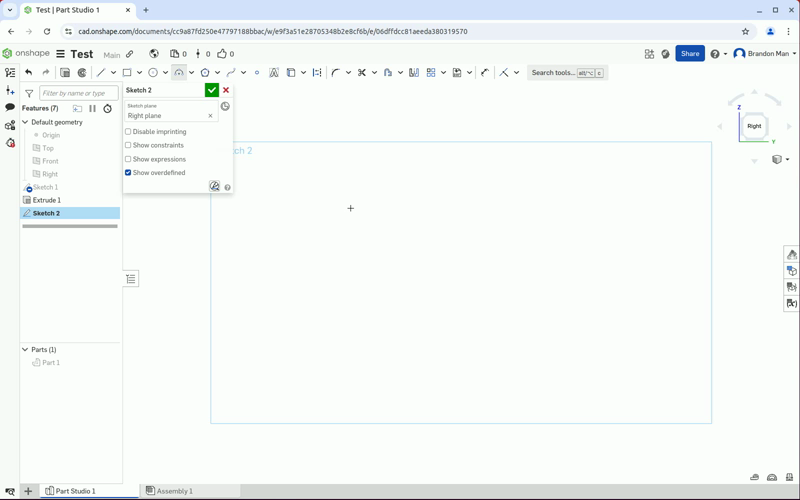
key_down(shift)
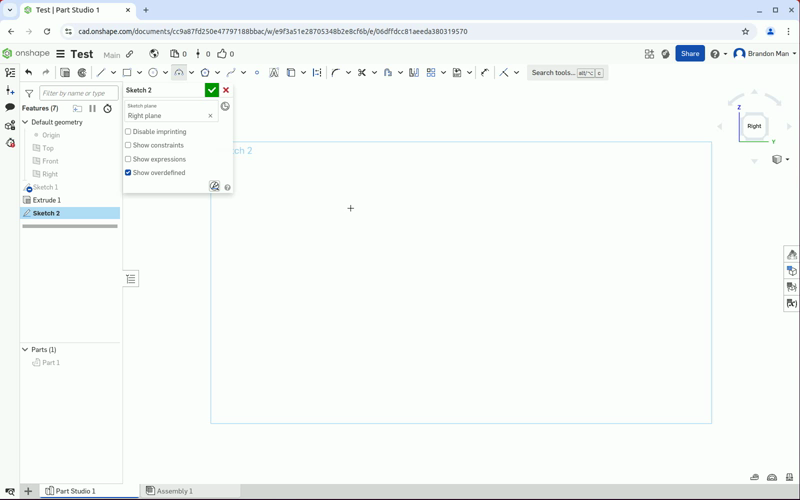
mouse_move(370, 207)
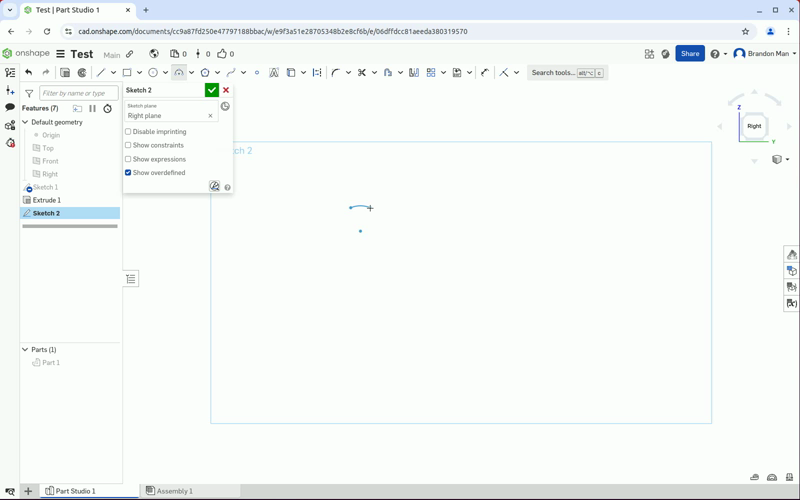
click(370, 207)
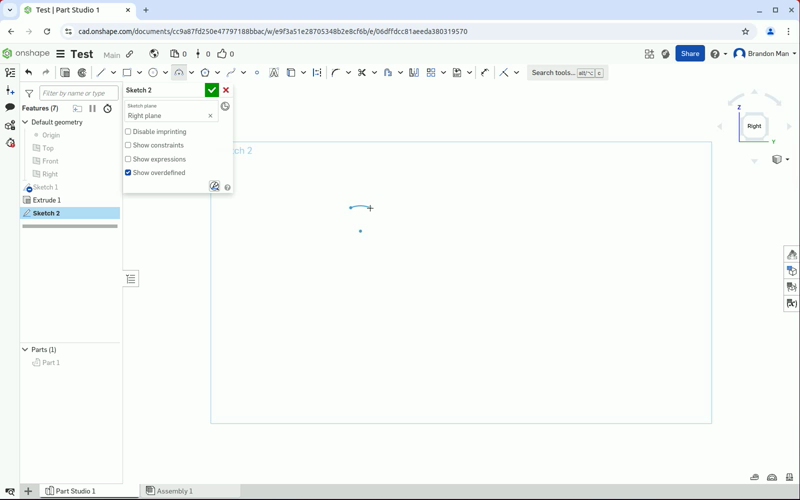
mouse_move(360, 217)
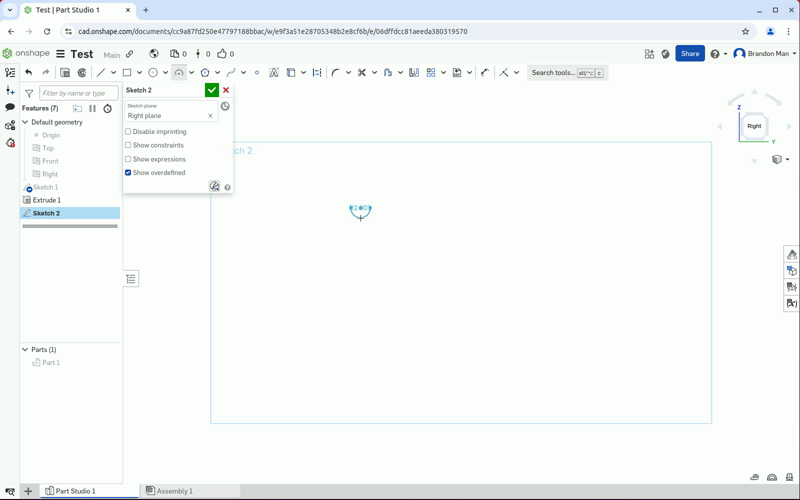
click(360, 217)
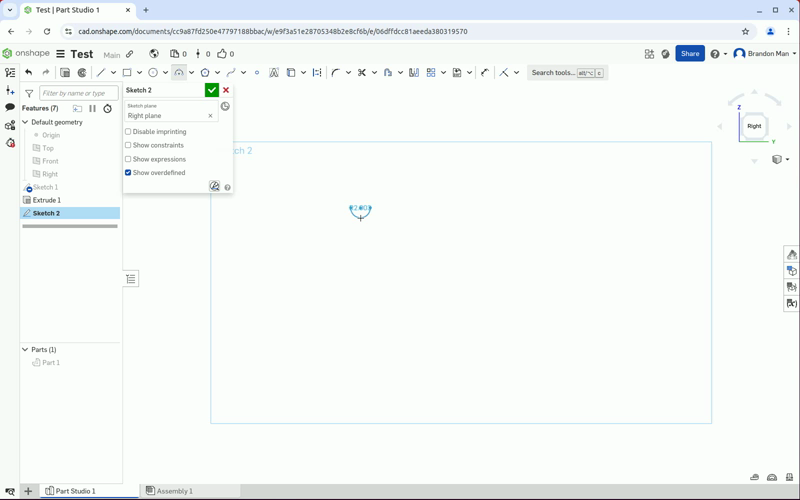
key_up(shift)
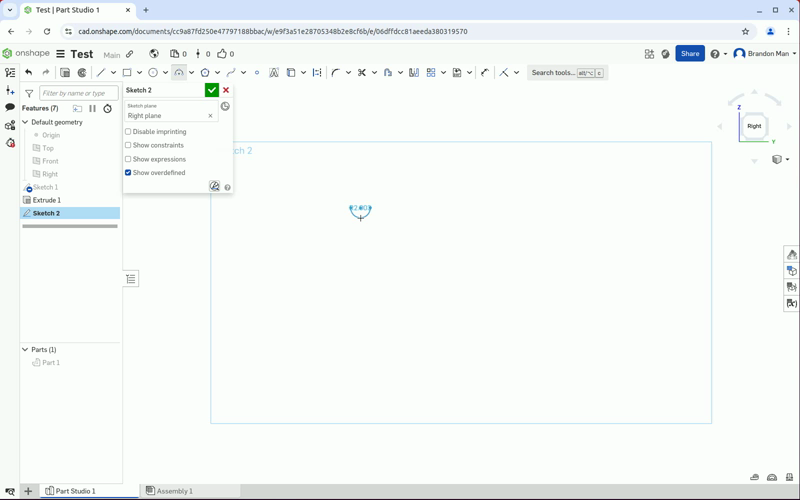
key(esc)
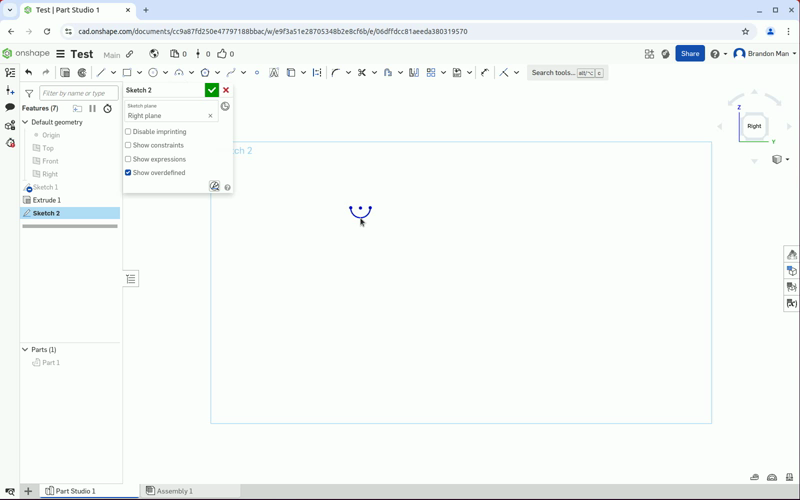
key(l)
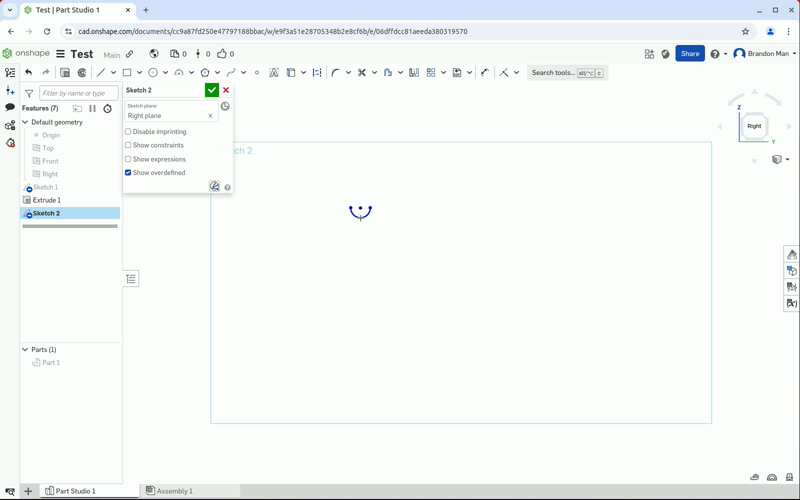
mouse_move(370, 207)
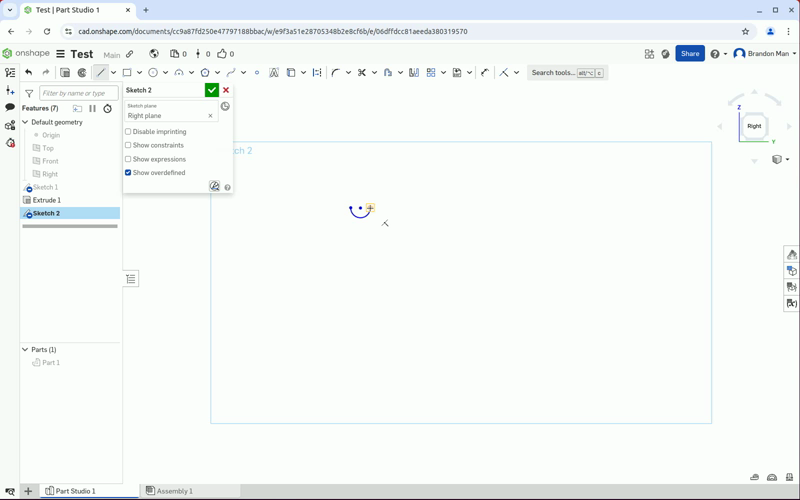
click(370, 207)
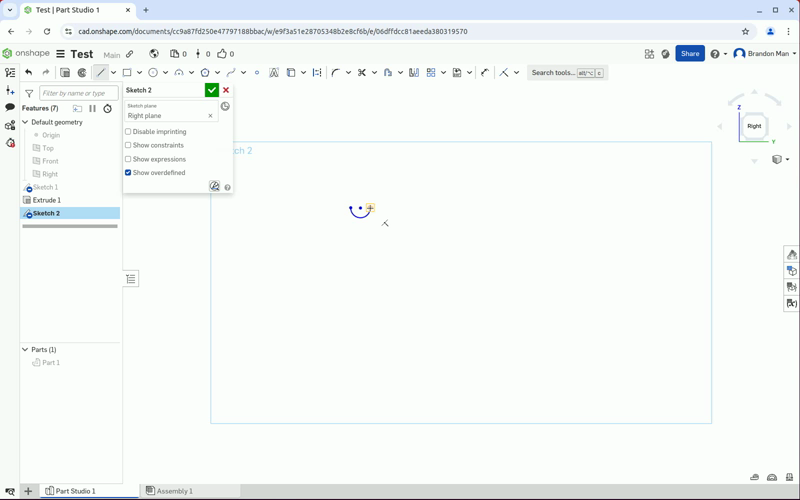
mouse_move(400, 207)
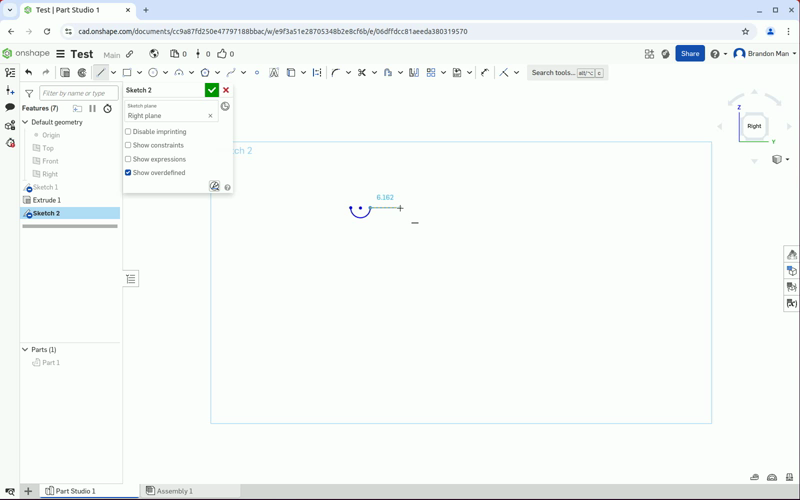
key_down(shift)
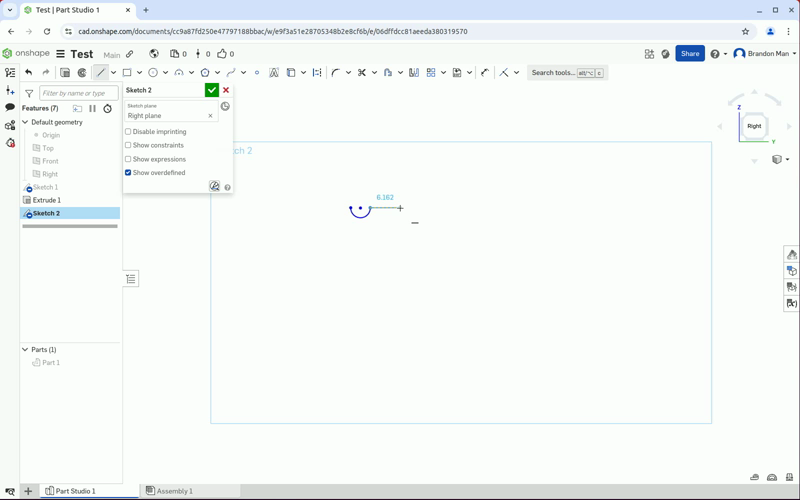
mouse_move(350, 207)
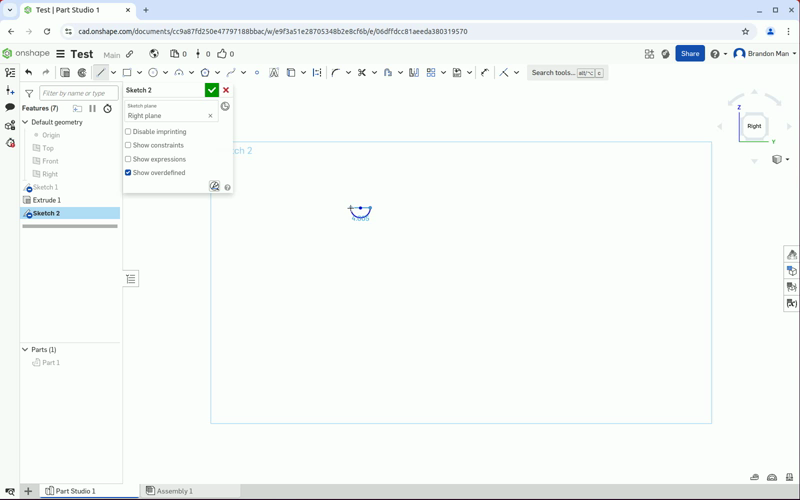
key_up(shift)
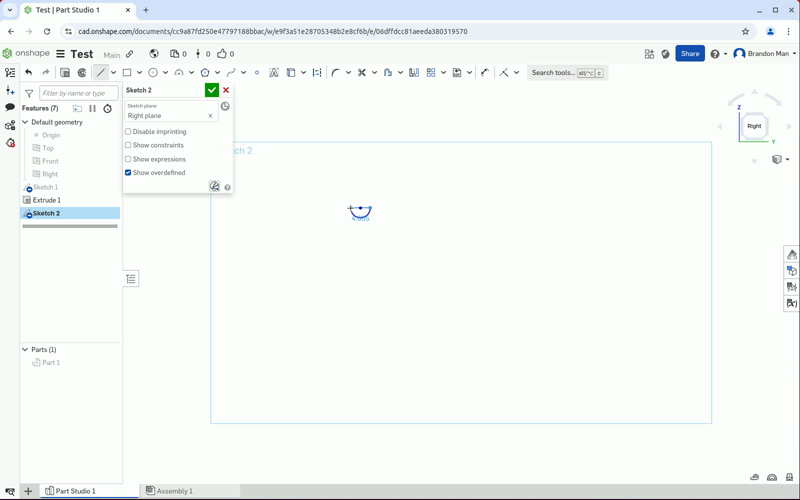
click(350, 207)
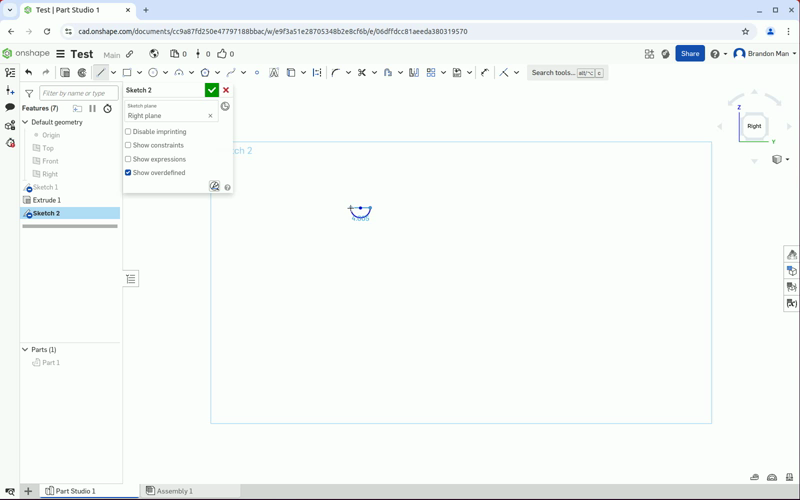
key(esc)
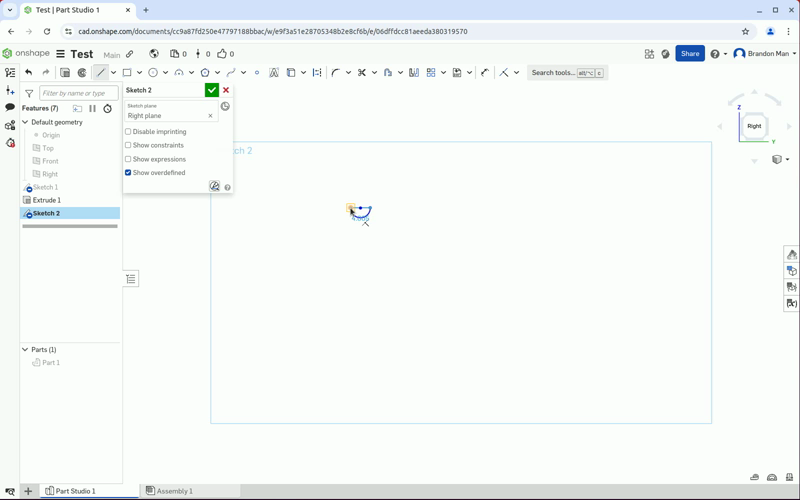
mouse_move(351, 209)
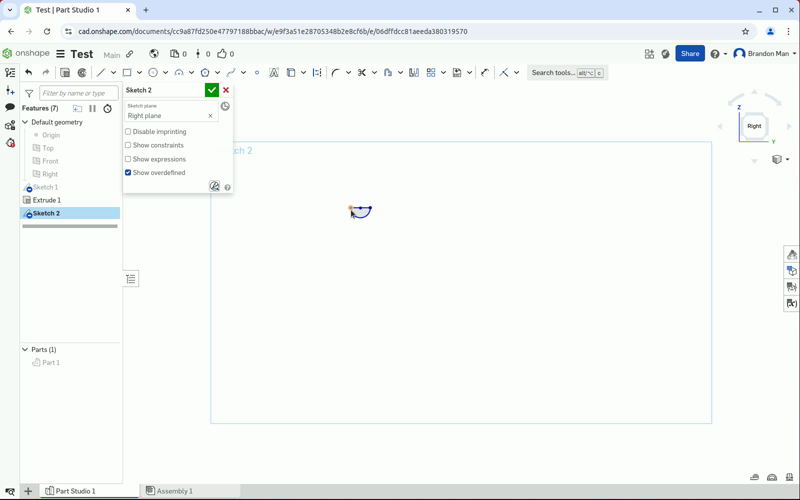
scroll(6)
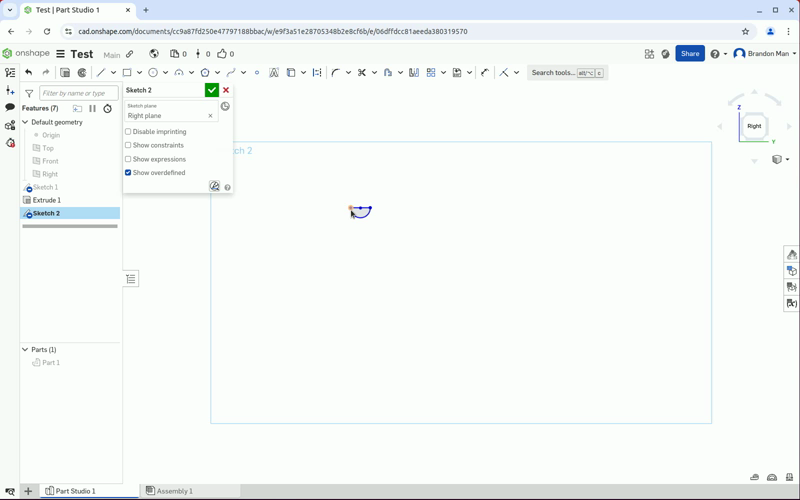
scroll(6)
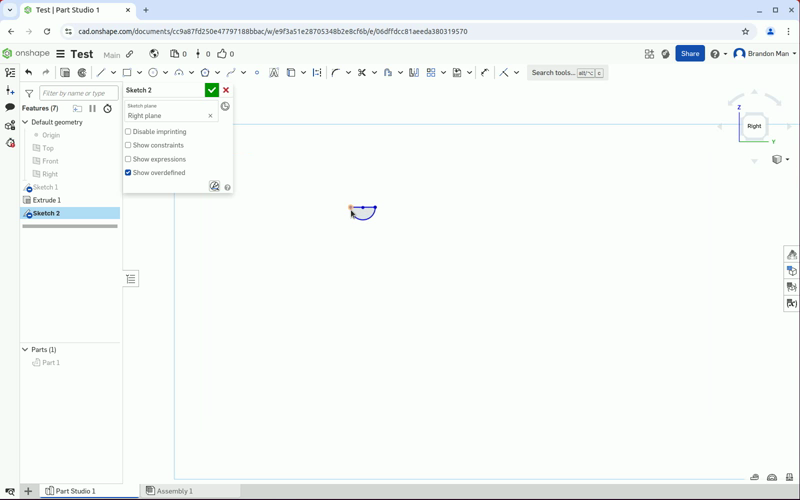
scroll(6)
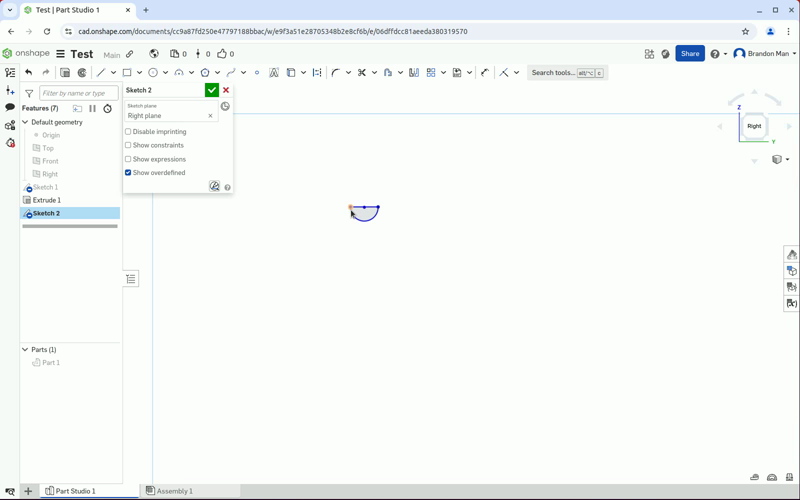
scroll(6)
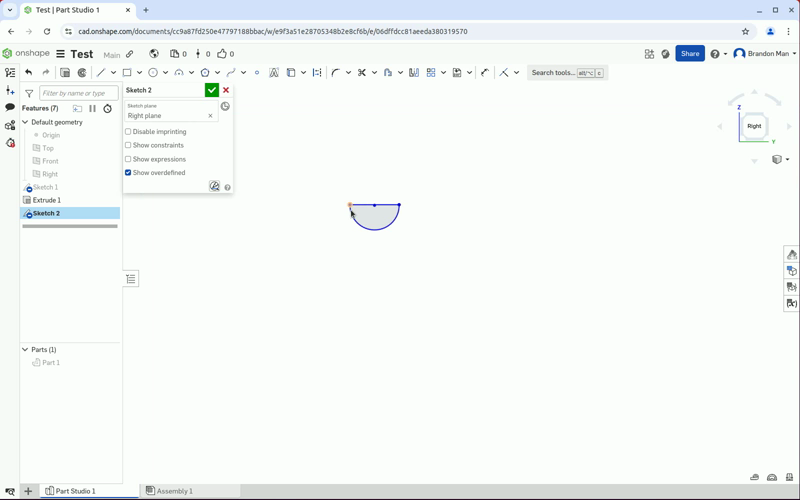
scroll(6)
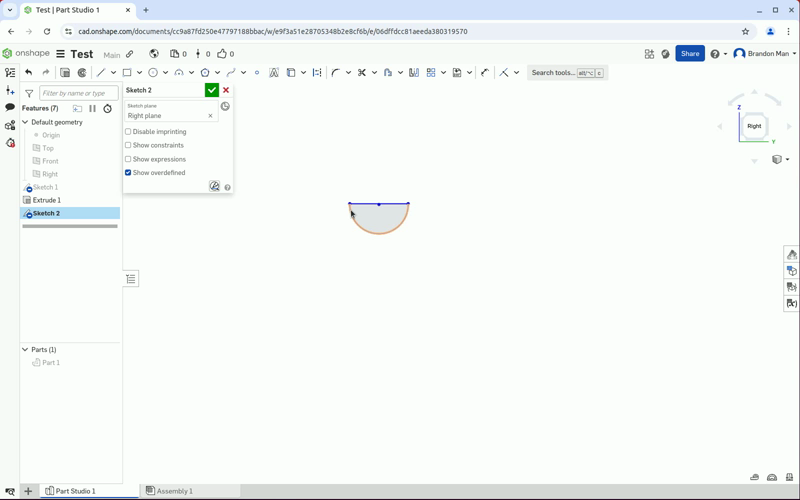
scroll(6)
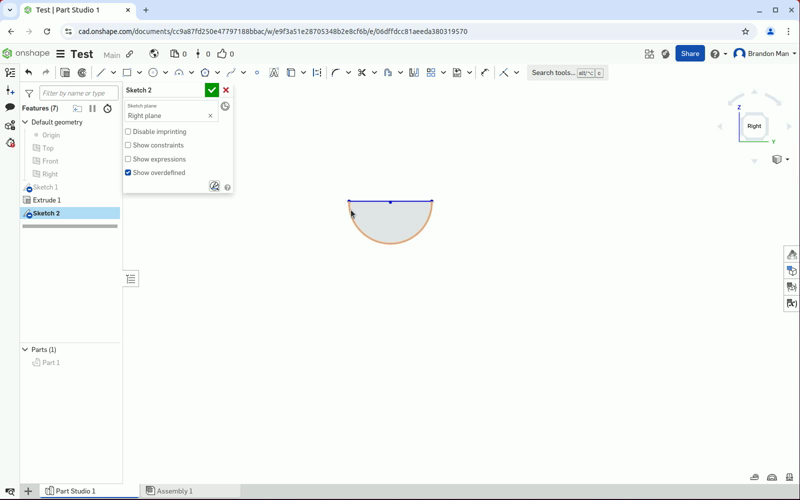
scroll(6)
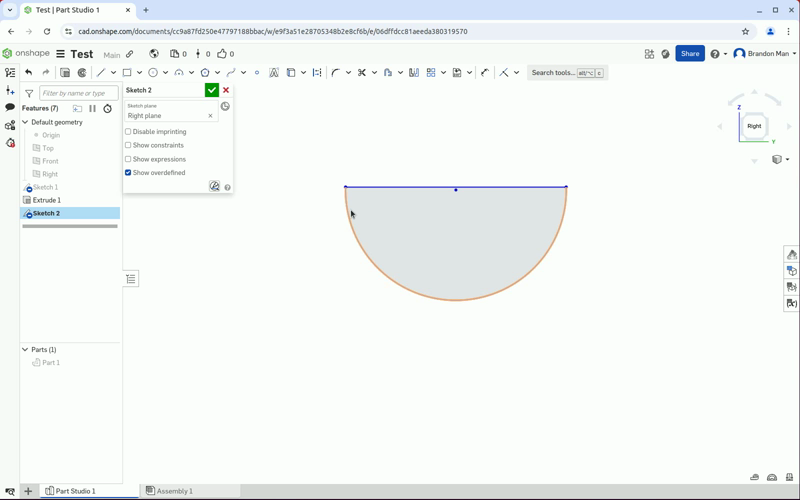
click(351, 209)
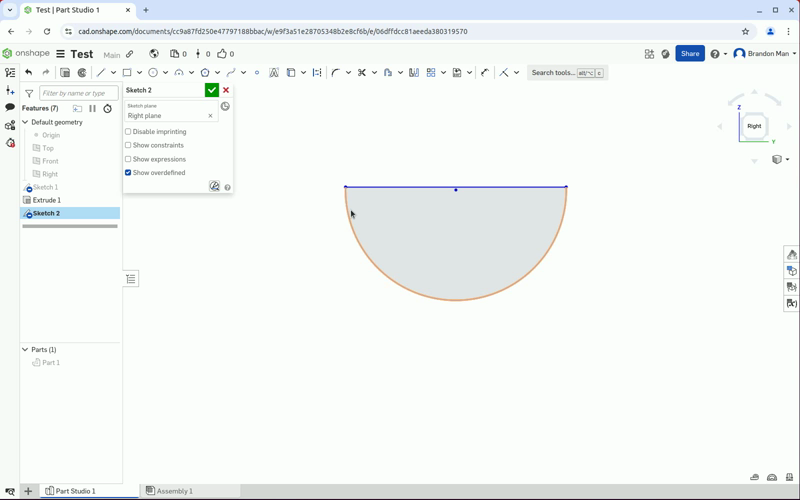
scroll(-6)
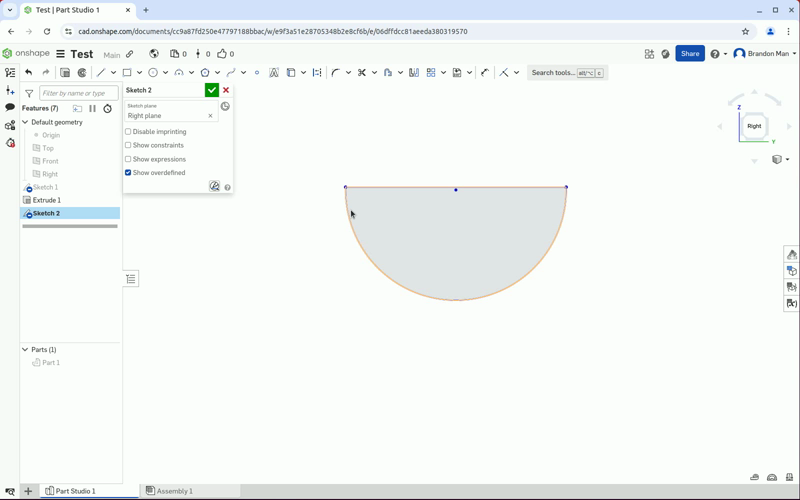
scroll(-6)
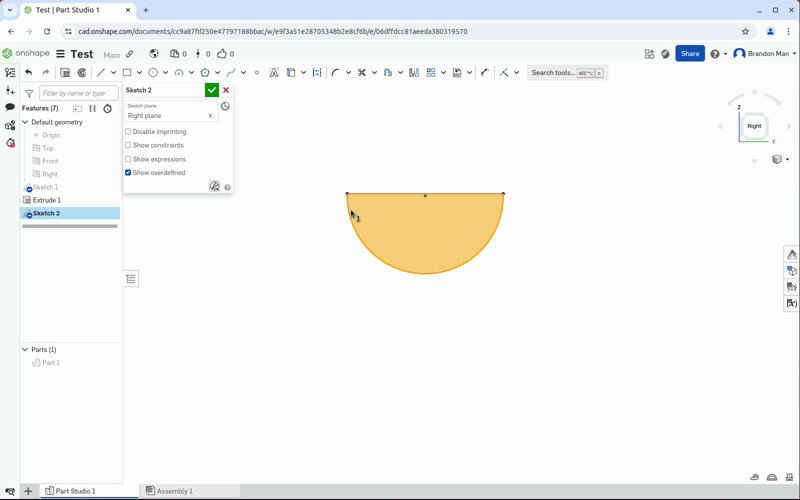
scroll(-6)
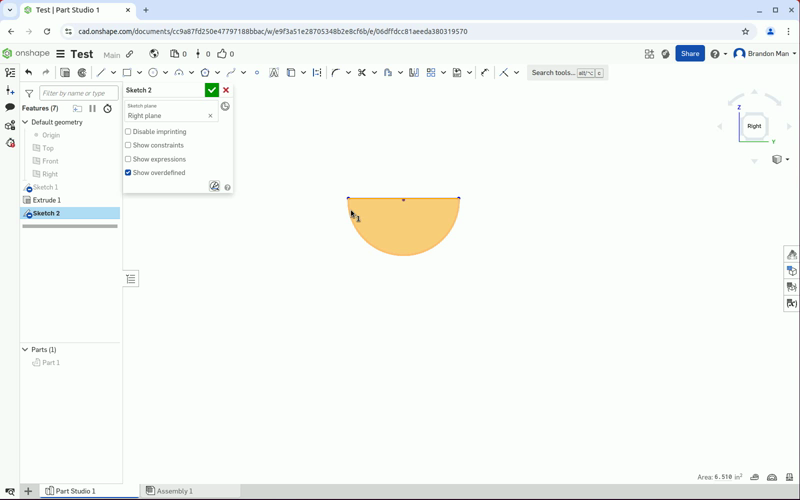
scroll(-6)
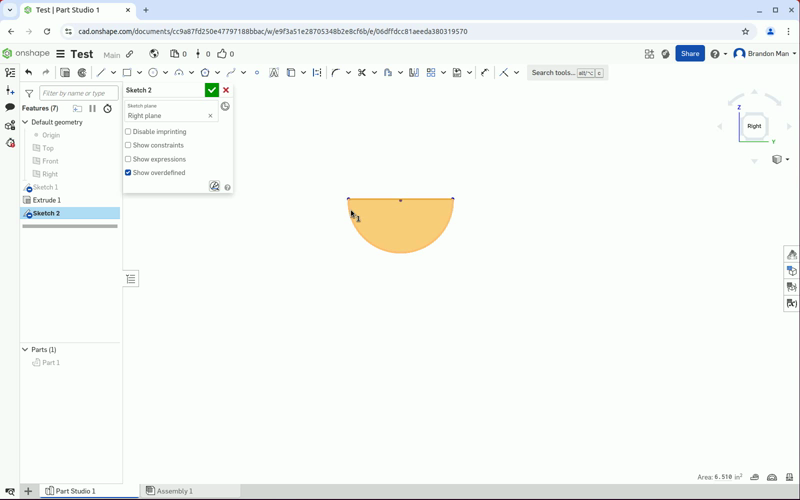
scroll(-6)
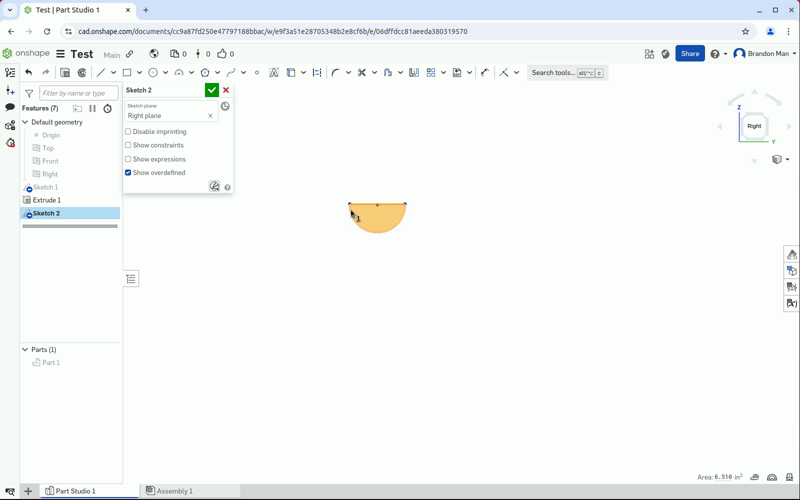
scroll(-6)
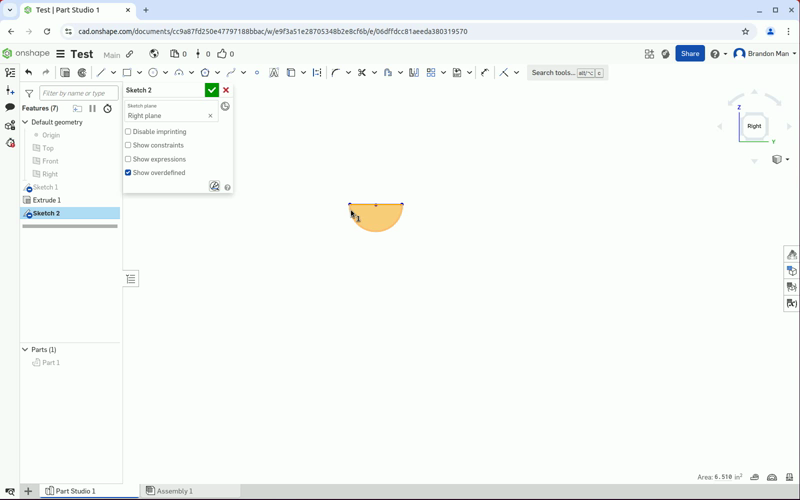
scroll(-6)
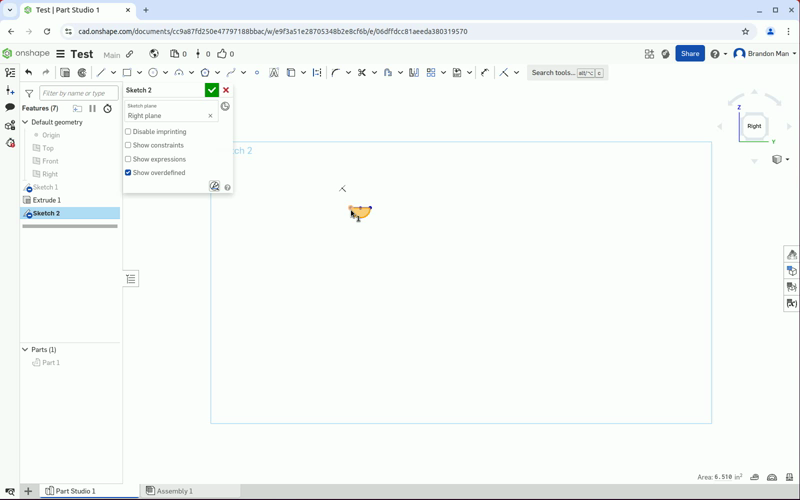
mouse_move(73, 352)
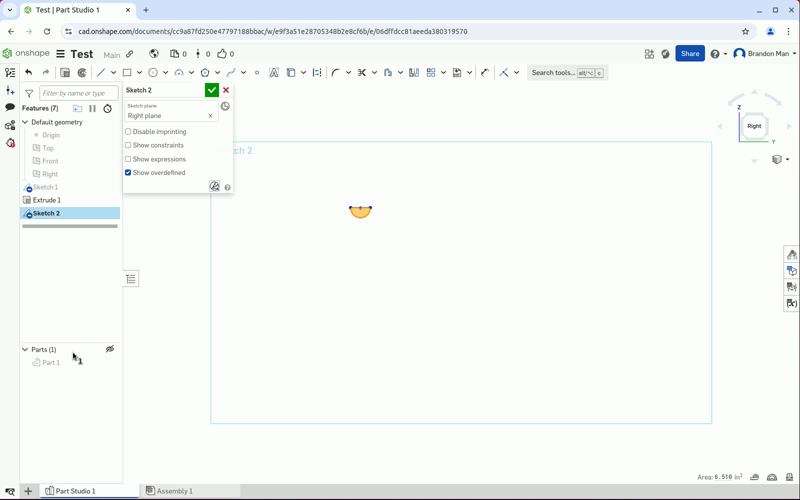
key(shift+y)
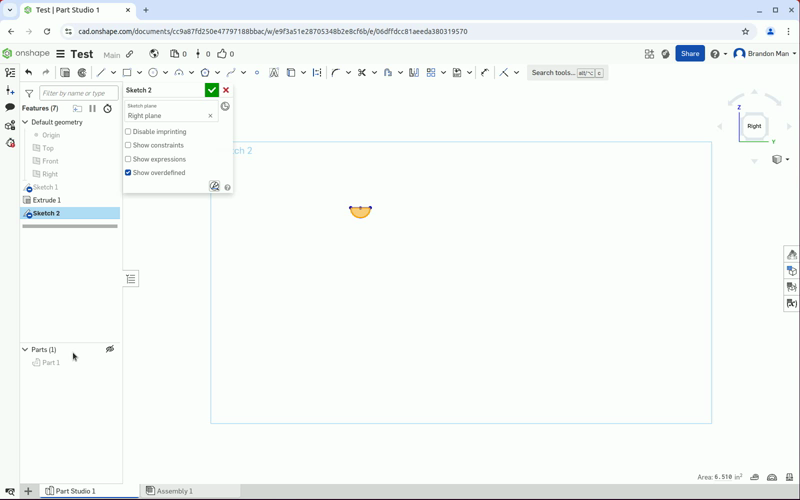
key(shift+e)
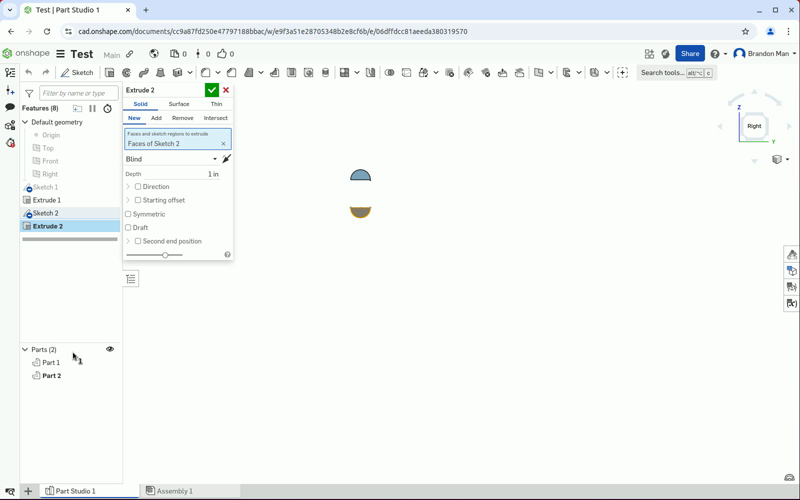
mouse_move(143, 106)
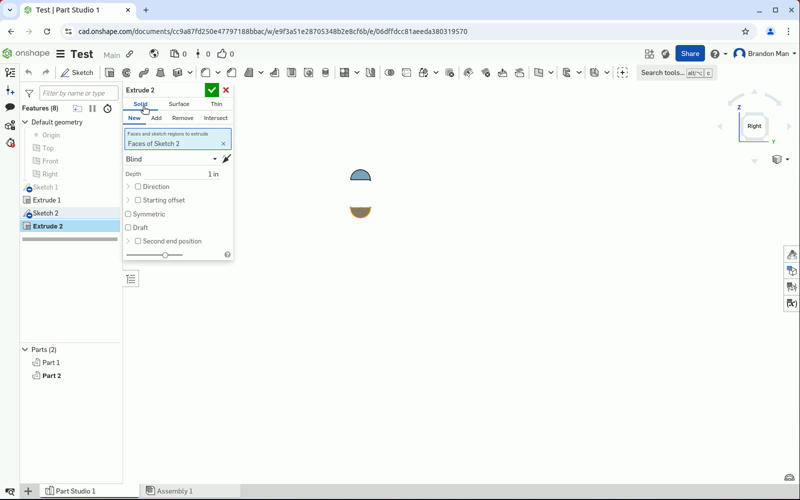
click(143, 106)
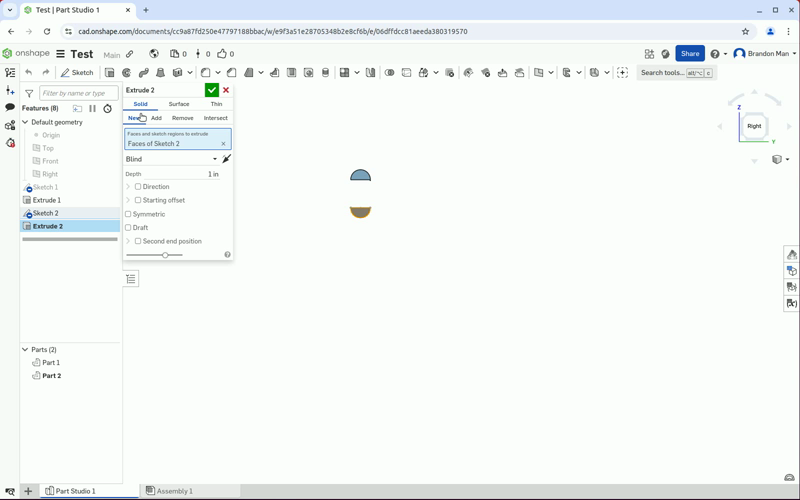
mouse_move(137, 120)
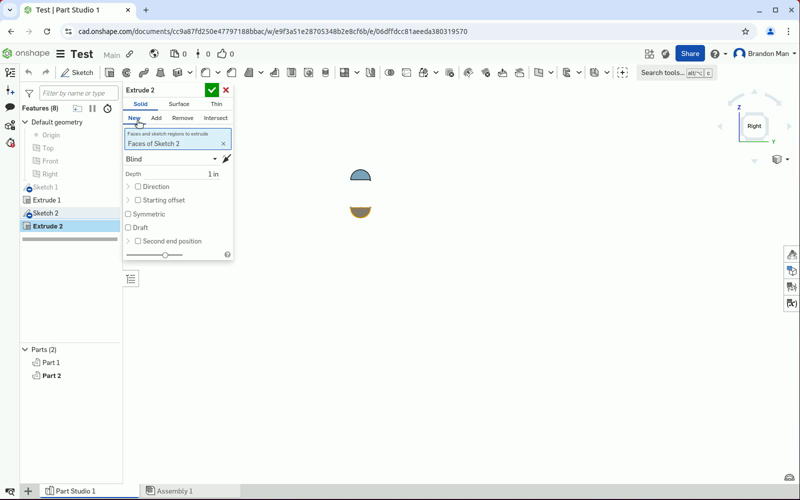
click(137, 120)
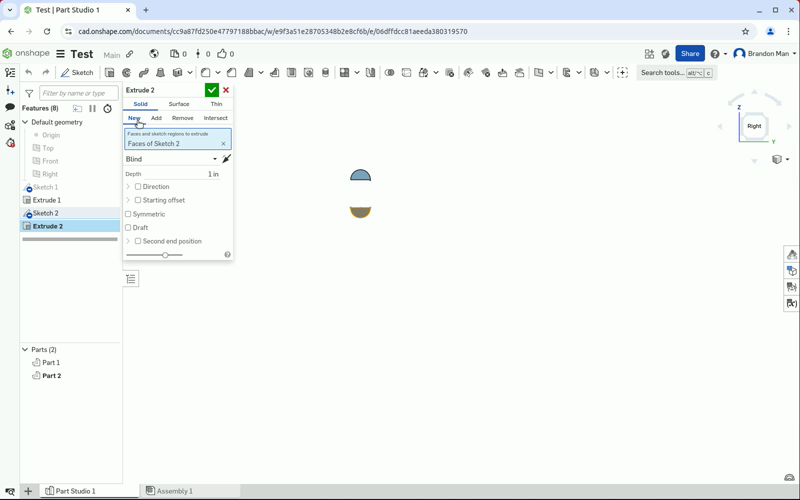
key(tab, 4)
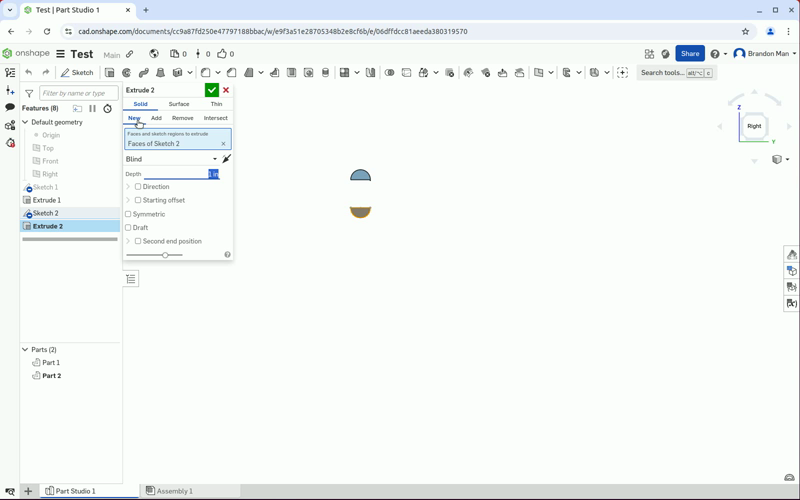
text(8.425)
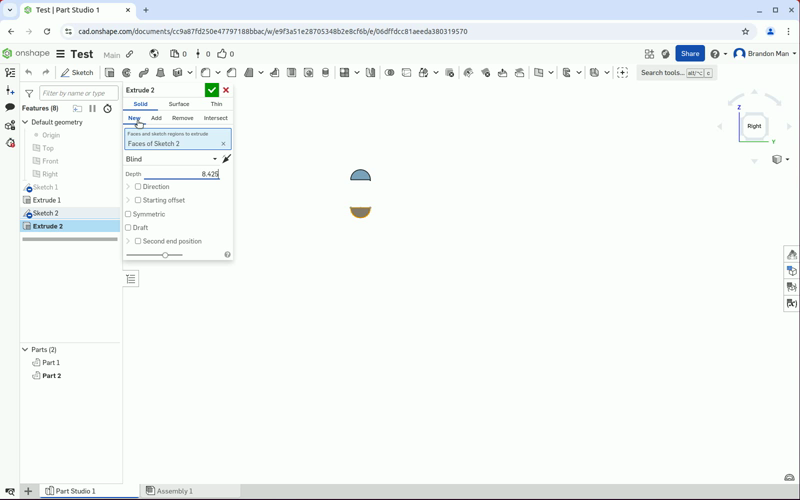
key(enter)
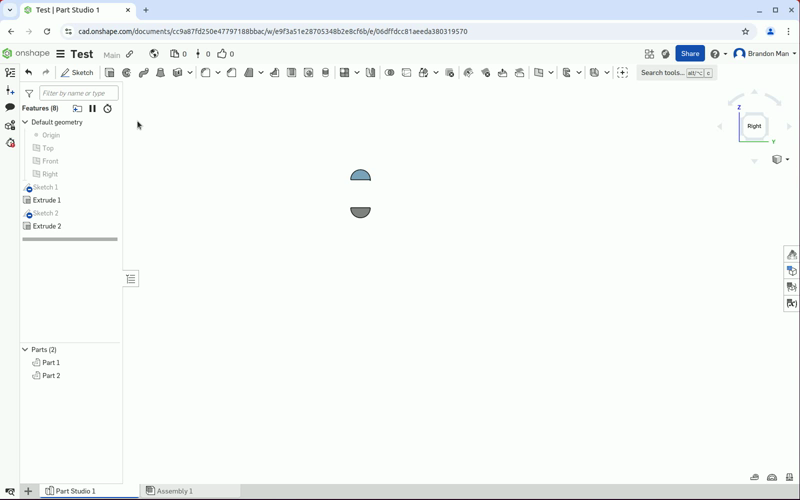
key(shift+h)
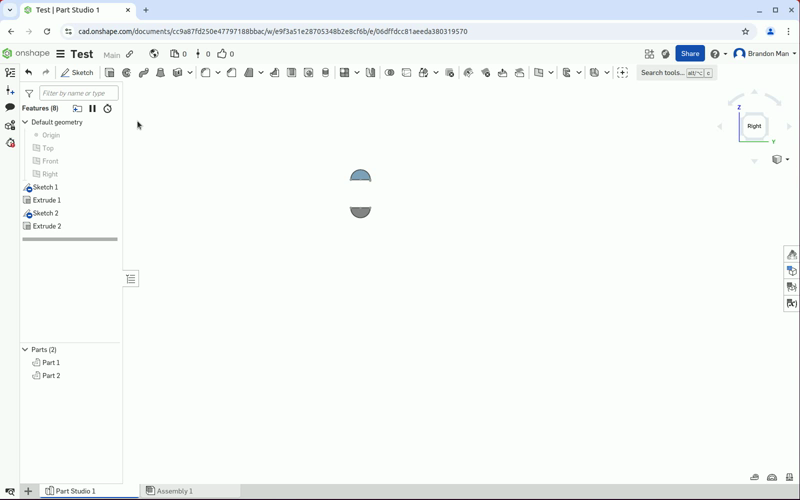
key(shift+h)
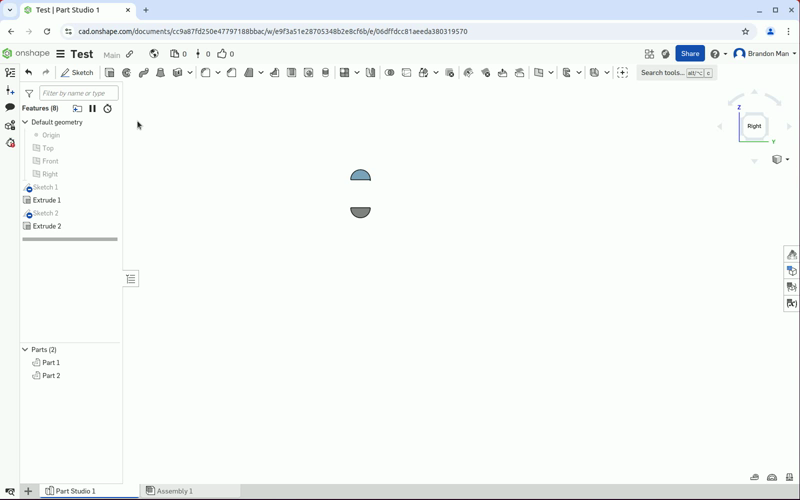
mouse_move(73, 189)
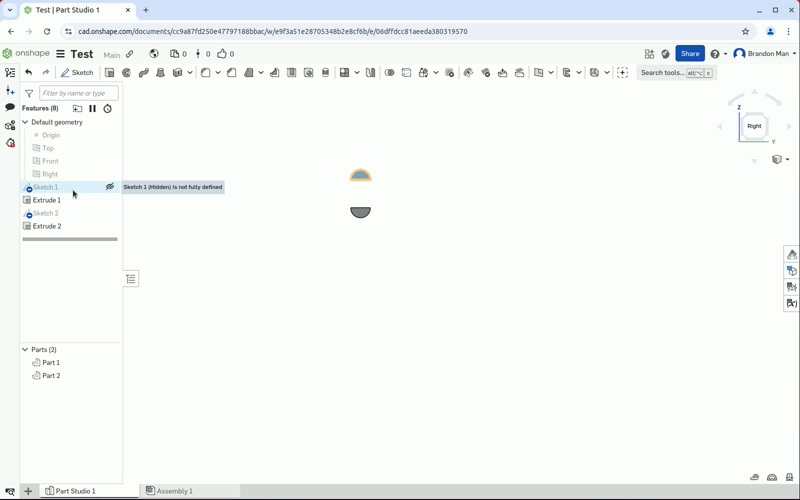
click(73, 189)
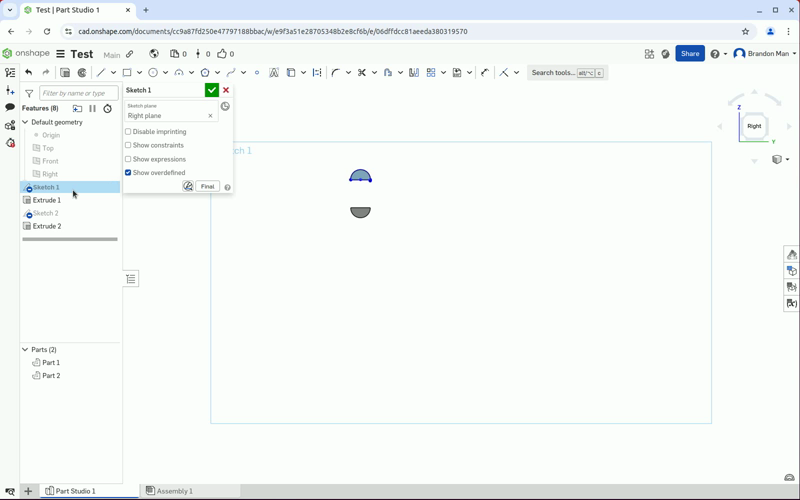
mouse_move(229, 92)
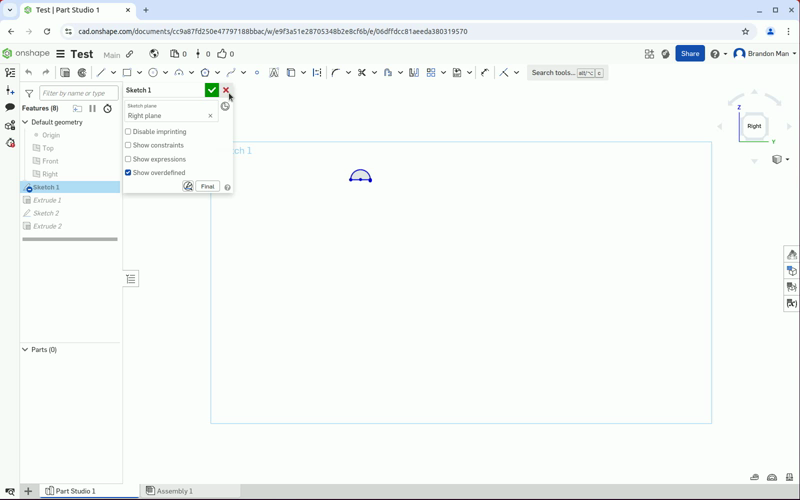
click(229, 92)
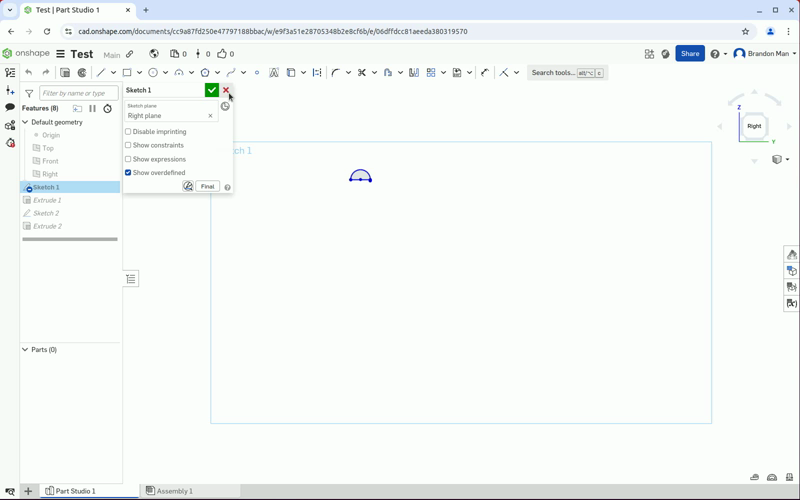
key(shift+s)
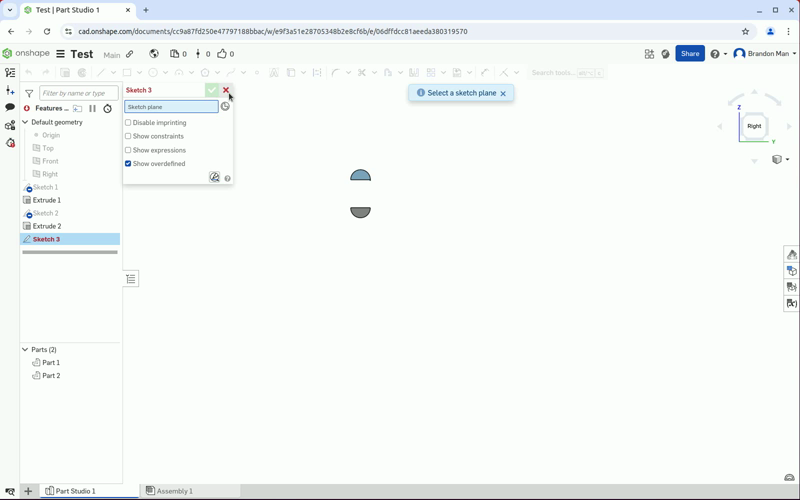
mouse_move(73, 176)
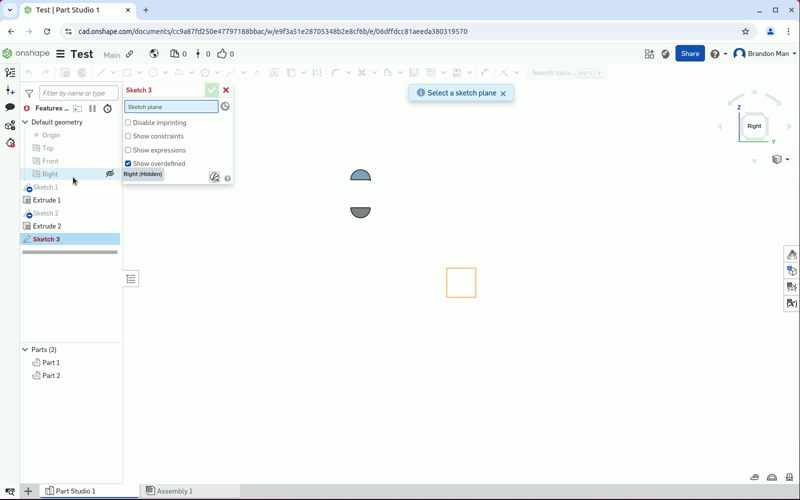
click(73, 176)
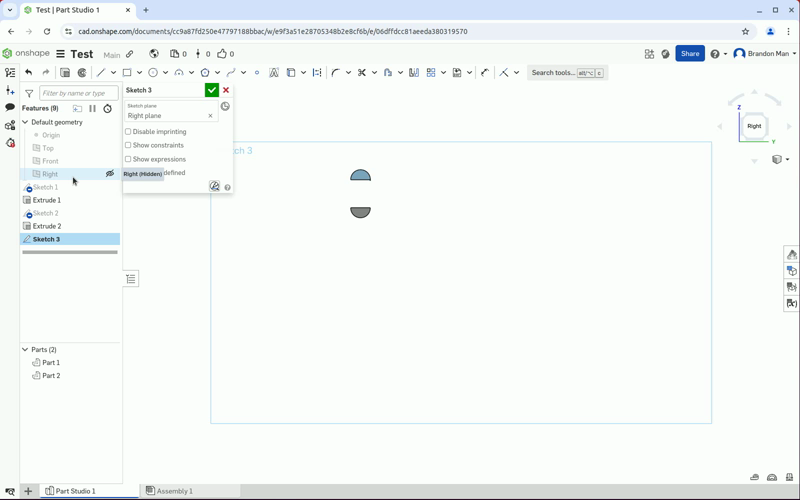
mouse_move(73, 352)
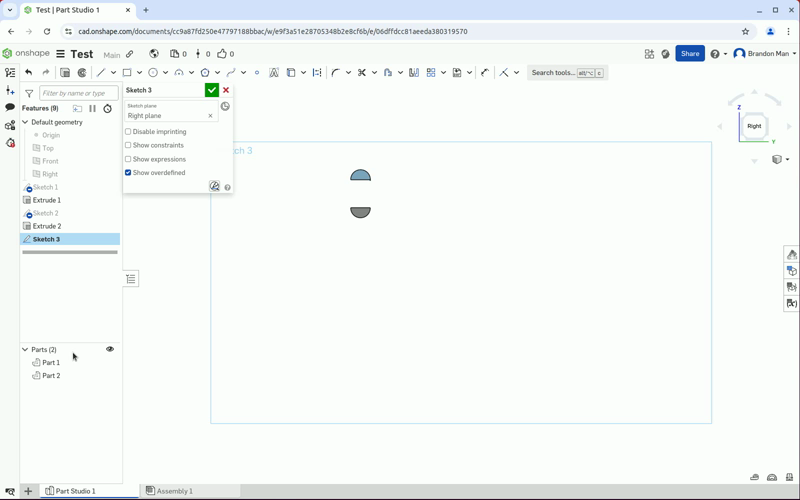
key(y)
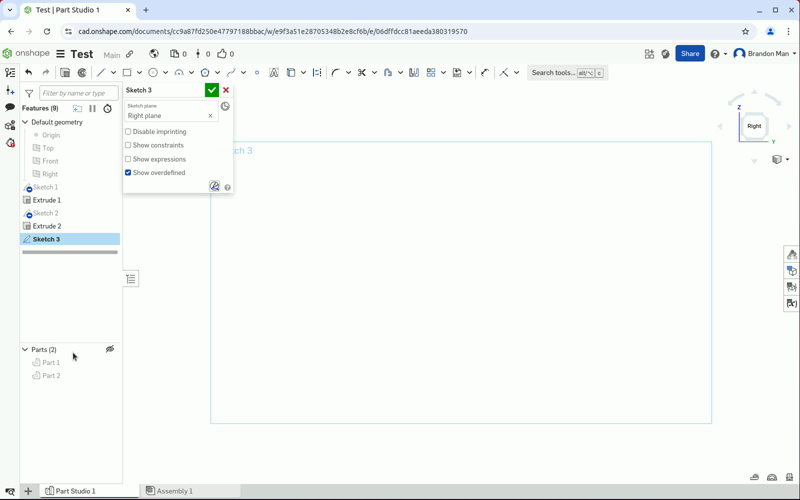
key(a)
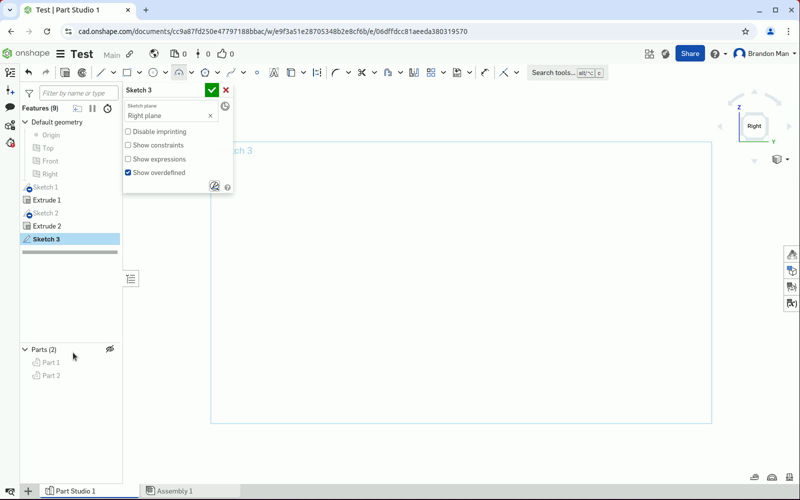
key_down(shift)
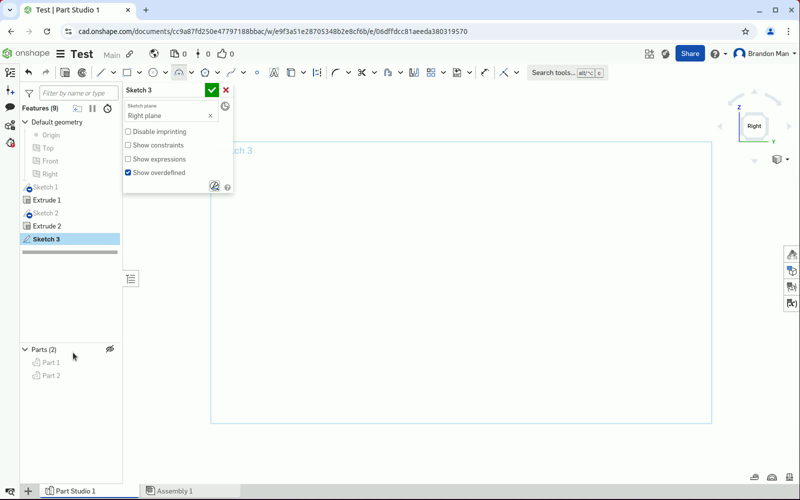
mouse_move(350, 179)
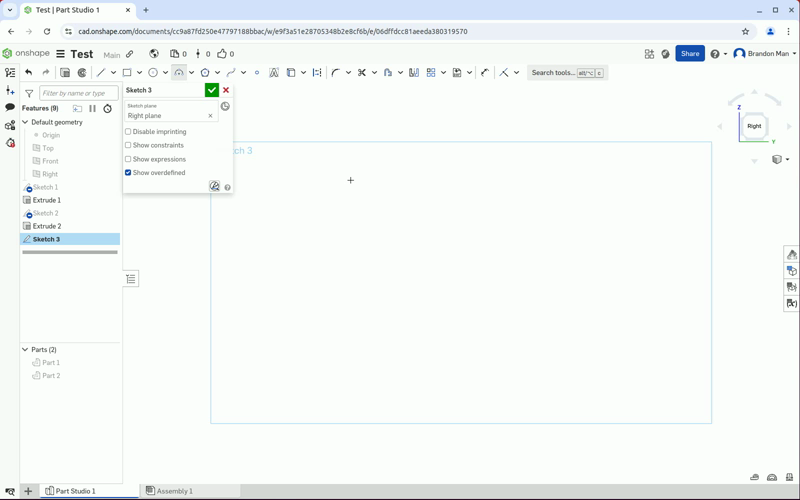
click(350, 179)
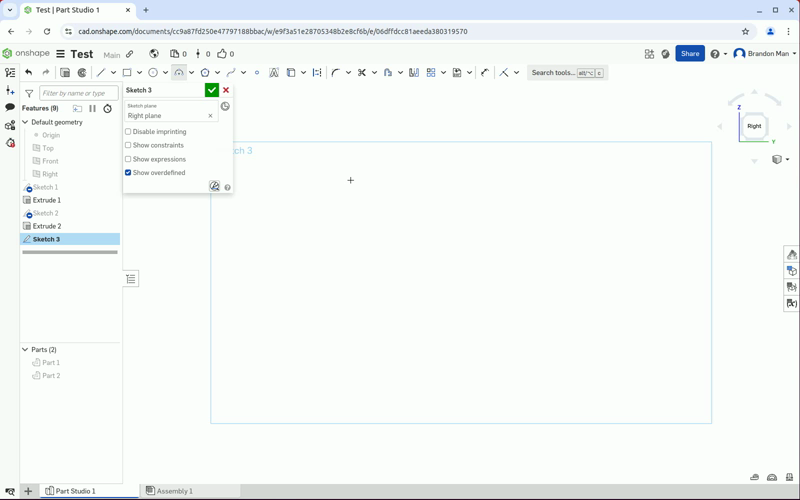
key_up(shift)
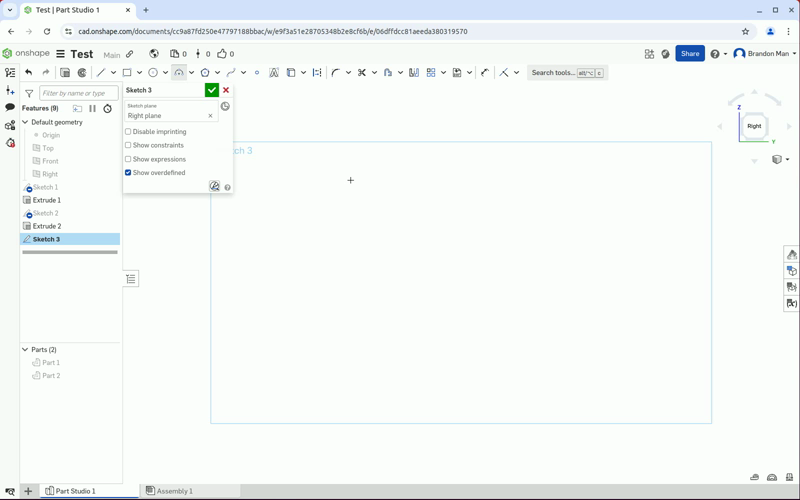
key_down(shift)
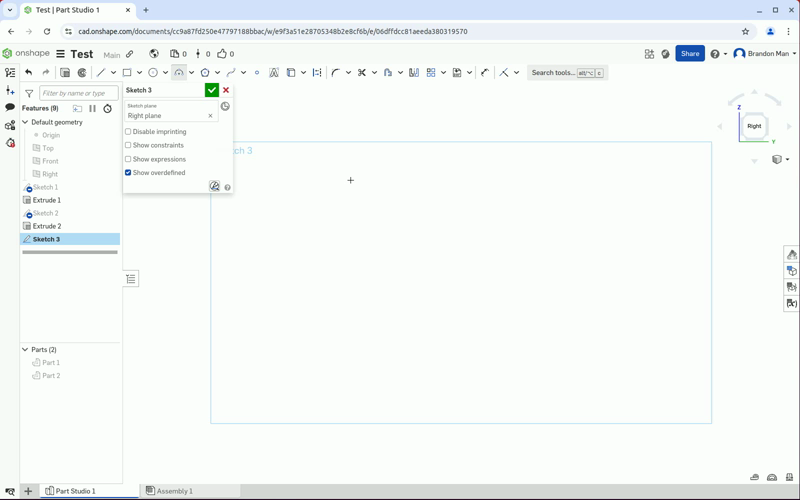
mouse_move(370, 180)
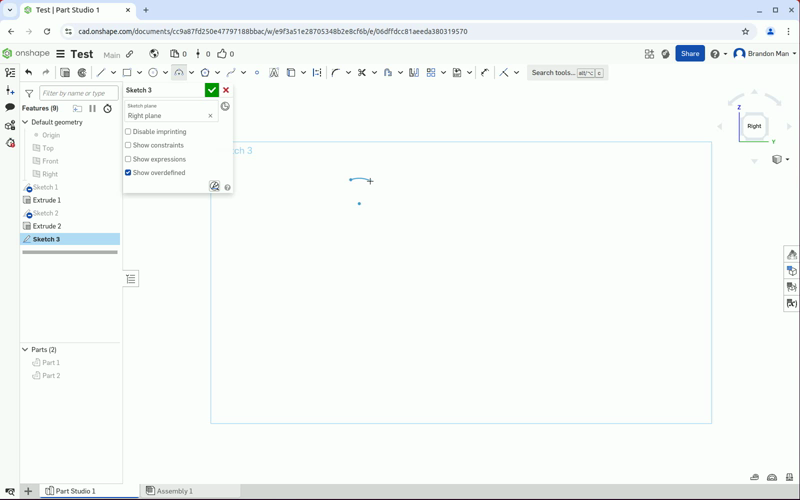
click(370, 180)
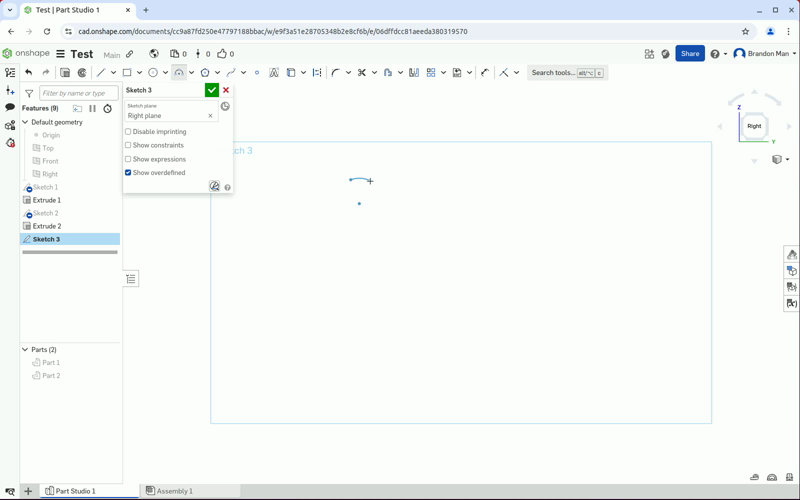
mouse_move(360, 189)
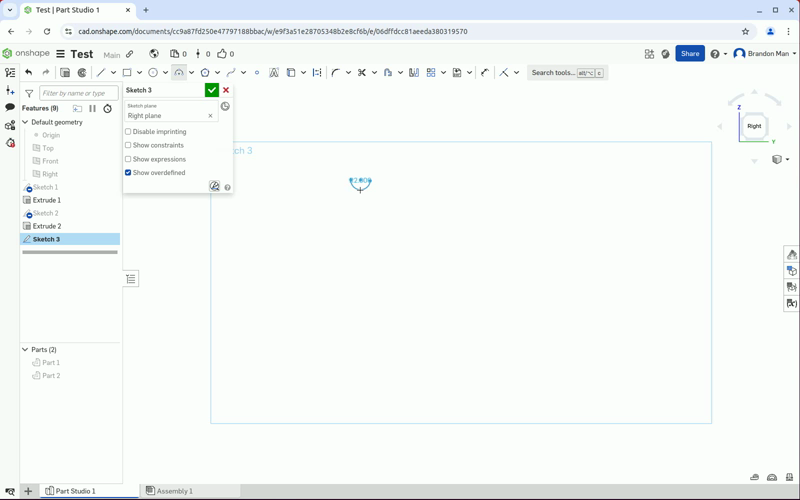
click(360, 189)
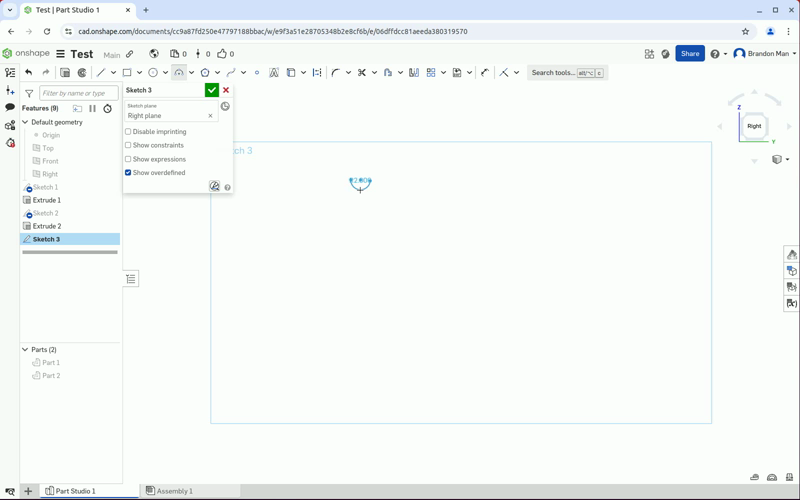
key_up(shift)
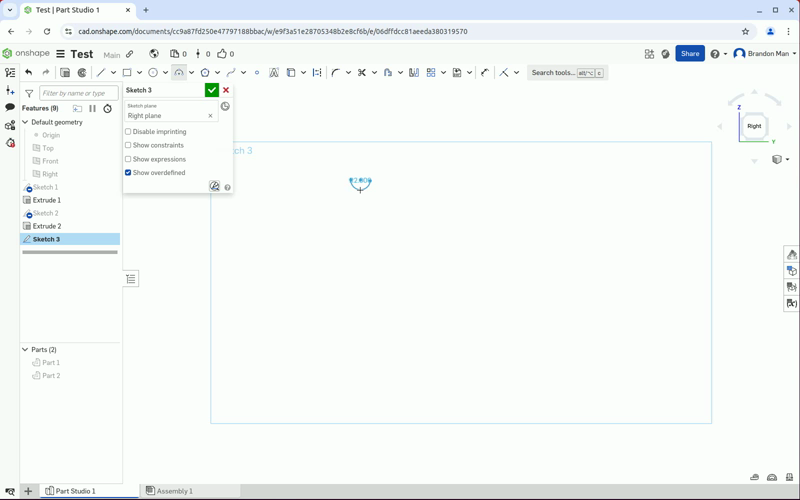
key(esc)
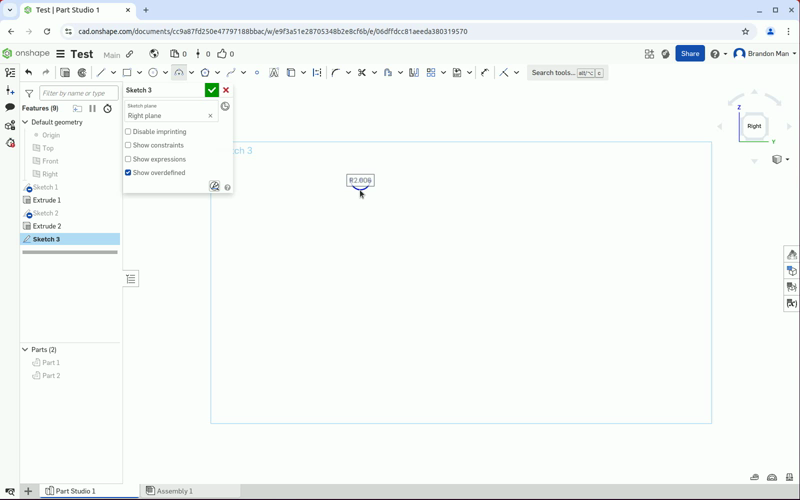
key(l)
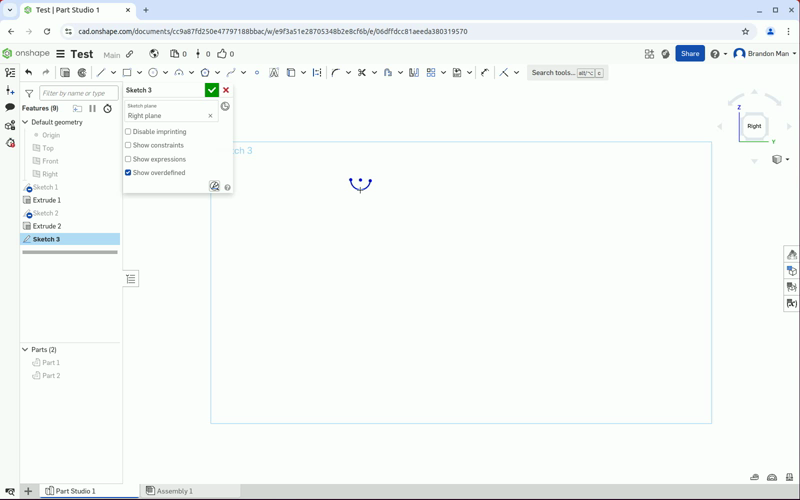
mouse_move(370, 180)
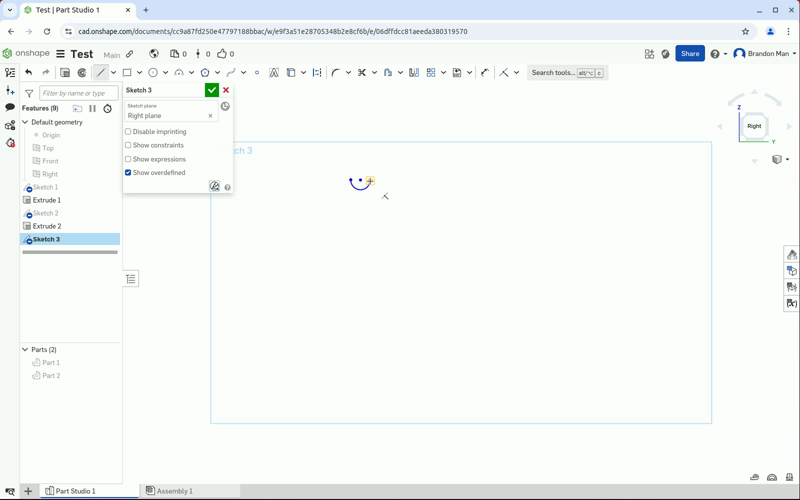
click(370, 180)
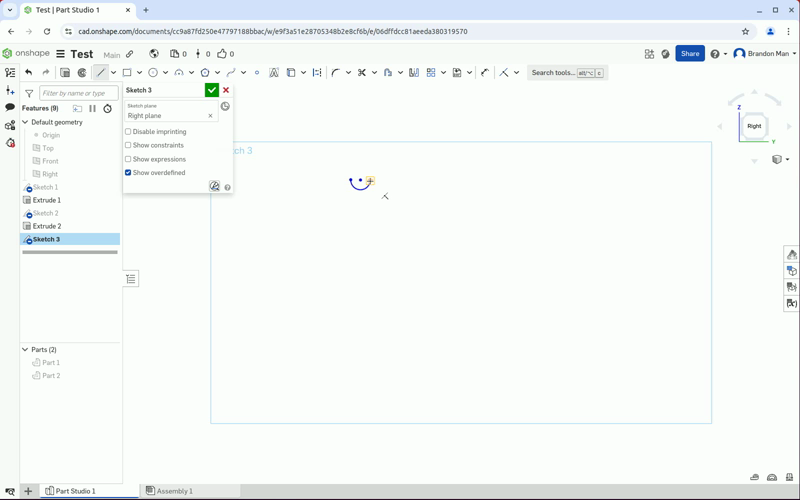
key_down(shift)
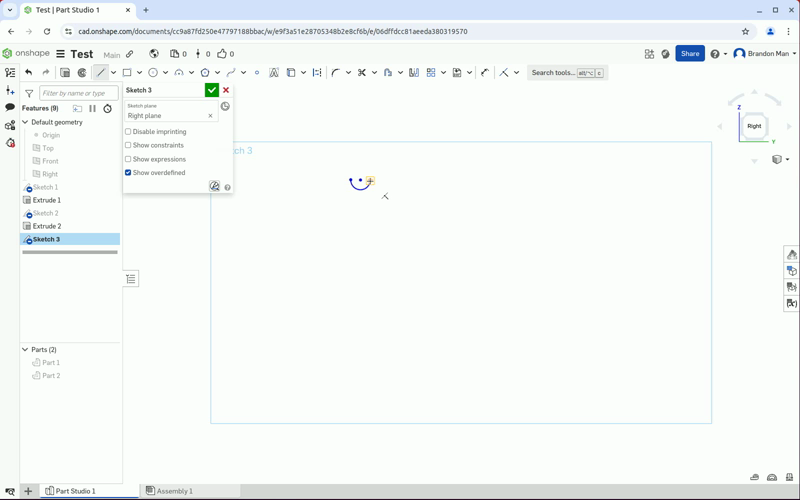
mouse_move(400, 180)
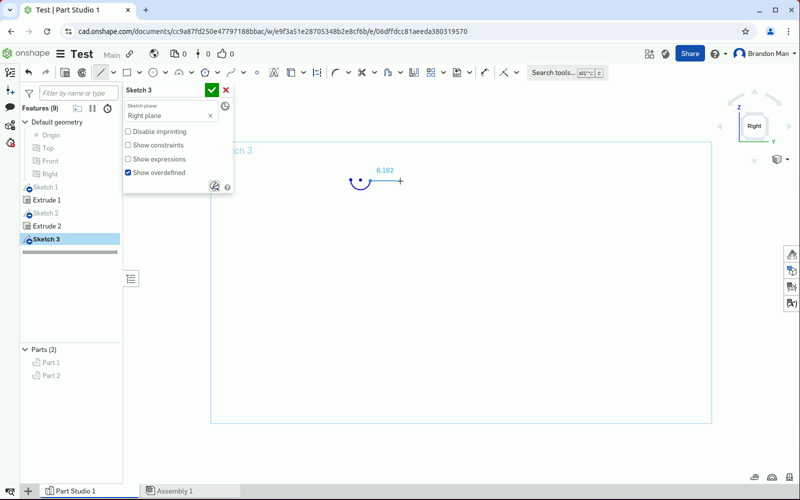
mouse_move(370, 179)
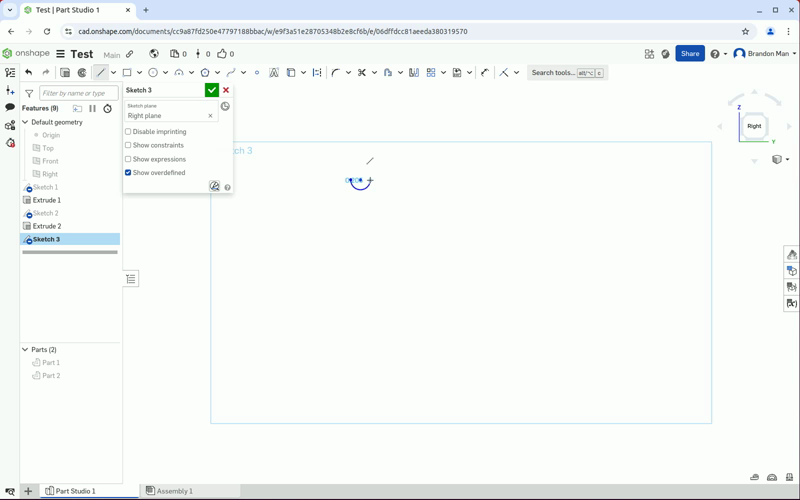
scroll(6)
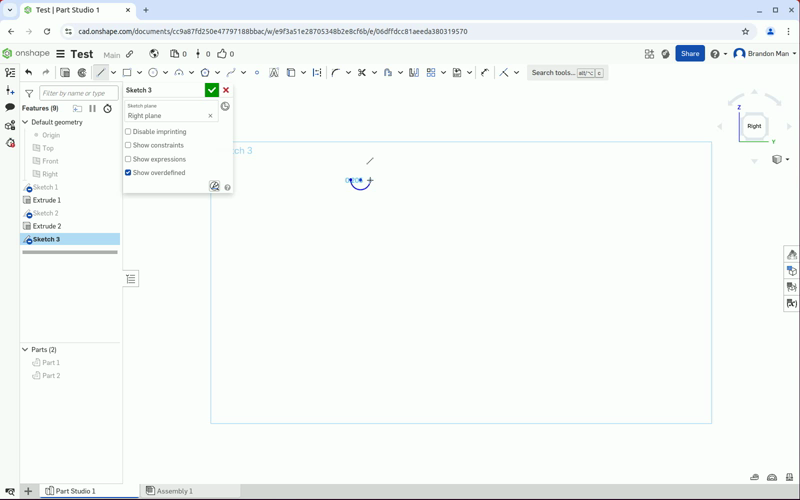
scroll(6)
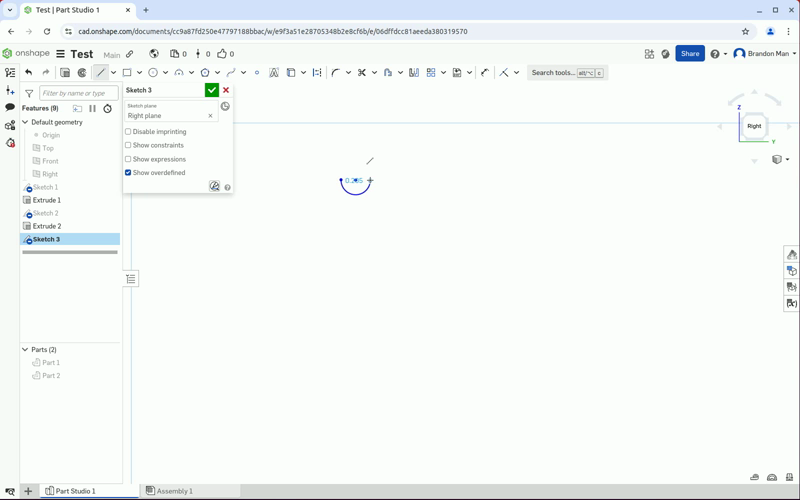
scroll(6)
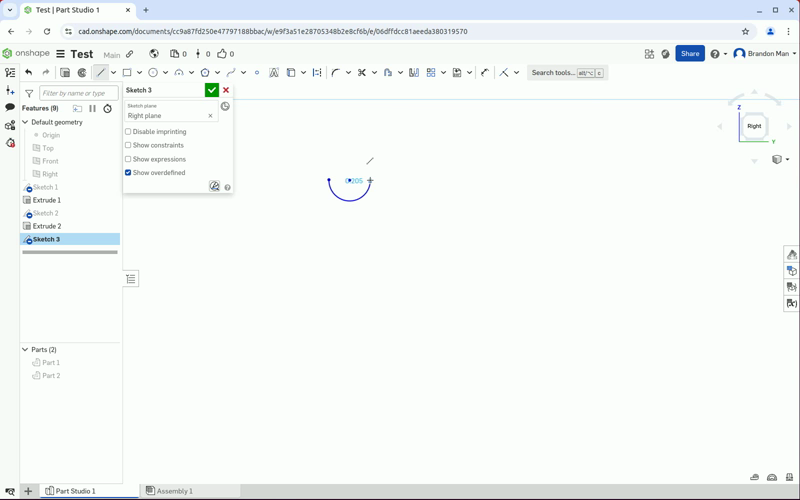
scroll(6)
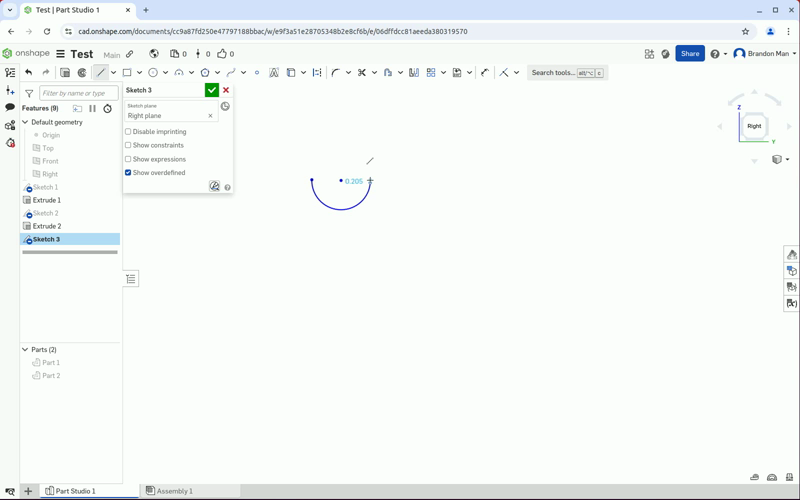
scroll(6)
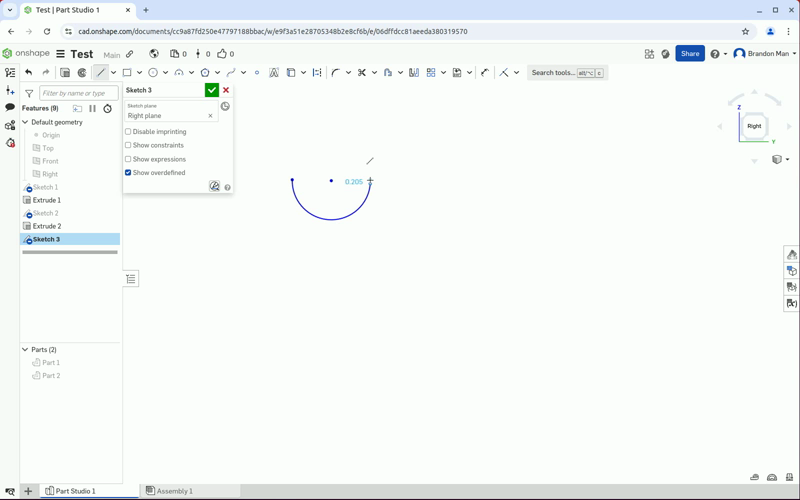
scroll(6)
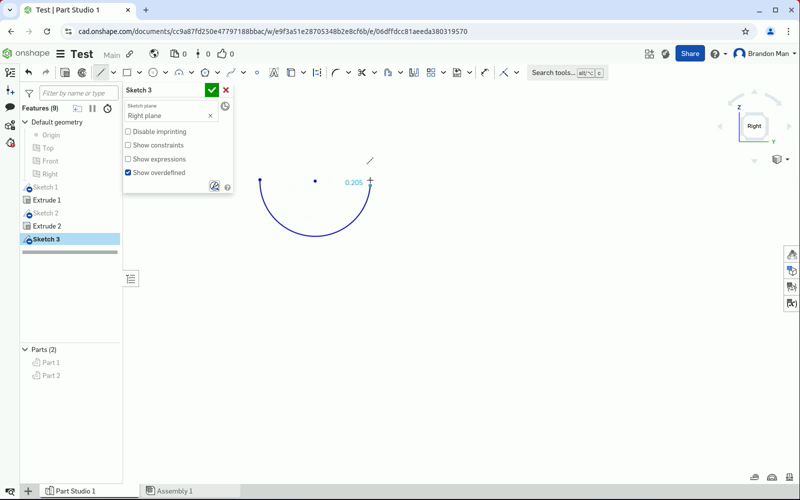
scroll(6)
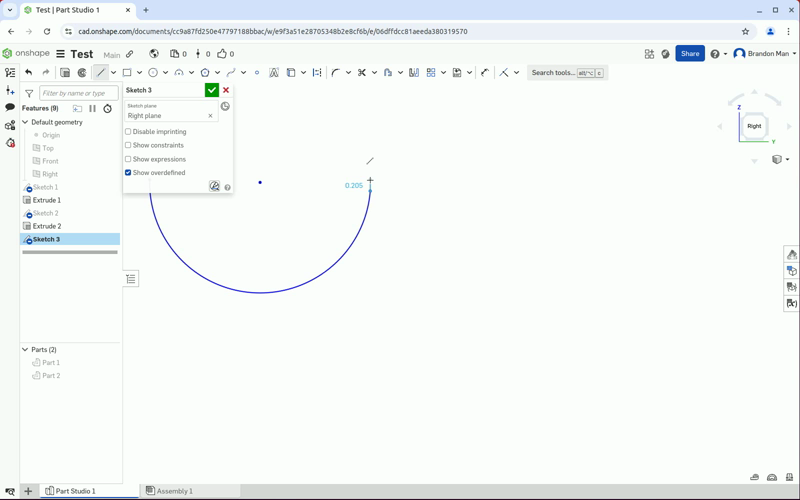
click(370, 179)
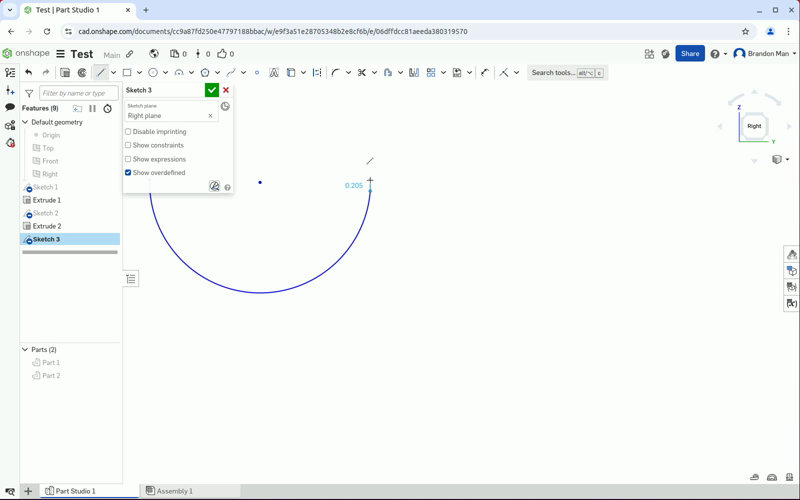
scroll(-6)
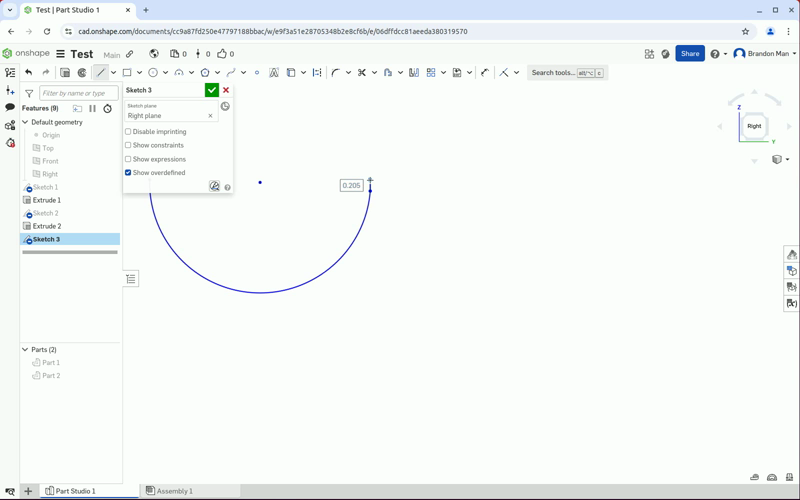
scroll(-6)
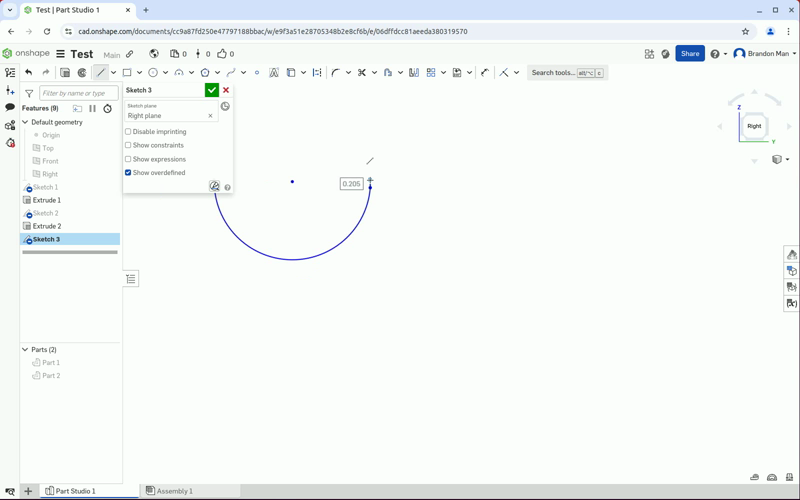
scroll(-6)
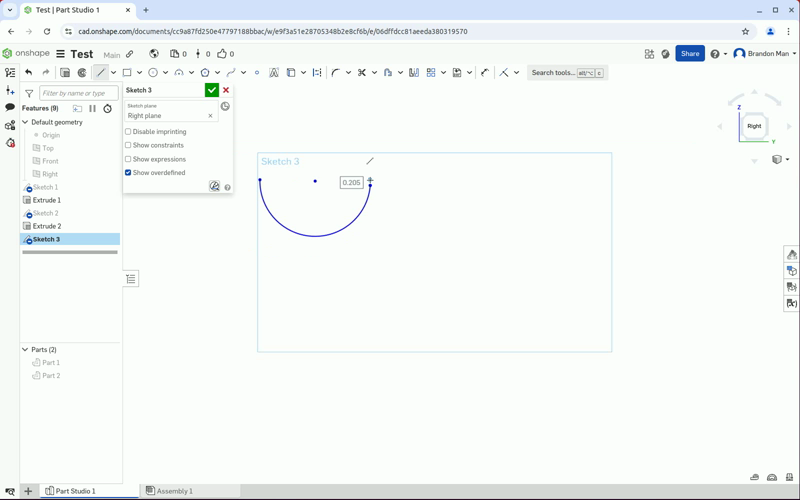
scroll(-6)
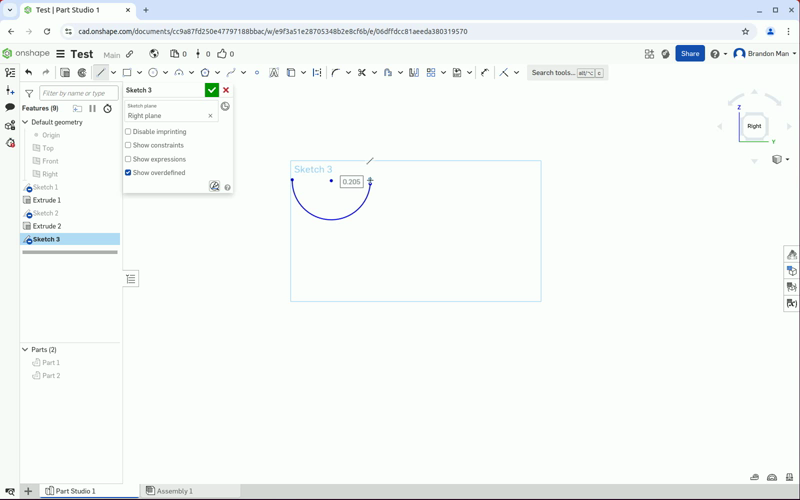
scroll(-6)
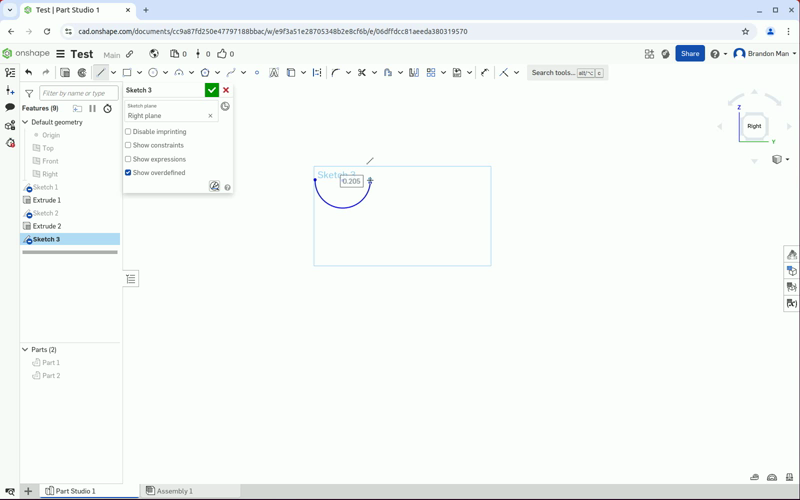
scroll(-6)
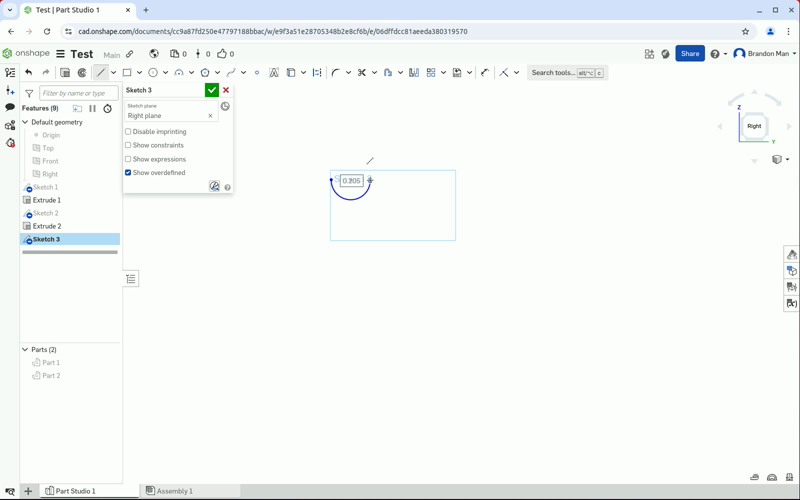
scroll(-6)
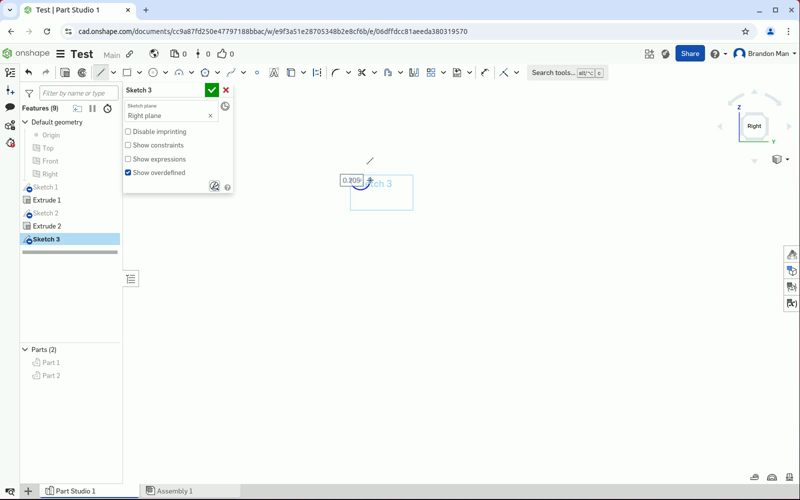
key_up(shift)
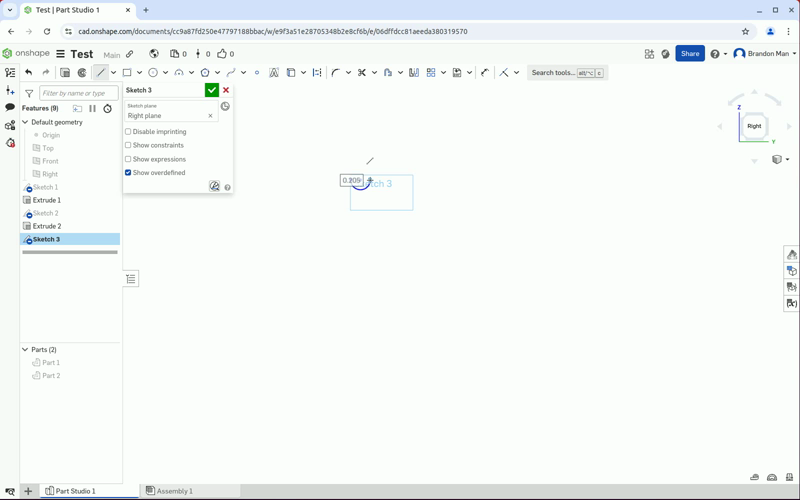
mouse_move(400, 179)
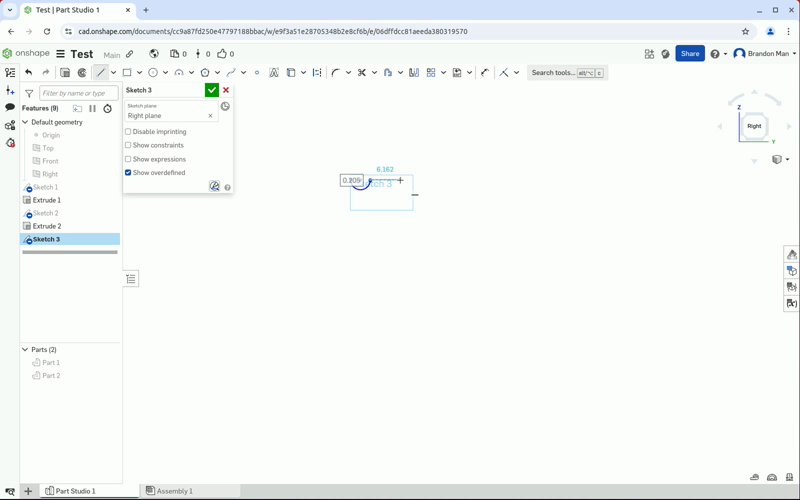
key_down(shift)
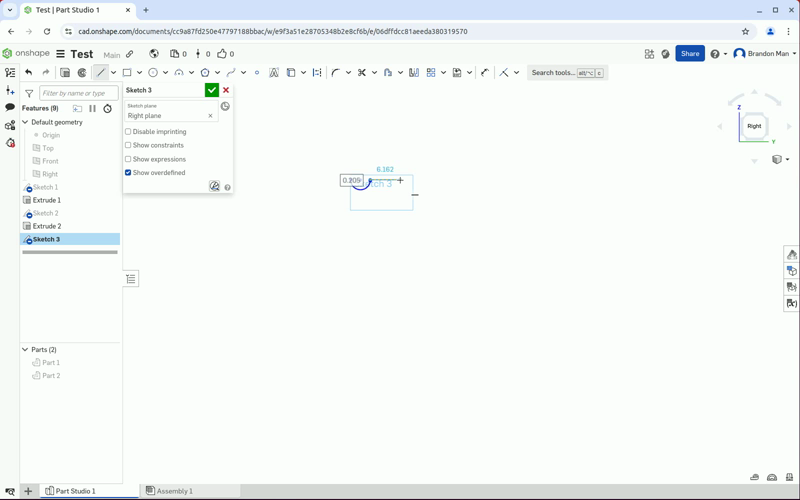
mouse_move(350, 179)
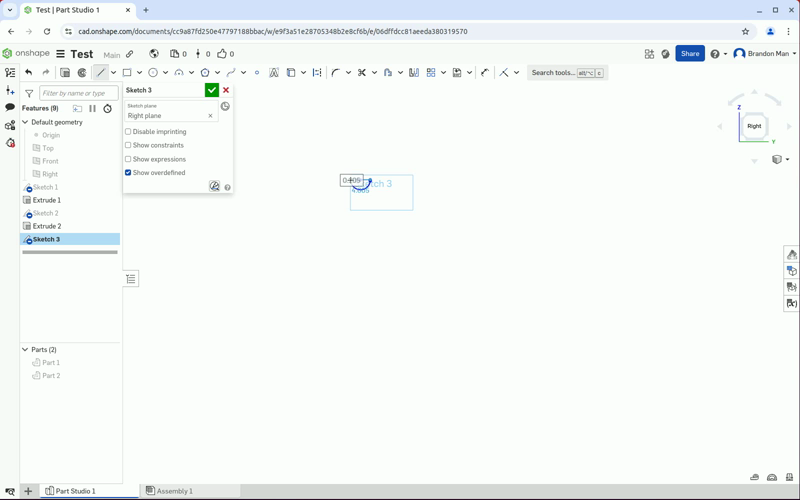
key_up(shift)
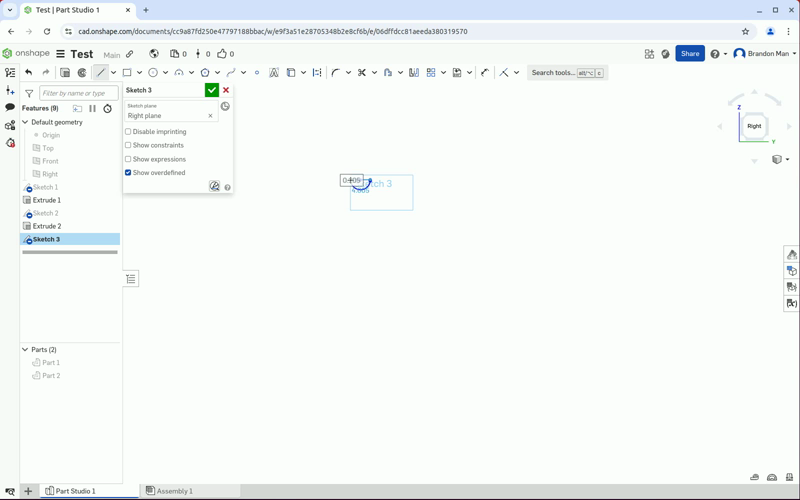
click(350, 179)
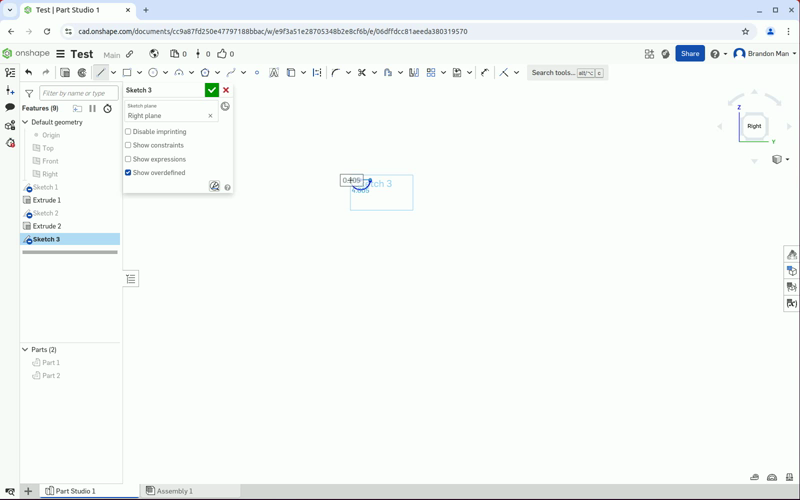
key(esc)
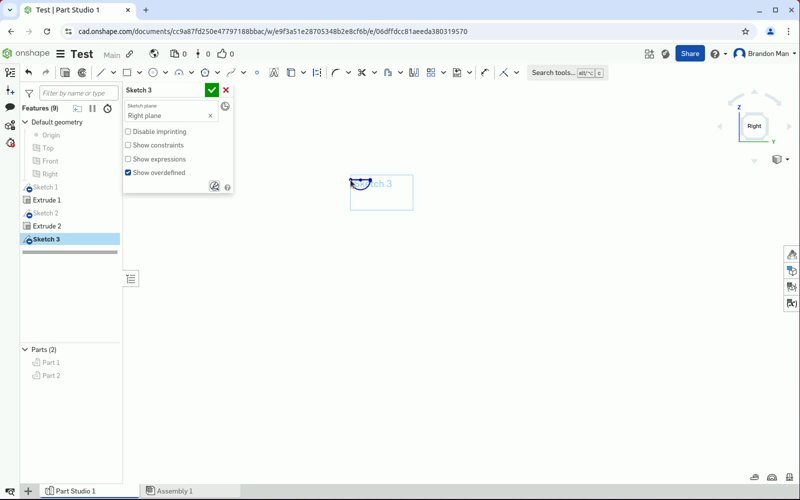
mouse_move(360, 183)
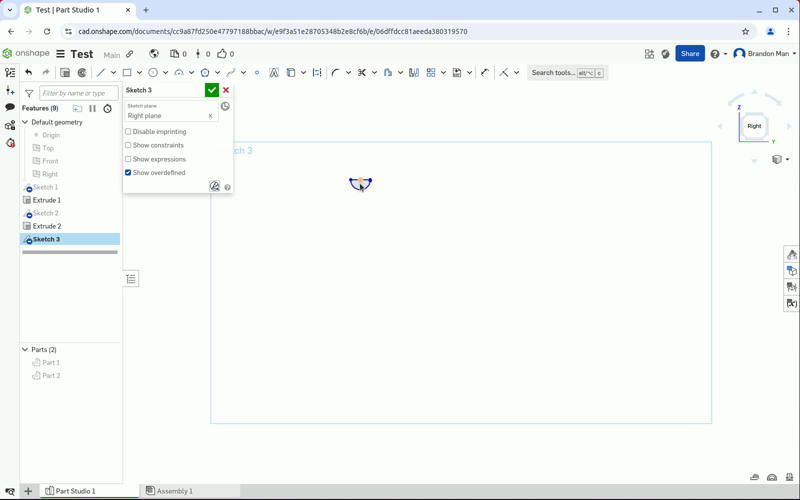
scroll(6)
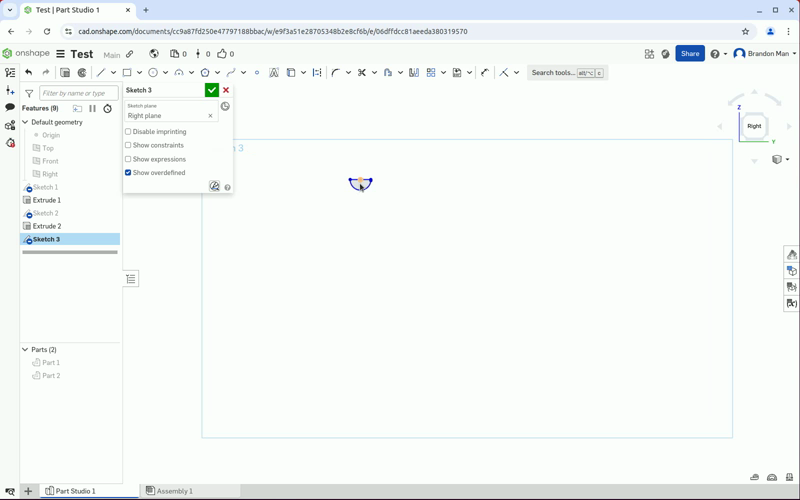
scroll(6)
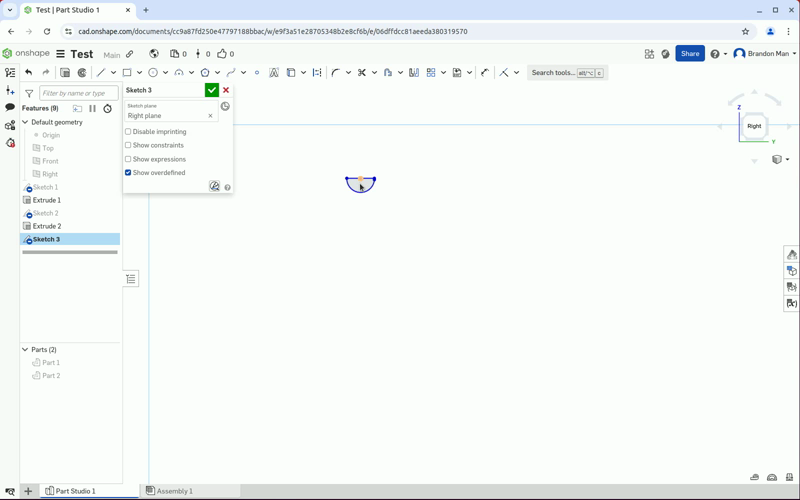
scroll(6)
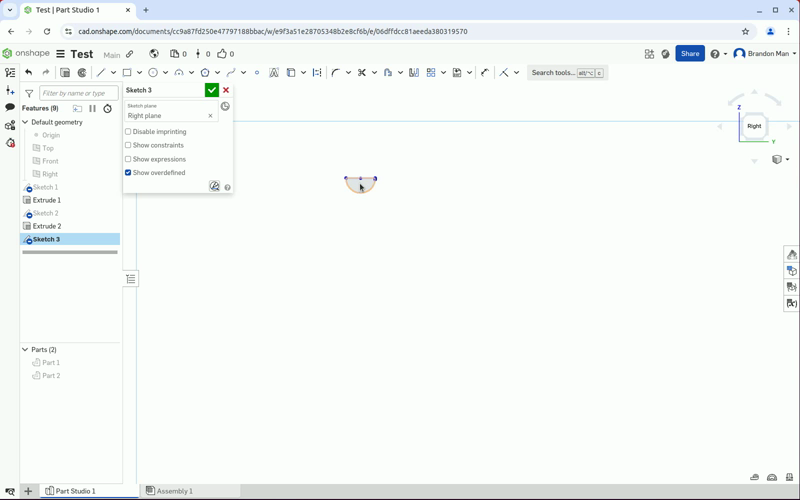
scroll(6)
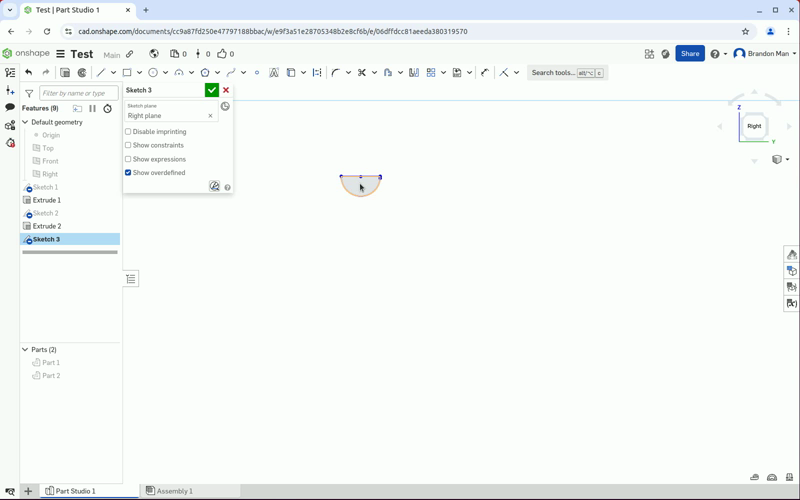
scroll(6)
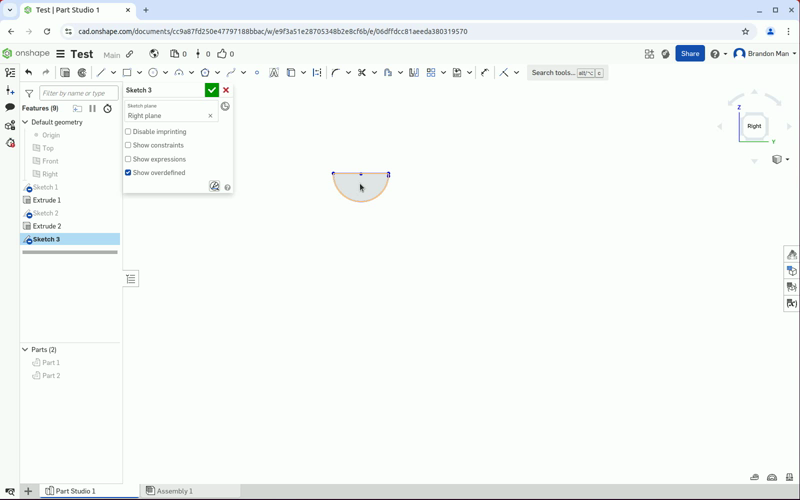
scroll(6)
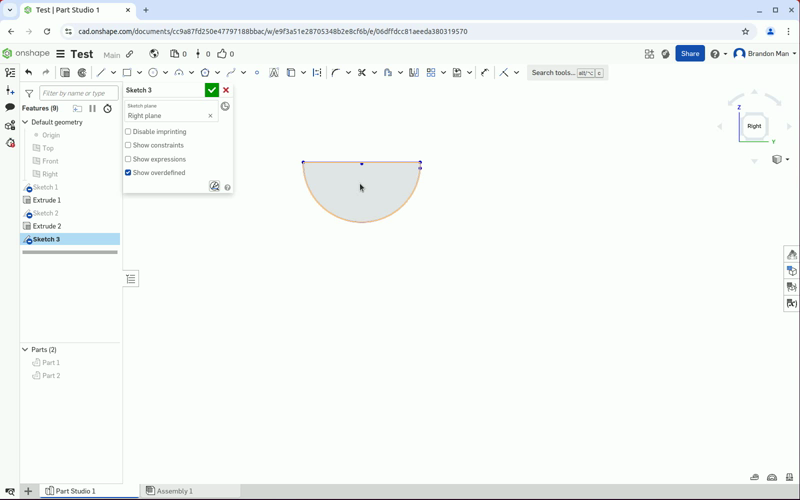
scroll(6)
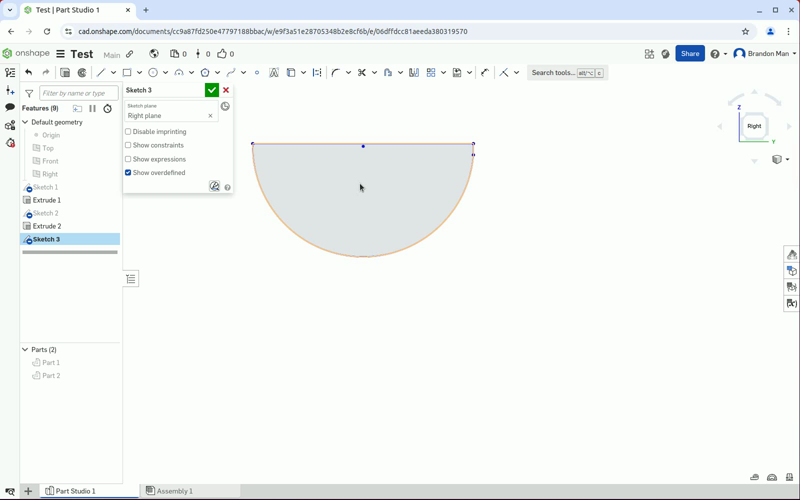
click(360, 183)
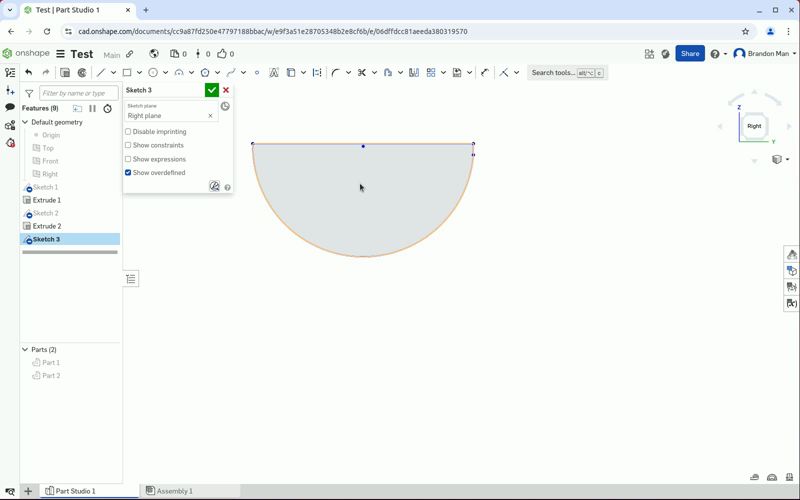
scroll(-6)
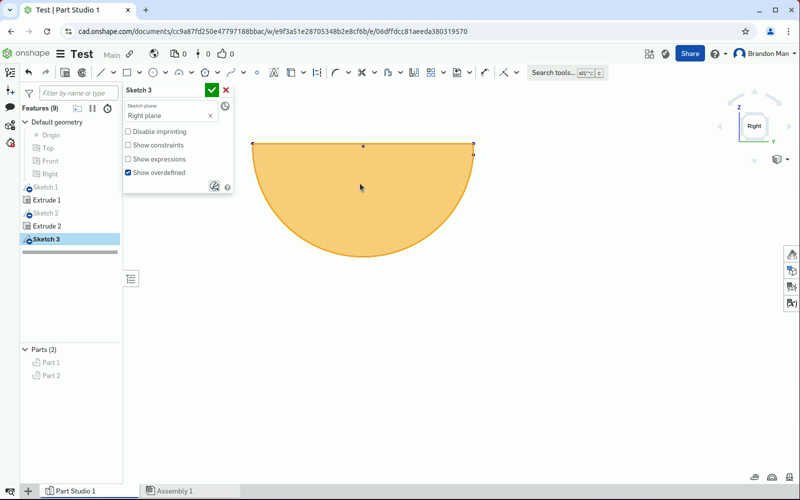
scroll(-6)
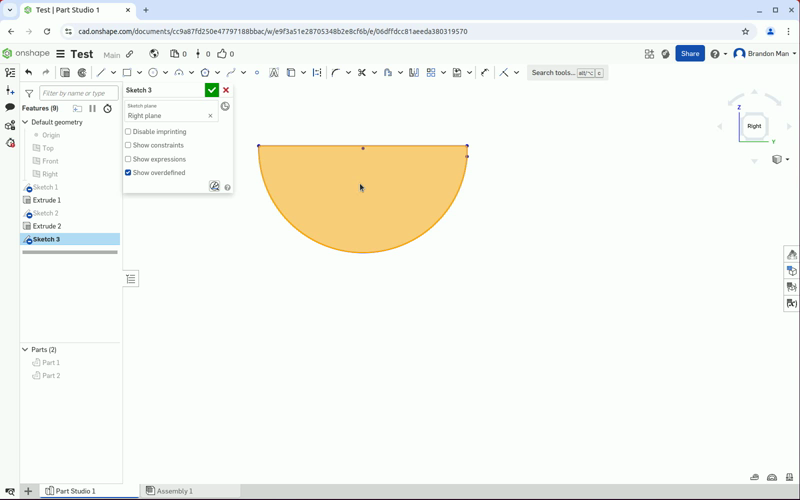
scroll(-6)
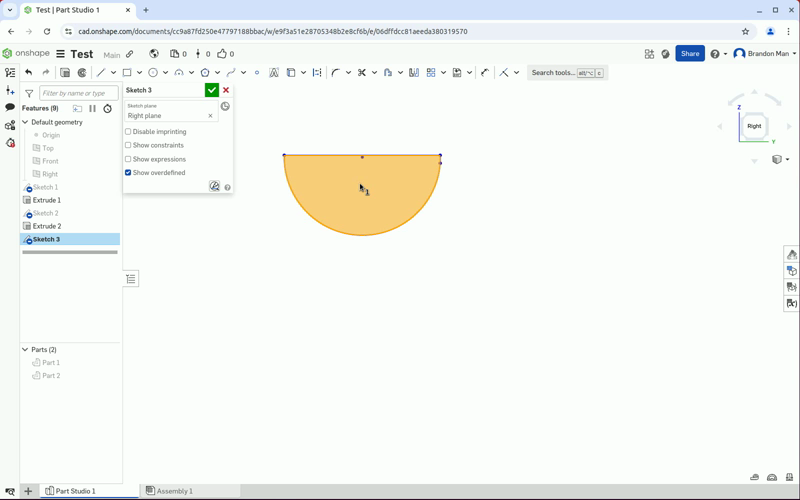
scroll(-6)
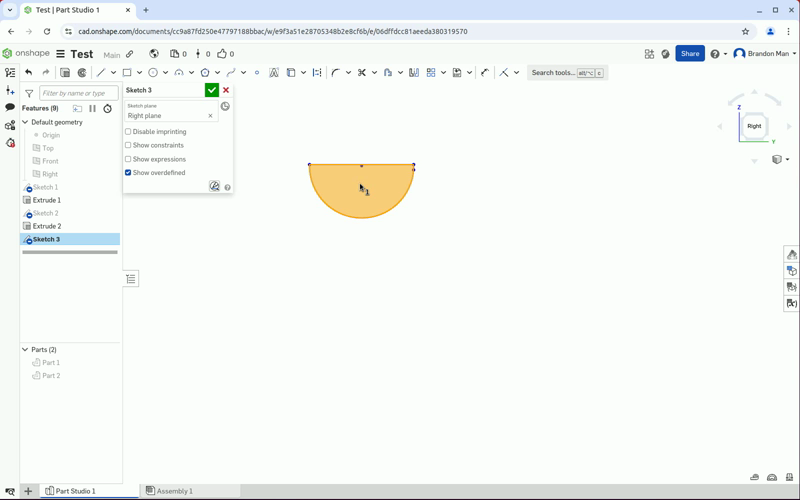
scroll(-6)
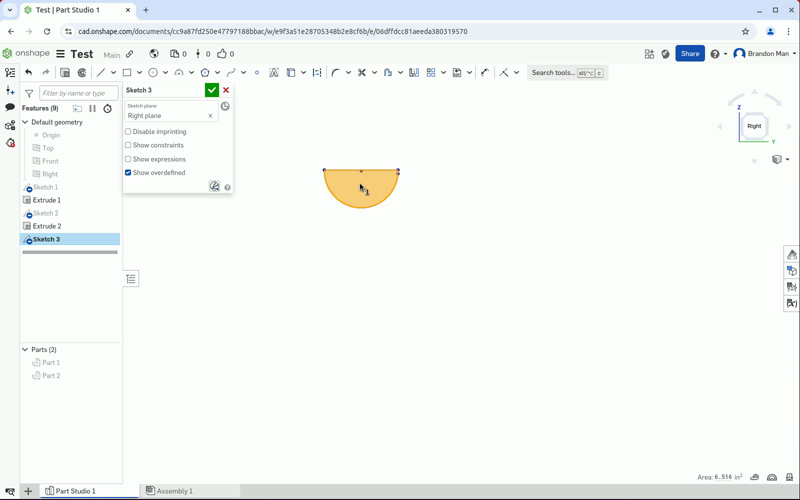
scroll(-6)
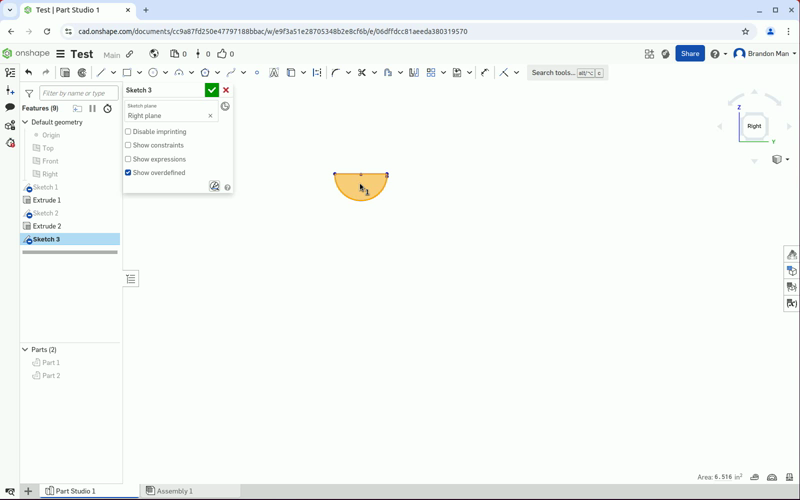
scroll(-6)
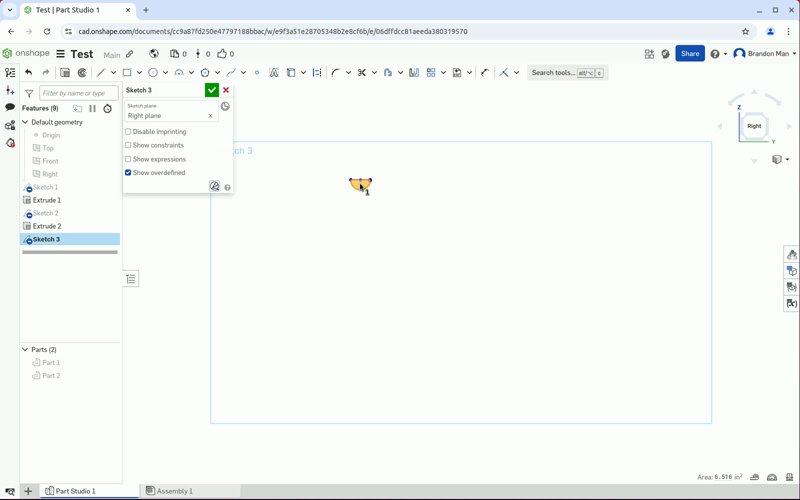
mouse_move(73, 352)
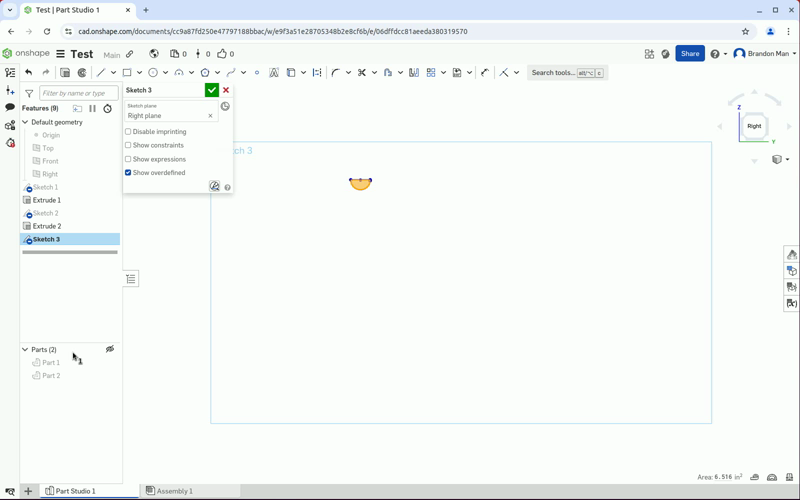
key(shift+y)
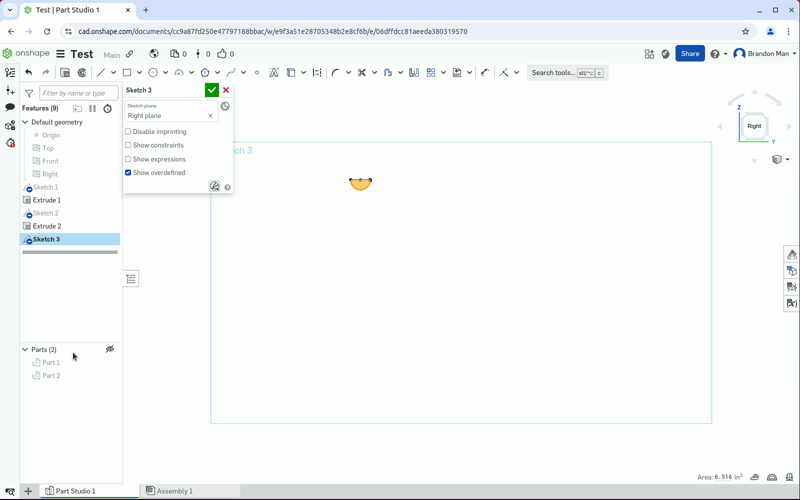
key(shift+e)
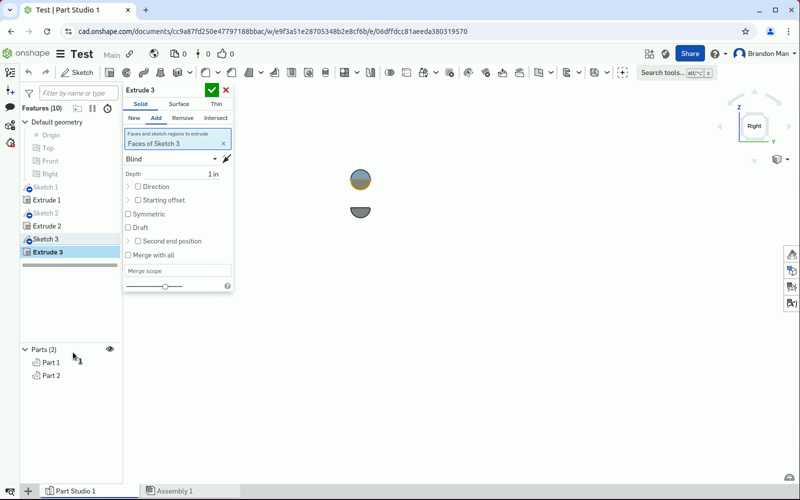
mouse_move(143, 106)
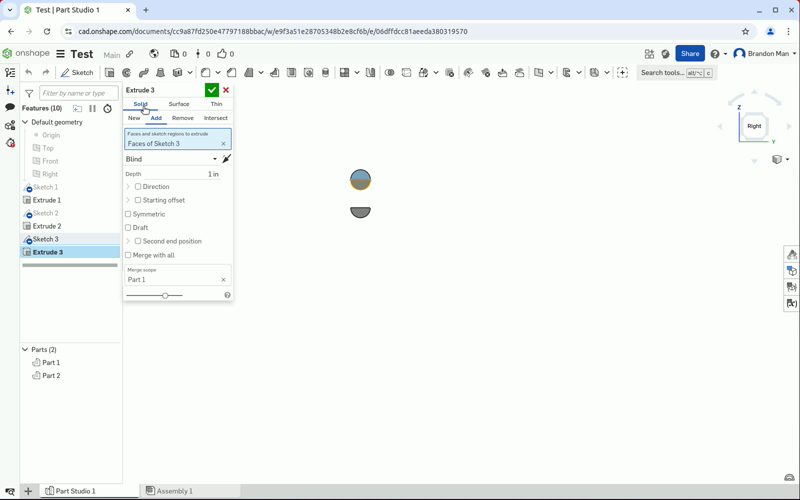
click(143, 106)
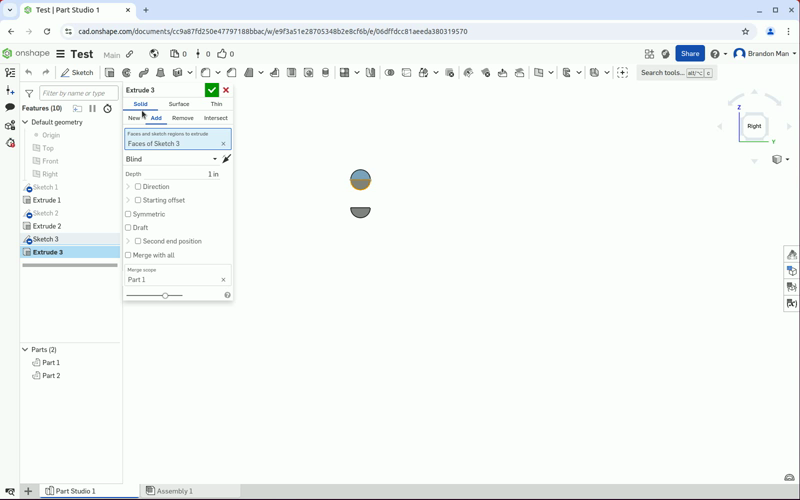
mouse_move(137, 120)
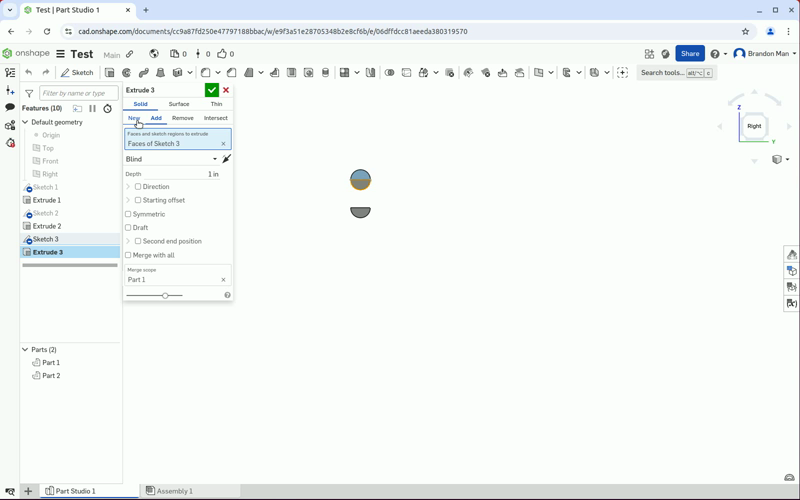
click(137, 120)
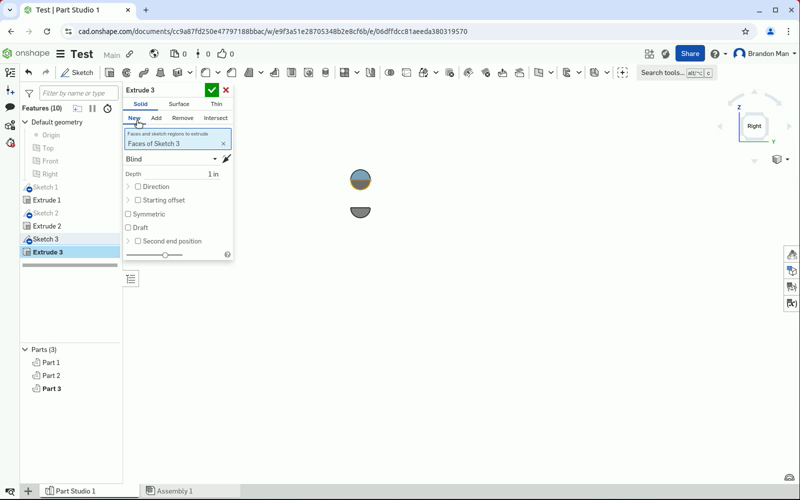
key(tab, 4)
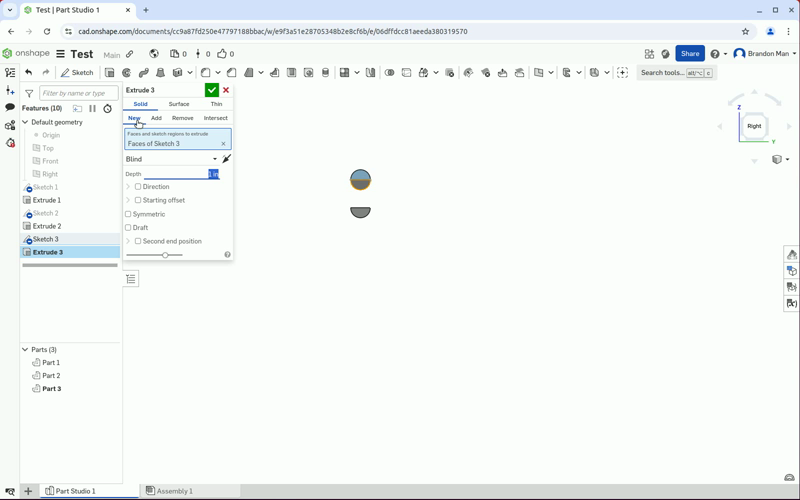
text(8.425)
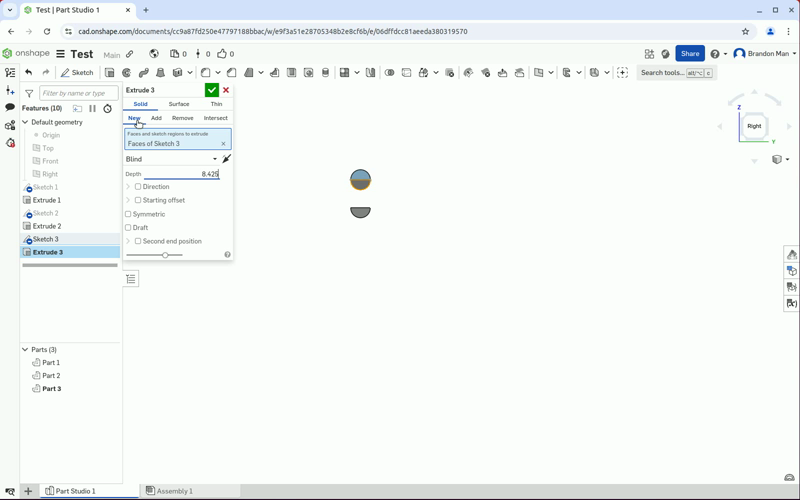
key(enter)
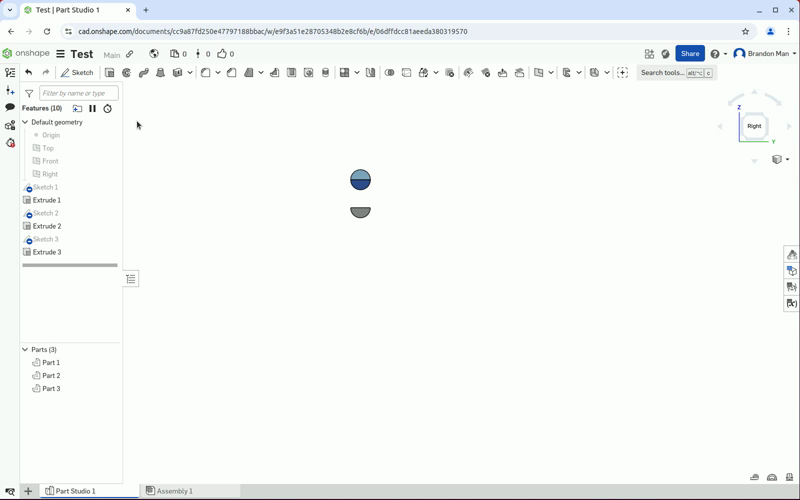
key(shift+h)
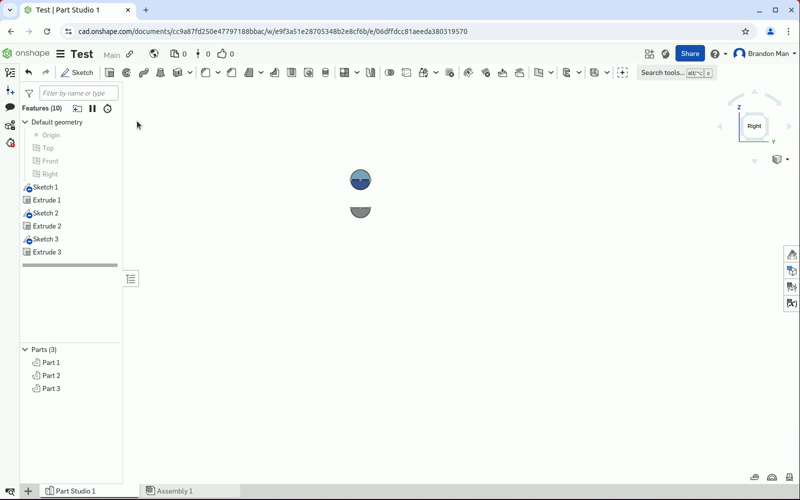
key(shift+h)
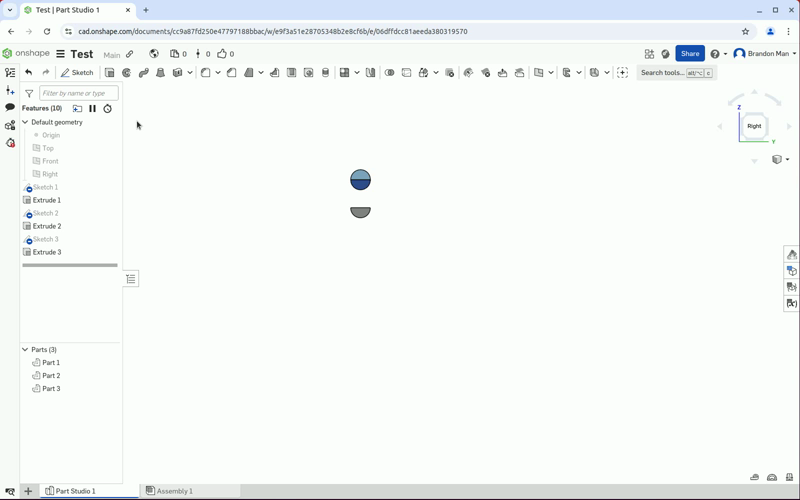
mouse_move(73, 189)
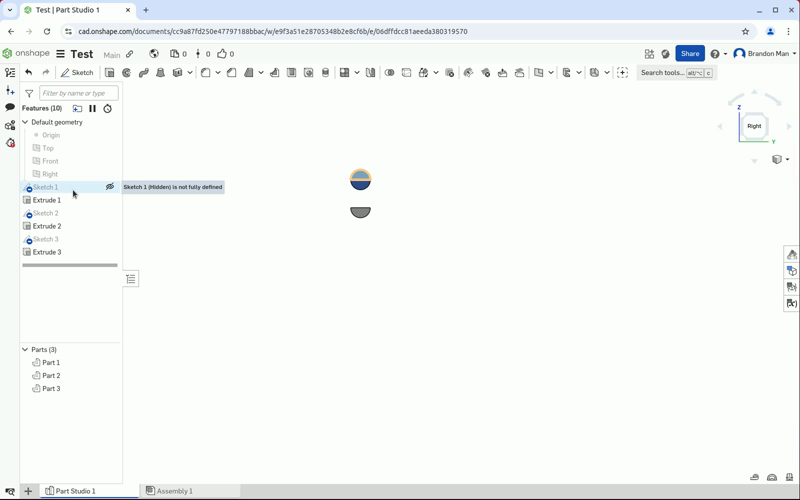
click(73, 189)
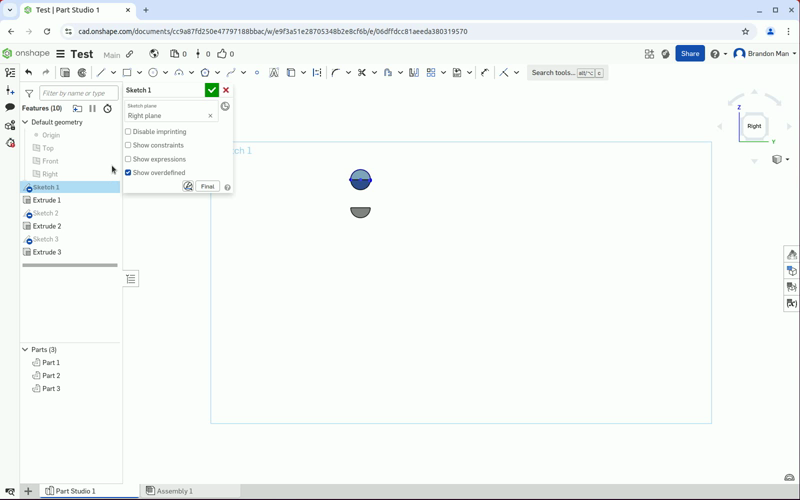
mouse_move(229, 92)
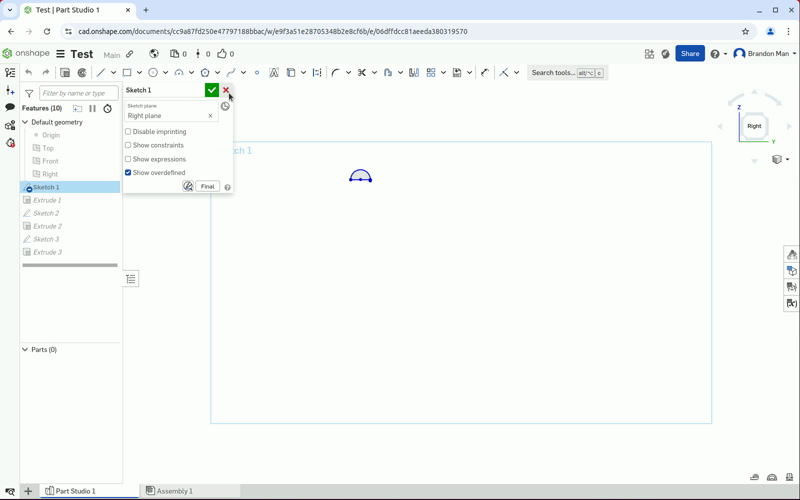
click(229, 92)
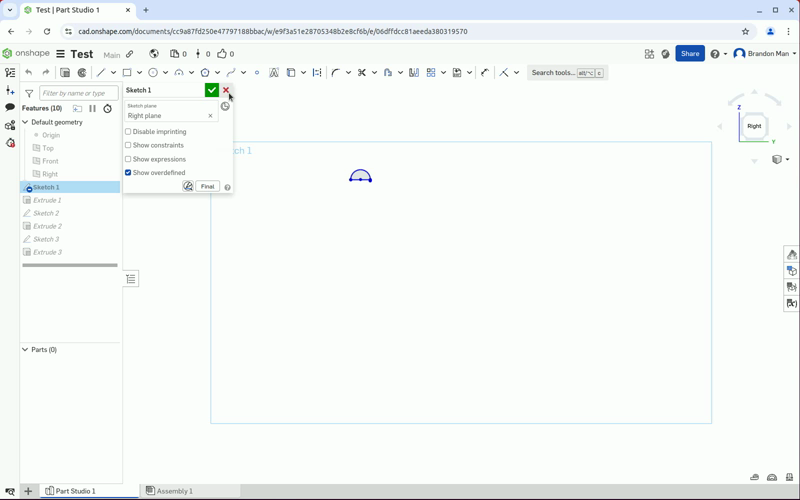
key(shift+s)
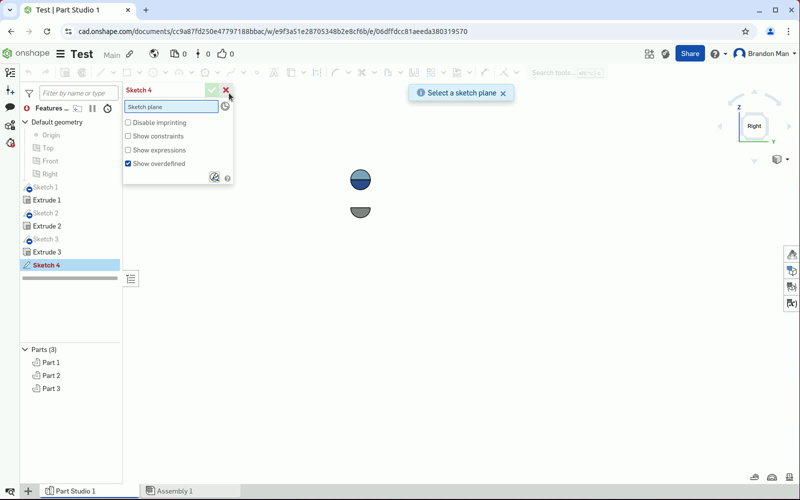
mouse_move(73, 176)
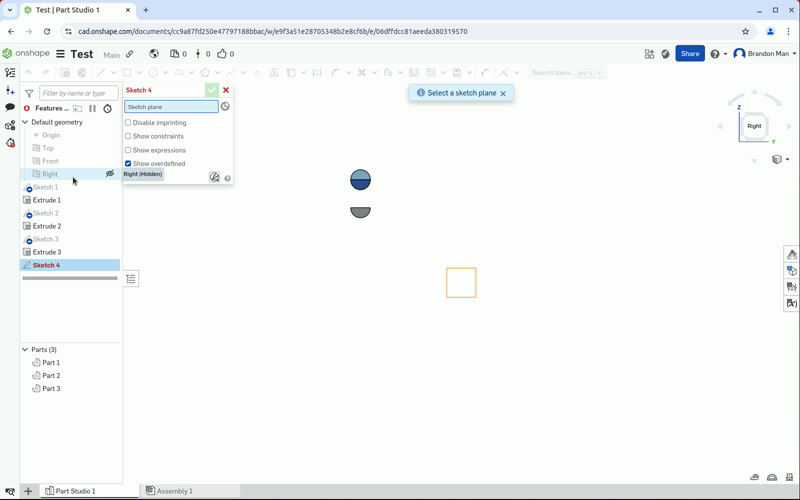
click(73, 176)
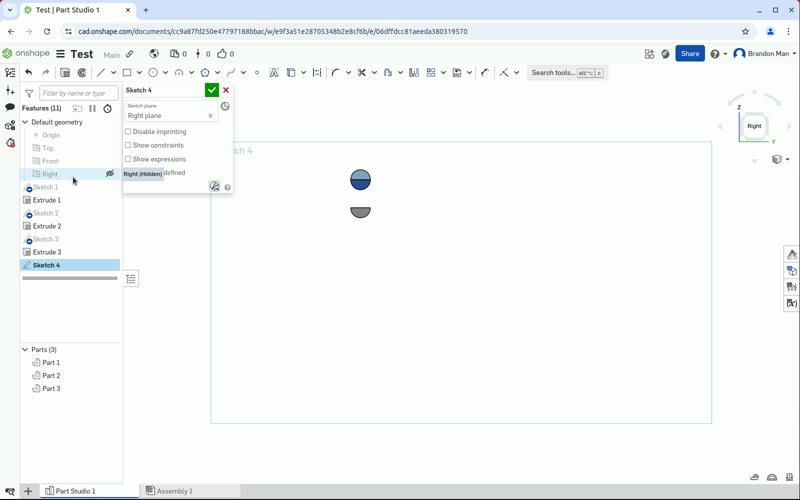
mouse_move(73, 352)
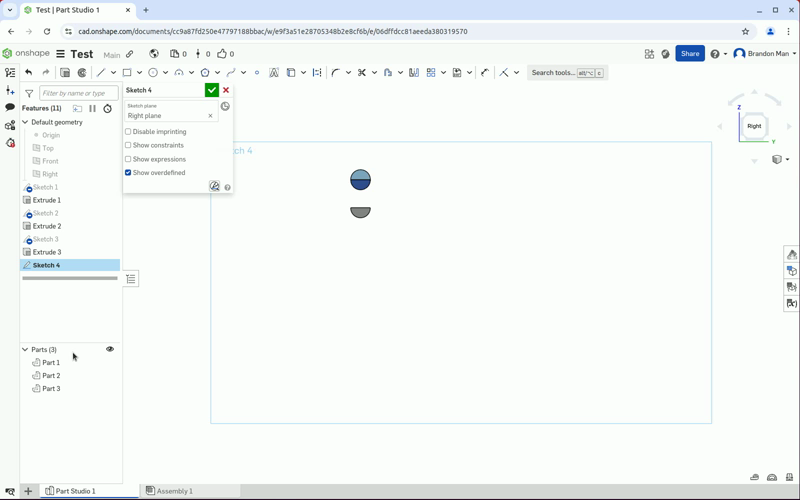
key(y)
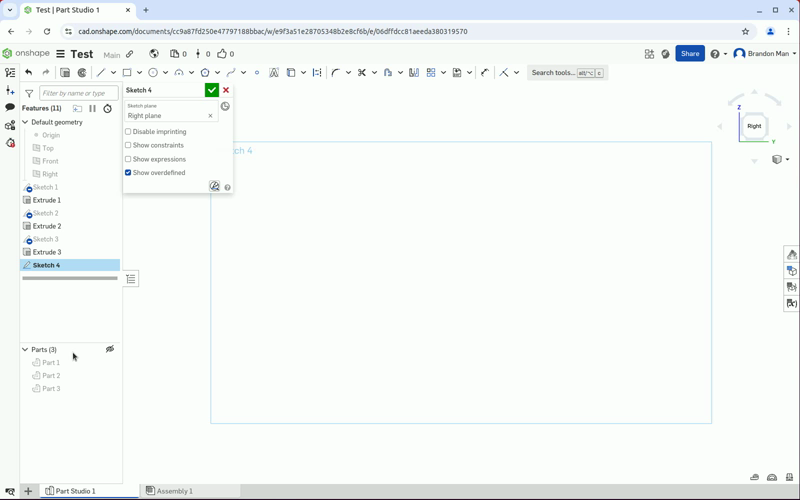
key(l)
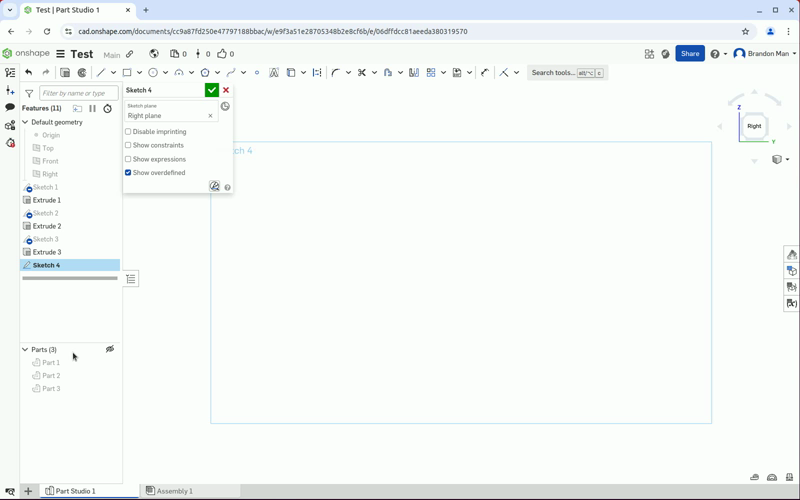
key_down(shift)
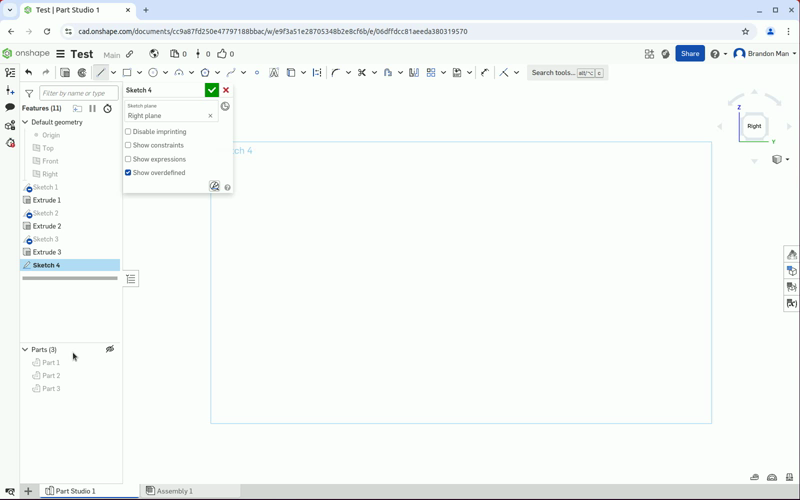
mouse_move(350, 207)
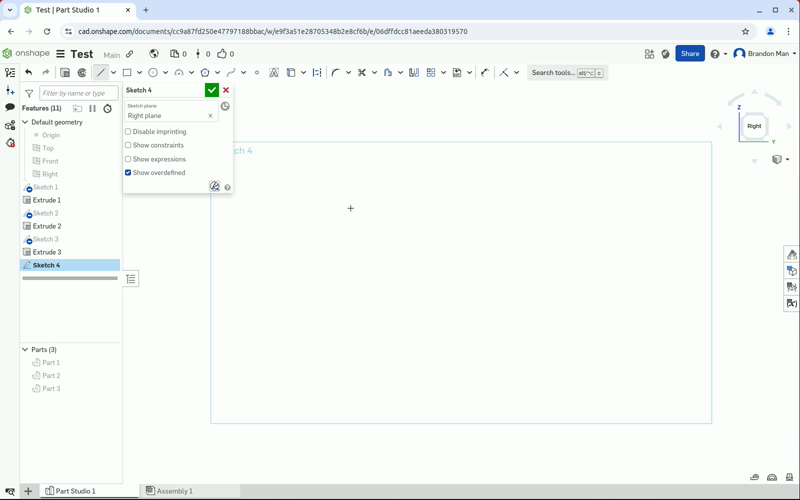
click(350, 207)
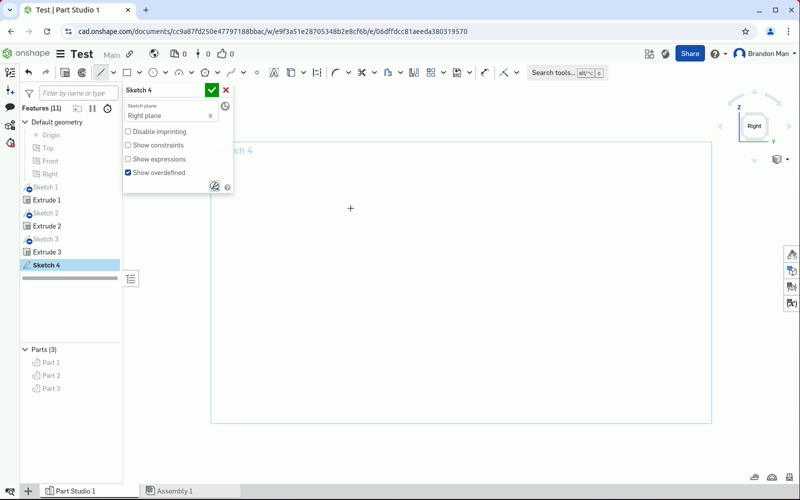
key_up(shift)
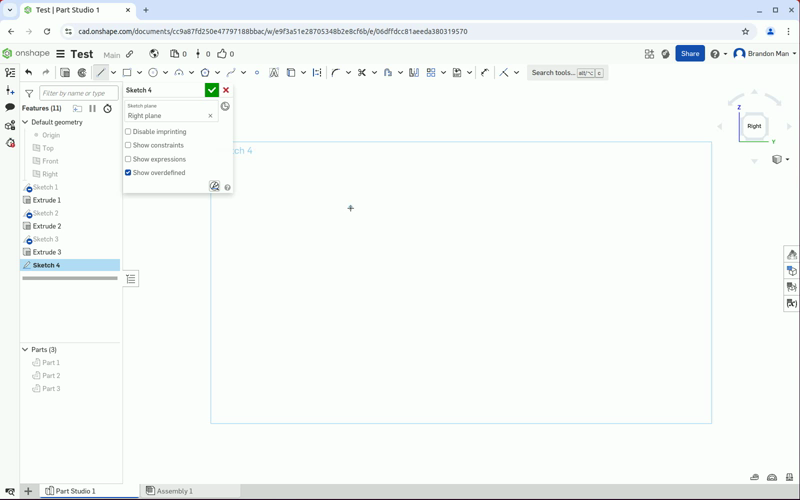
key_down(shift)
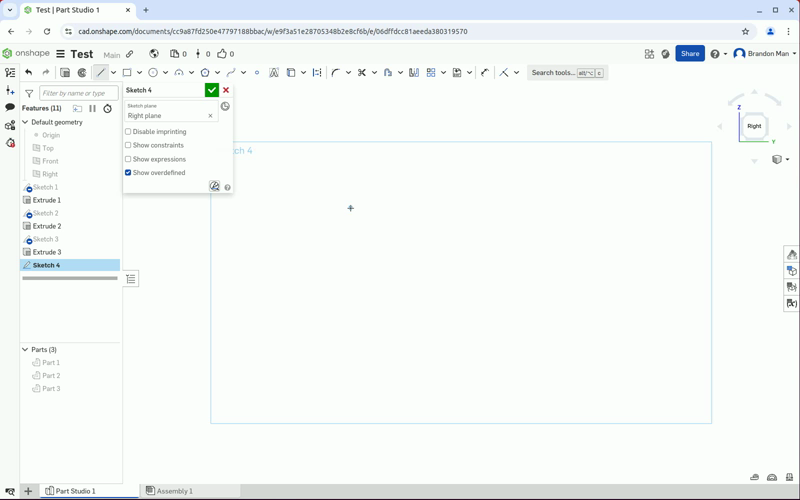
mouse_move(380, 207)
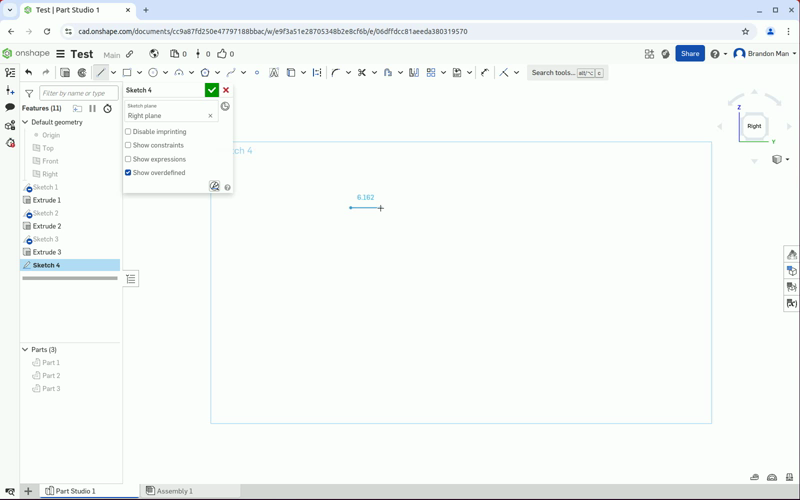
mouse_move(350, 178)
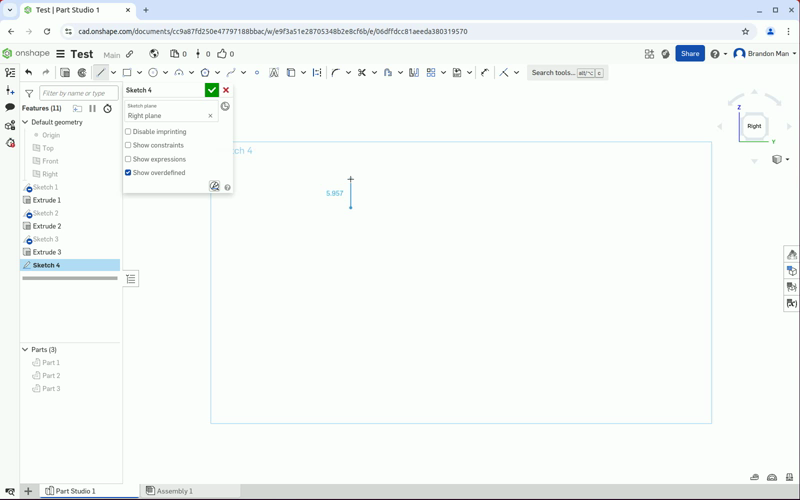
click(350, 178)
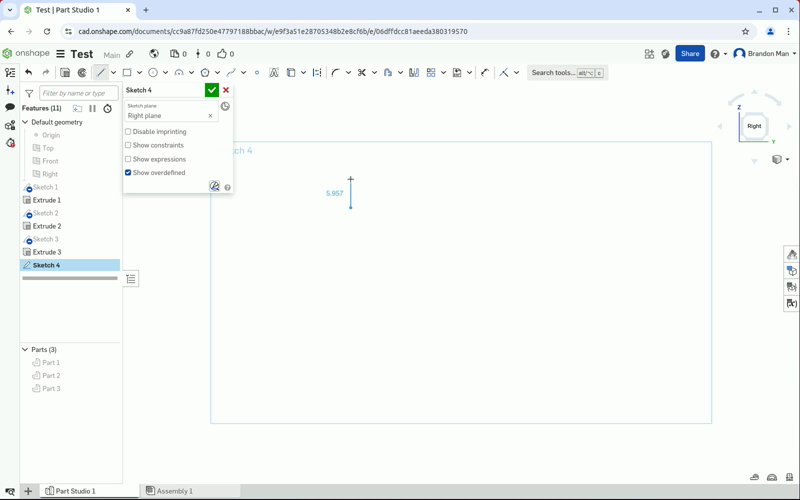
key_up(shift)
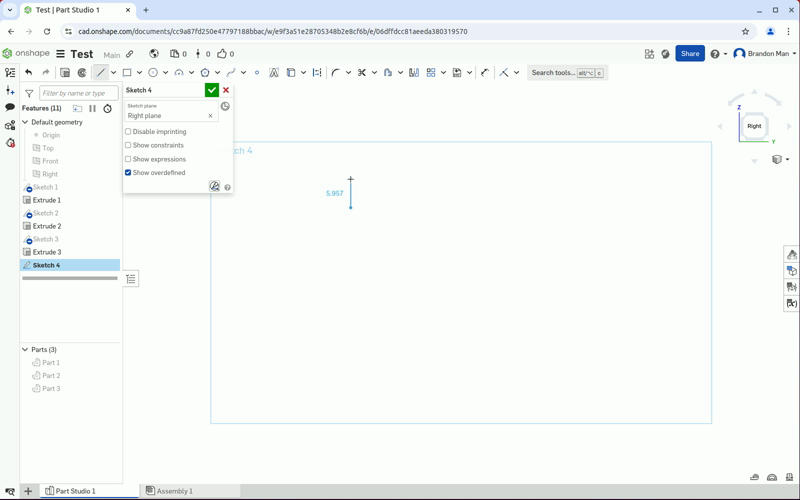
key(esc)
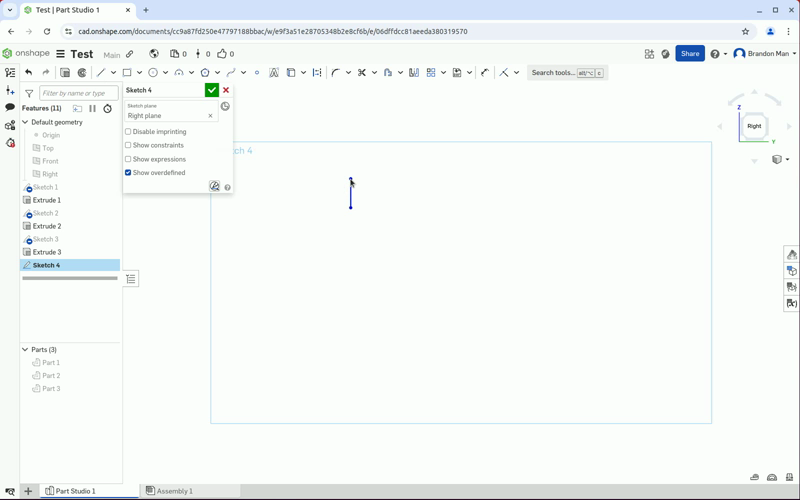
key(a)
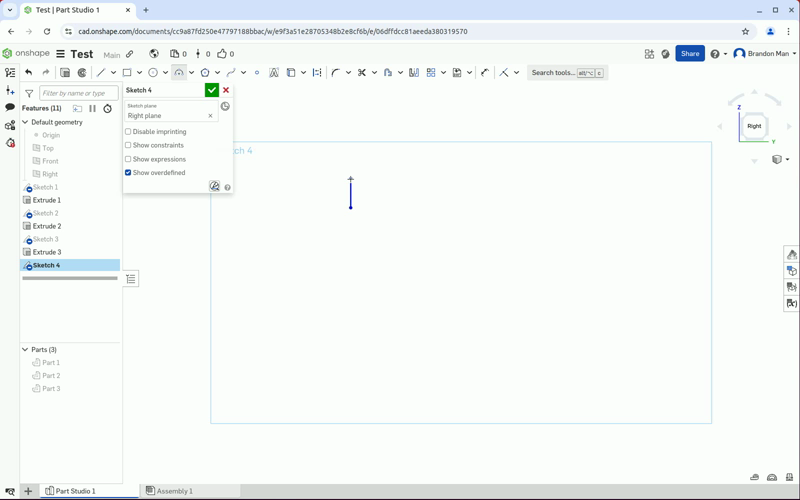
mouse_move(350, 178)
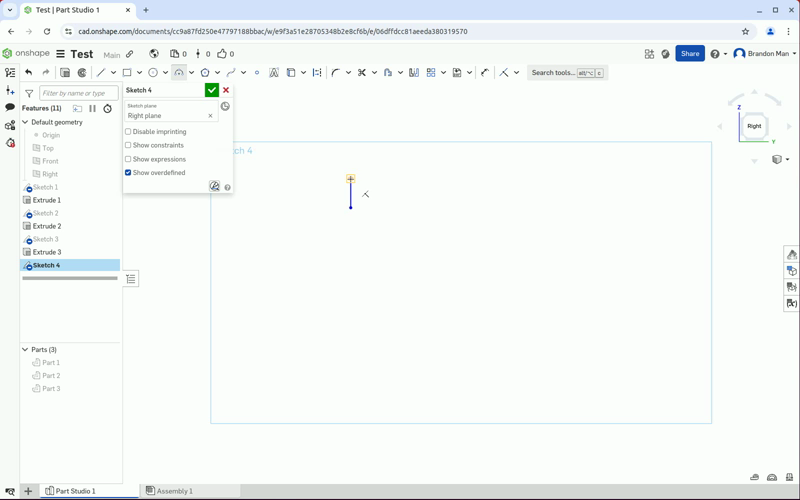
click(350, 178)
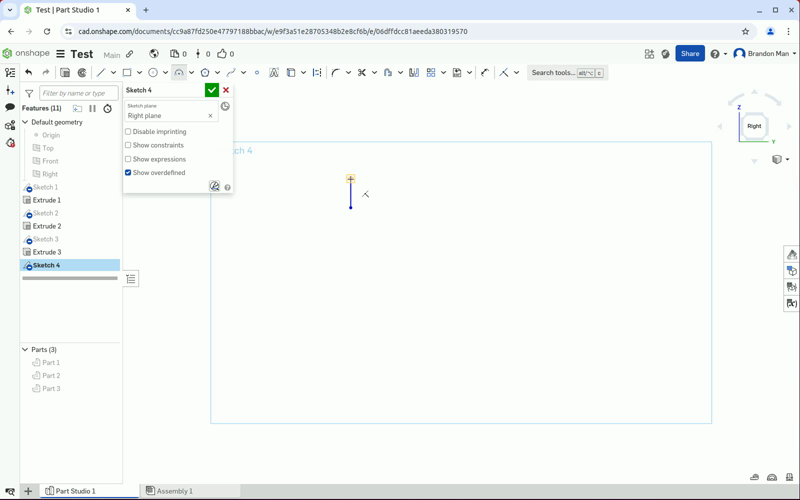
key_down(shift)
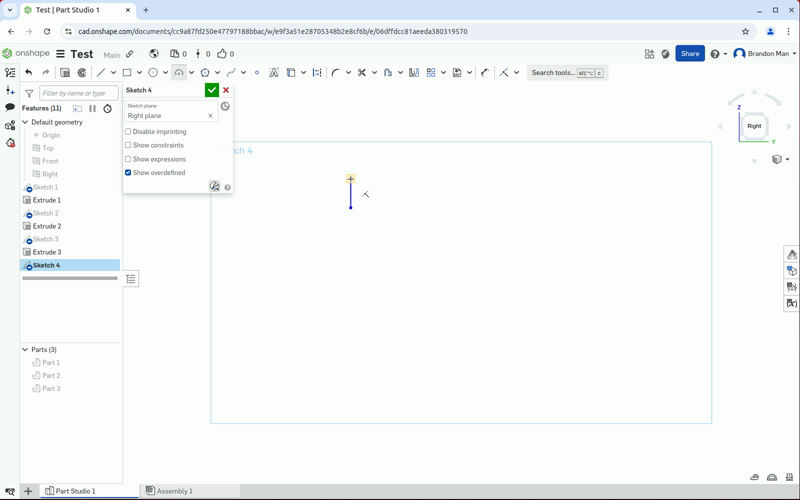
mouse_move(369, 179)
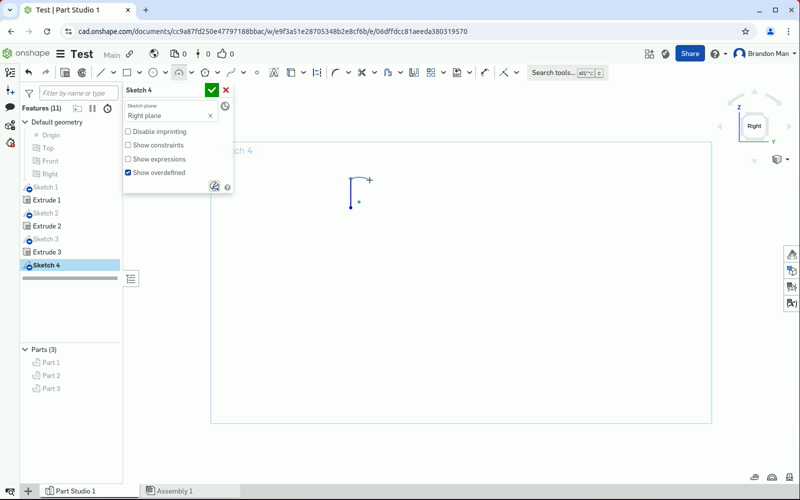
click(369, 179)
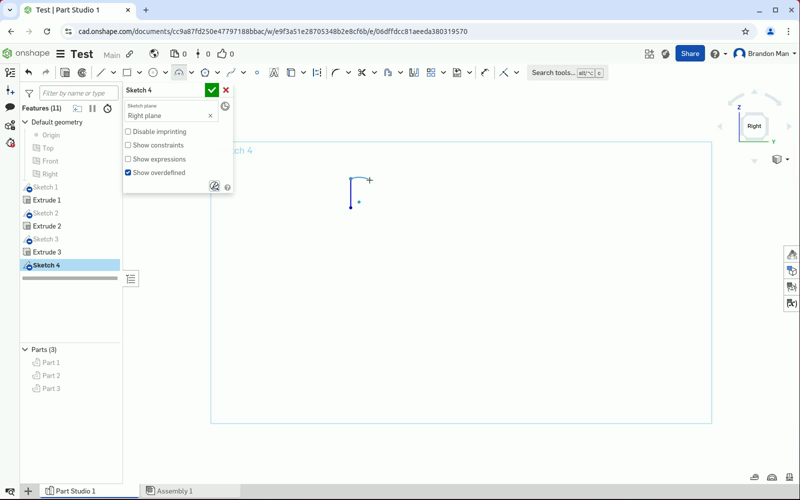
mouse_move(359, 188)
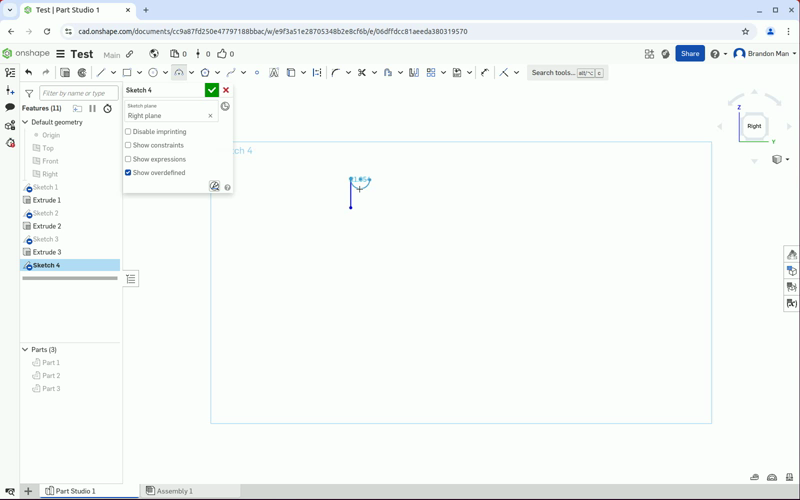
click(359, 188)
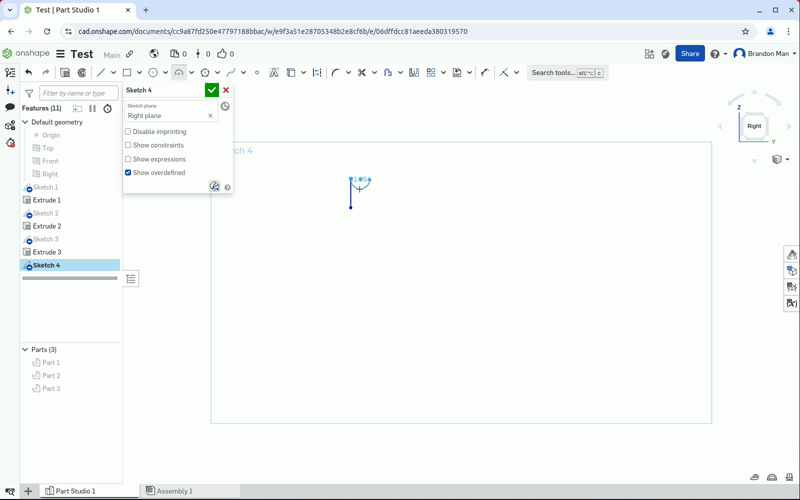
key_up(shift)
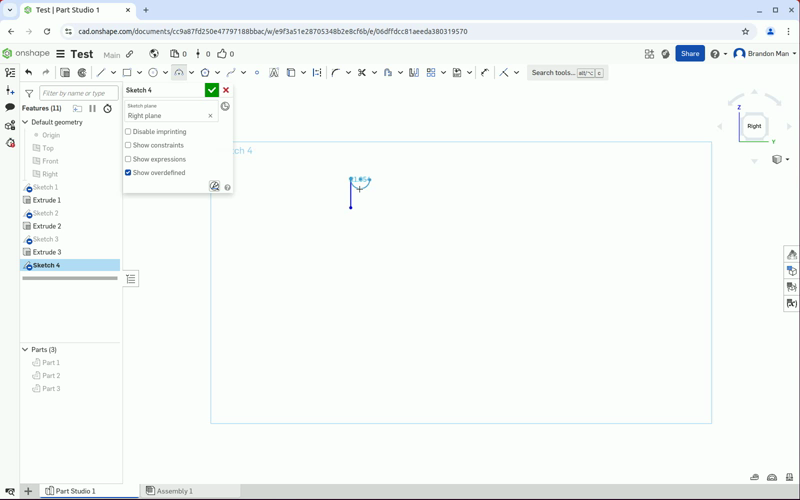
key(esc)
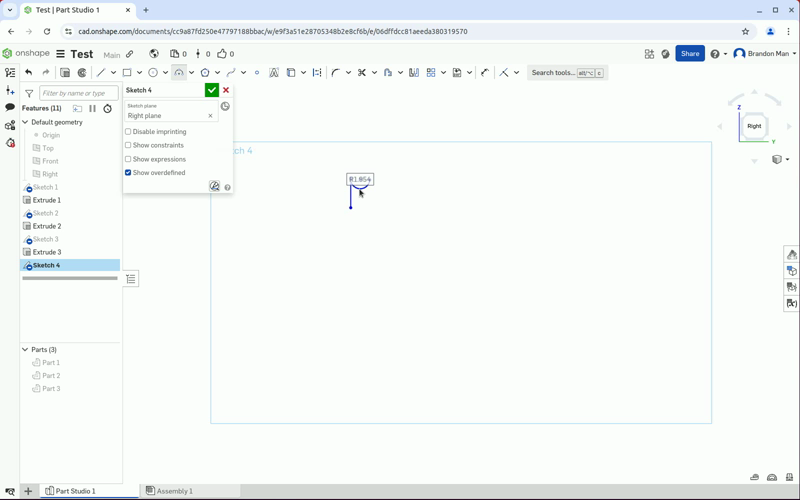
key(l)
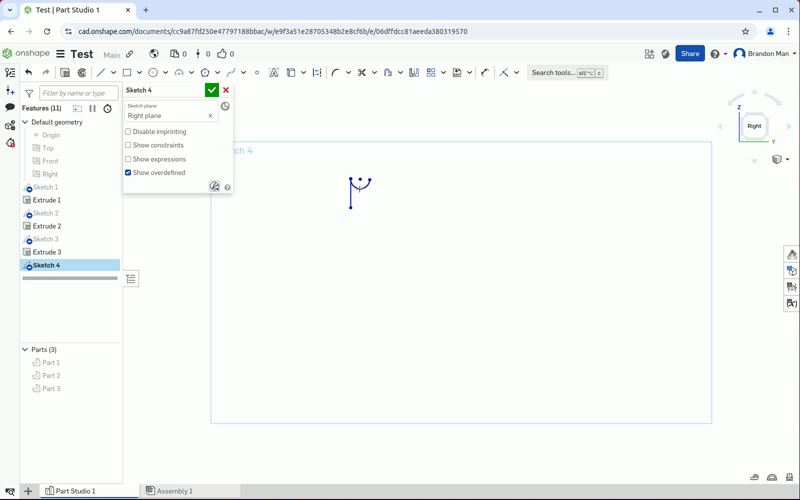
mouse_move(369, 179)
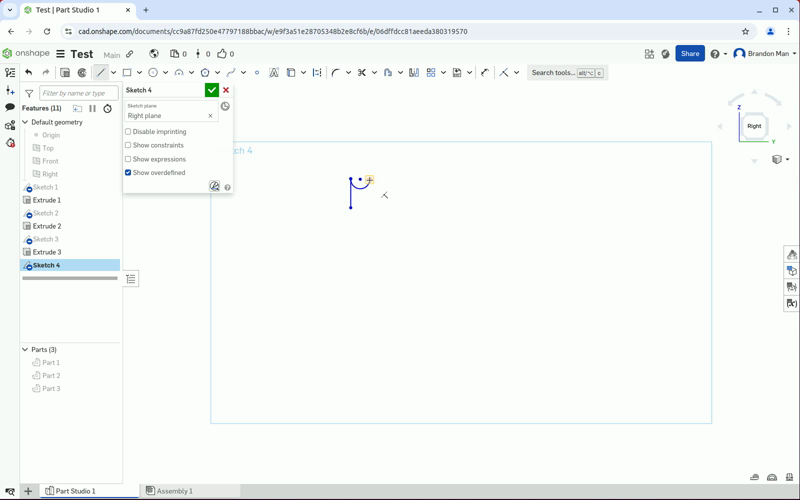
click(369, 179)
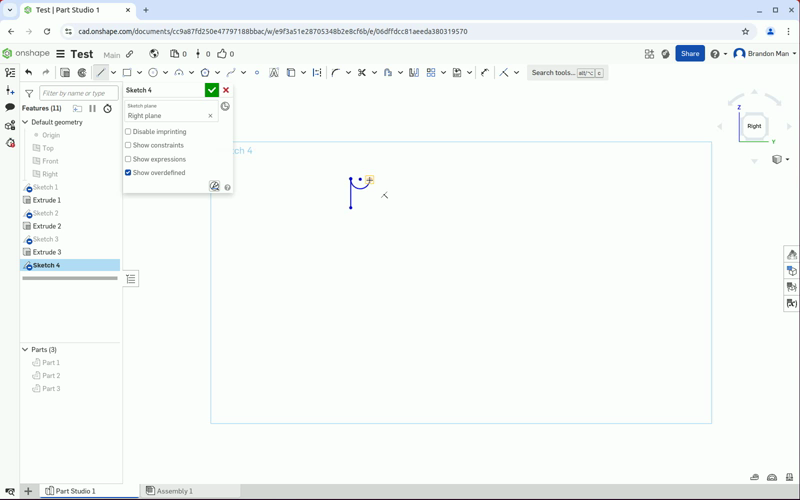
key_down(shift)
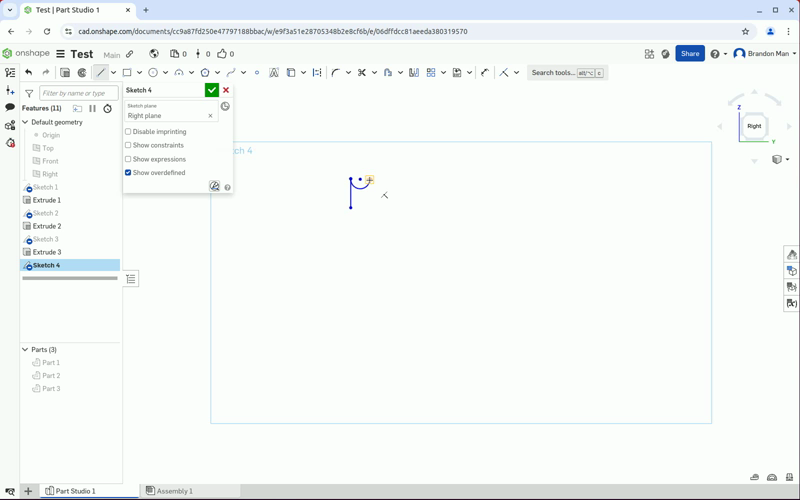
mouse_move(399, 179)
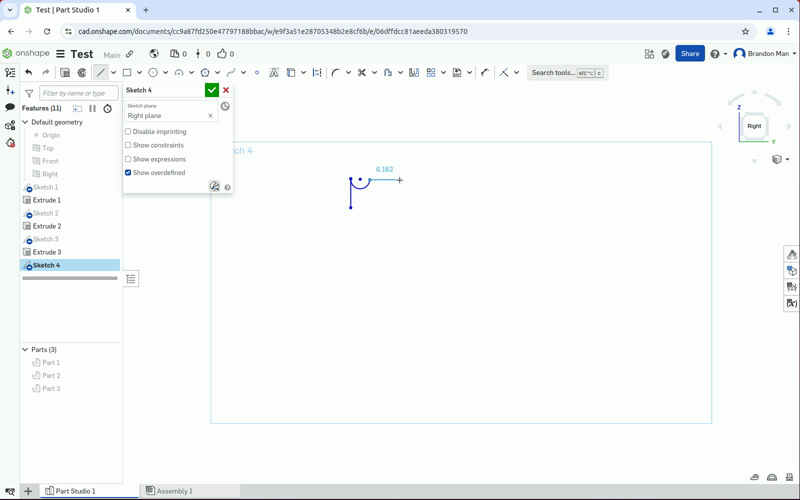
mouse_move(369, 207)
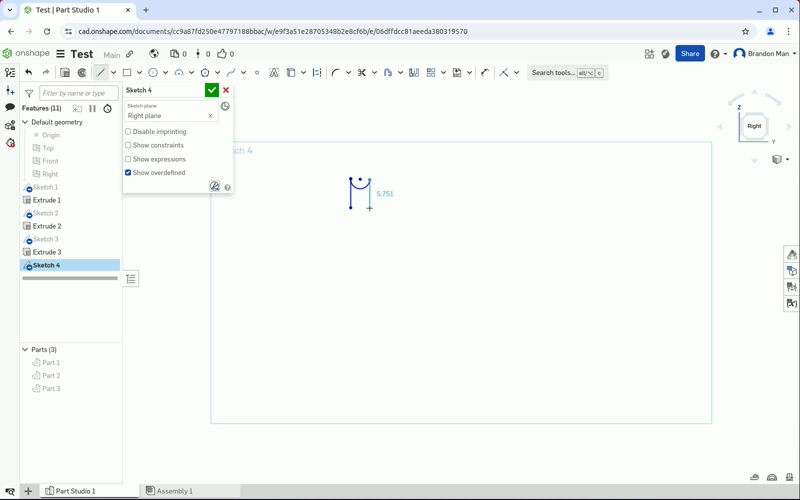
click(369, 207)
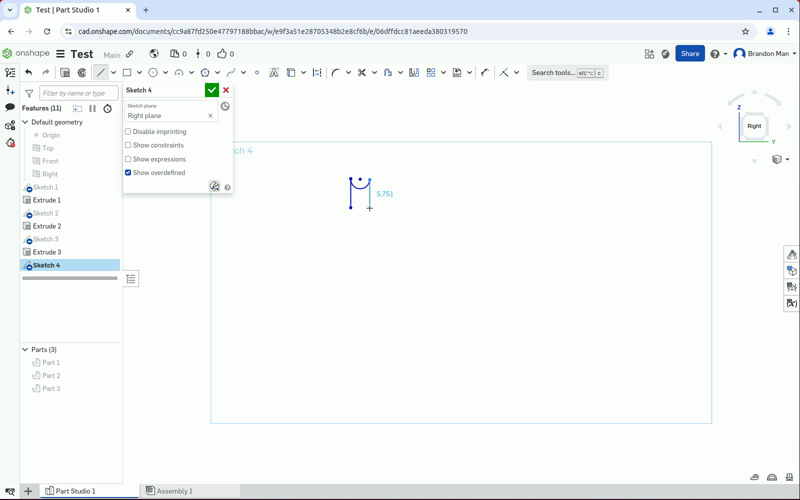
key_up(shift)
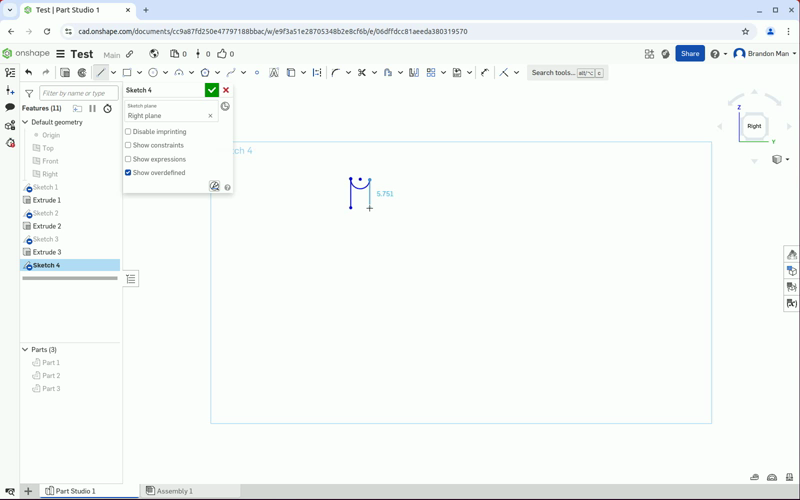
key(esc)
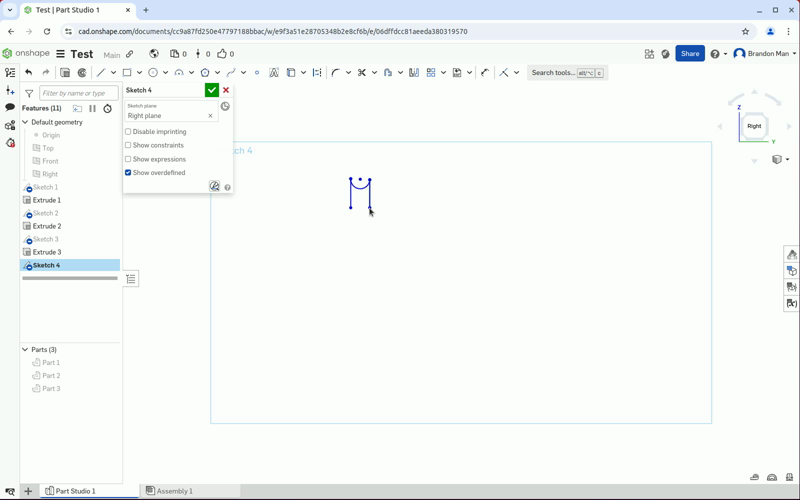
key(a)
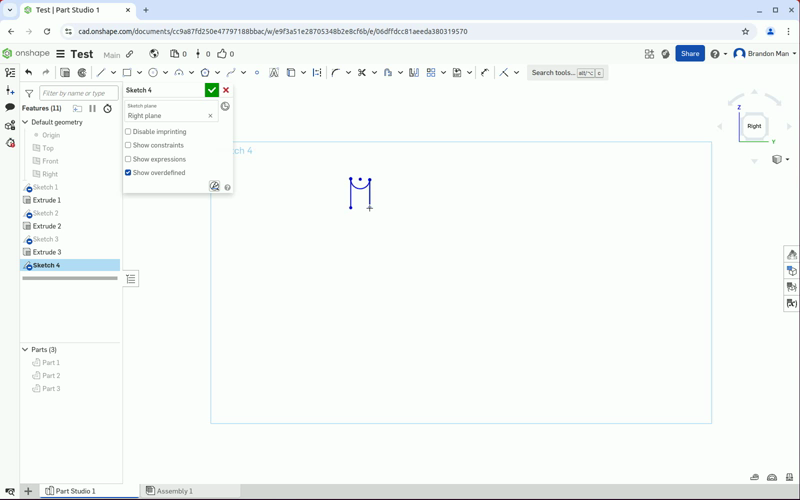
mouse_move(369, 207)
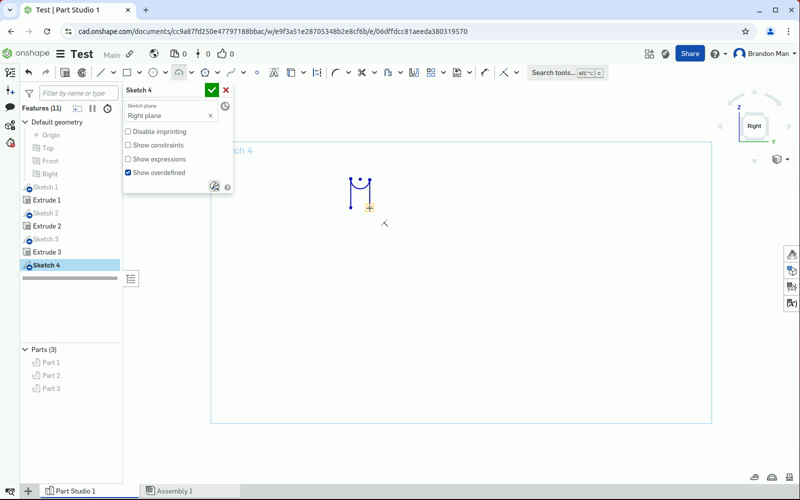
click(369, 207)
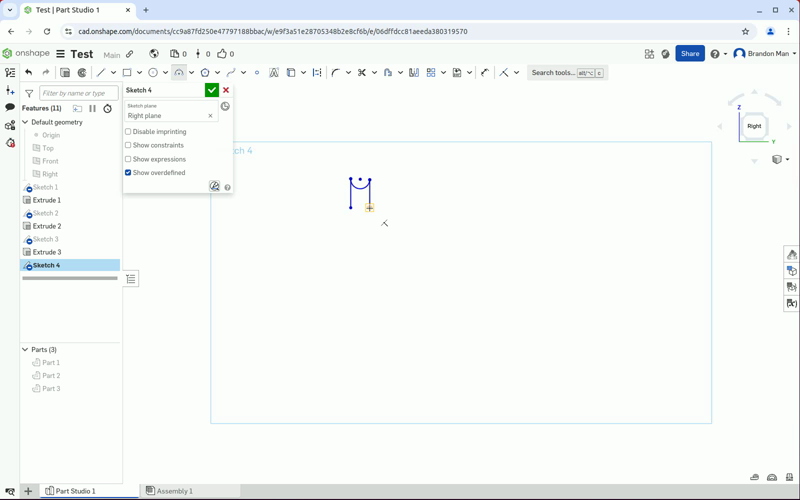
key_down(shift)
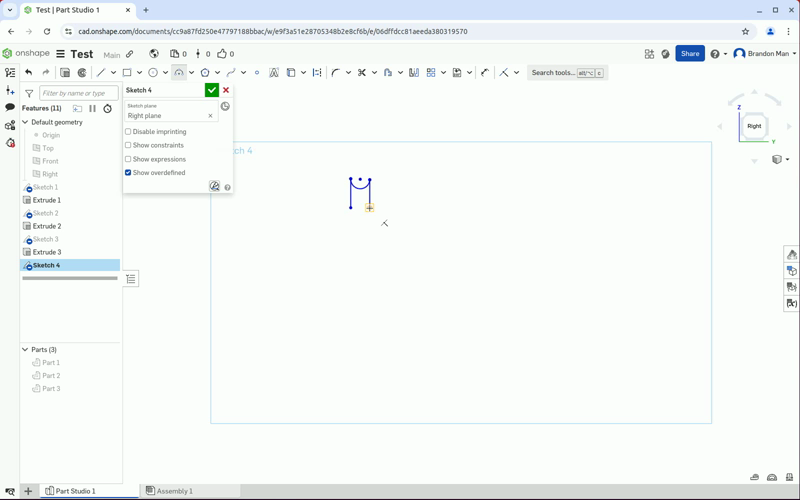
mouse_move(350, 207)
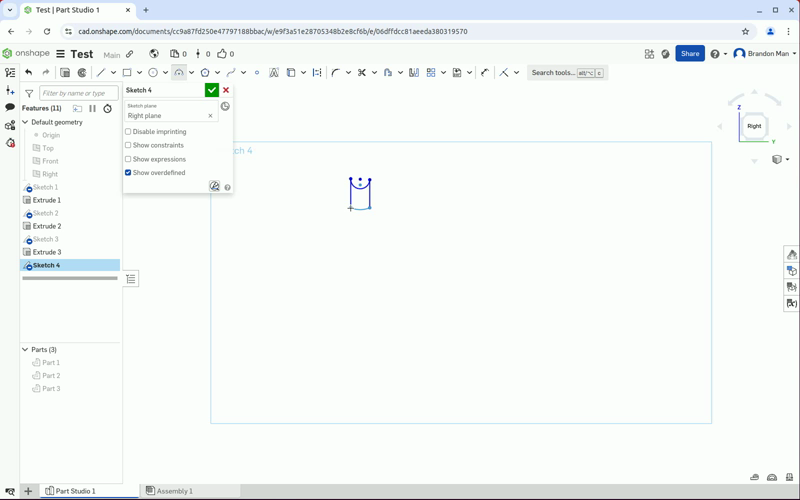
click(350, 207)
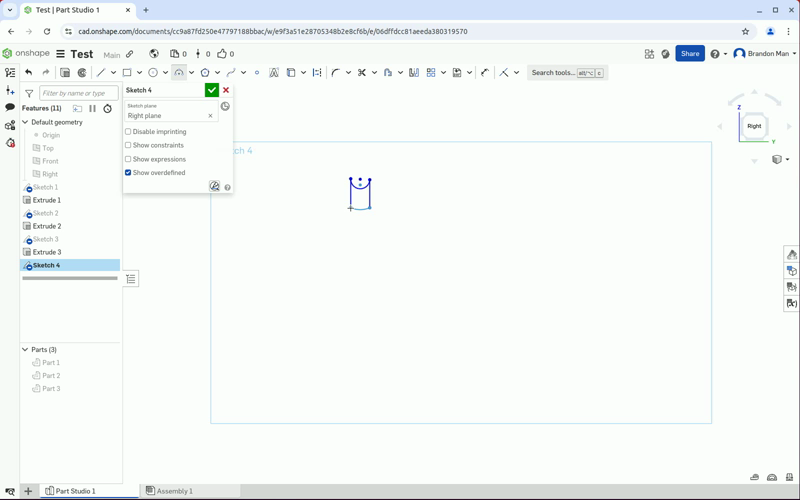
mouse_move(360, 217)
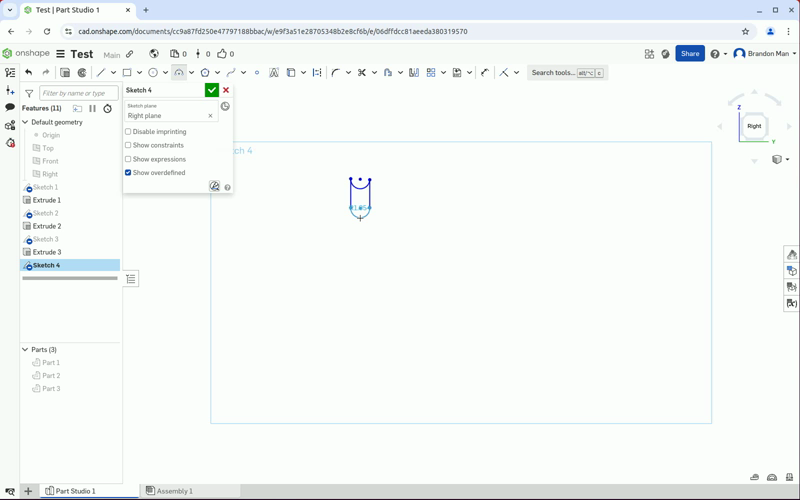
click(360, 217)
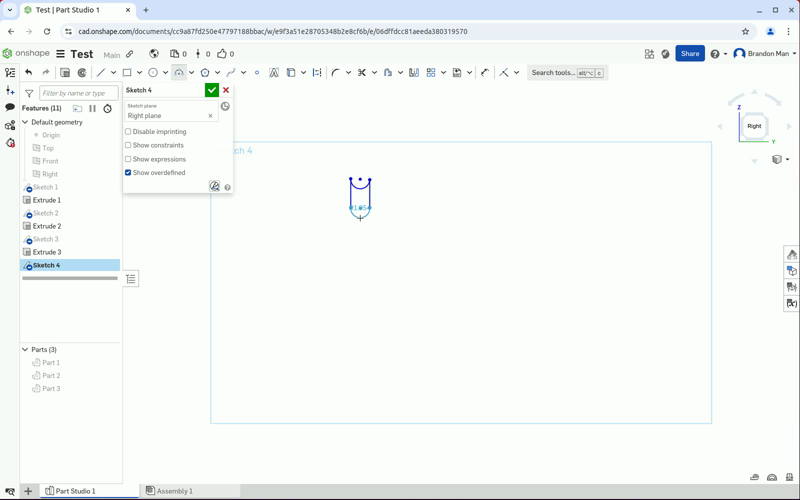
key_up(shift)
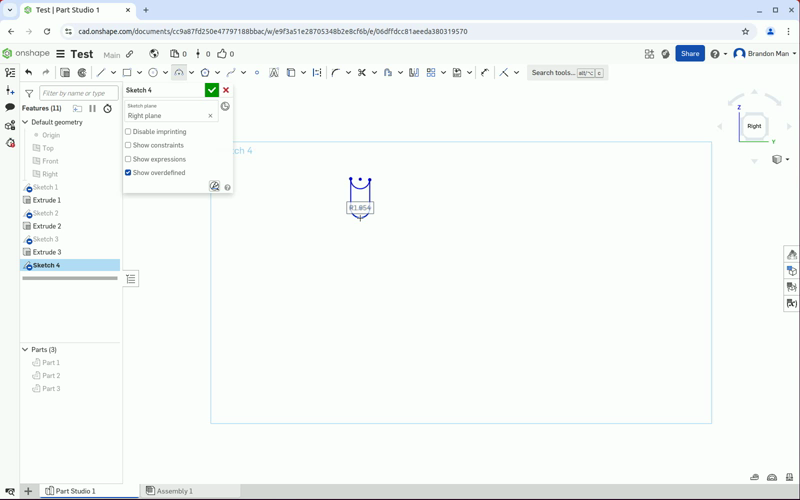
key(esc)
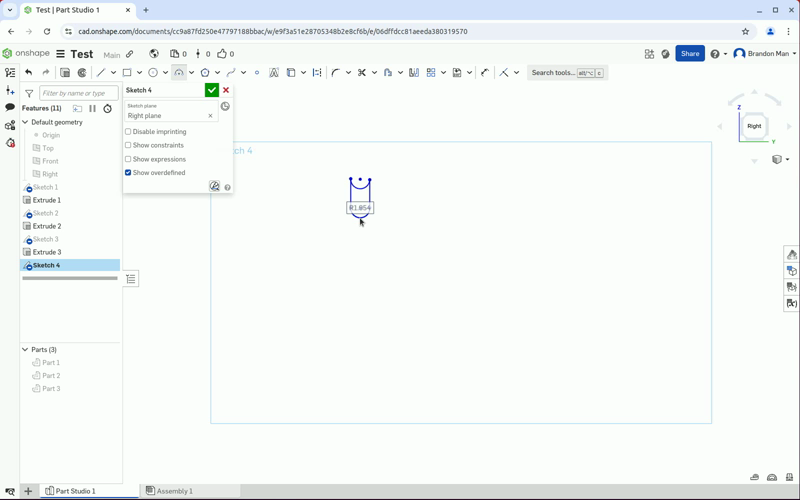
key(l)
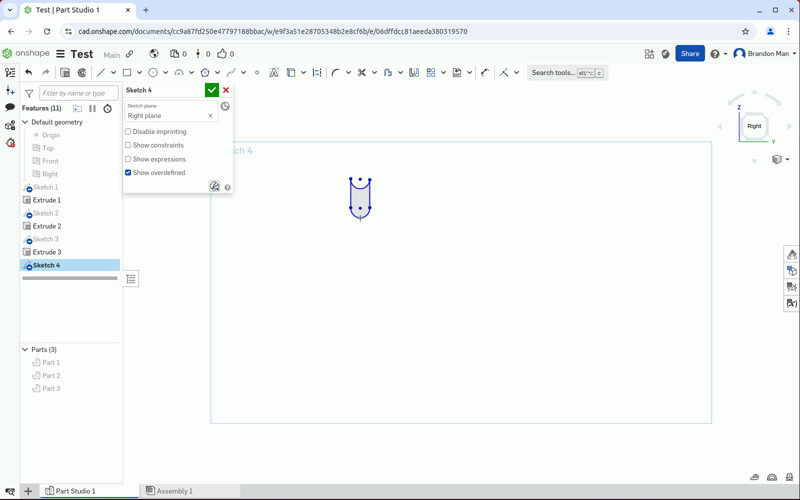
mouse_move(350, 207)
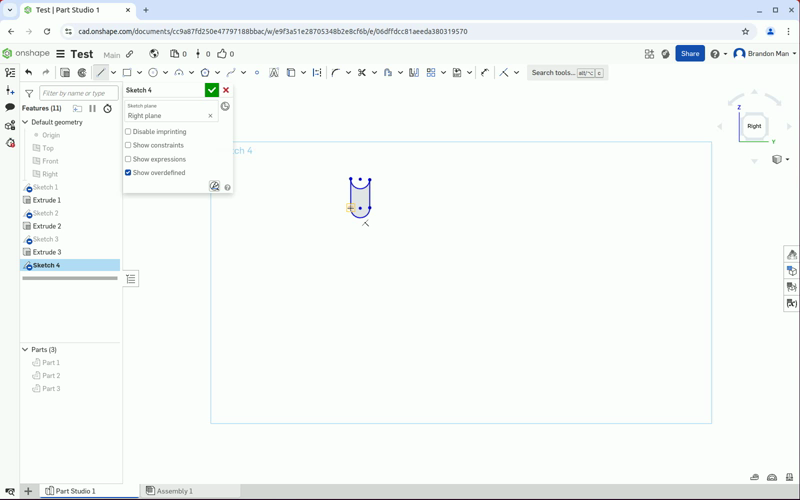
click(350, 207)
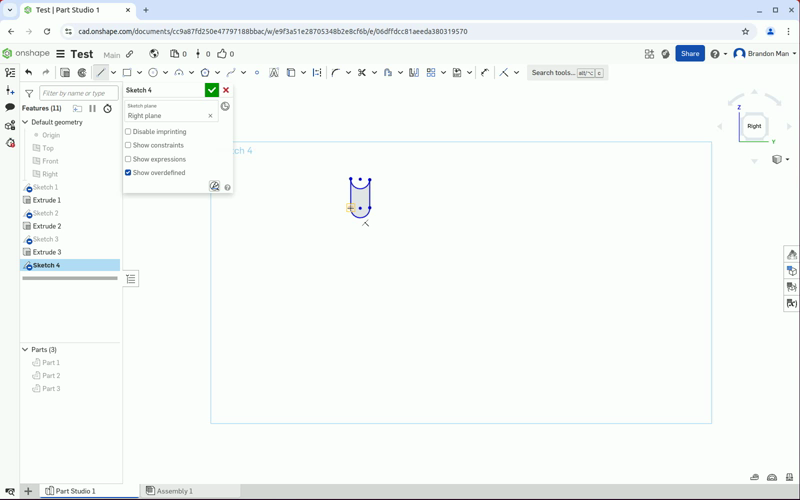
key(esc)
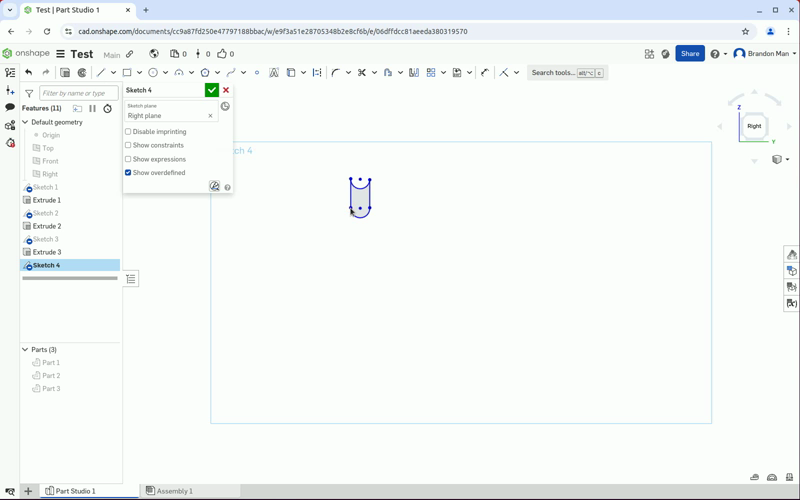
mouse_move(356, 207)
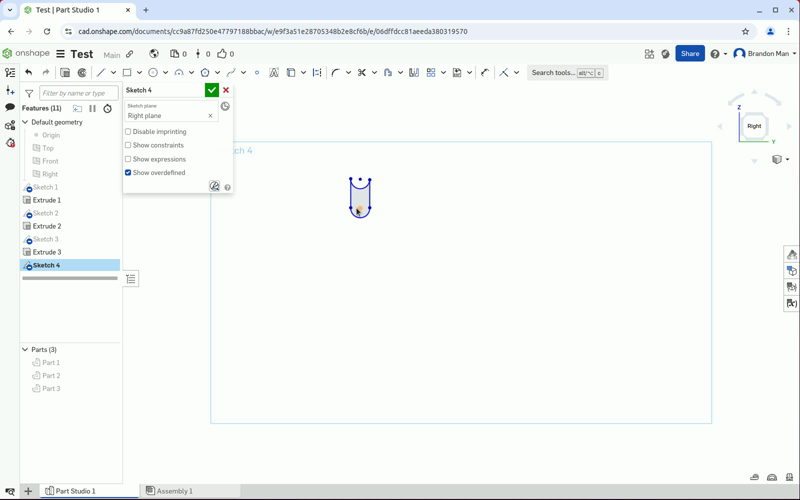
scroll(6)
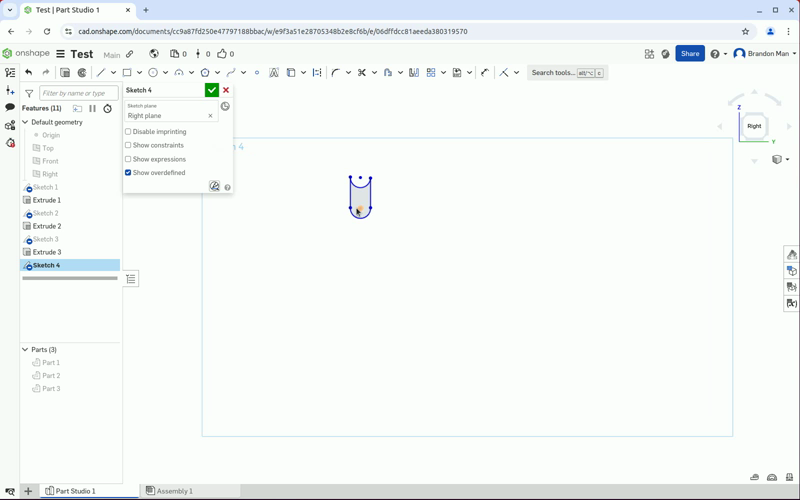
scroll(6)
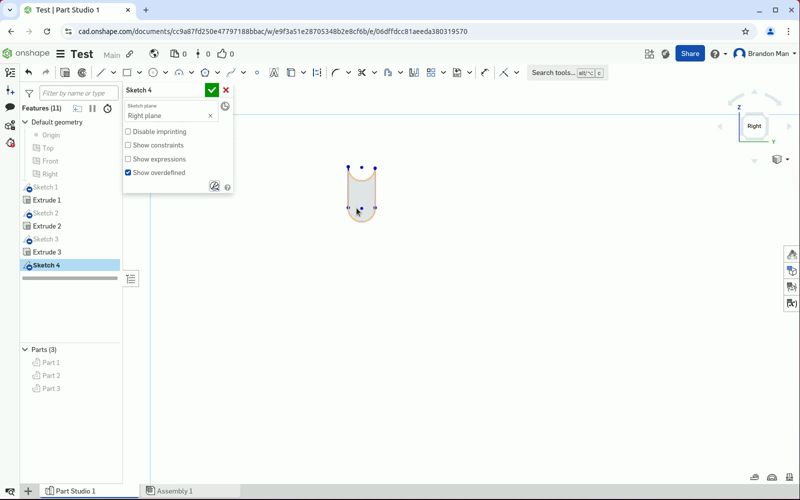
scroll(6)
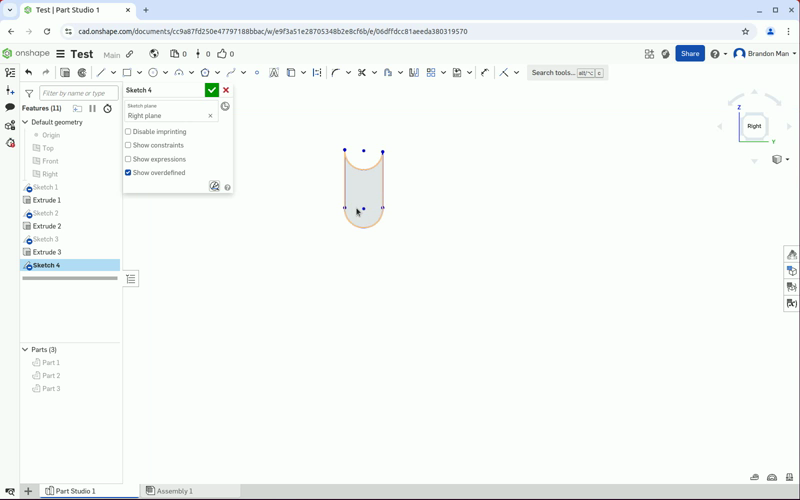
scroll(6)
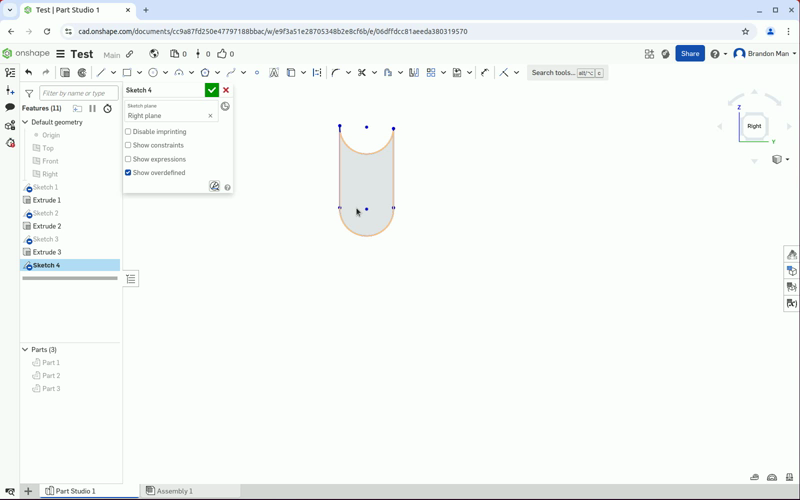
scroll(6)
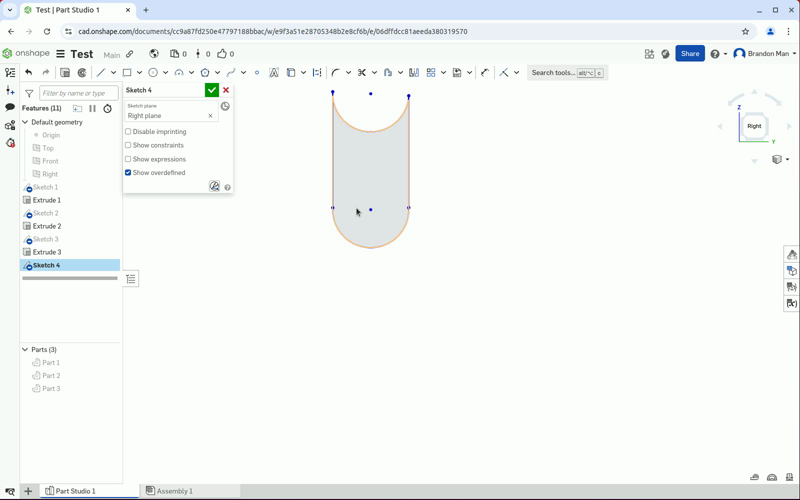
scroll(6)
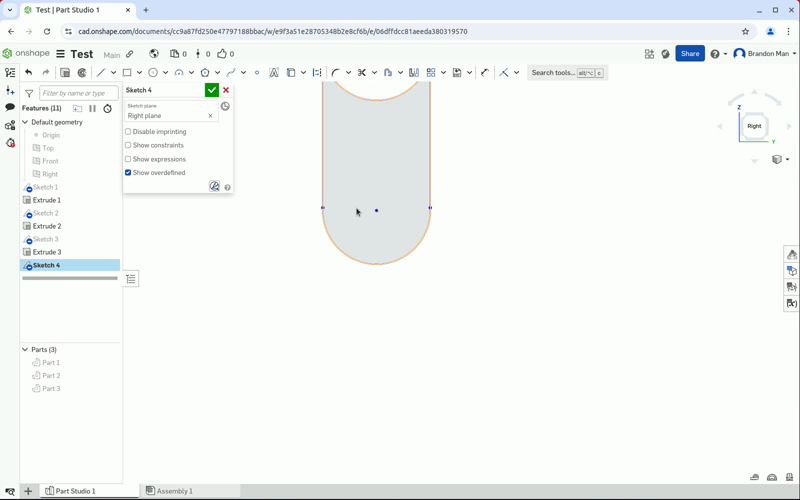
scroll(6)
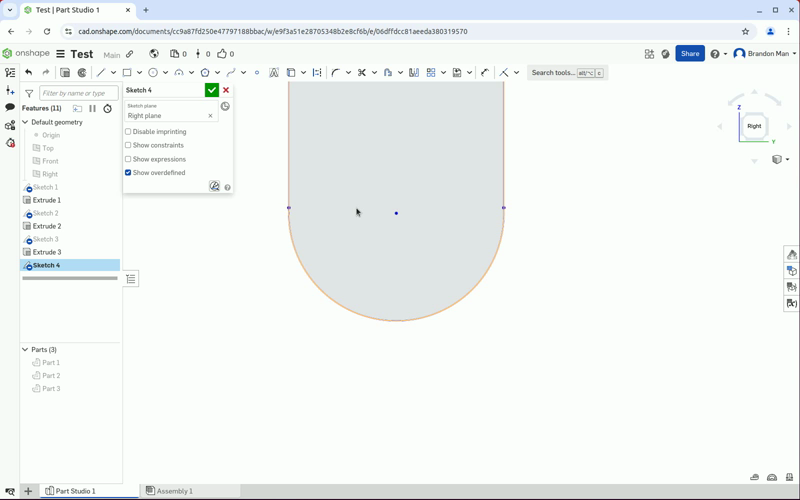
click(356, 207)
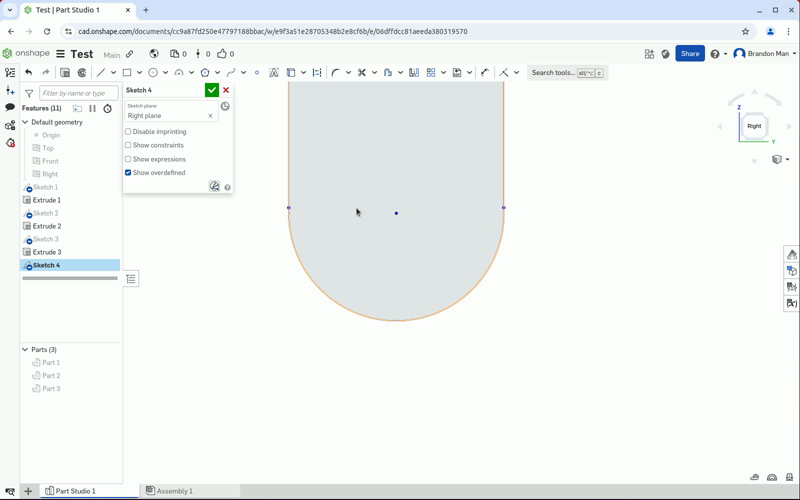
scroll(-6)
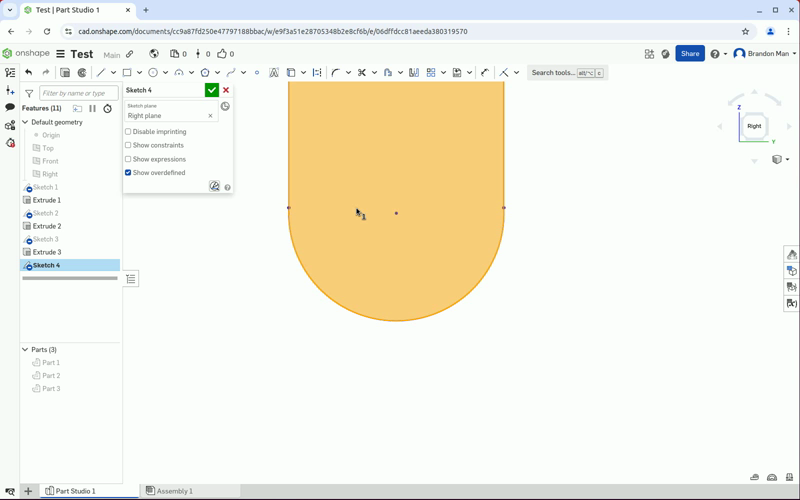
scroll(-6)
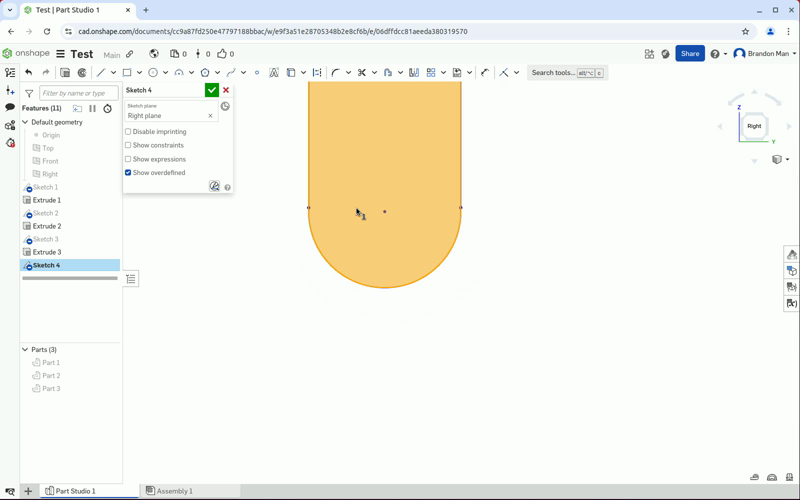
scroll(-6)
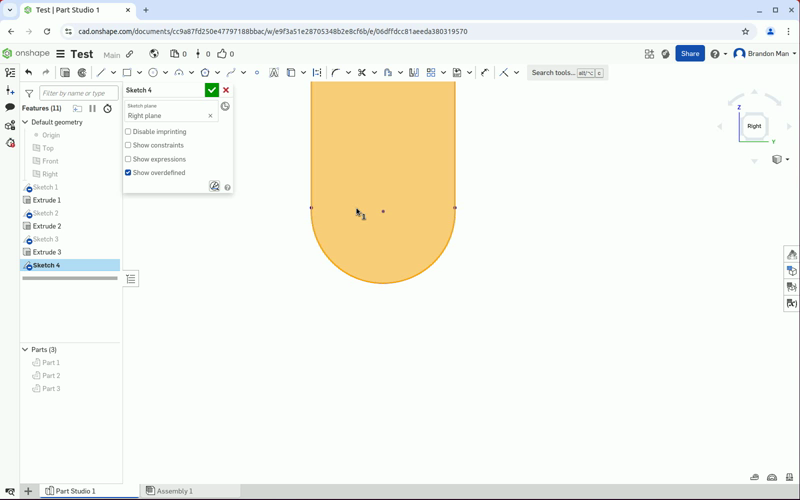
scroll(-6)
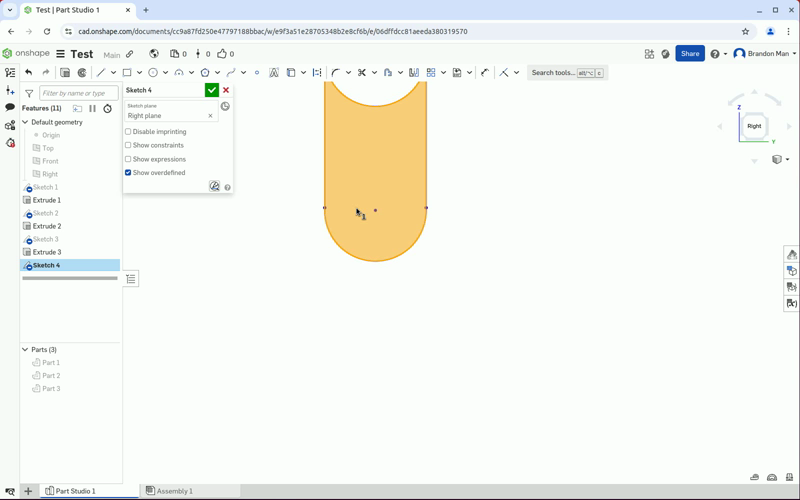
scroll(-6)
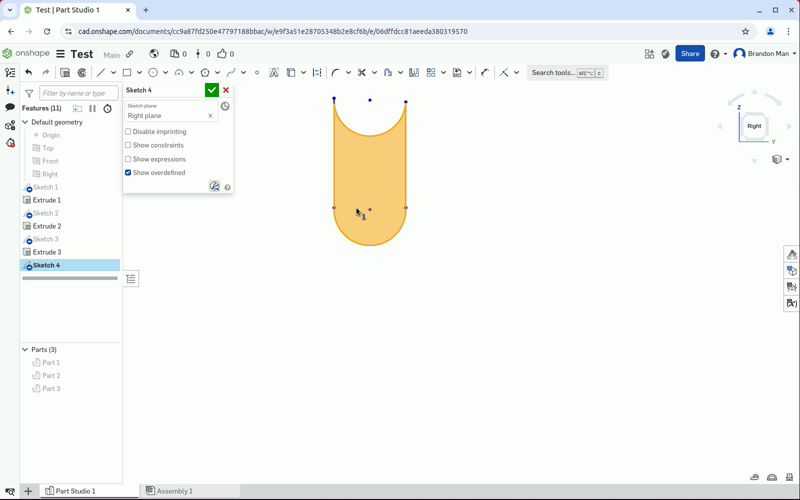
scroll(-6)
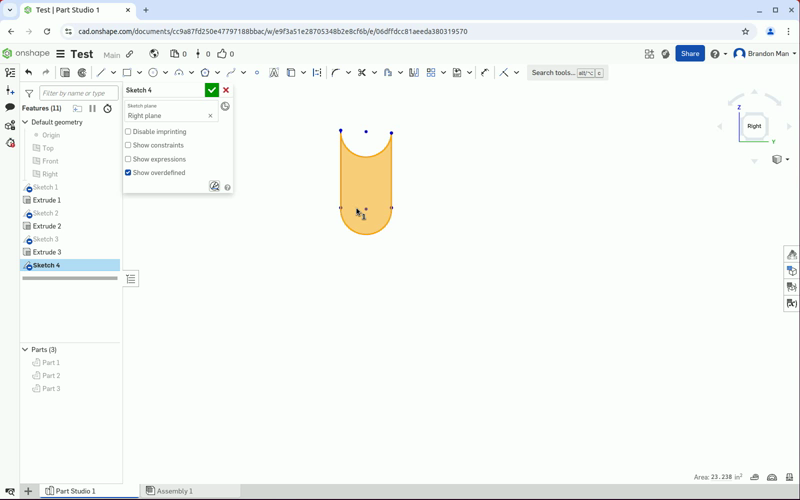
scroll(-6)
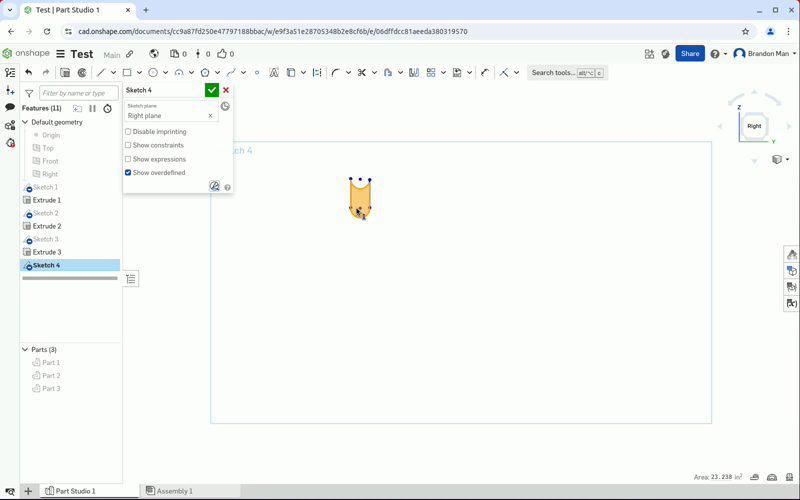
mouse_move(73, 352)
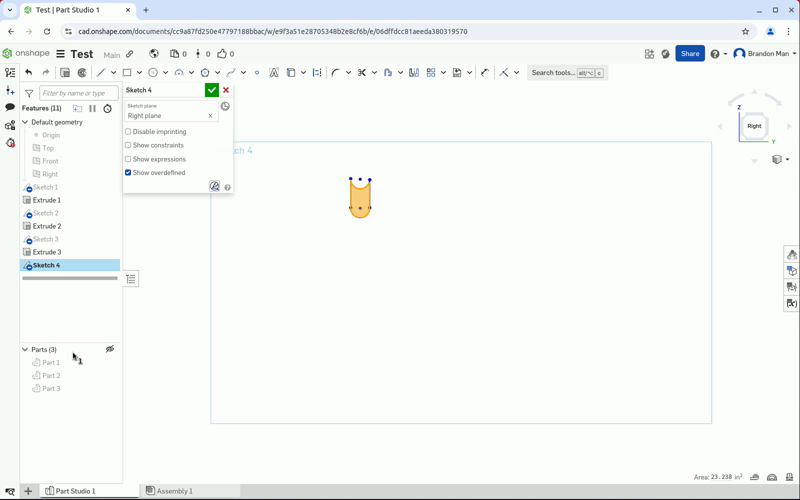
key(shift+y)
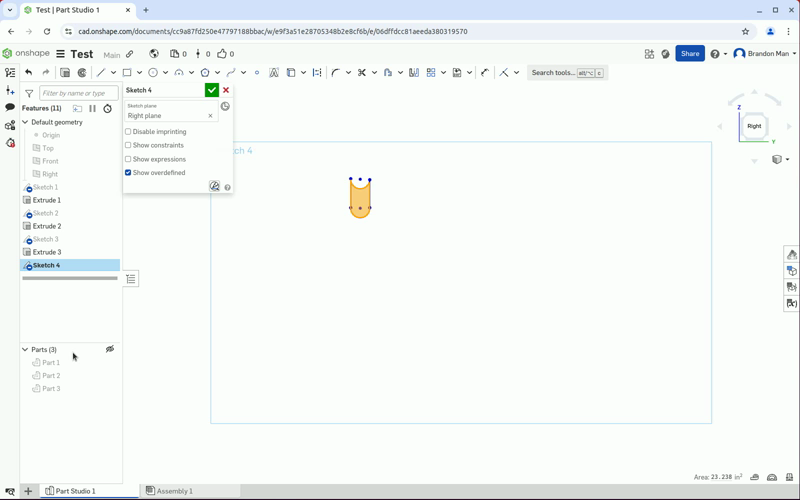
key(shift+e)
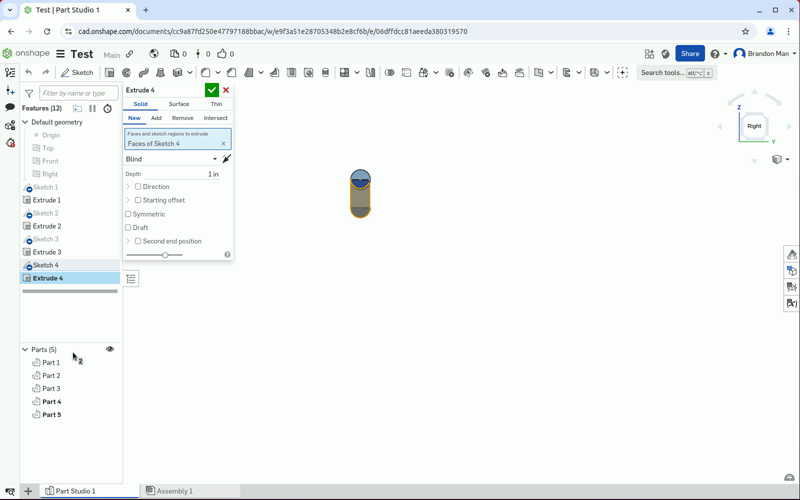
mouse_move(143, 106)
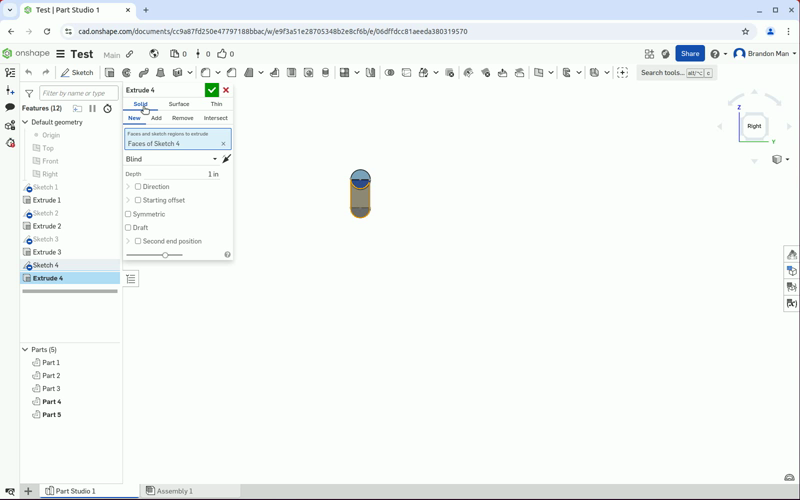
click(143, 106)
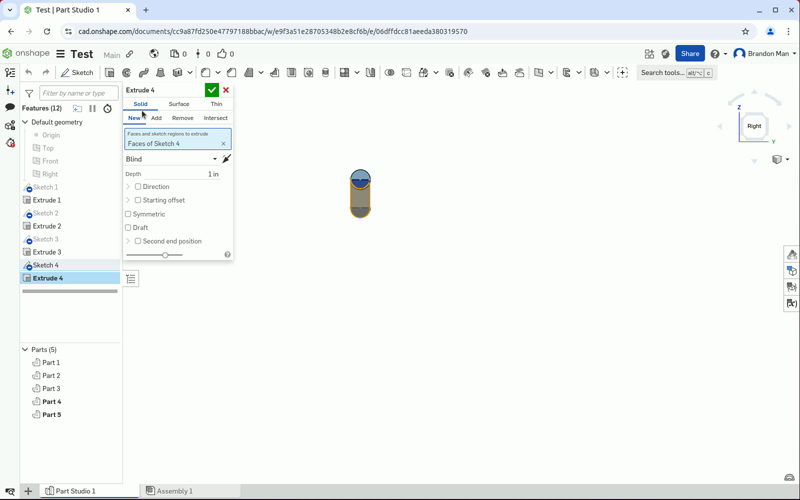
mouse_move(137, 120)
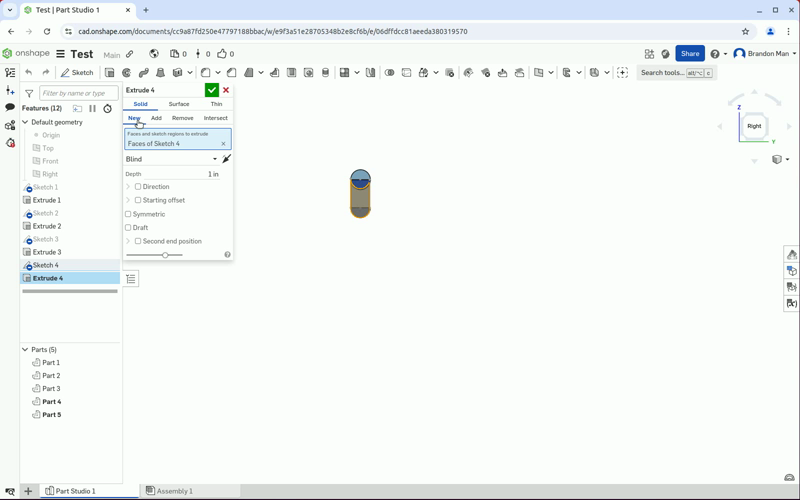
click(137, 120)
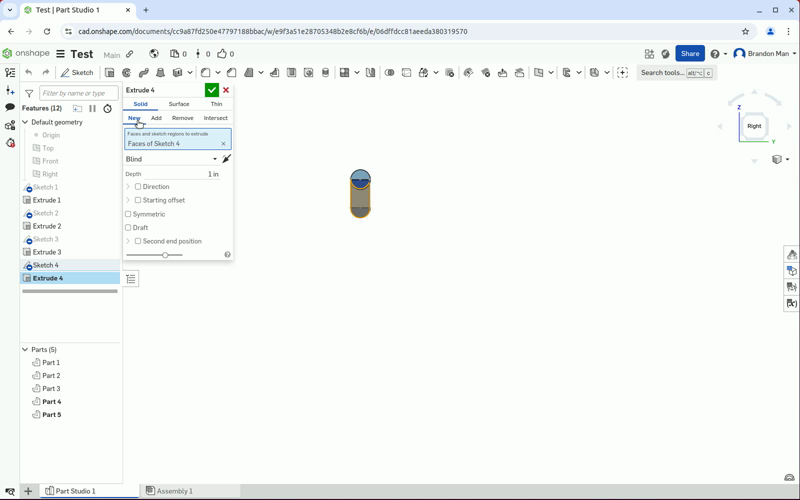
key(tab, 4)
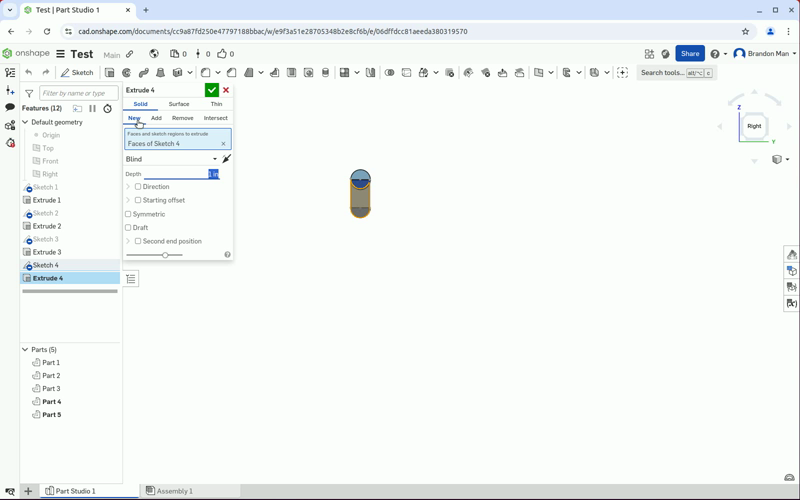
text(8.425)
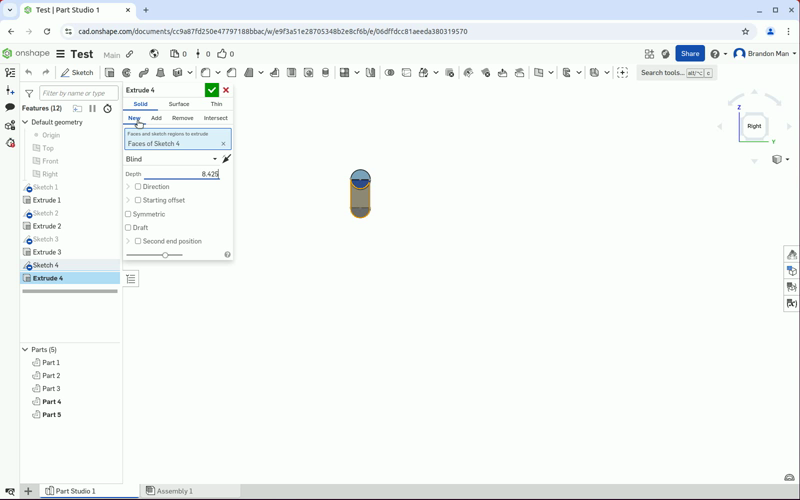
key(enter)
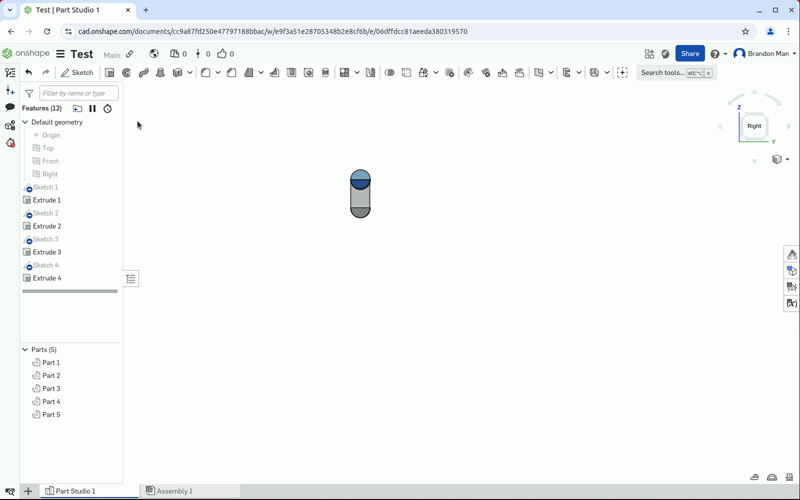
key(shift+h)
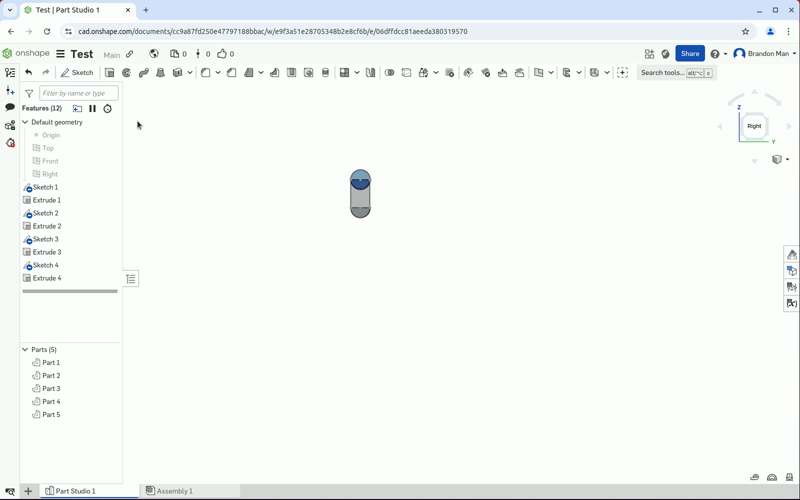
key(shift+h)
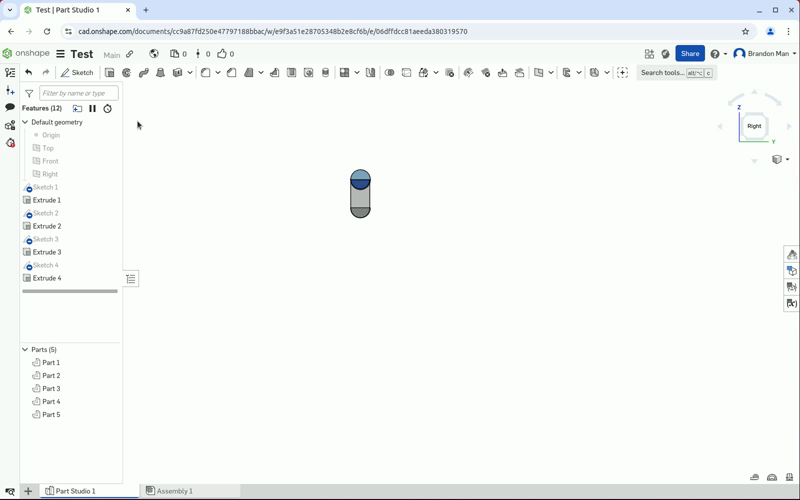
mouse_move(73, 189)
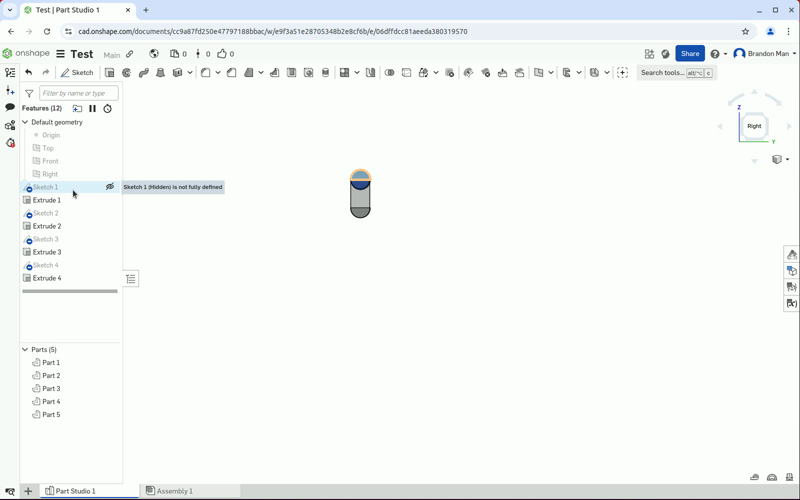
click(73, 189)
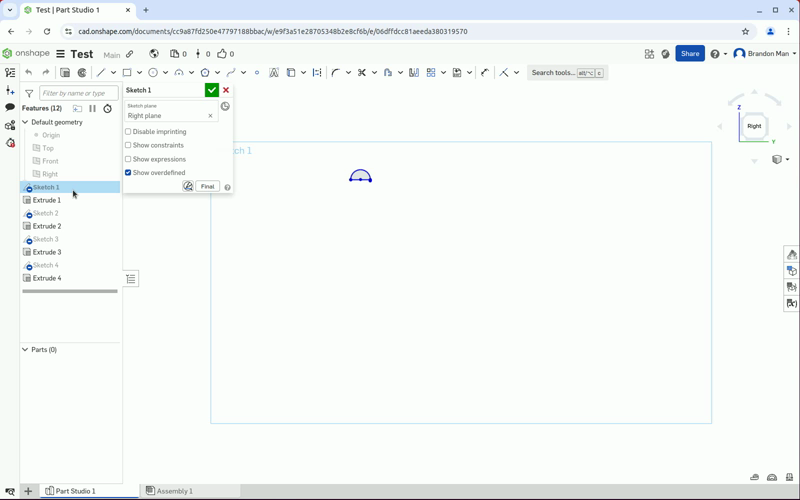
mouse_move(229, 92)
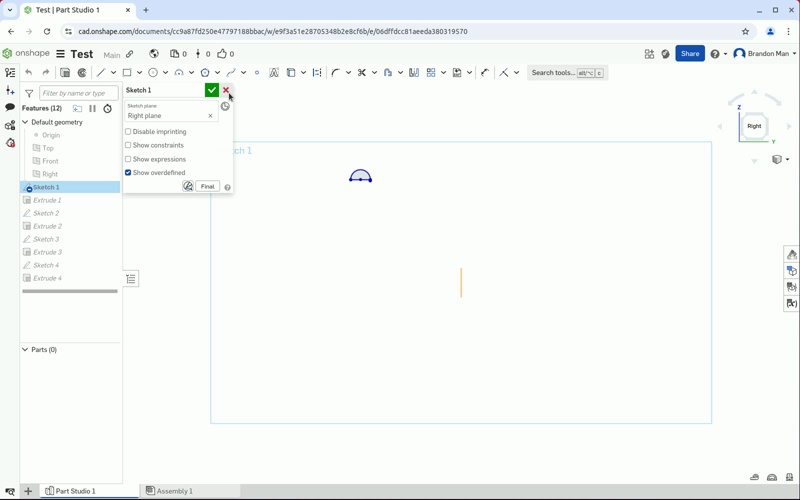
click(229, 92)
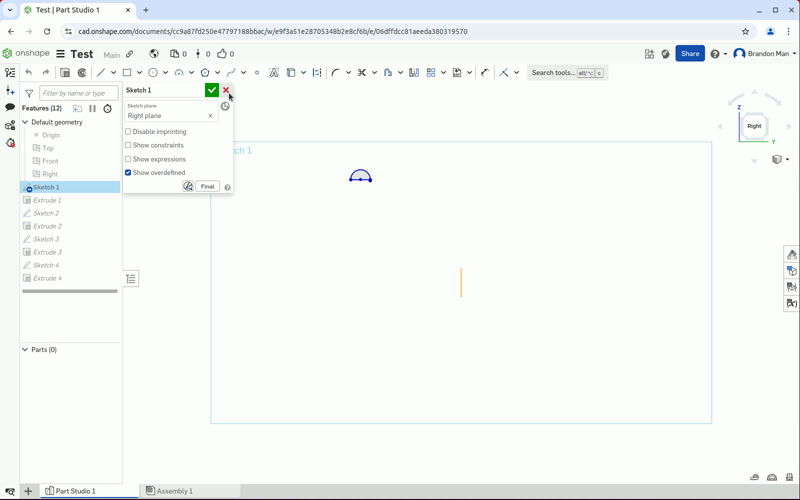
key(shift+s)
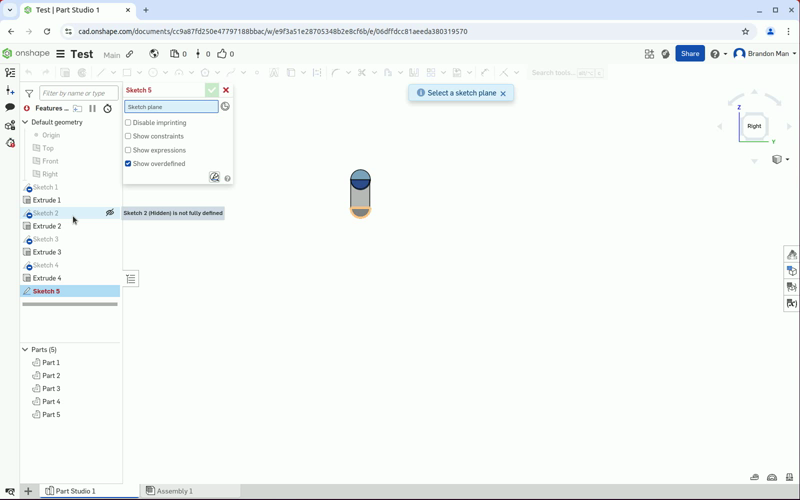
scroll(3)
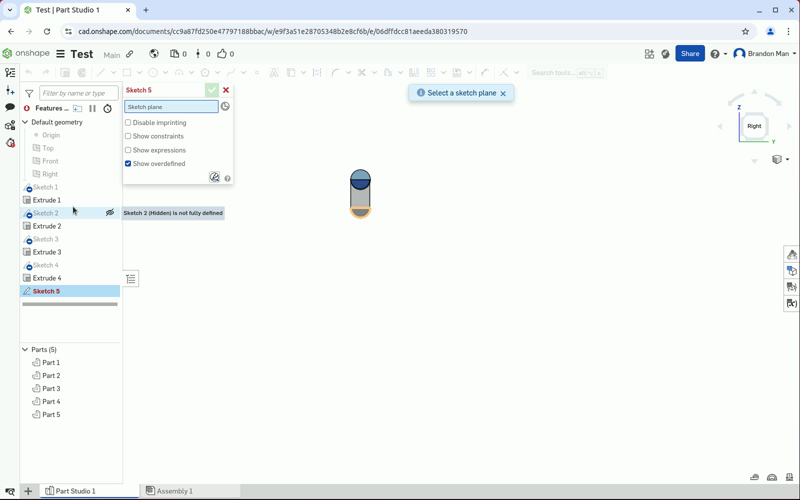
mouse_move(73, 176)
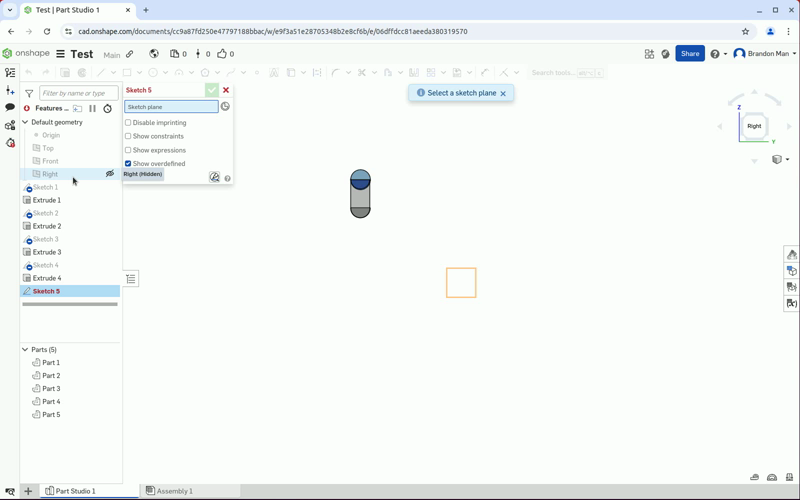
click(73, 176)
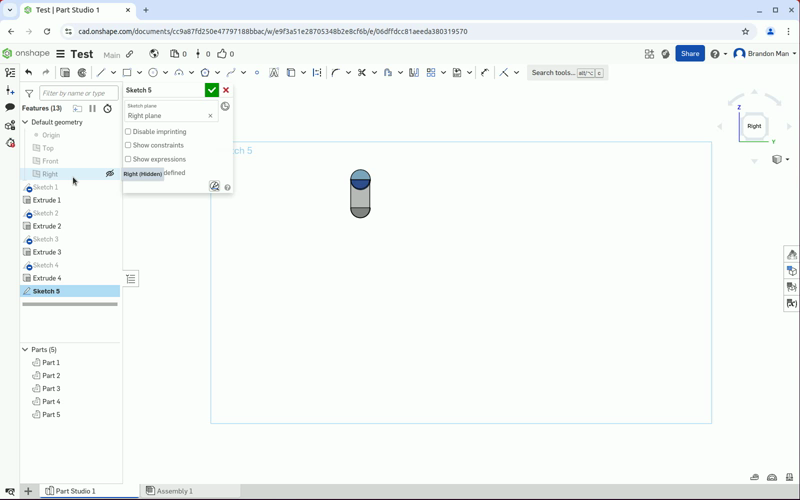
mouse_move(73, 352)
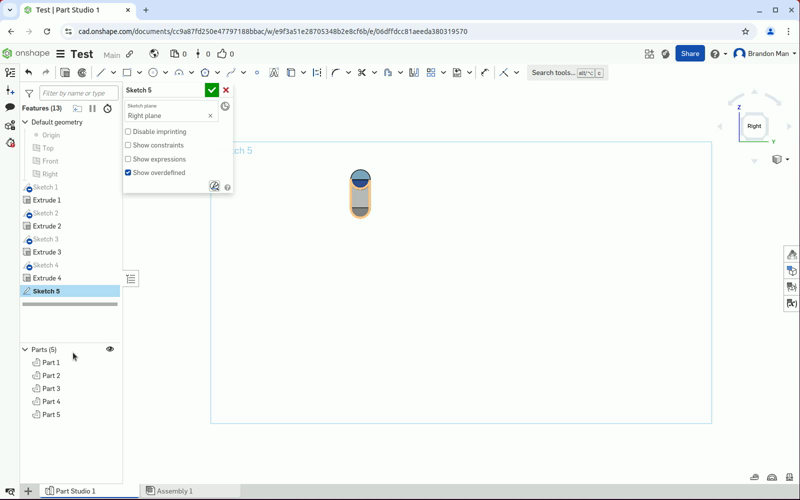
key(y)
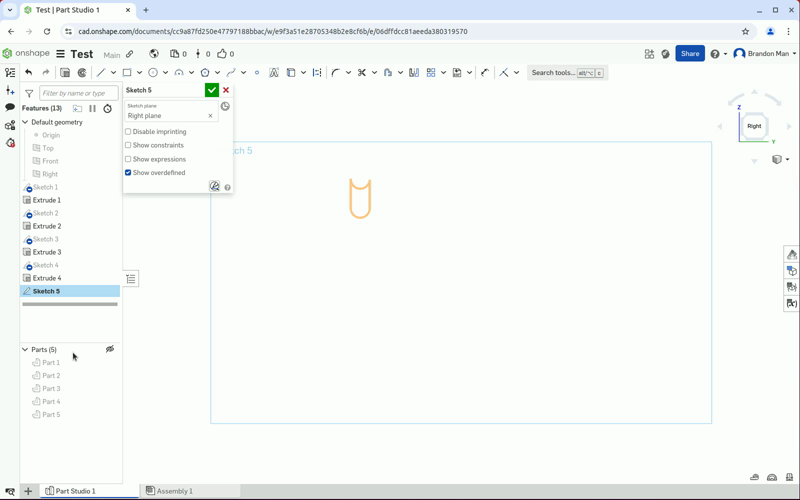
key(a)
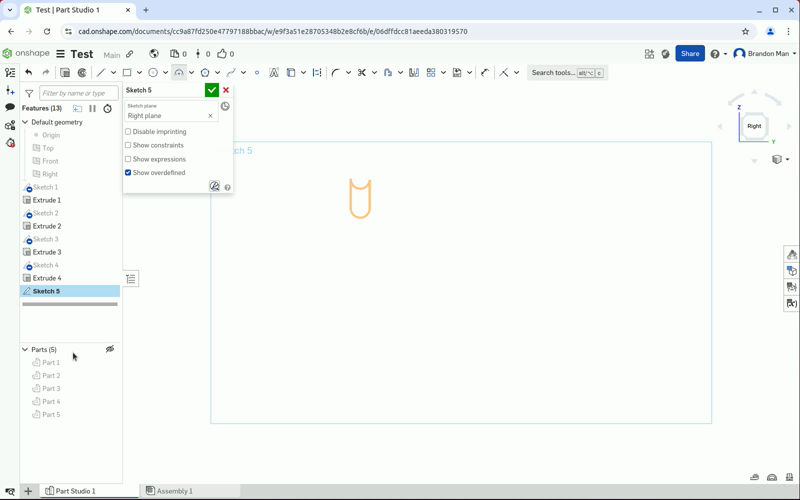
key_down(shift)
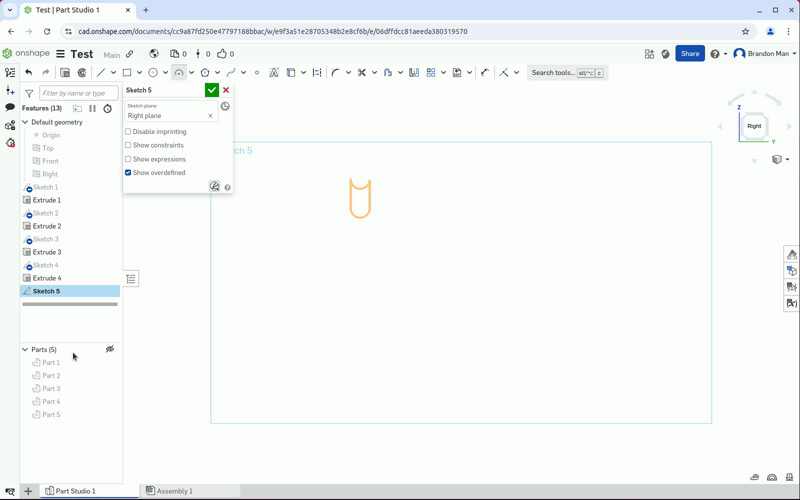
mouse_move(350, 207)
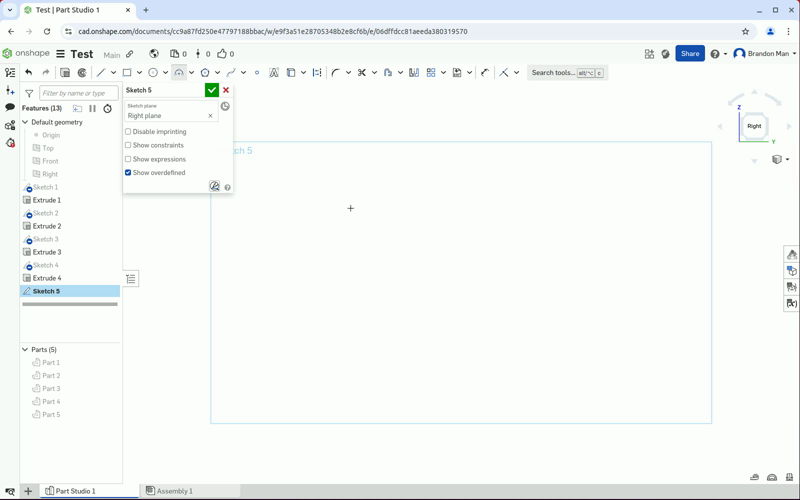
click(350, 207)
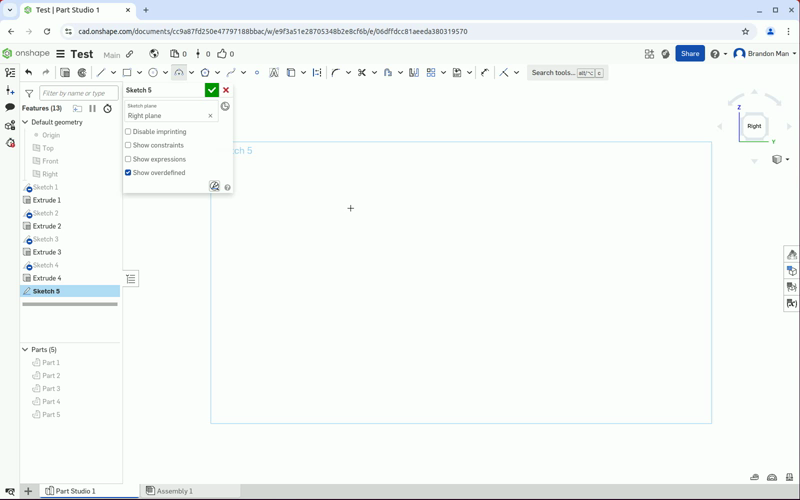
key_up(shift)
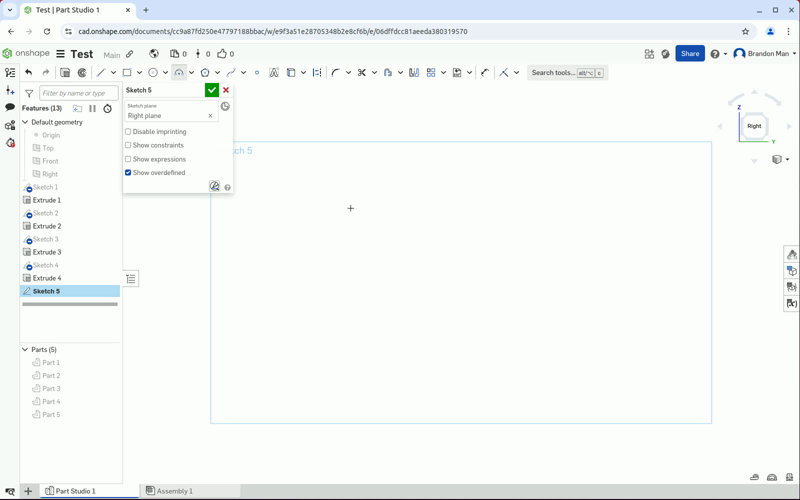
key_down(shift)
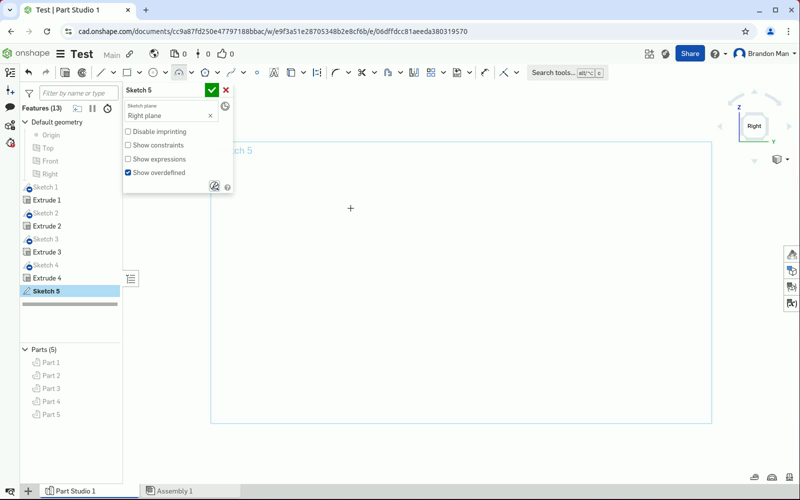
mouse_move(370, 207)
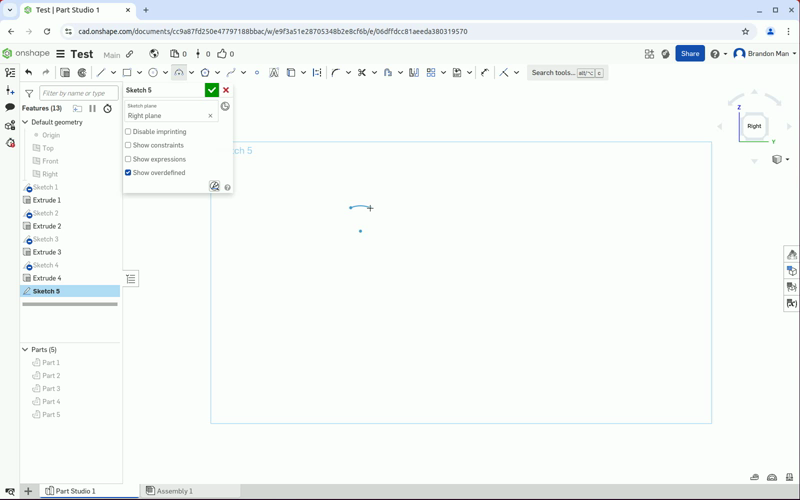
click(370, 207)
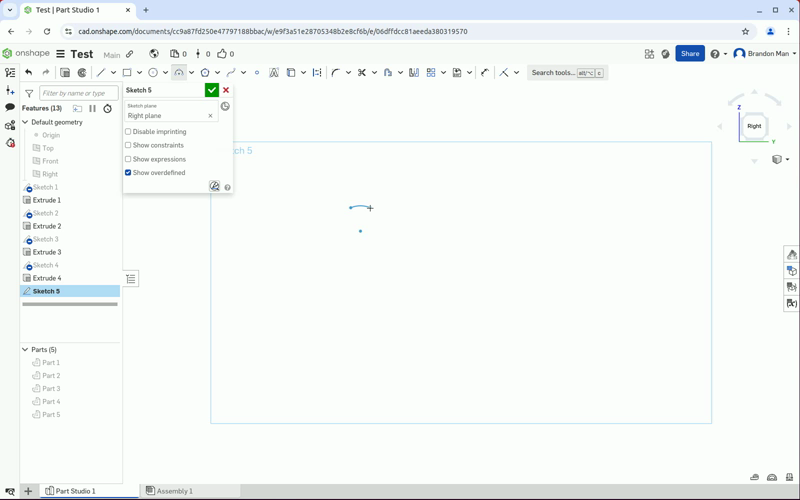
mouse_move(360, 217)
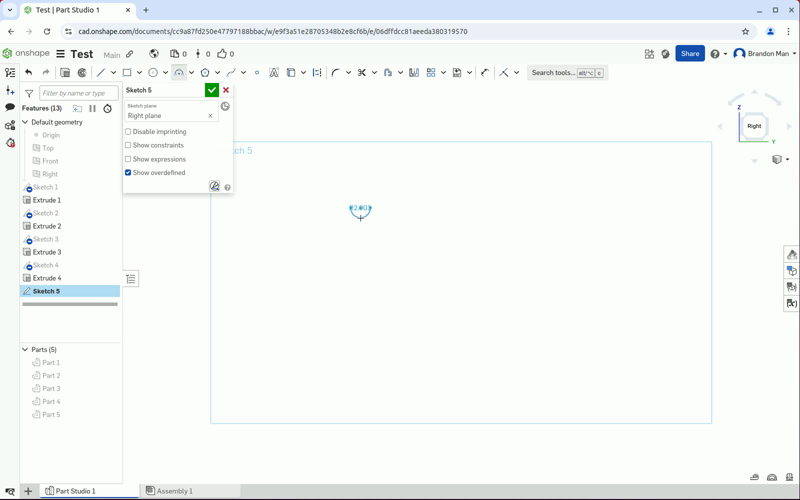
click(360, 217)
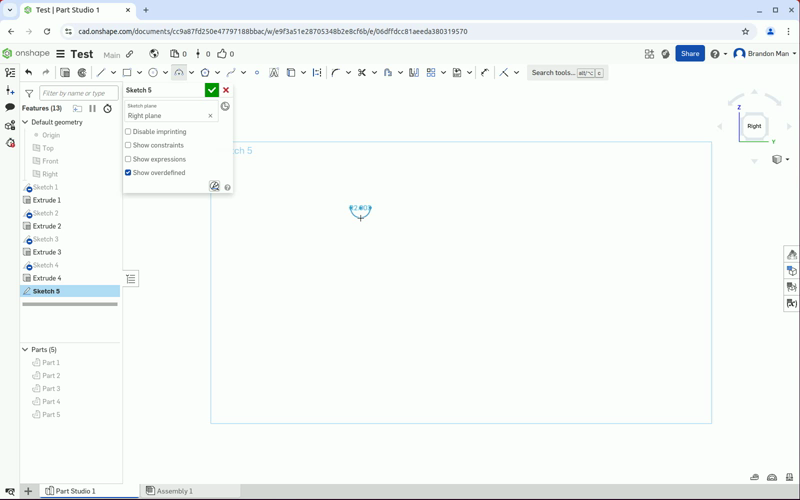
key_up(shift)
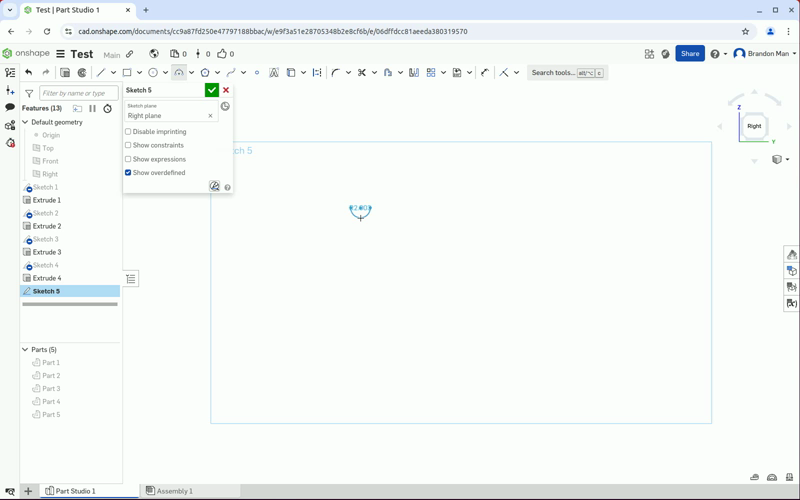
key(esc)
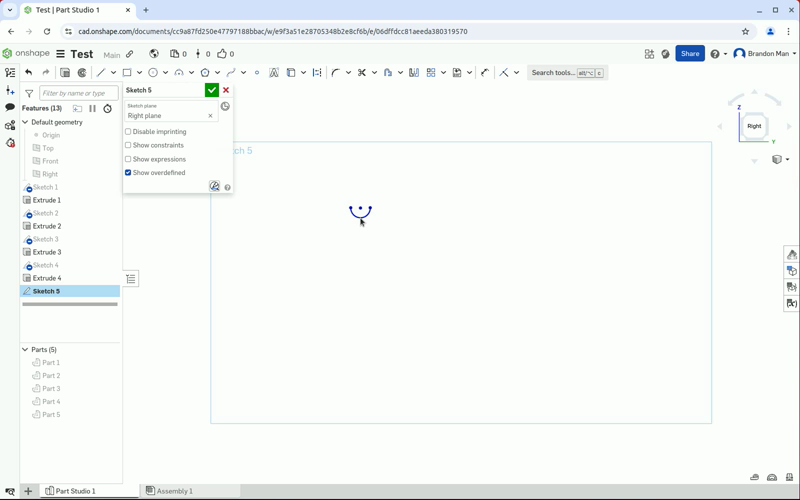
key(l)
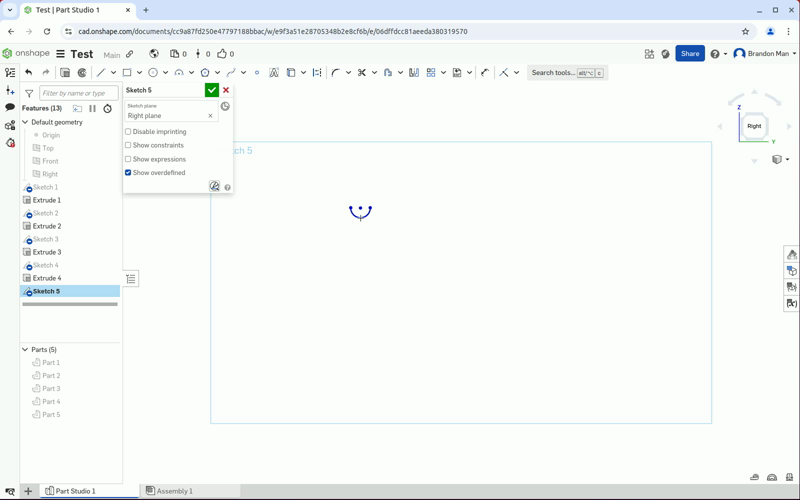
mouse_move(370, 207)
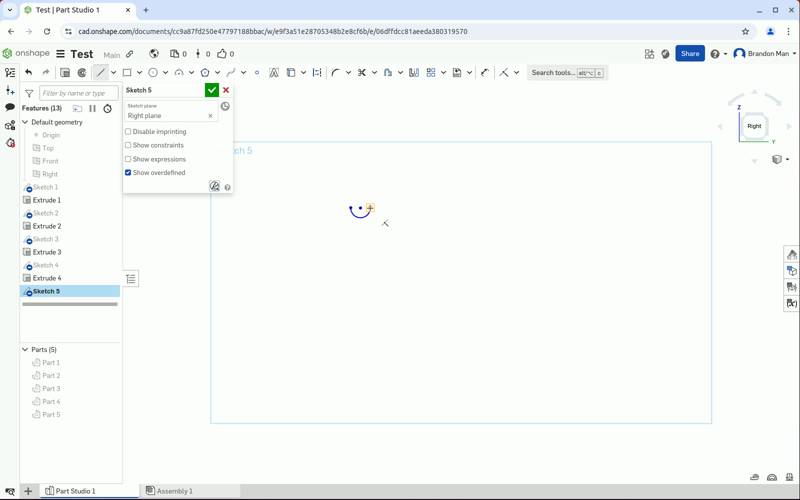
click(370, 207)
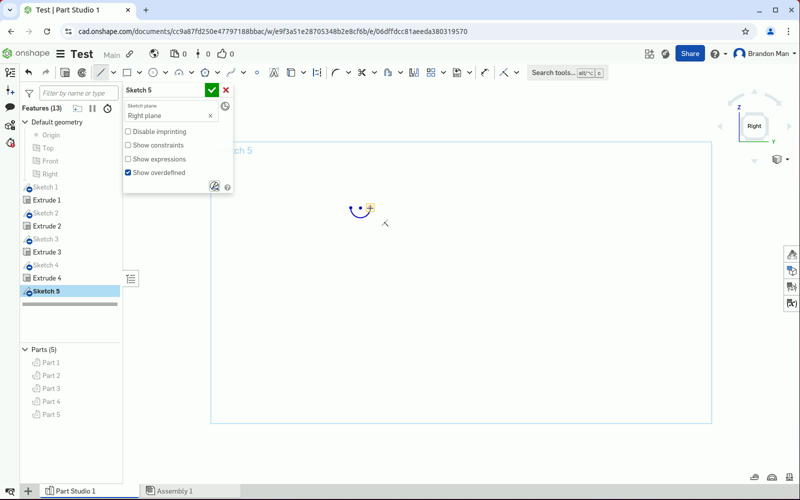
mouse_move(400, 207)
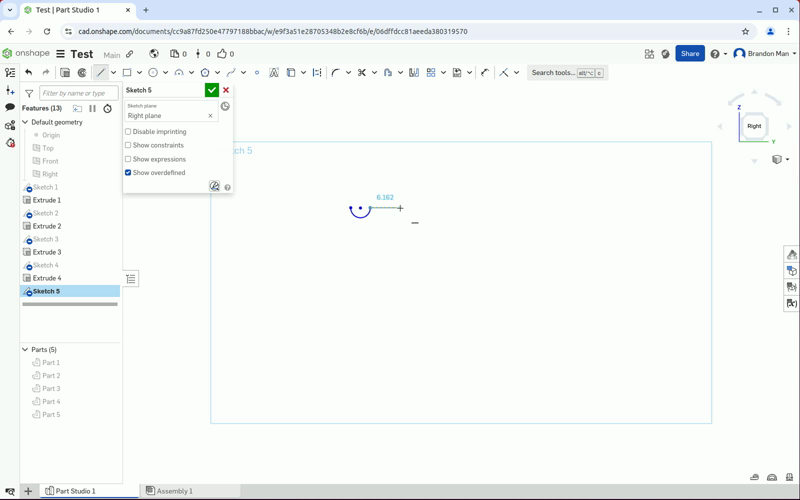
key_down(shift)
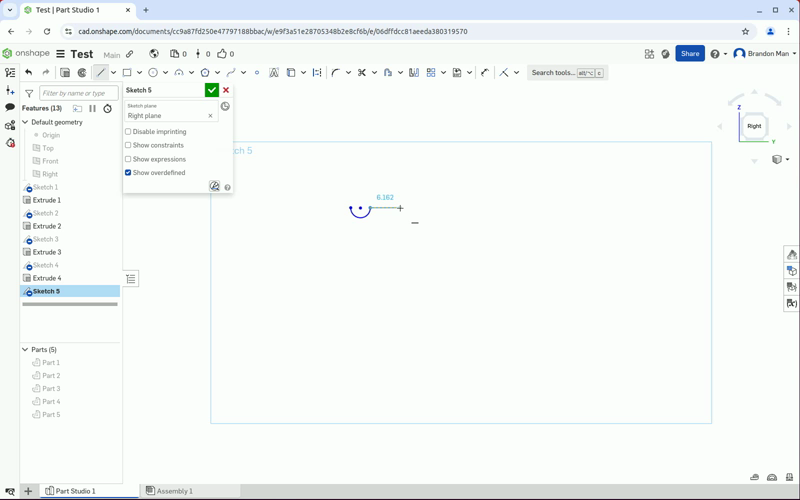
mouse_move(350, 207)
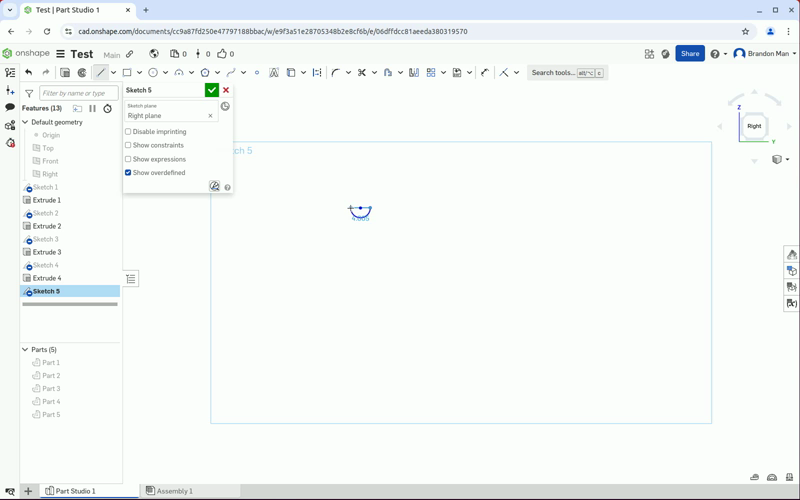
key_up(shift)
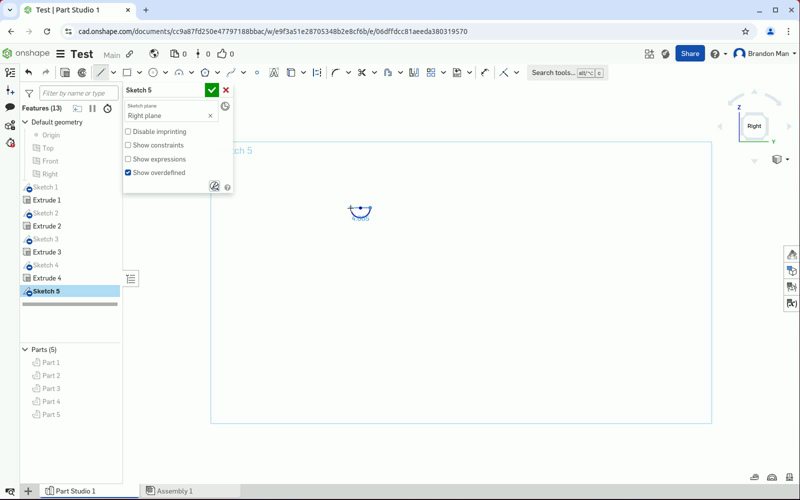
click(350, 207)
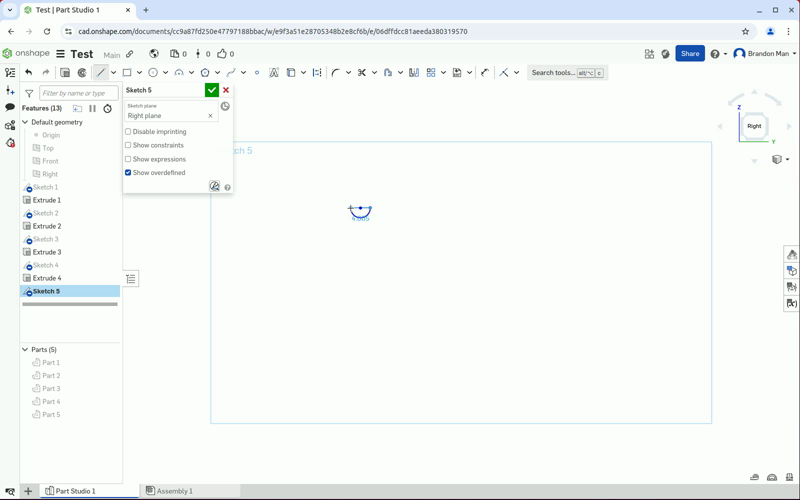
key(esc)
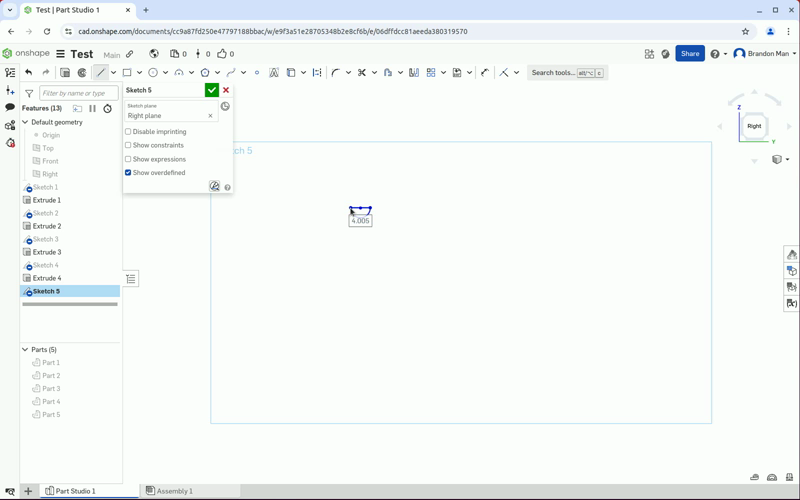
mouse_move(361, 216)
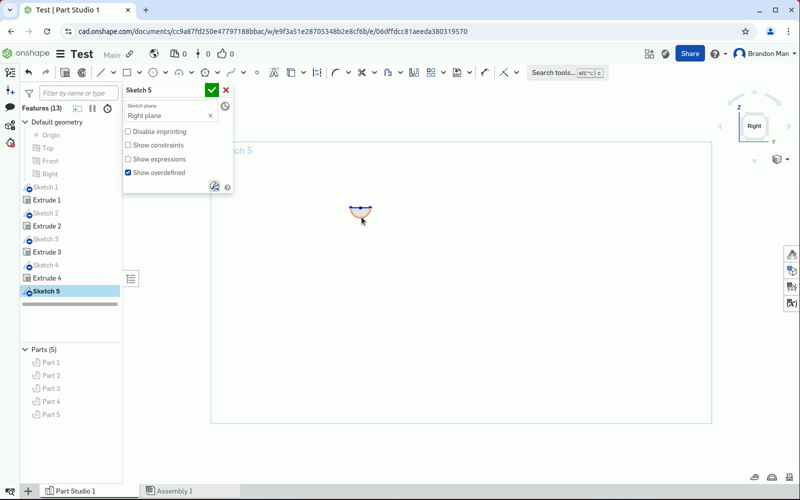
scroll(6)
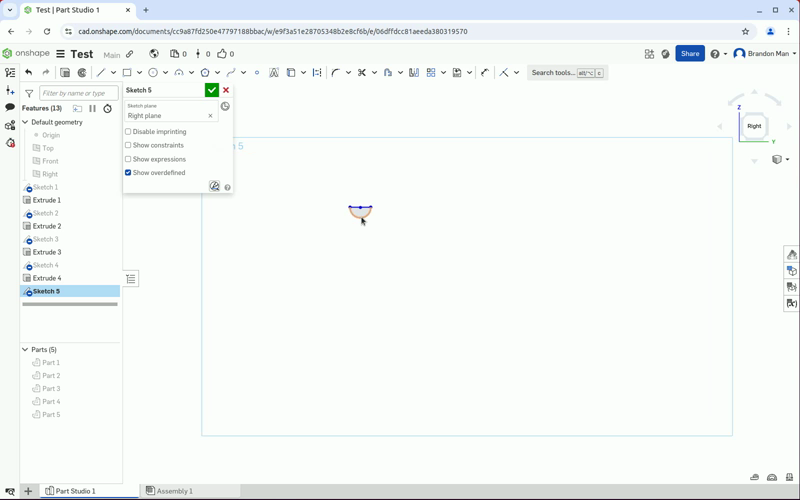
scroll(6)
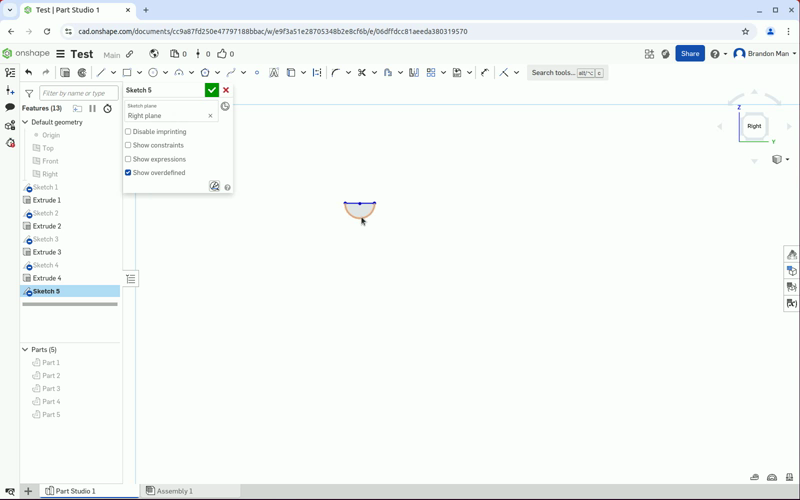
scroll(6)
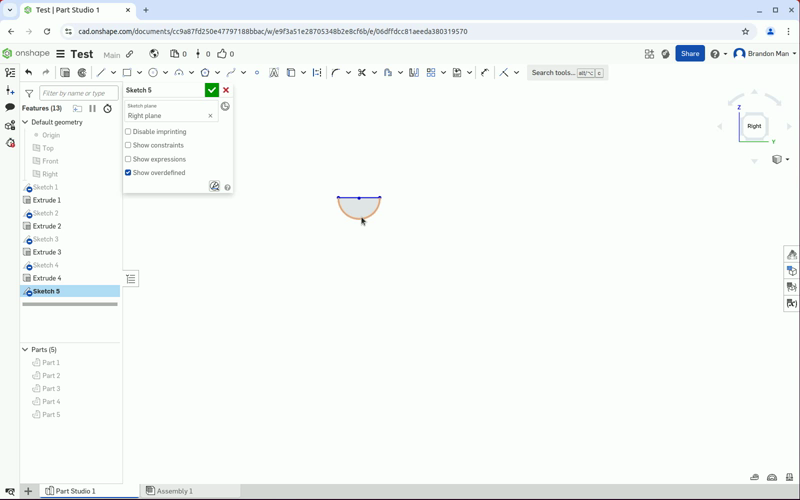
scroll(6)
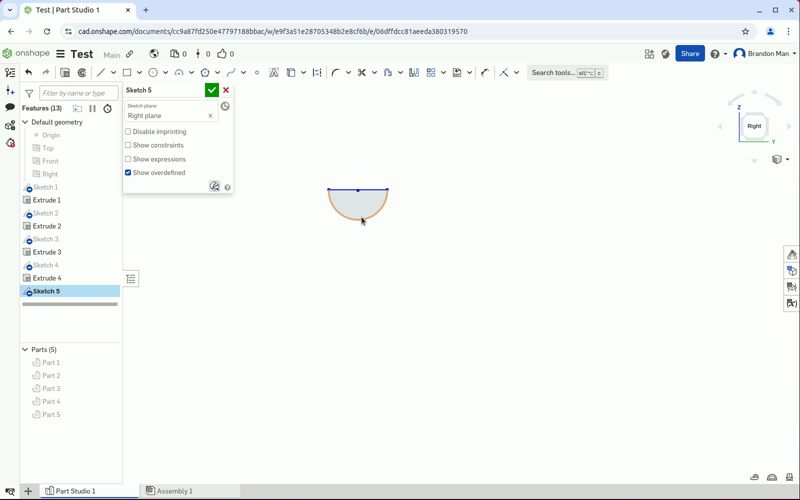
scroll(6)
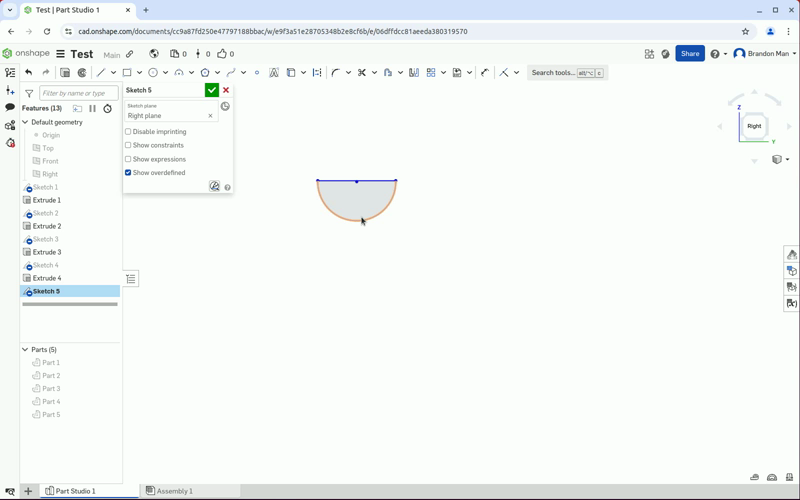
scroll(6)
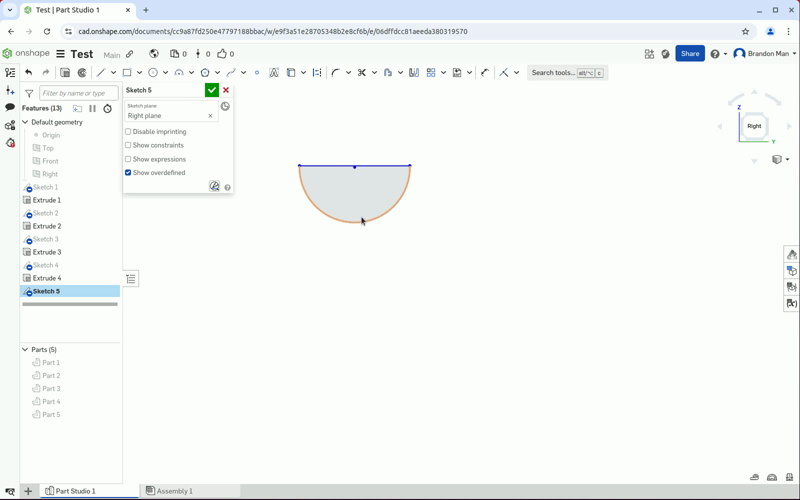
scroll(6)
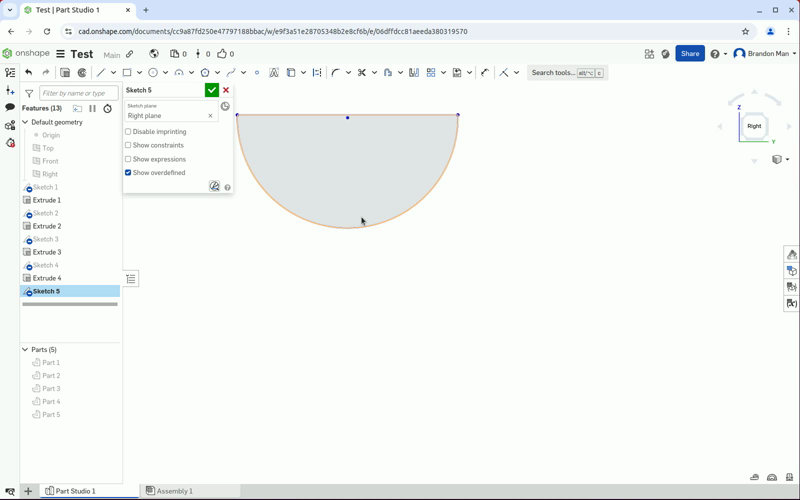
click(361, 216)
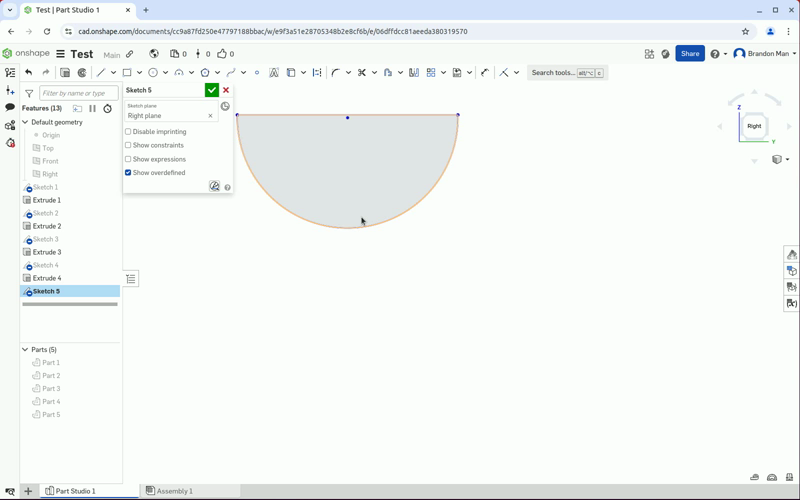
scroll(-6)
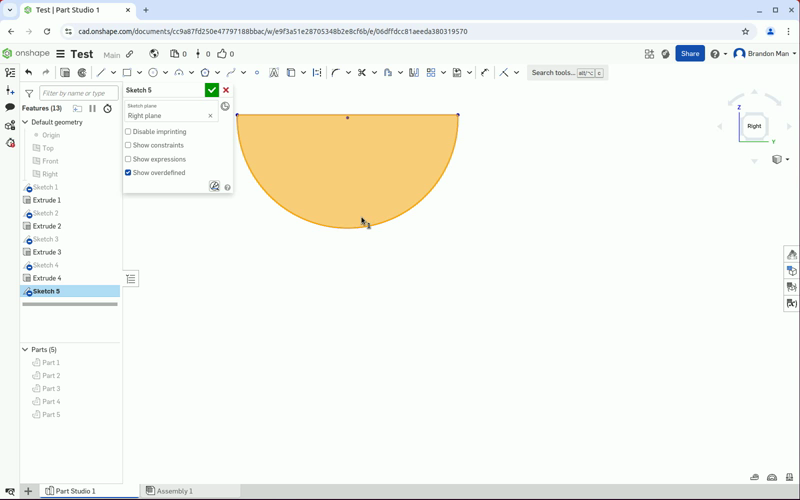
scroll(-6)
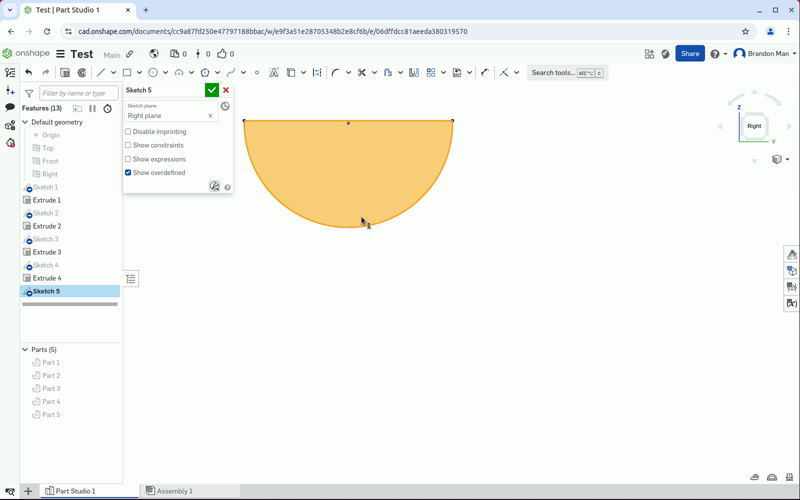
scroll(-6)
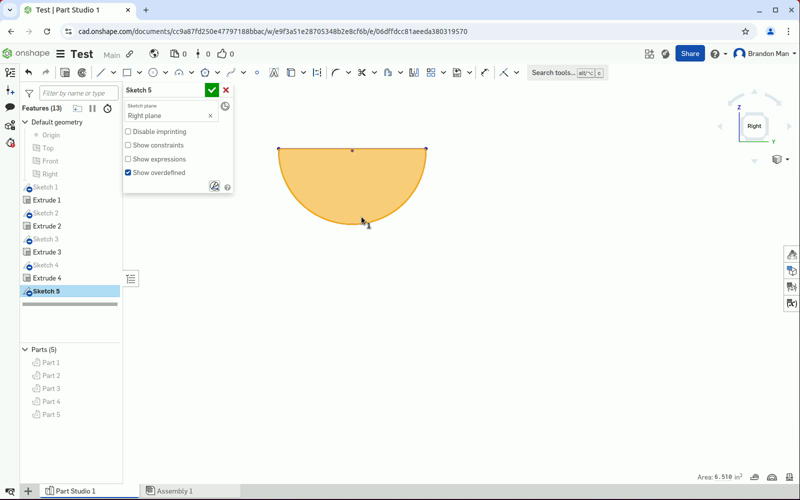
scroll(-6)
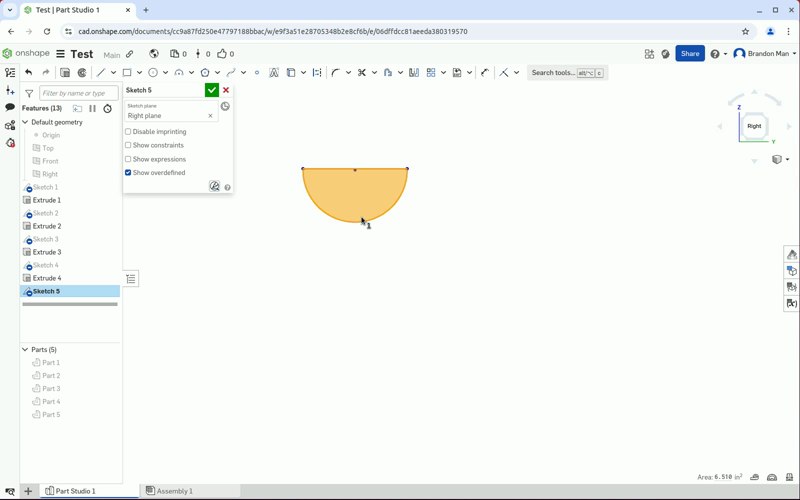
scroll(-6)
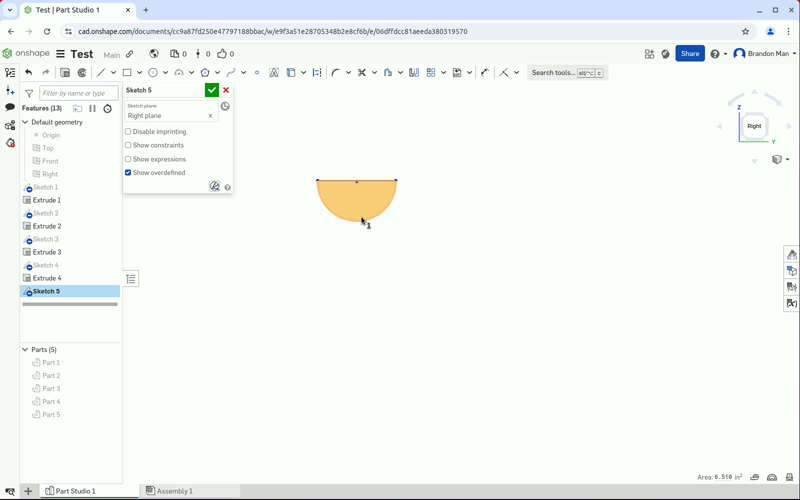
scroll(-6)
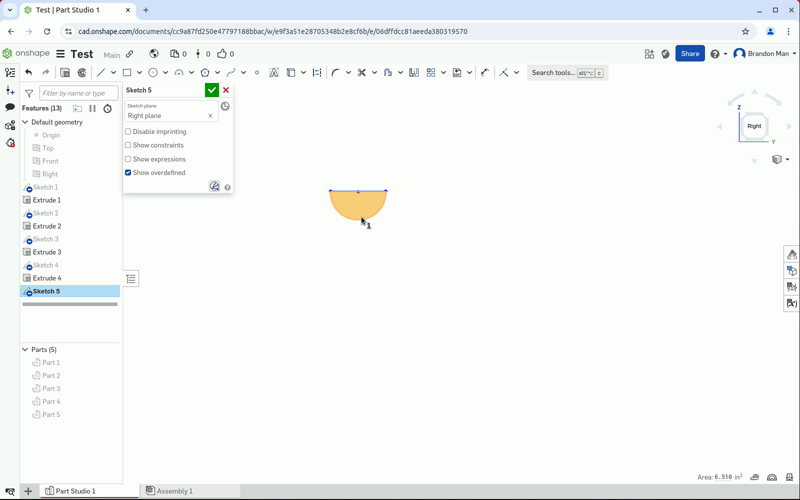
scroll(-6)
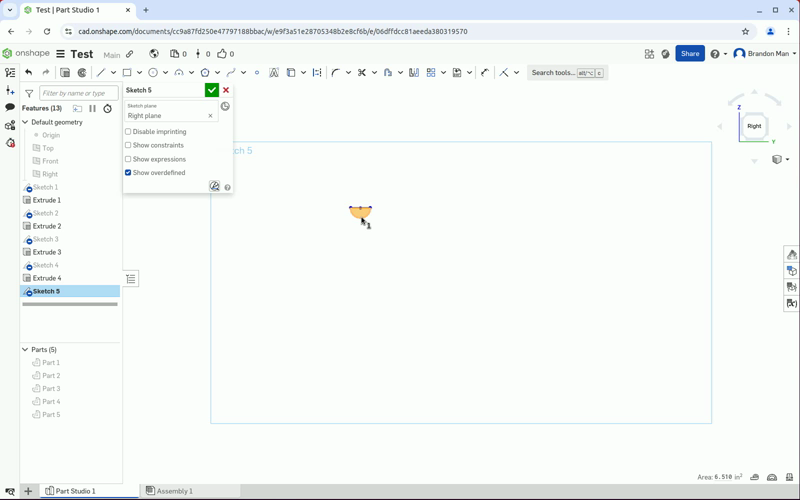
mouse_move(73, 352)
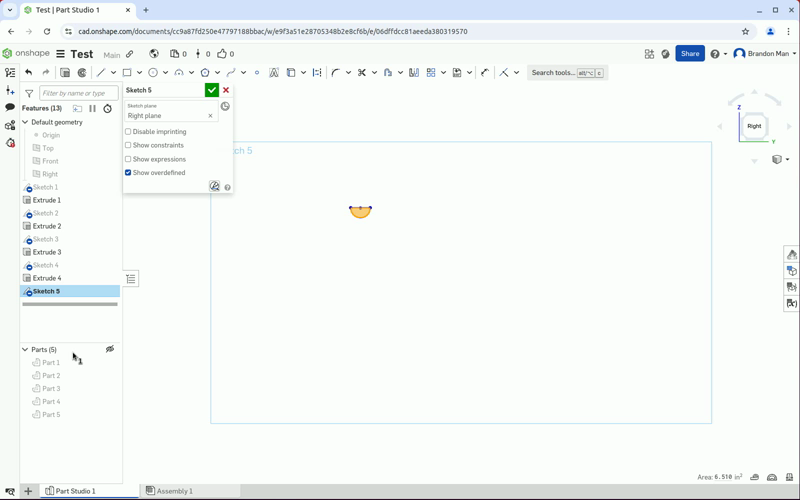
key(shift+y)
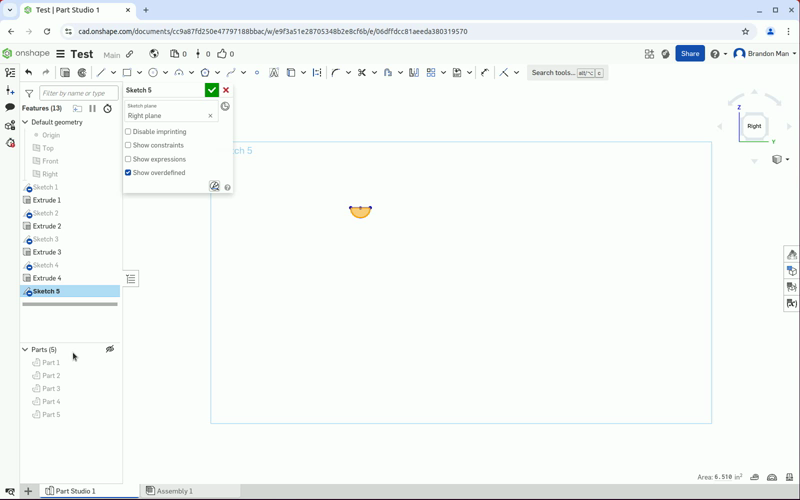
key(shift+e)
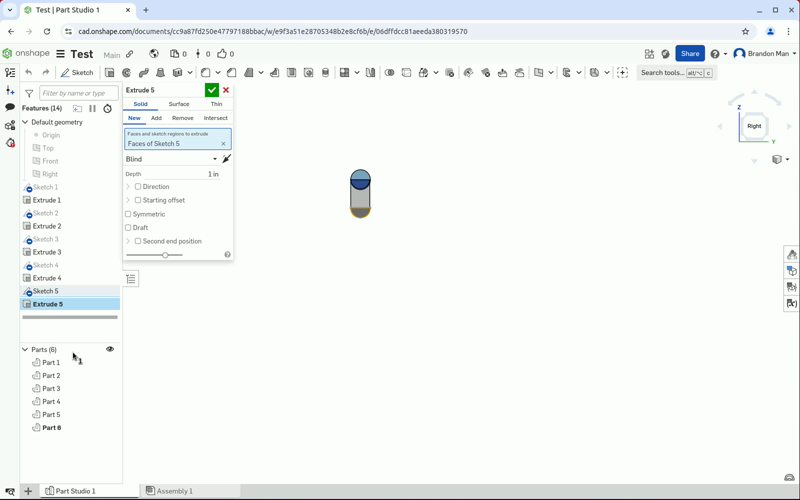
mouse_move(143, 106)
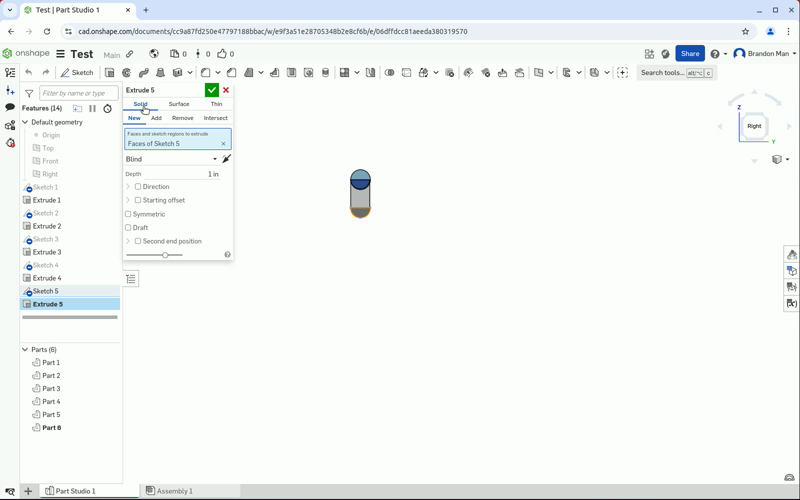
click(143, 106)
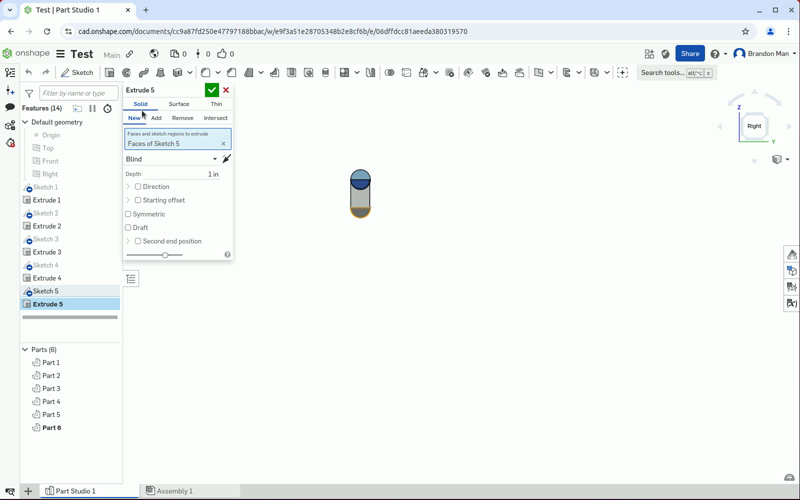
mouse_move(137, 120)
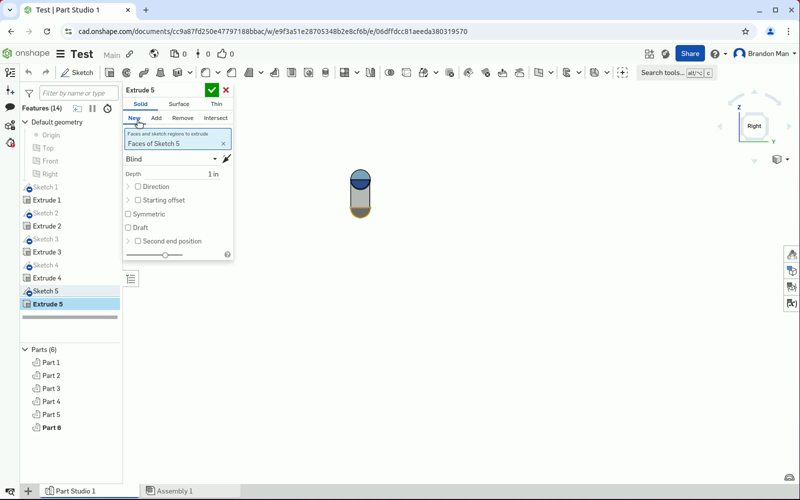
click(137, 120)
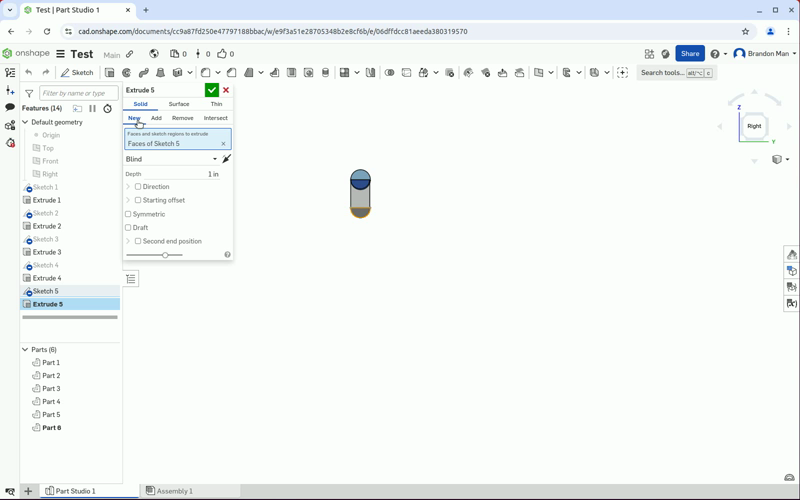
key(tab, 4)
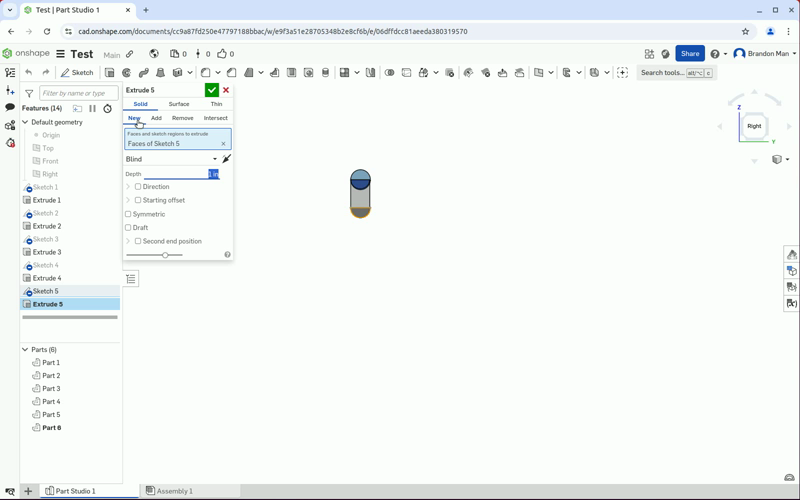
text(8.425)
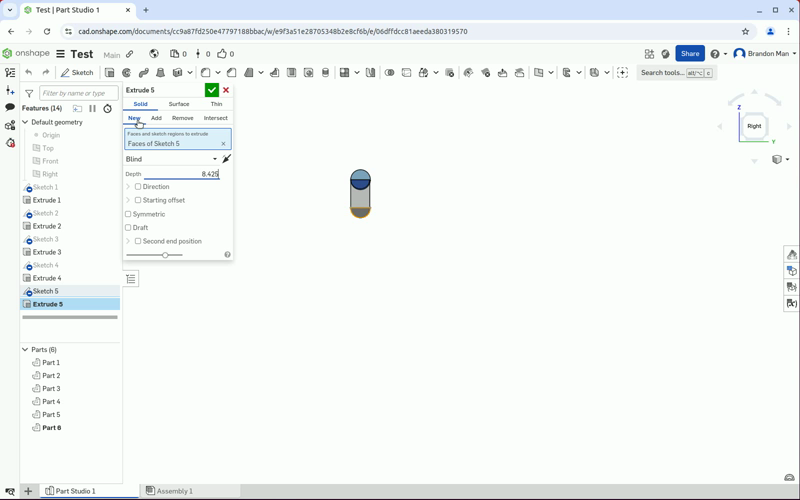
key(enter)
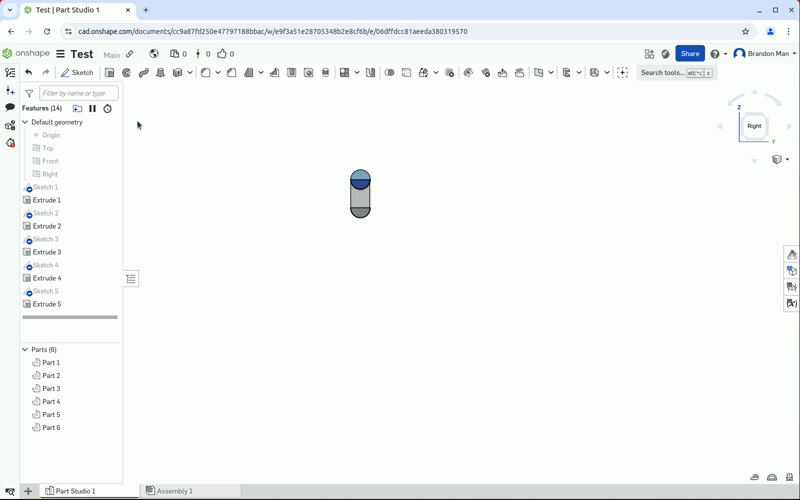
key(shift+h)
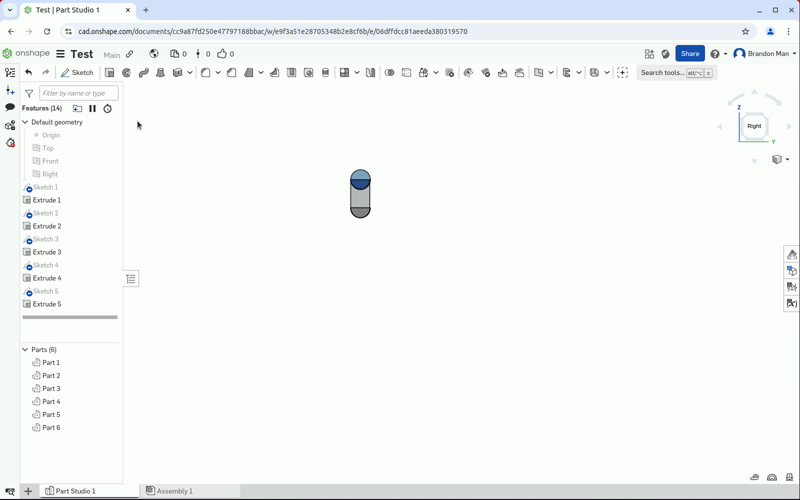
key(shift+h)
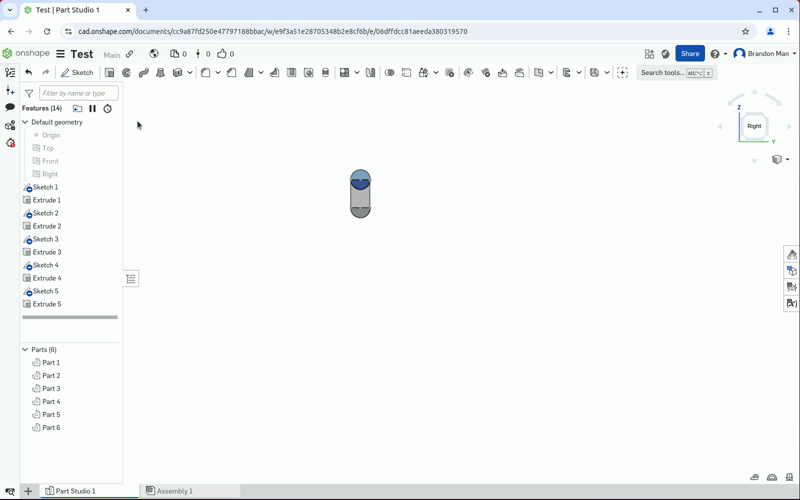
key(shift+7)
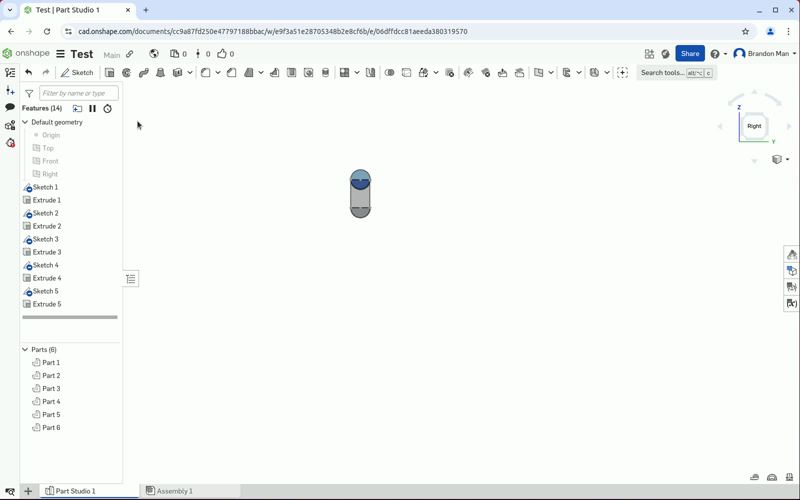
key(right, 2)
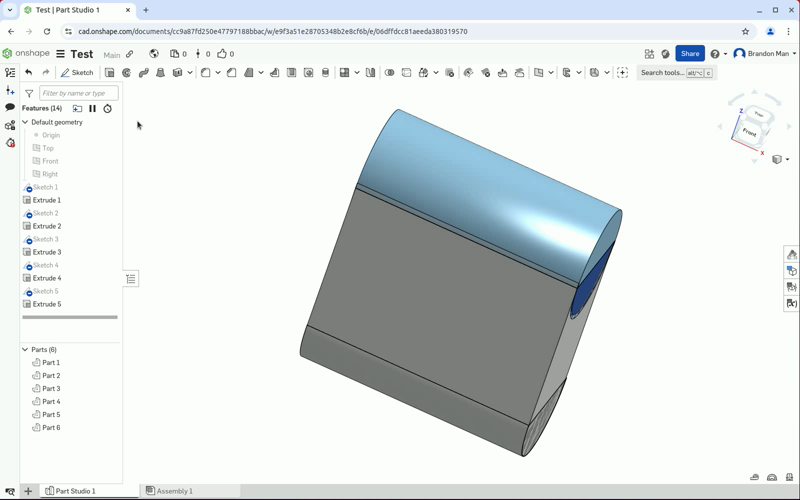
key(down, 2)
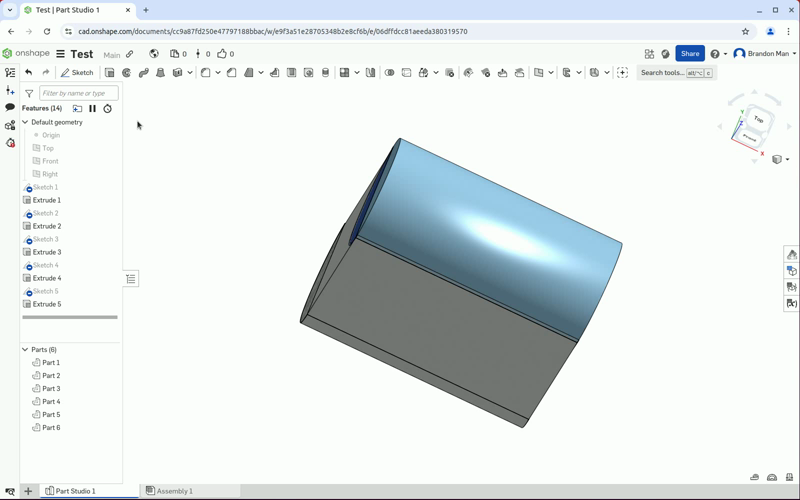
key(up, 2)
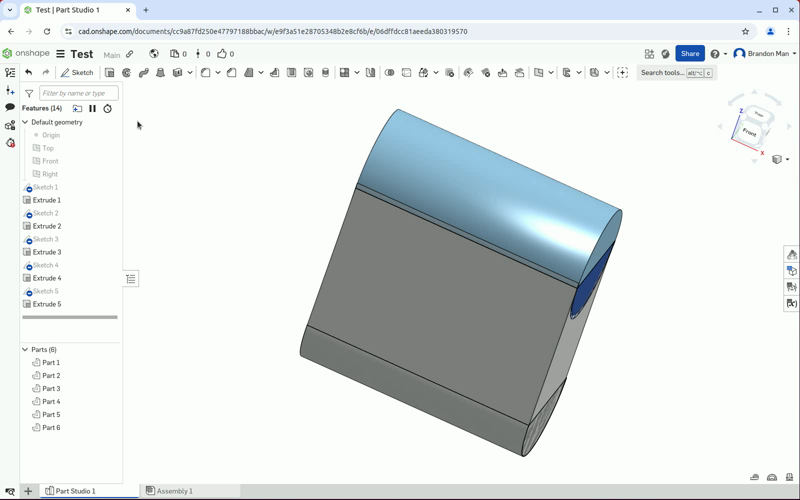
key(left, 2)
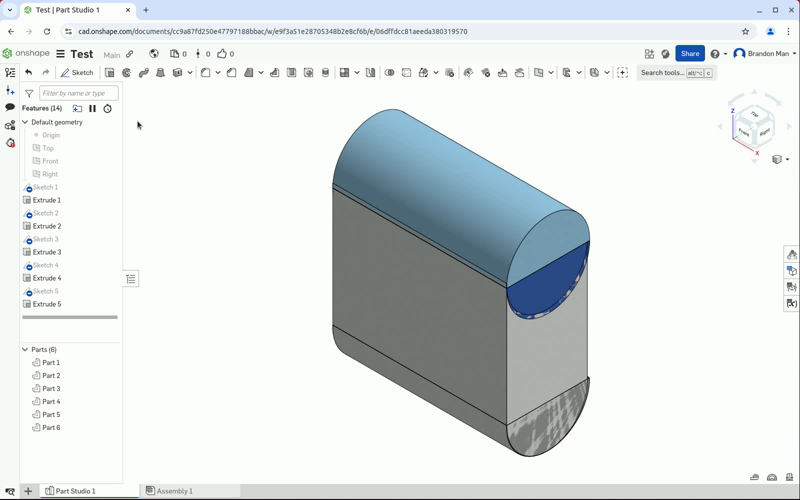
mouse_move(73, 189)
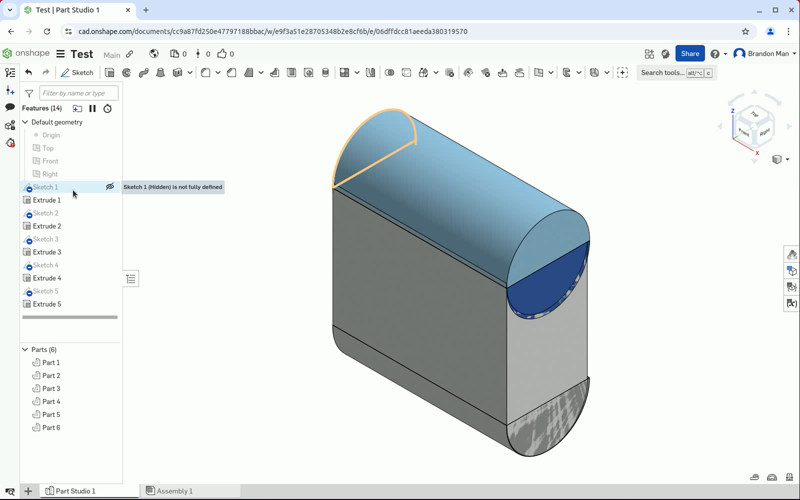
click(73, 189)